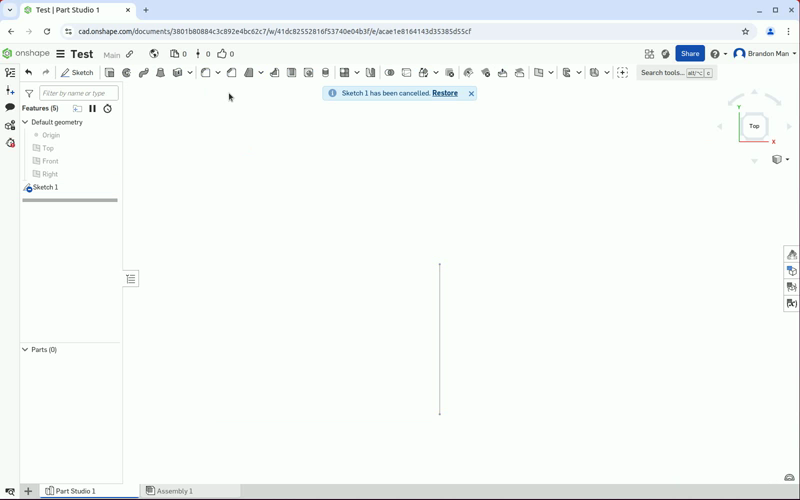
key(shift+h)
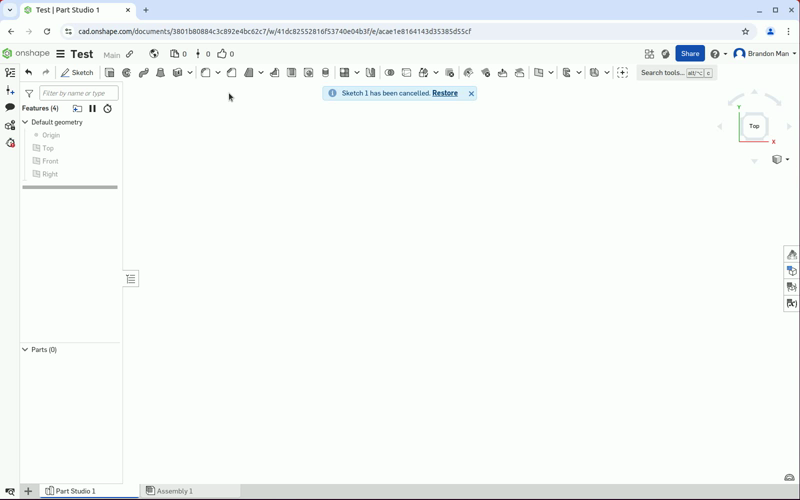
key(shift+s)
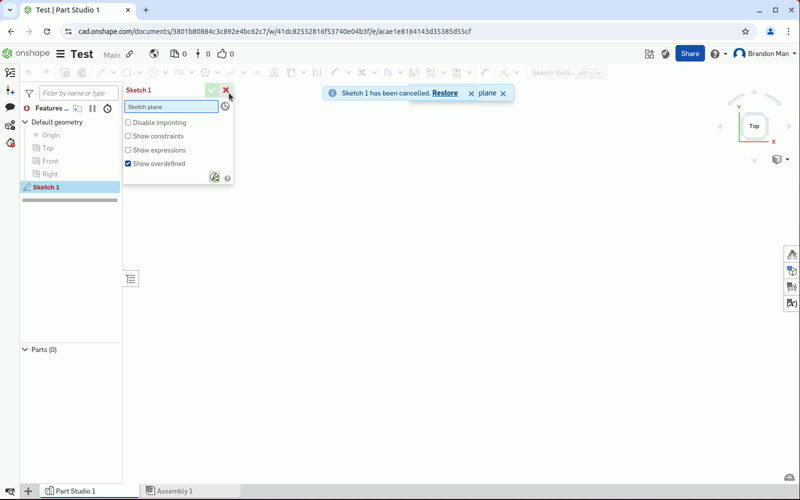
mouse_move(73, 150)
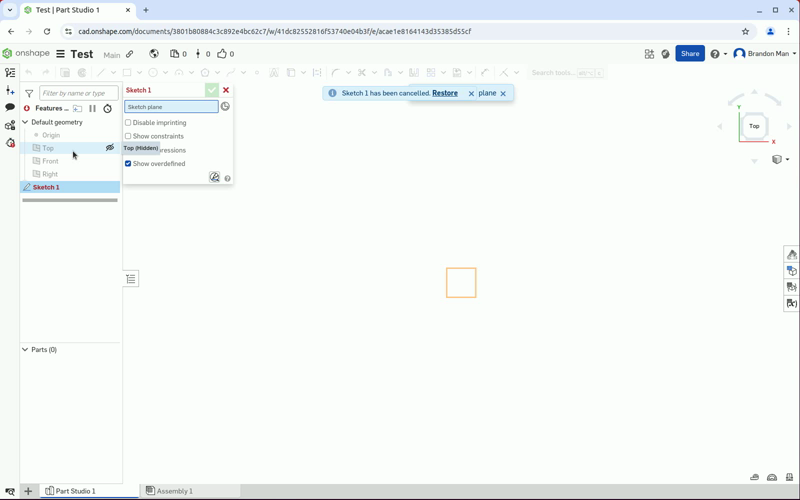
click(73, 150)
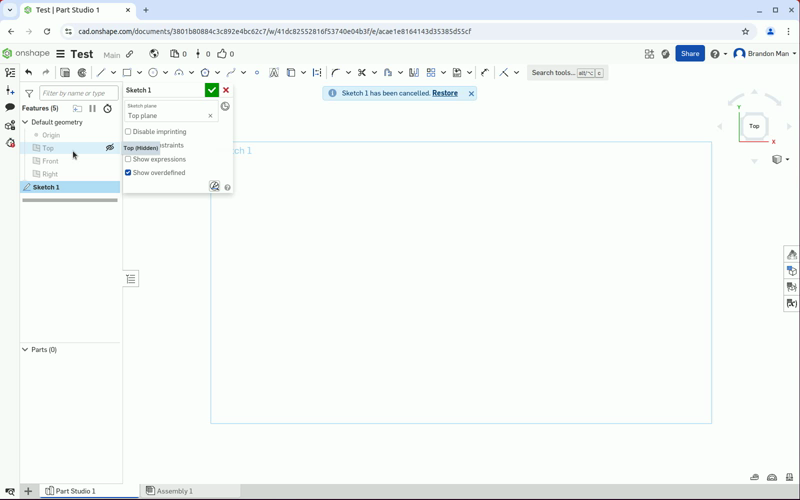
mouse_move(73, 352)
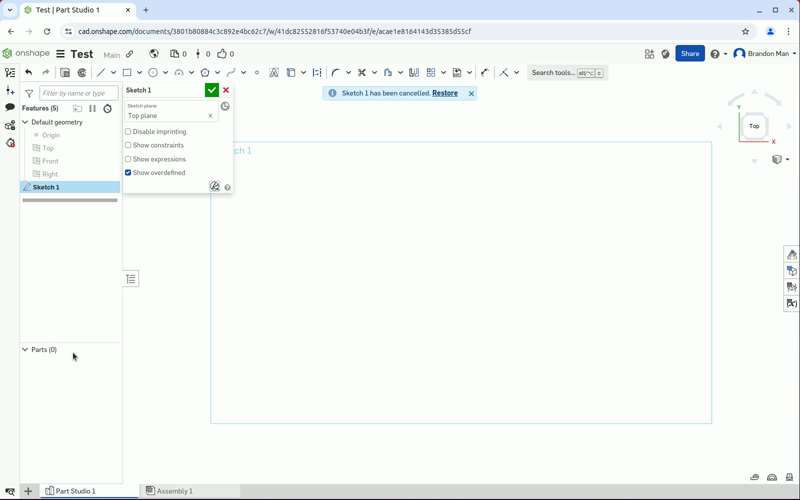
key(y)
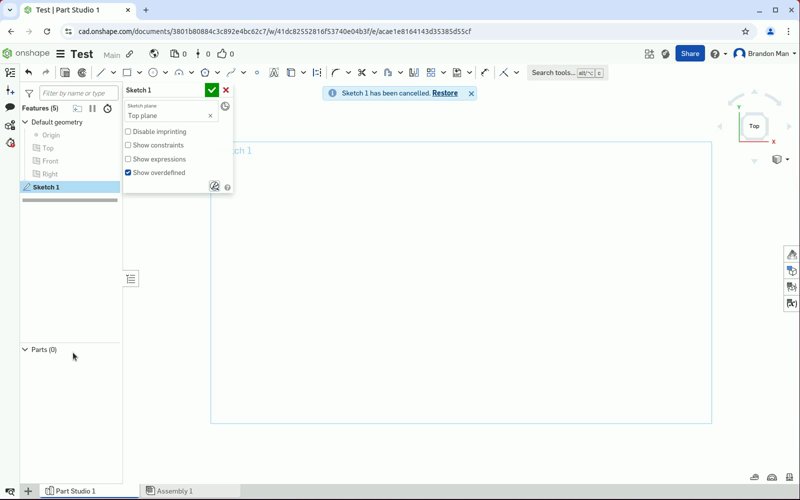
key(a)
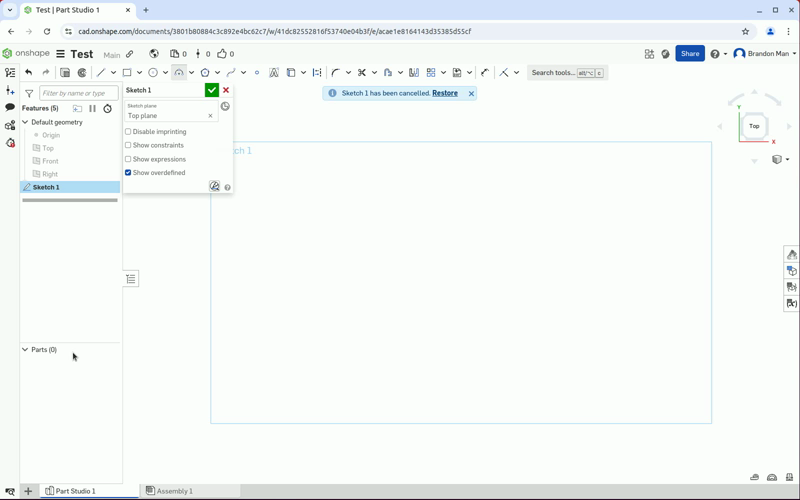
key_down(shift)
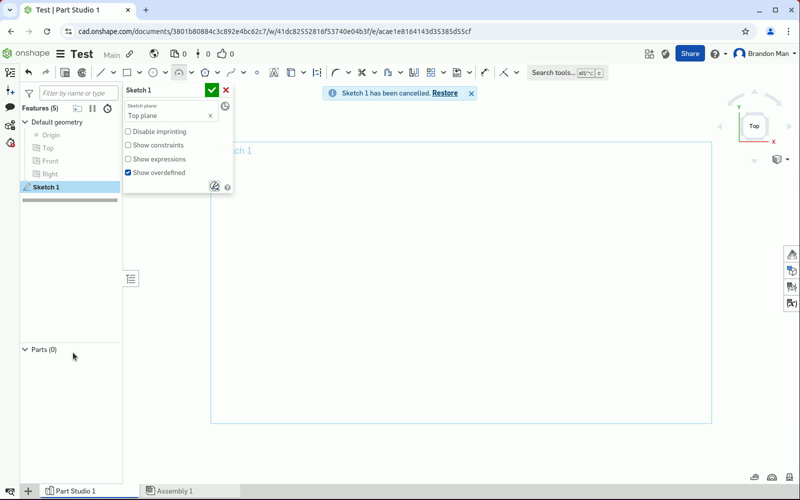
mouse_move(438, 282)
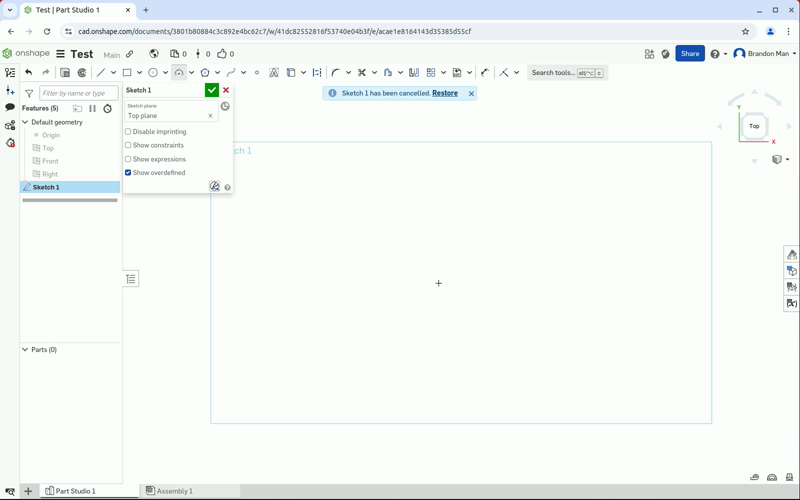
click(438, 282)
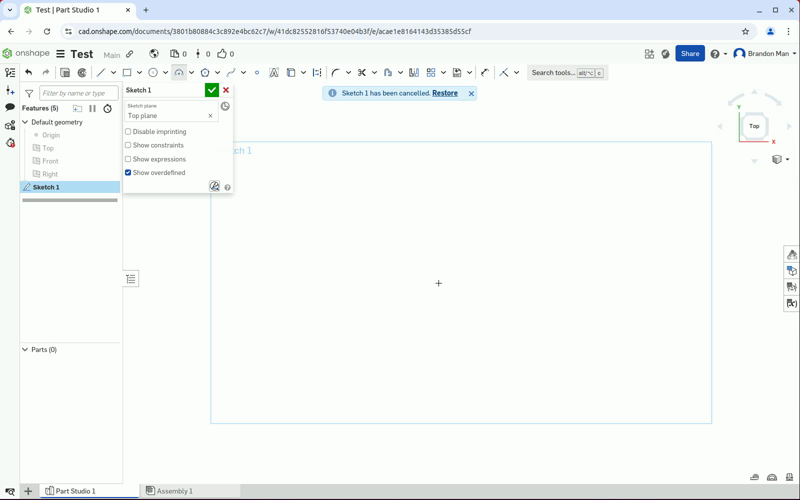
key_up(shift)
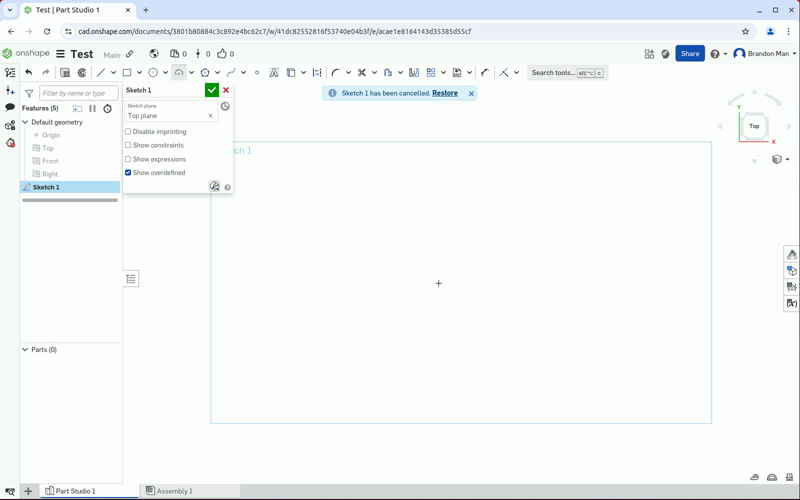
key_down(shift)
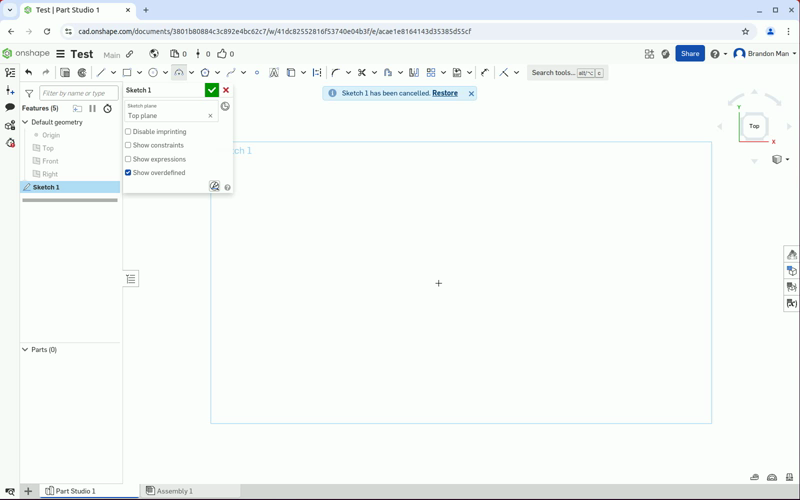
mouse_move(484, 282)
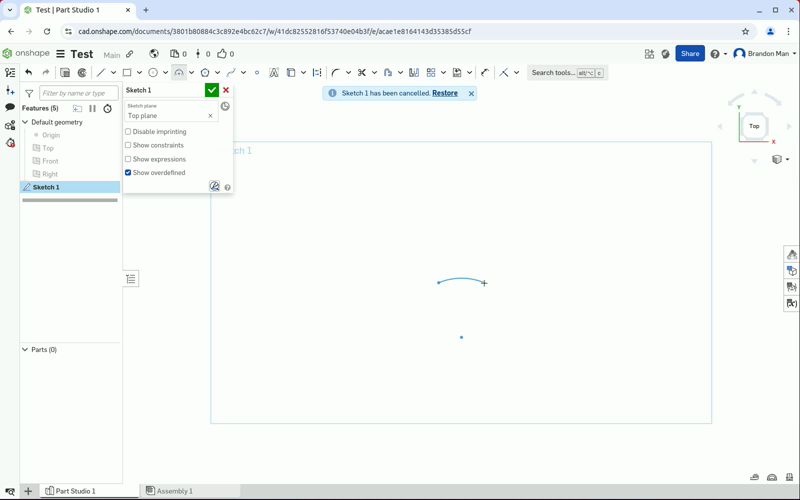
click(484, 282)
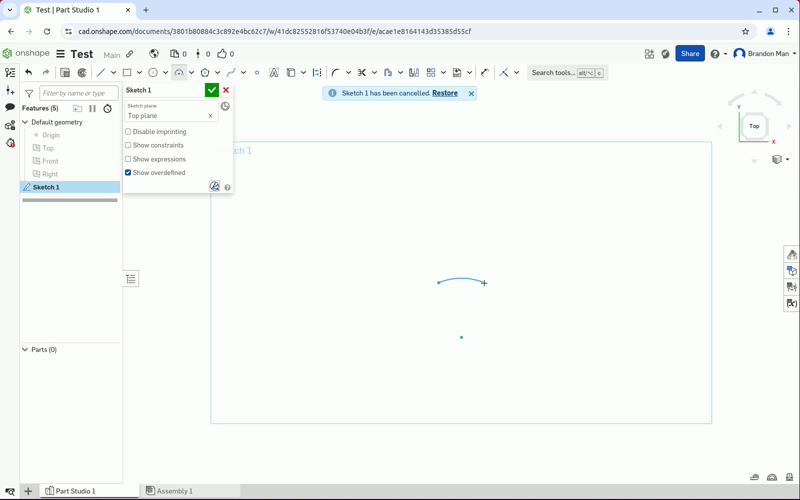
mouse_move(461, 260)
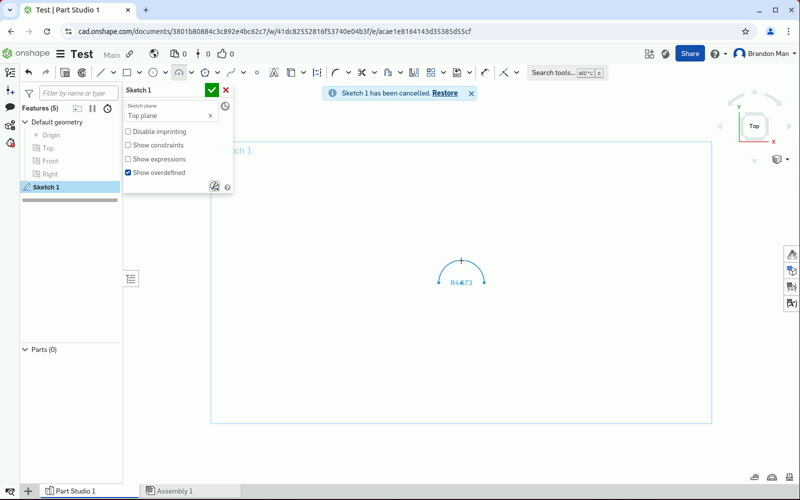
click(461, 260)
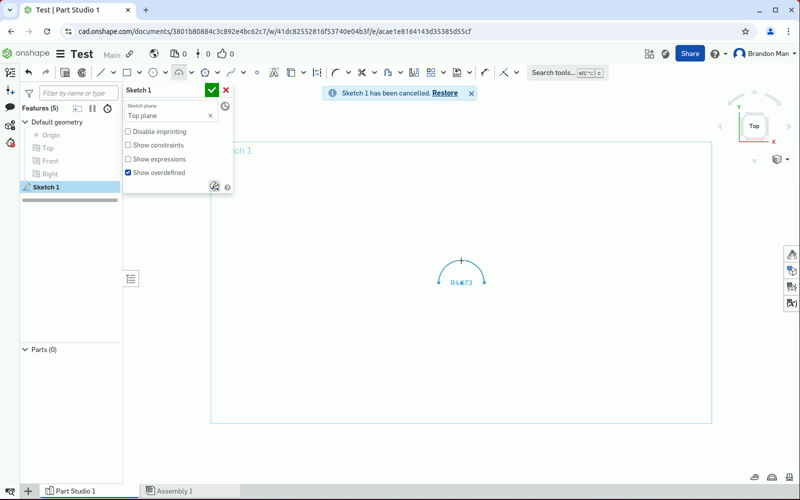
key_up(shift)
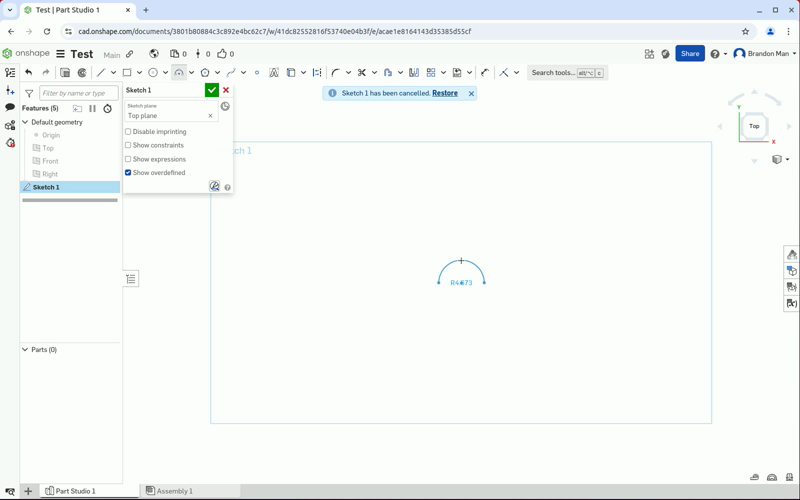
key(esc)
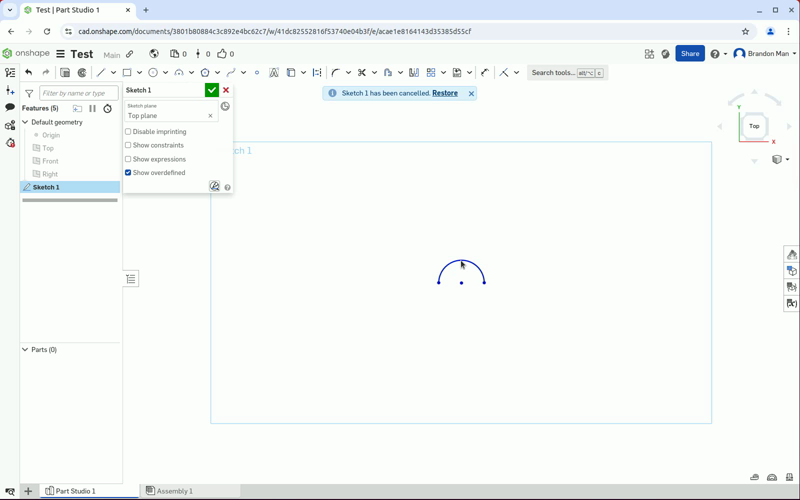
key(l)
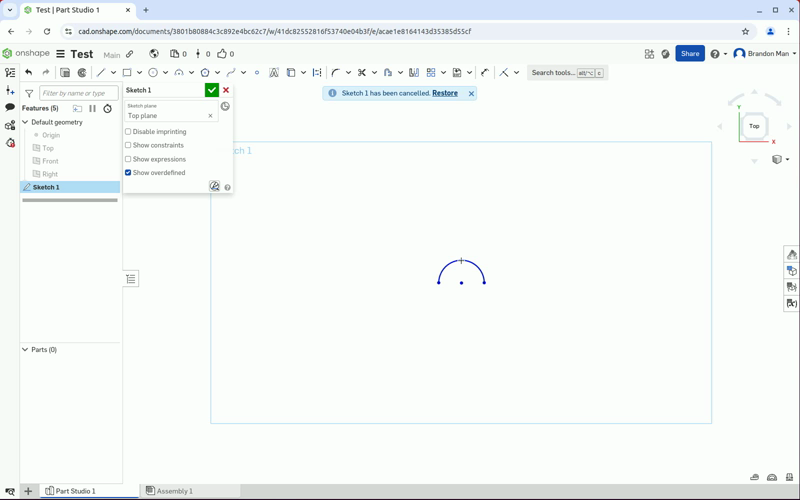
mouse_move(484, 282)
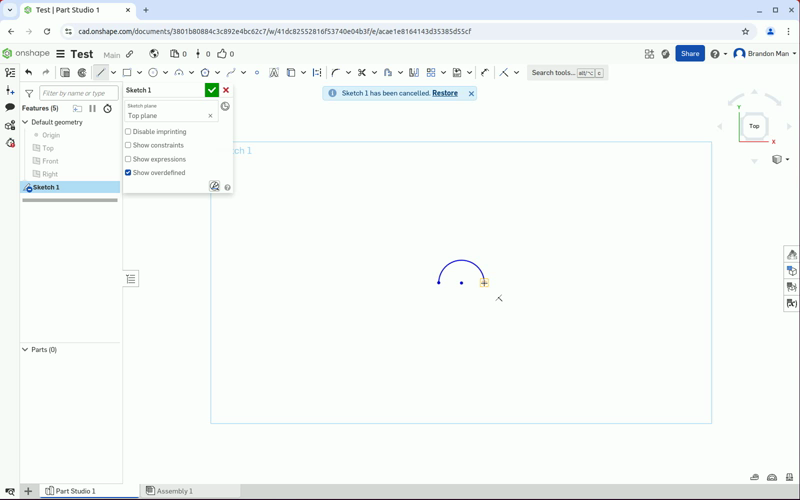
click(484, 282)
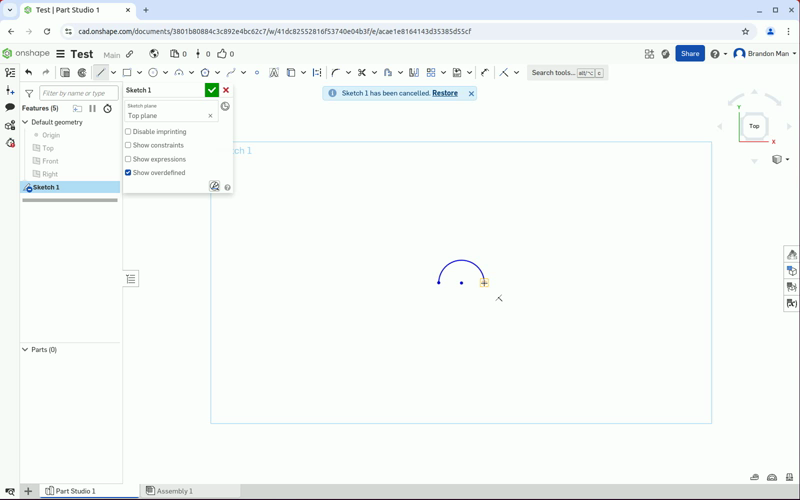
key_down(shift)
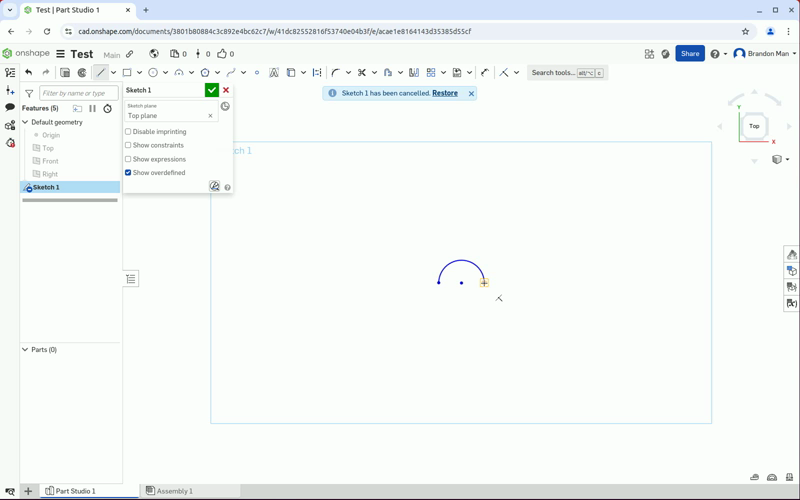
mouse_move(484, 192)
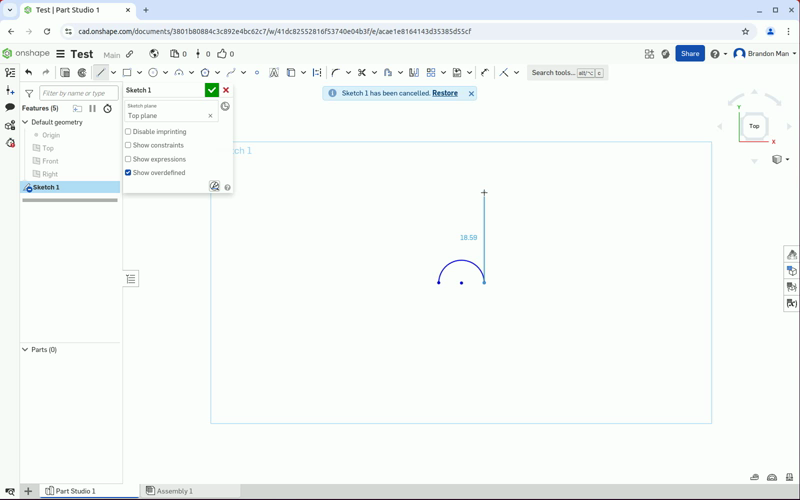
click(484, 192)
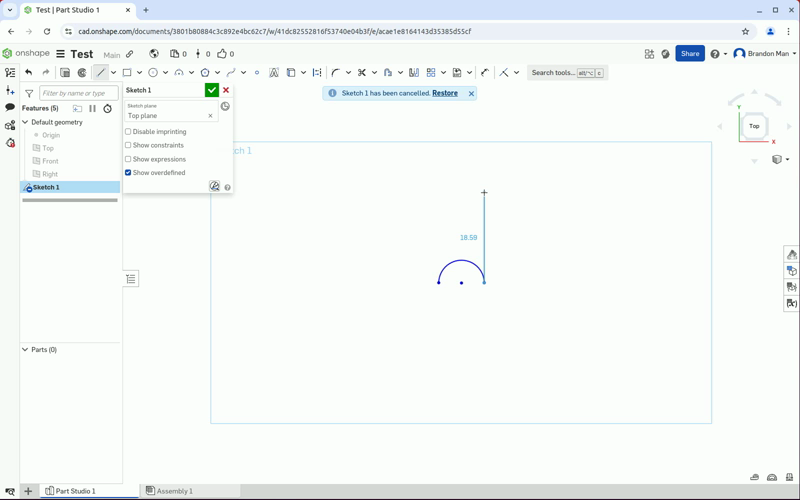
key_up(shift)
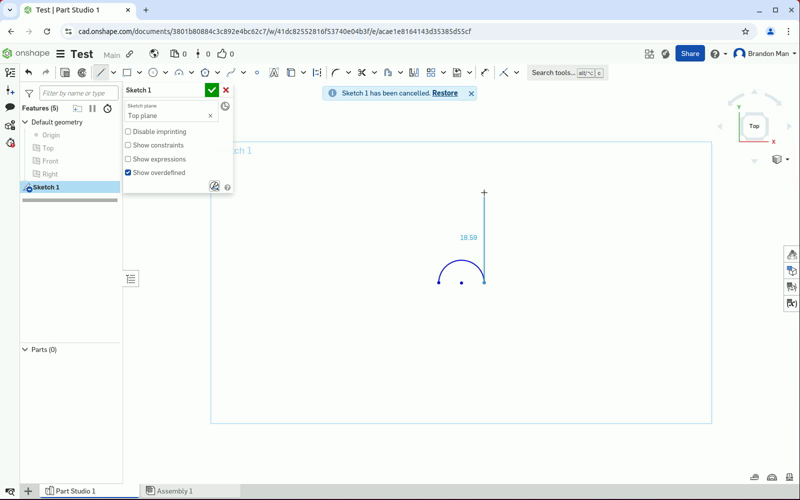
key_down(shift)
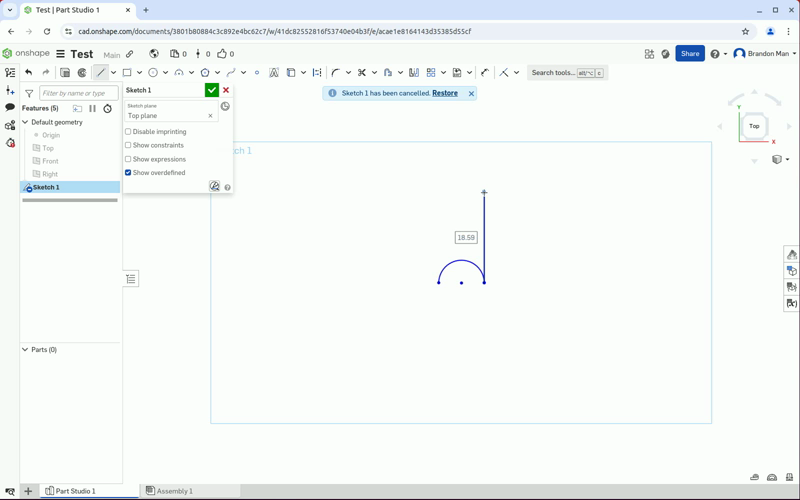
mouse_move(514, 192)
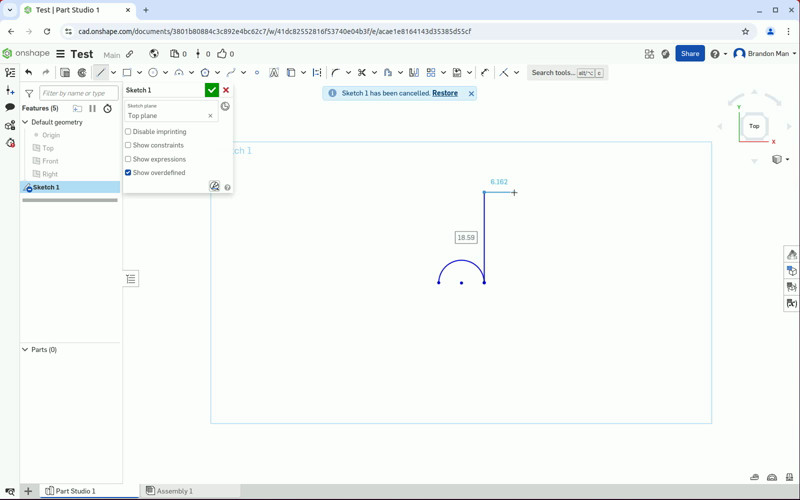
mouse_move(438, 192)
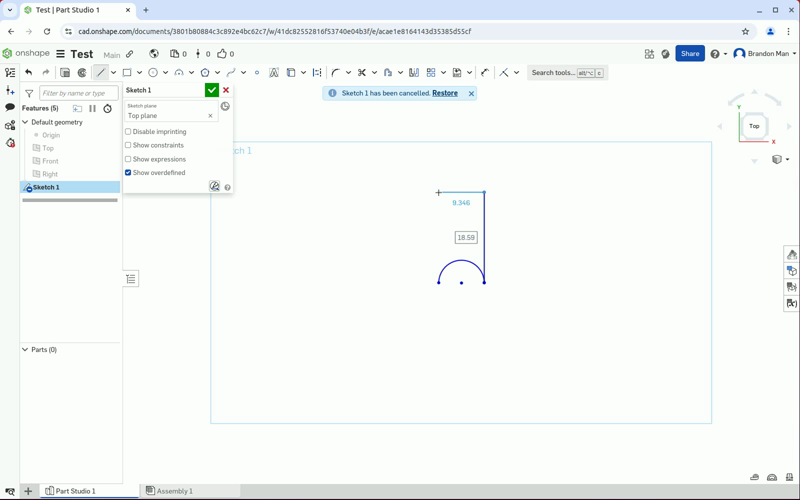
click(438, 192)
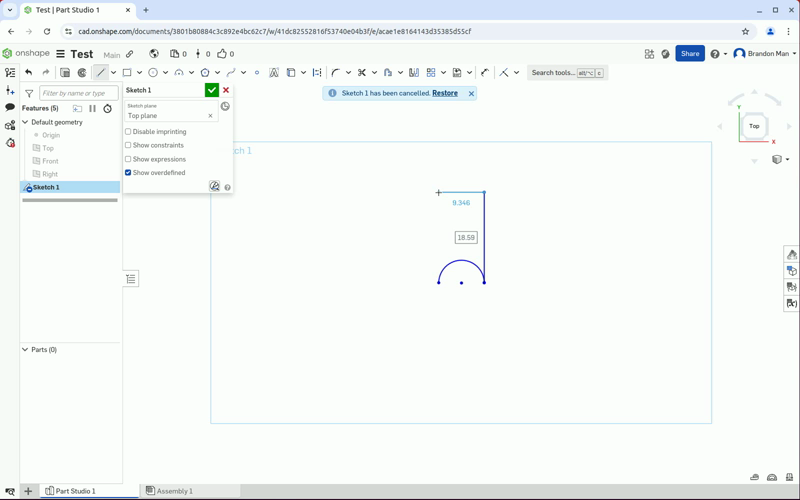
key_up(shift)
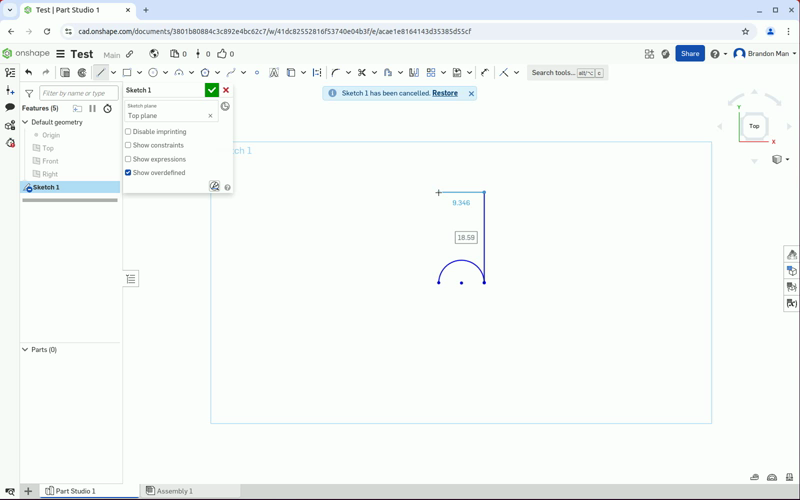
key_down(shift)
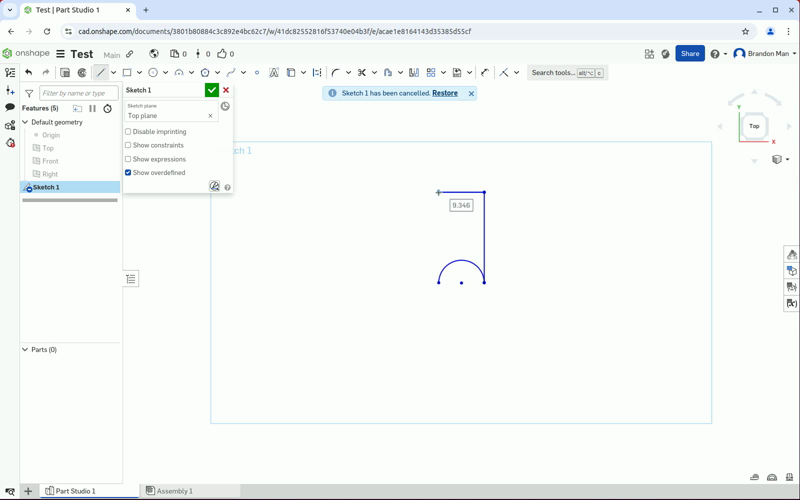
mouse_move(438, 282)
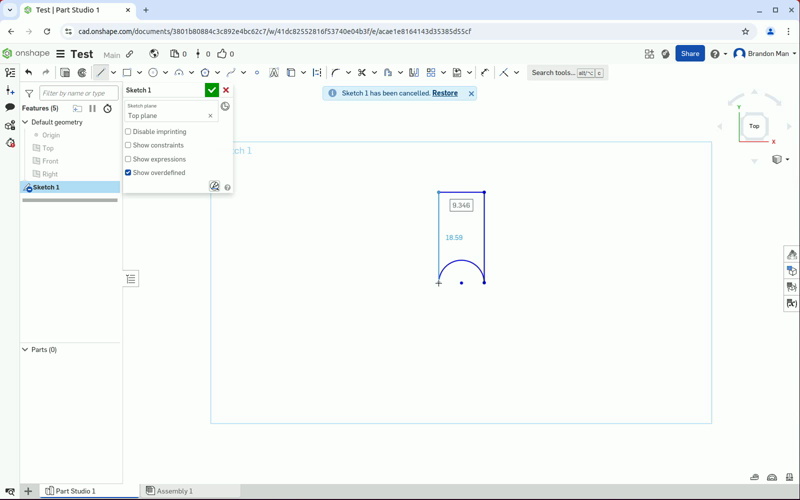
key_up(shift)
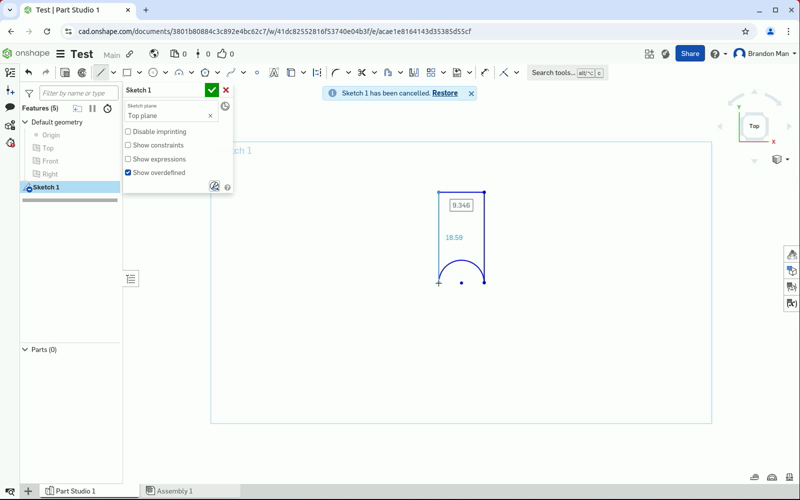
click(438, 282)
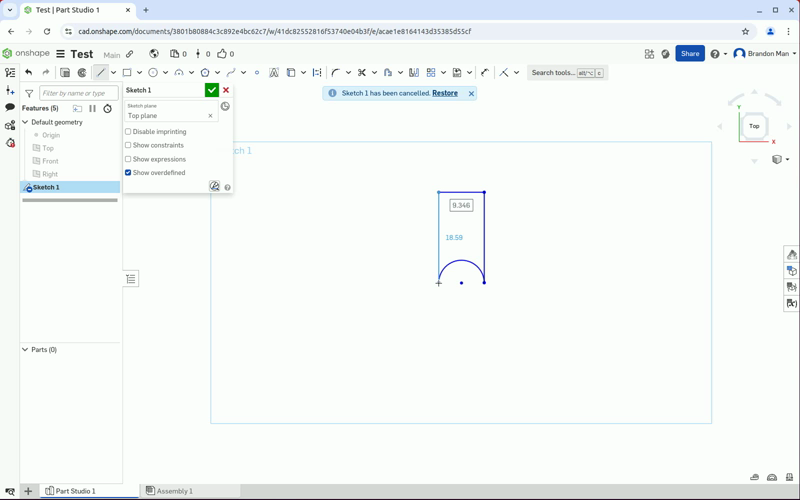
key(esc)
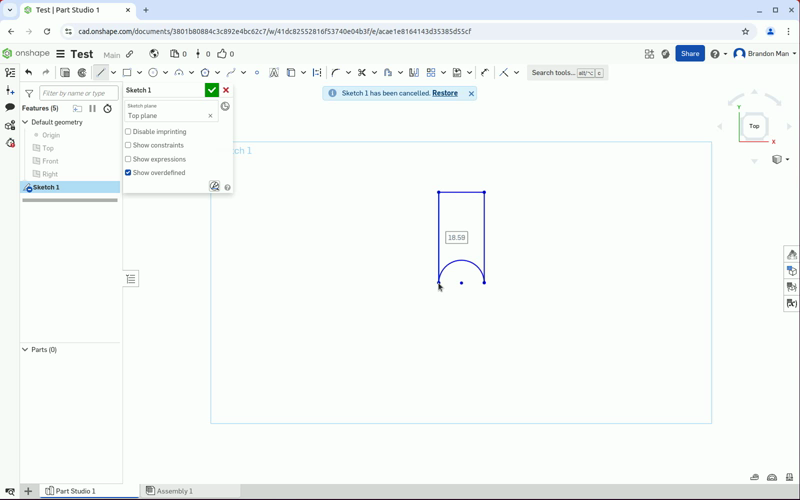
mouse_move(450, 230)
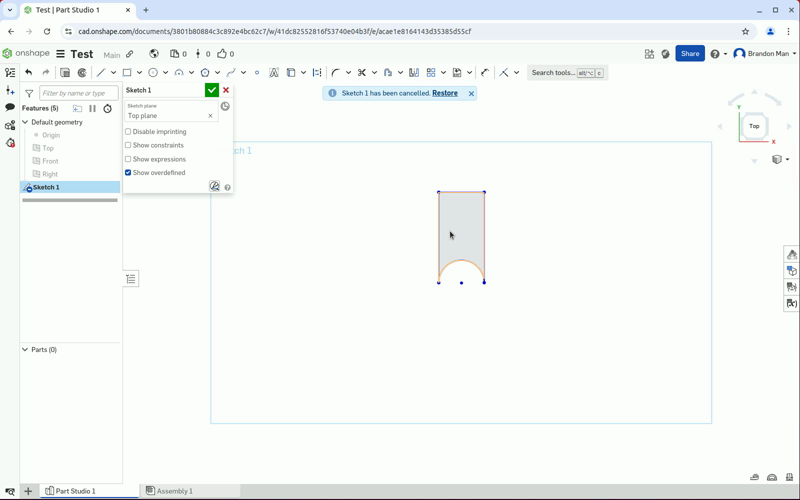
scroll(6)
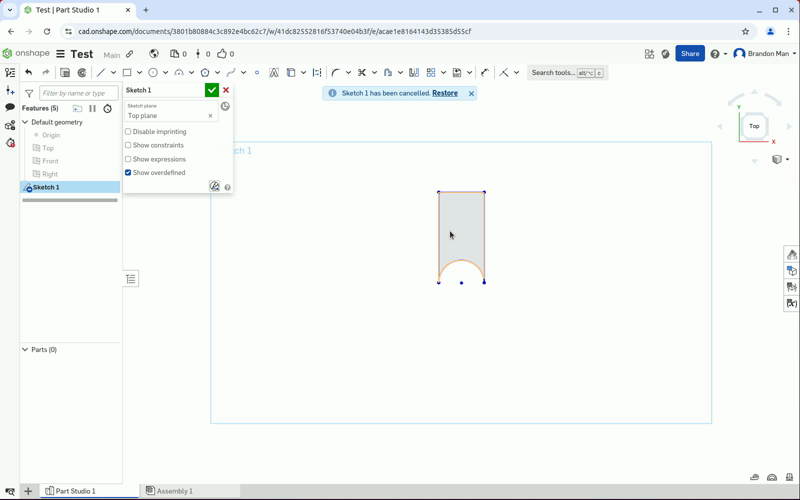
scroll(6)
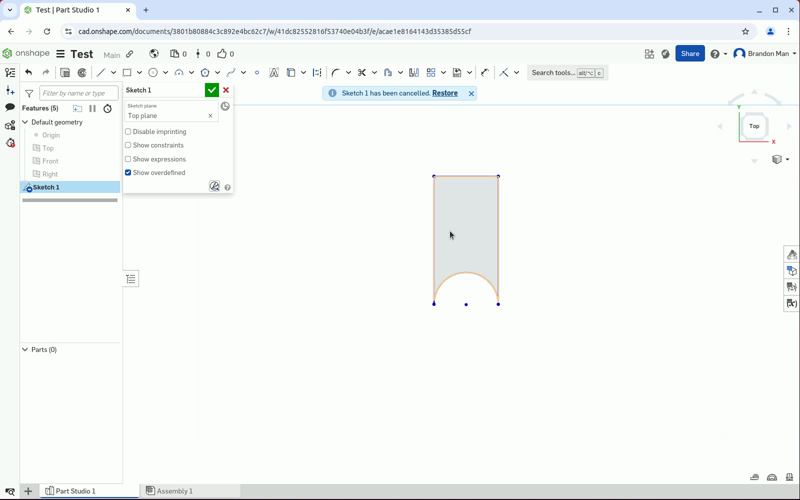
scroll(6)
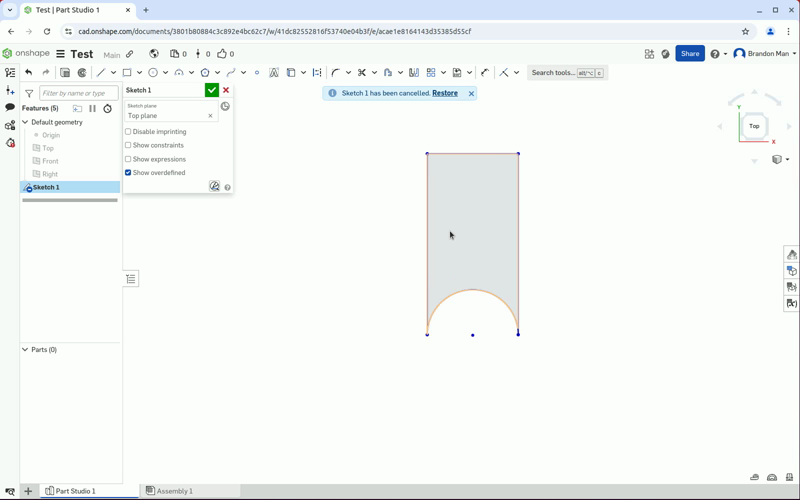
scroll(6)
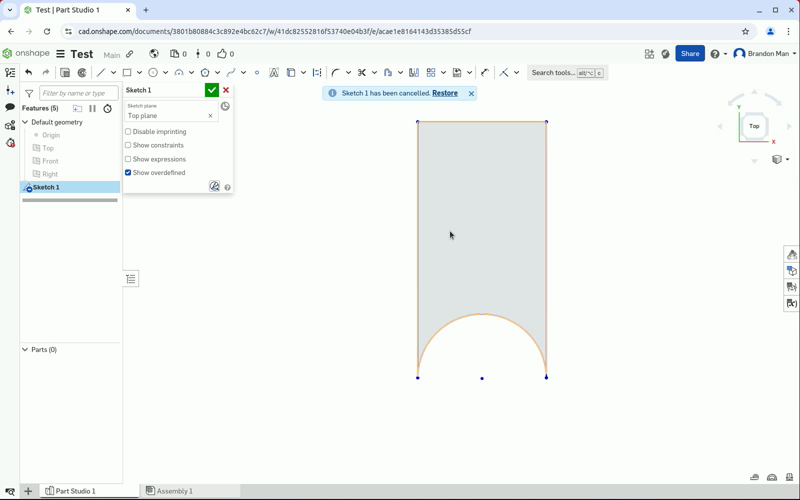
scroll(6)
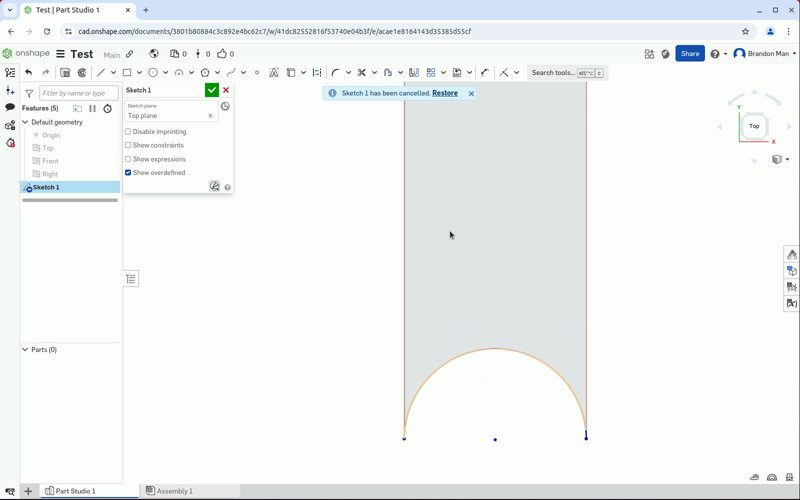
scroll(6)
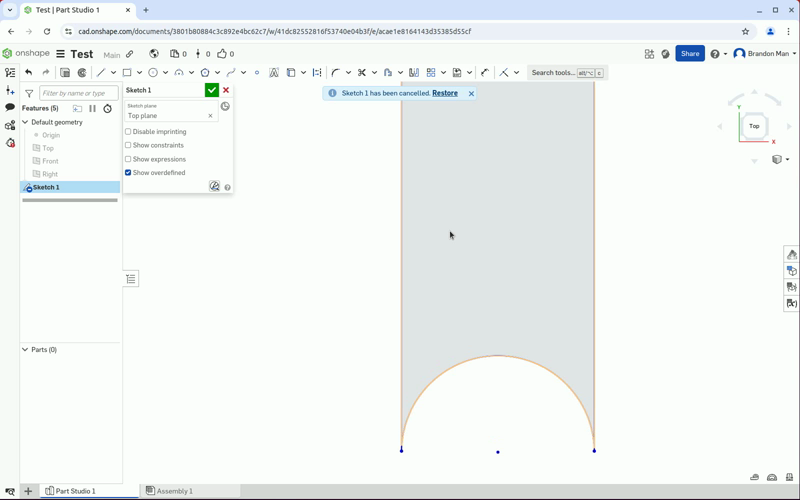
scroll(6)
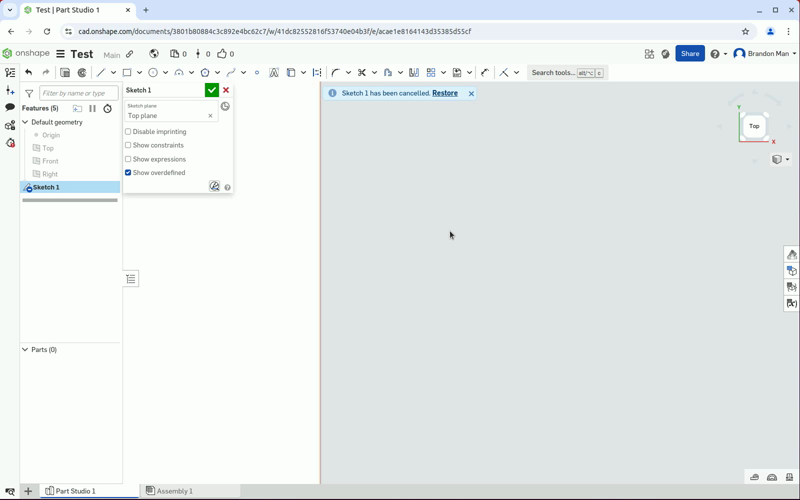
click(450, 230)
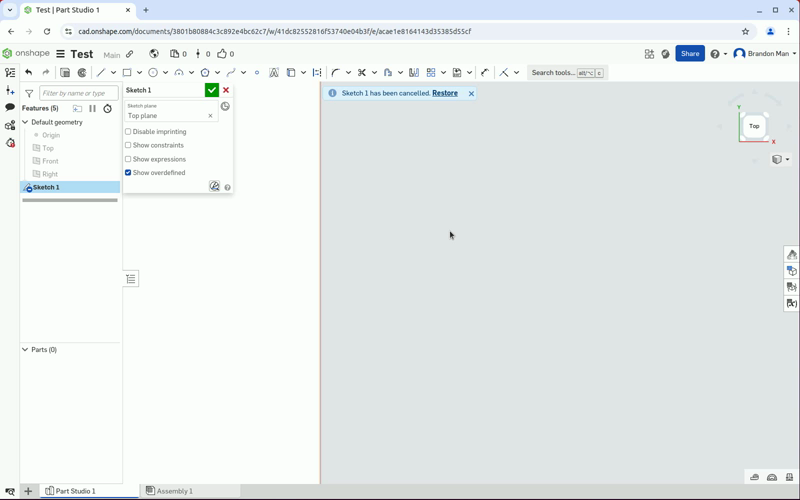
scroll(-6)
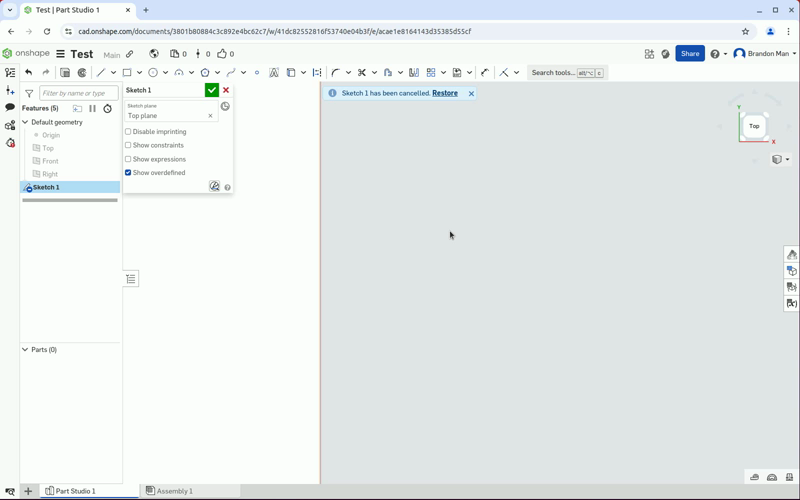
scroll(-6)
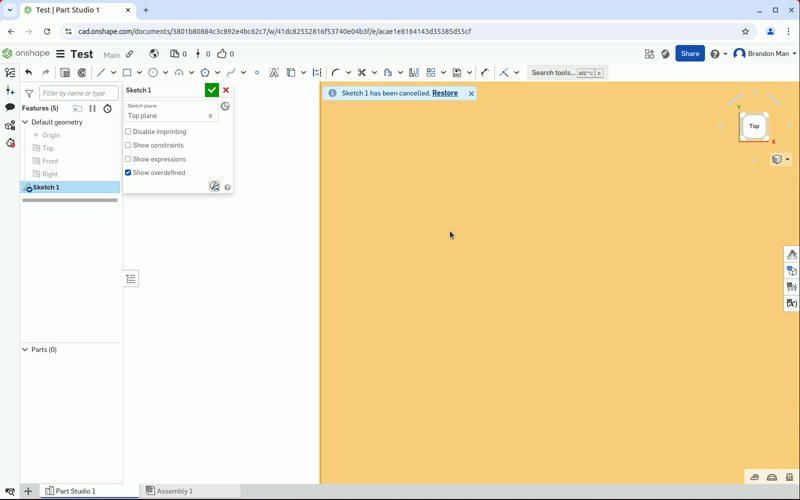
scroll(-6)
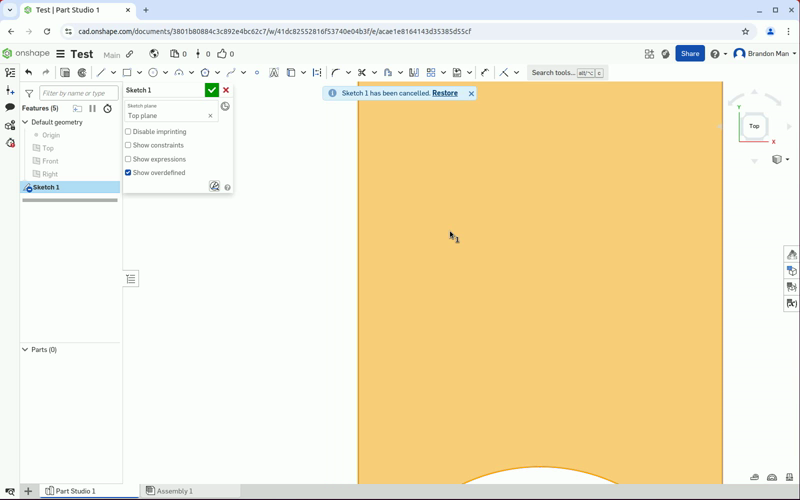
scroll(-6)
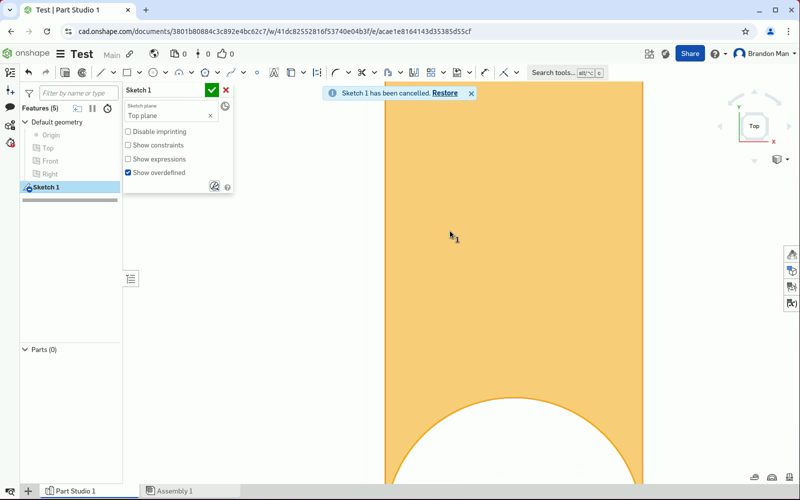
scroll(-6)
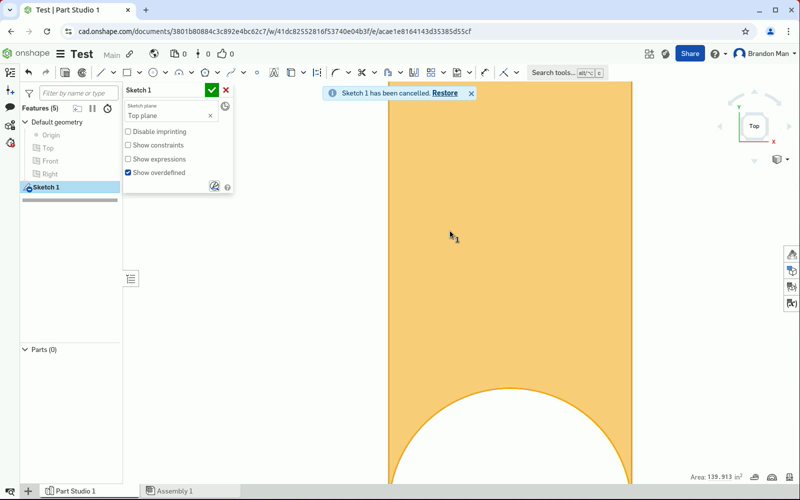
scroll(-6)
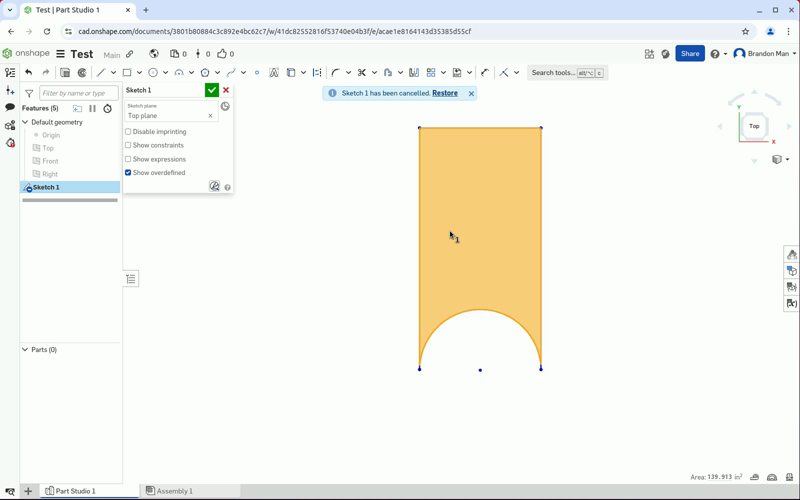
scroll(-6)
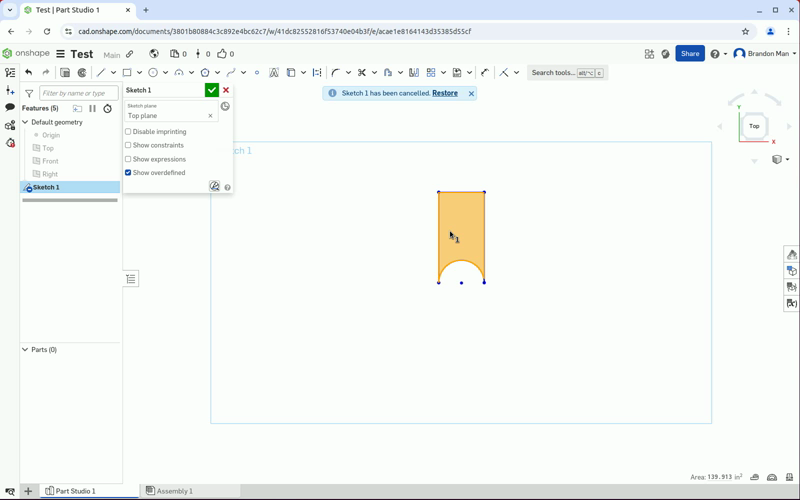
mouse_move(73, 352)
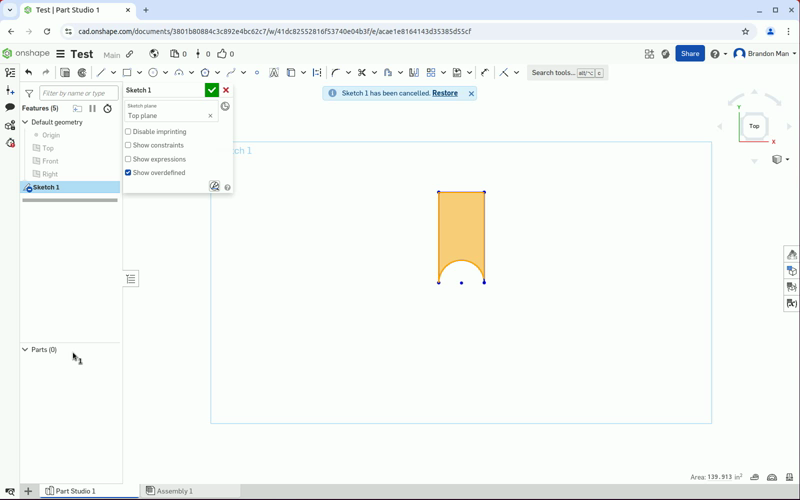
key(shift+y)
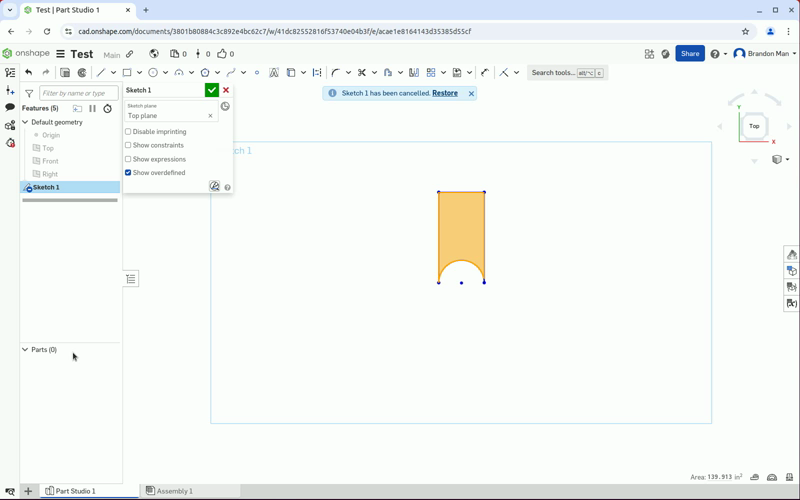
key(shift+e)
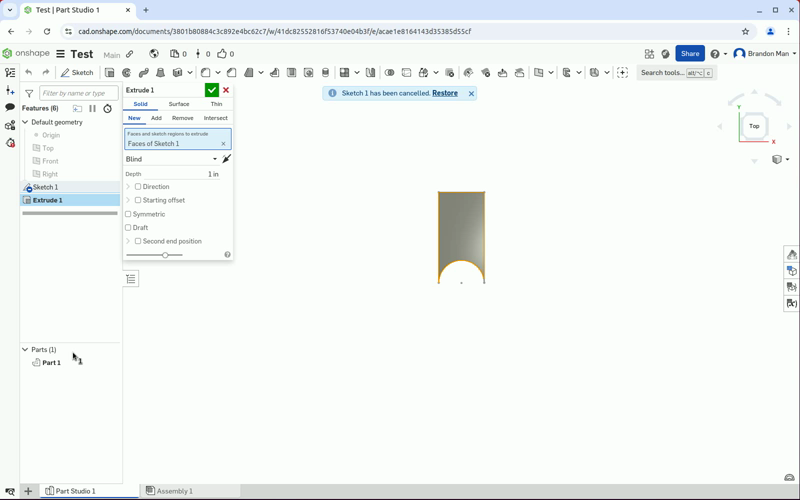
mouse_move(143, 106)
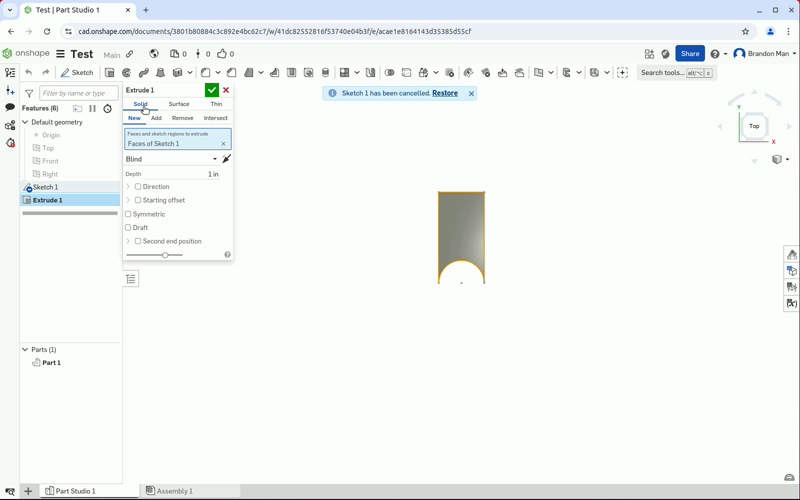
click(143, 106)
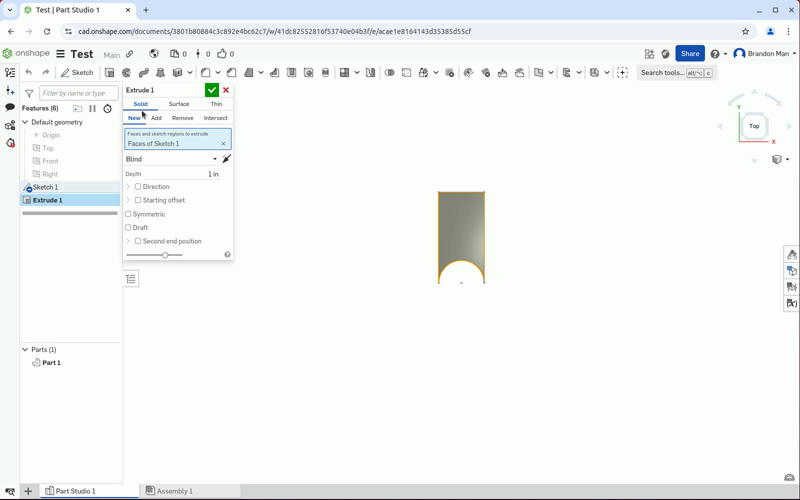
mouse_move(137, 120)
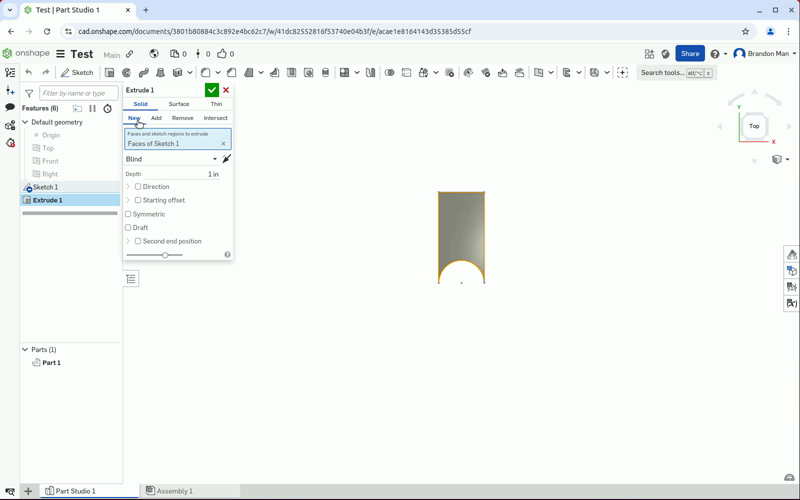
click(137, 120)
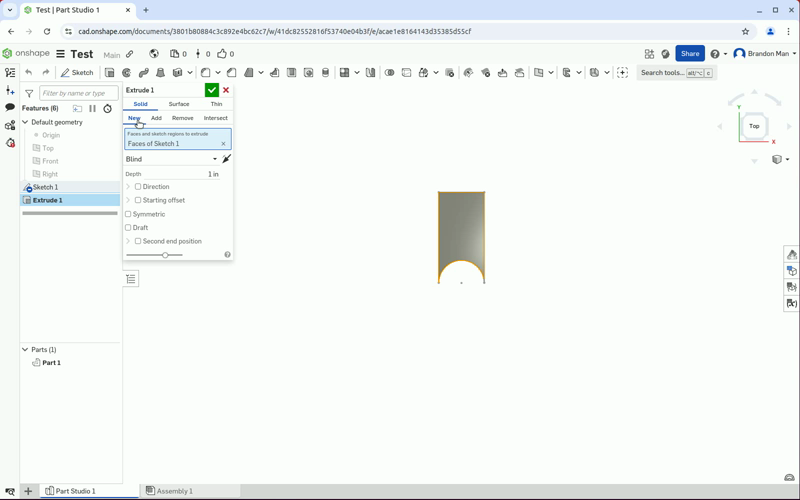
key(tab, 4)
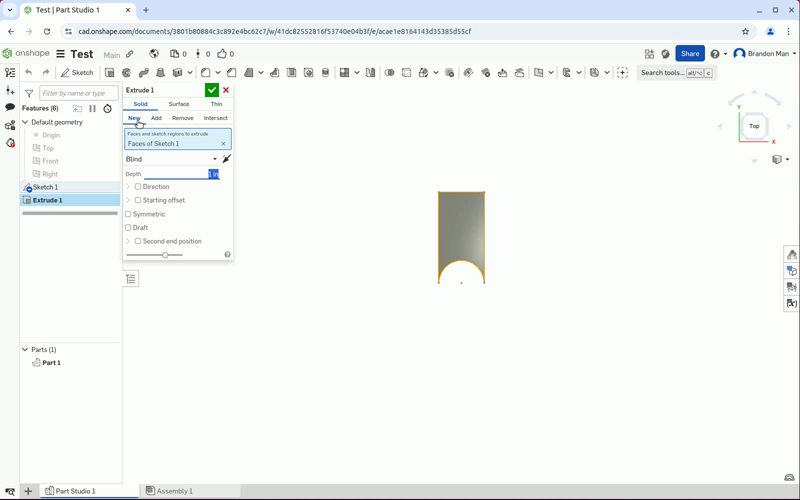
text(23.108)
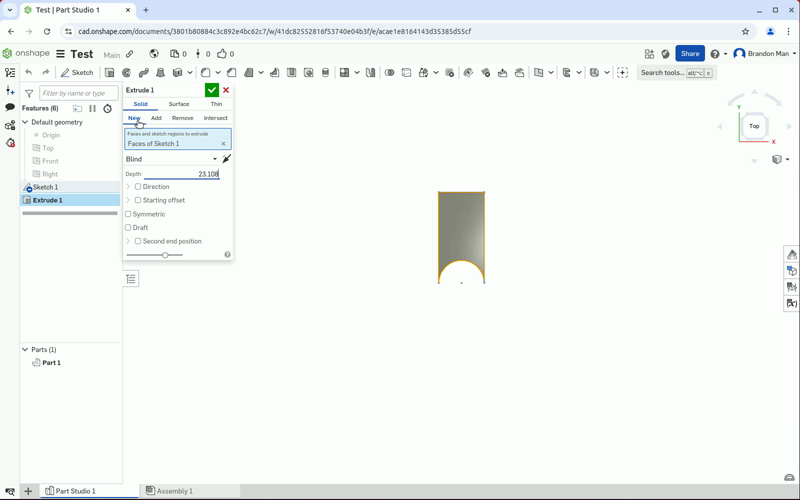
key(enter)
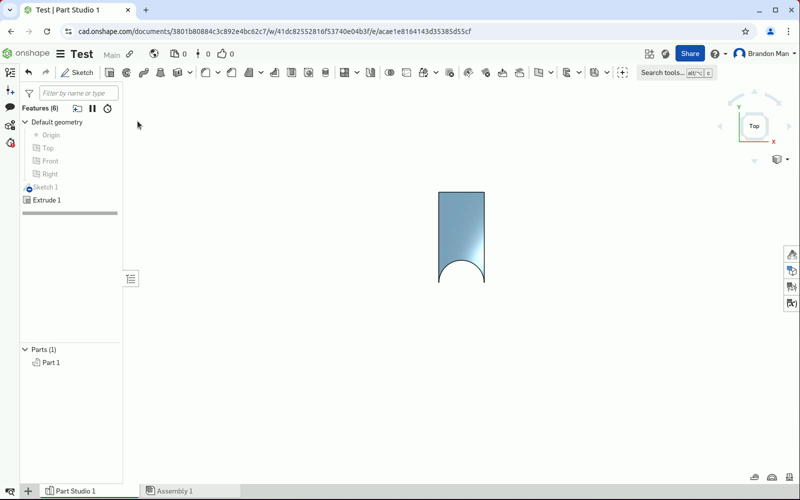
key(shift+h)
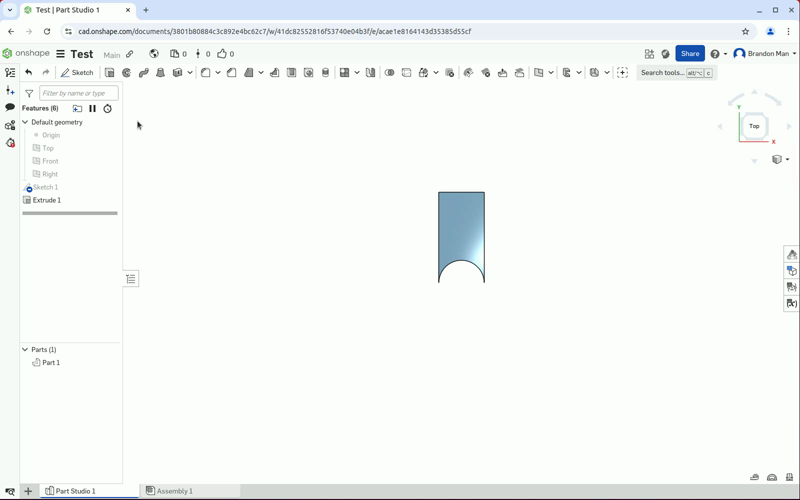
key(shift+h)
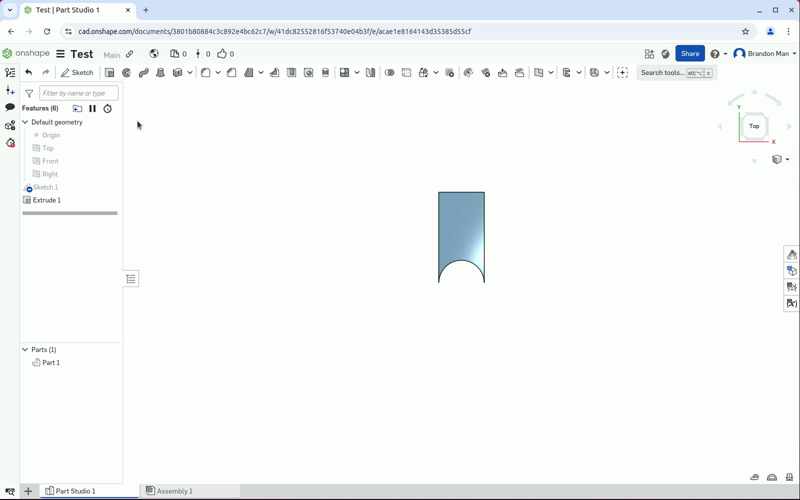
mouse_move(73, 189)
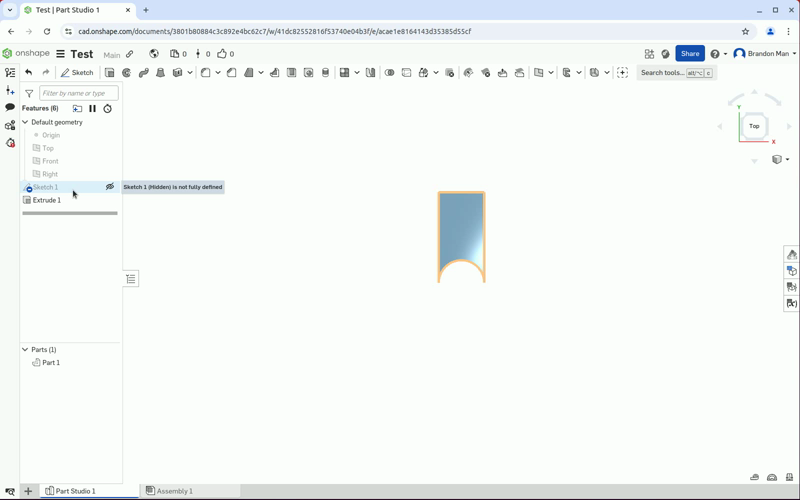
click(73, 189)
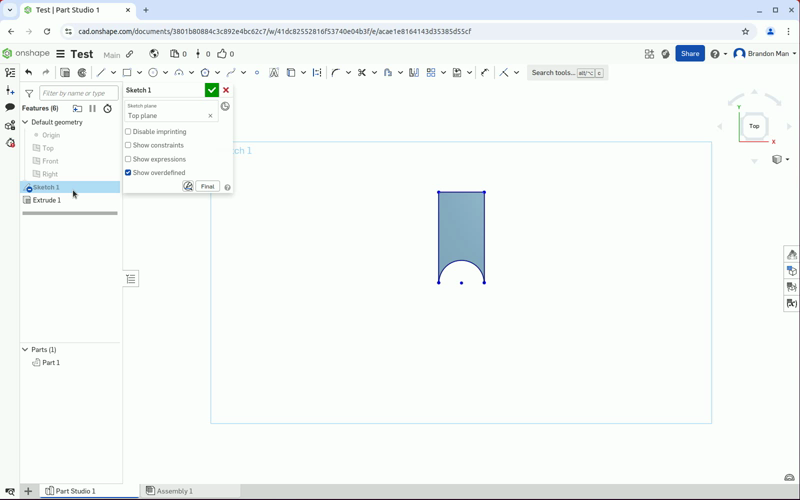
mouse_move(229, 92)
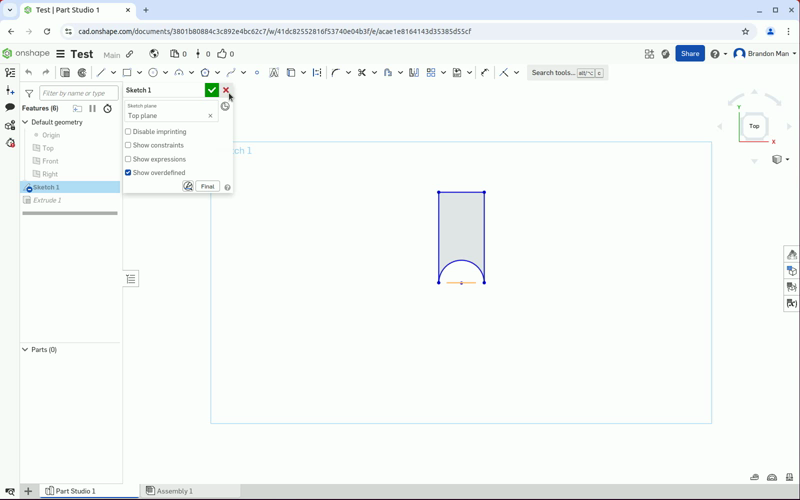
click(229, 92)
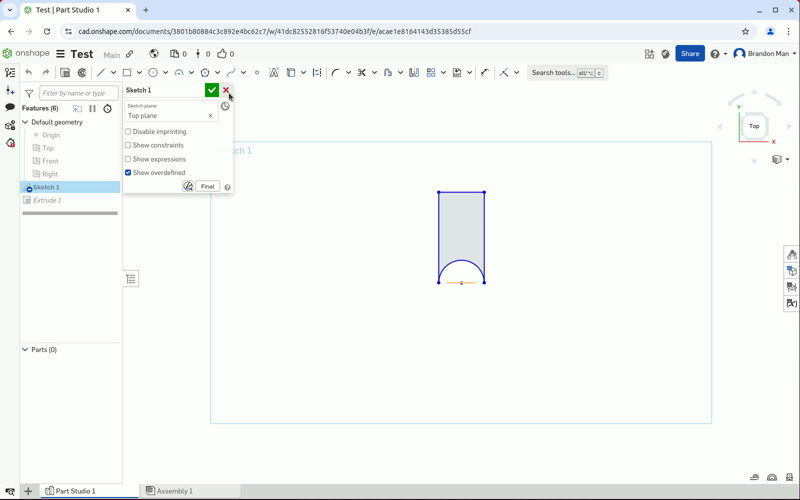
key(shift+s)
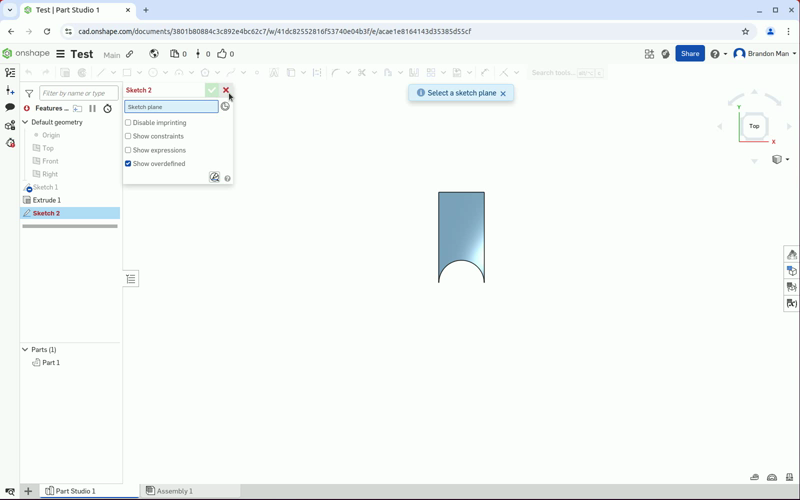
mouse_move(73, 150)
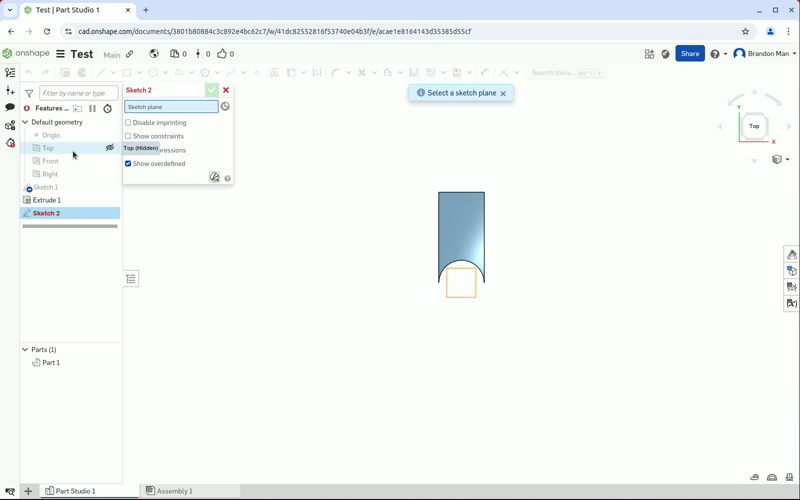
click(73, 150)
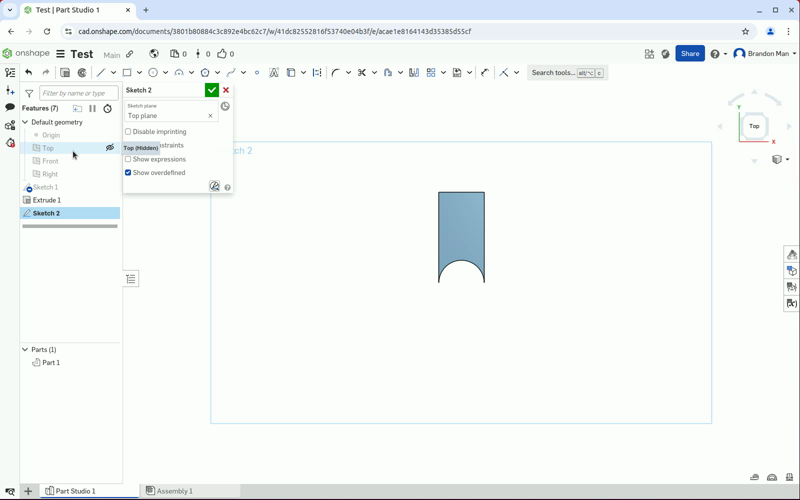
mouse_move(73, 352)
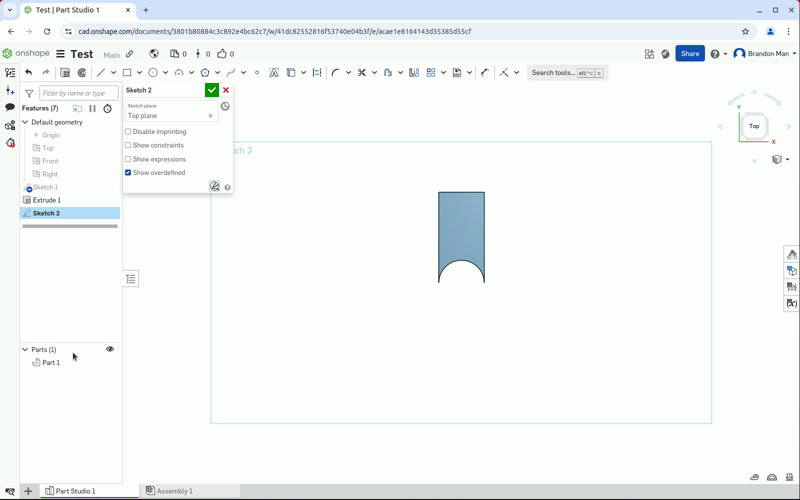
key(y)
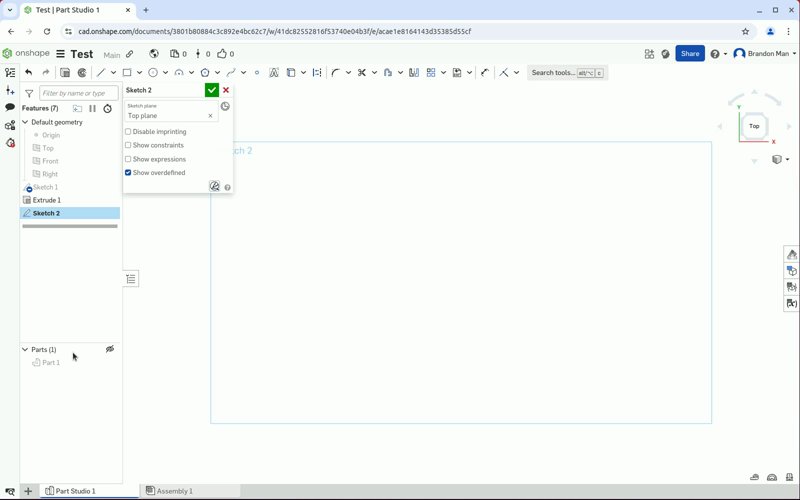
key(a)
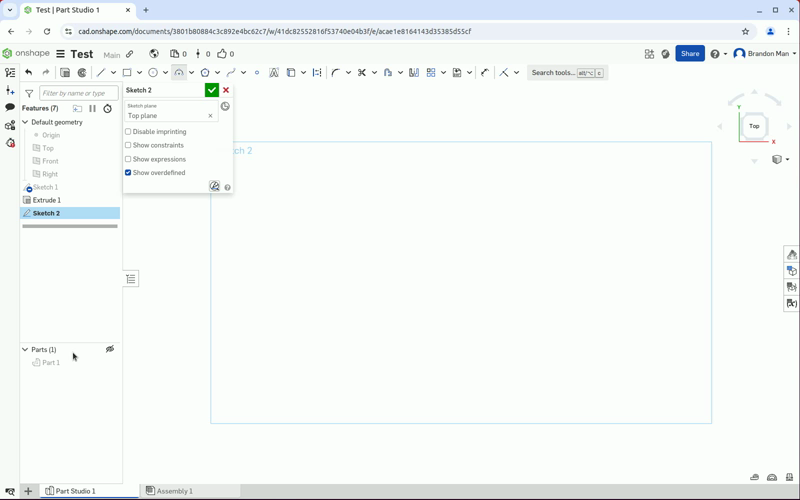
key_down(shift)
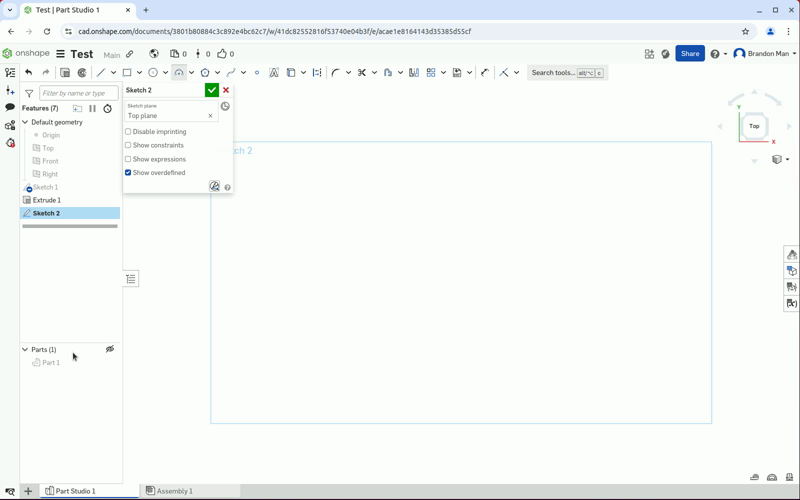
mouse_move(438, 282)
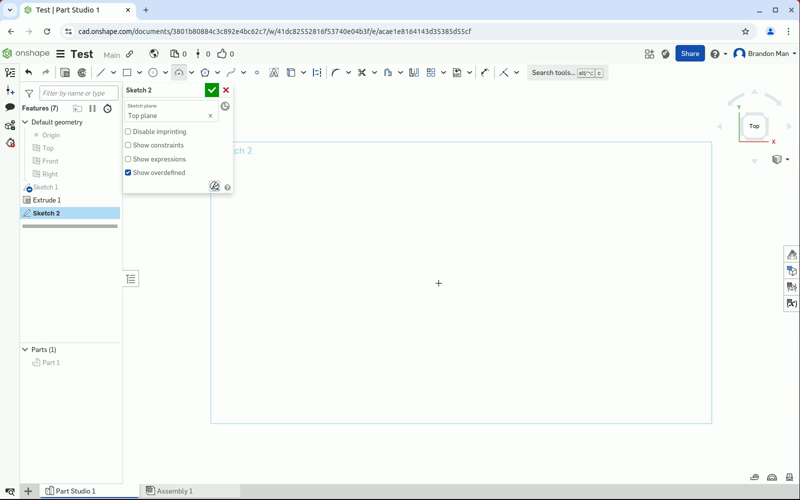
click(438, 282)
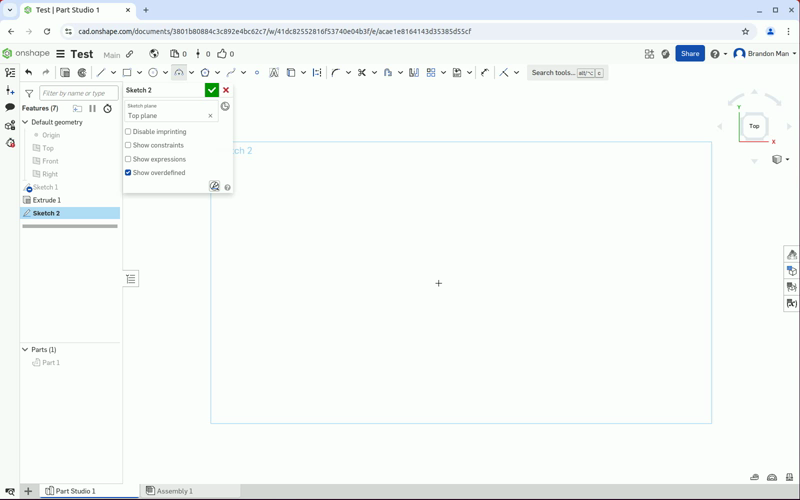
key_up(shift)
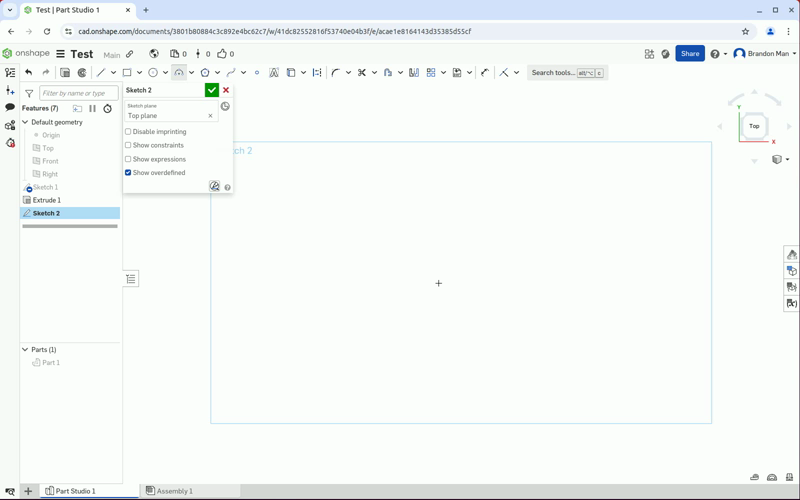
key_down(shift)
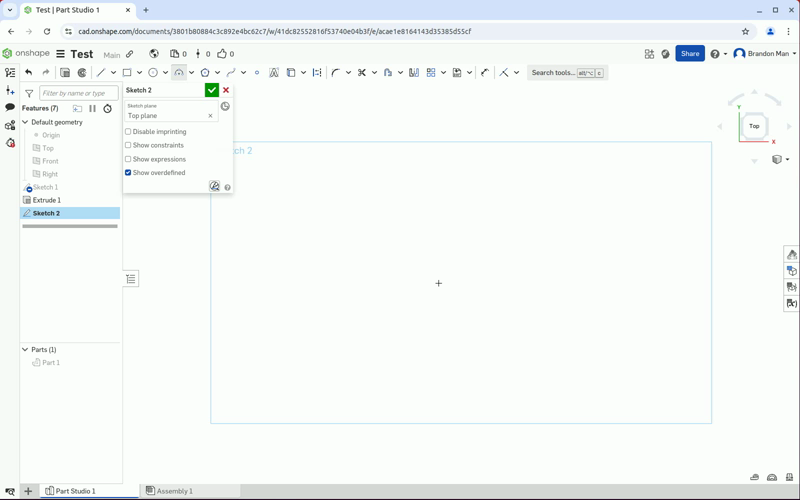
mouse_move(483, 282)
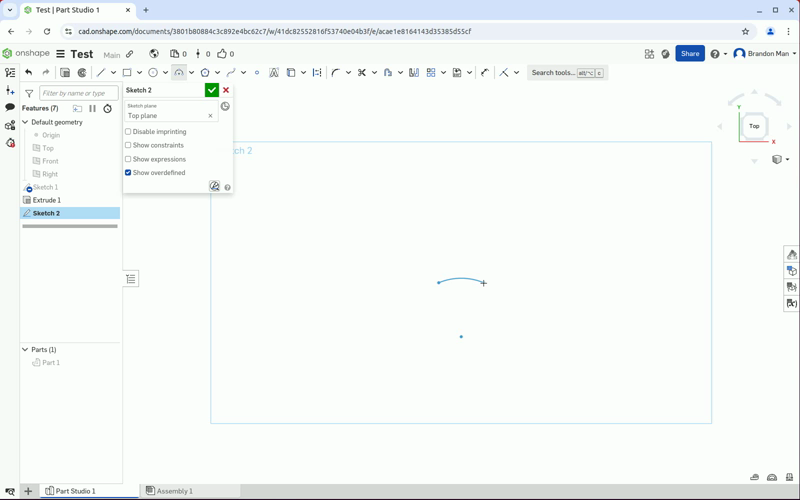
click(483, 282)
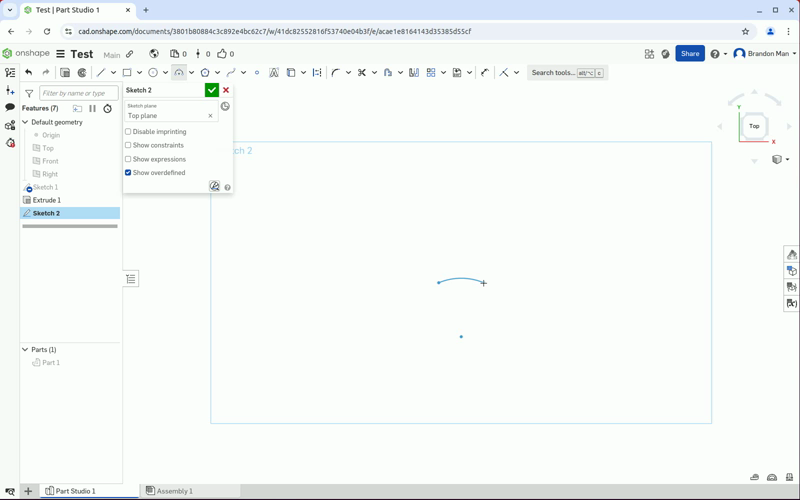
mouse_move(461, 305)
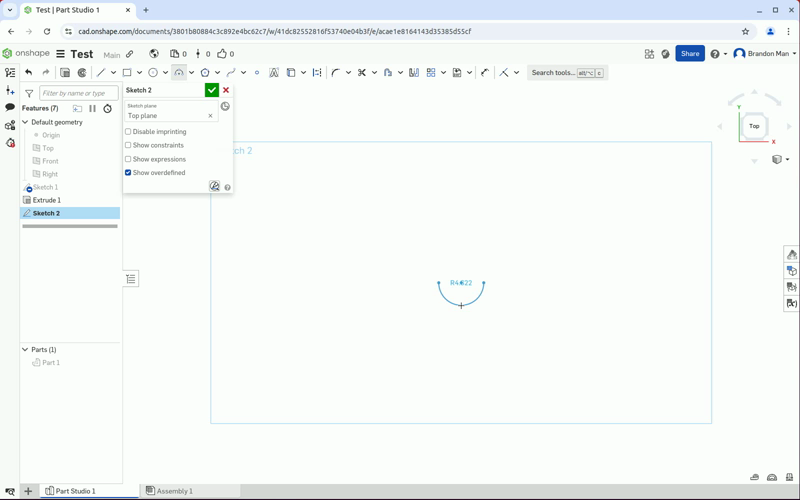
click(461, 305)
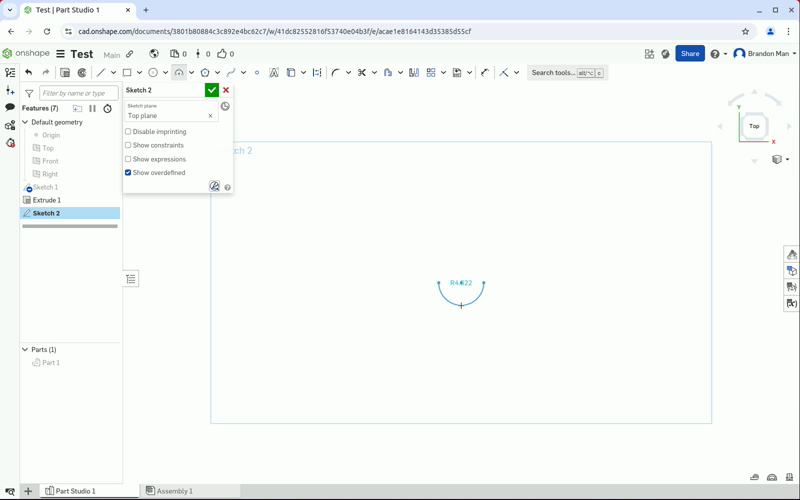
key_up(shift)
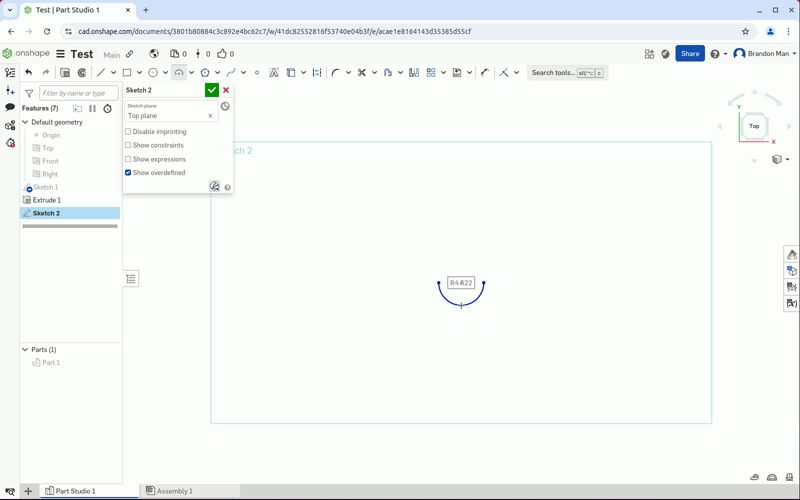
key(esc)
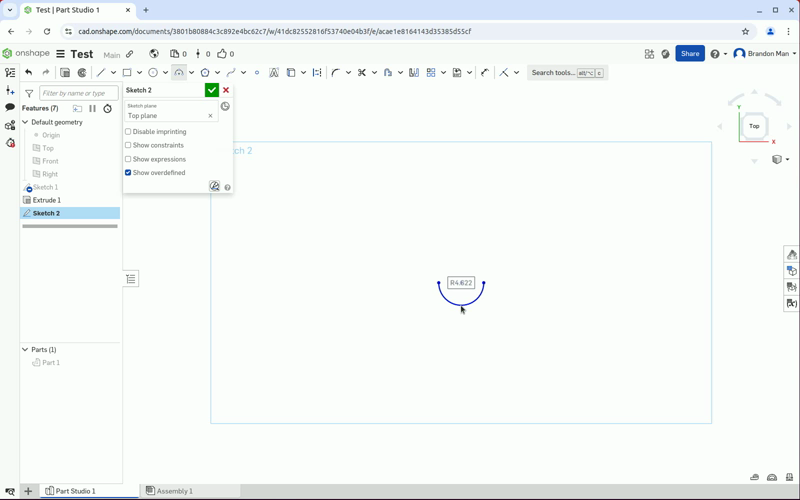
key(l)
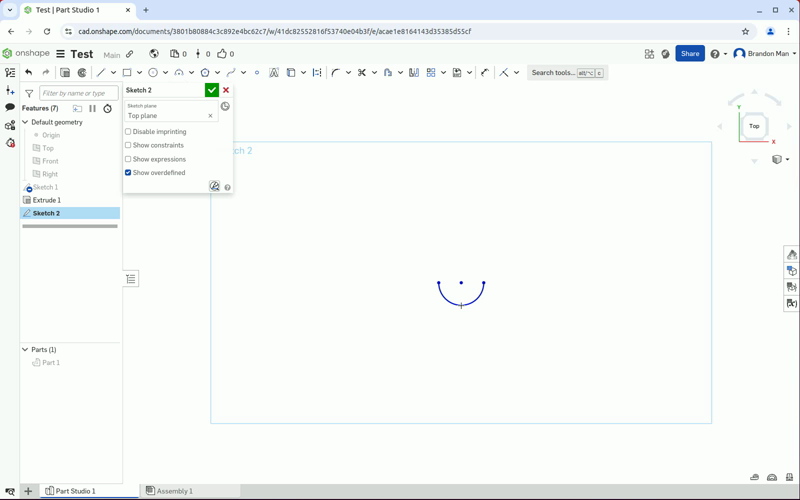
mouse_move(483, 282)
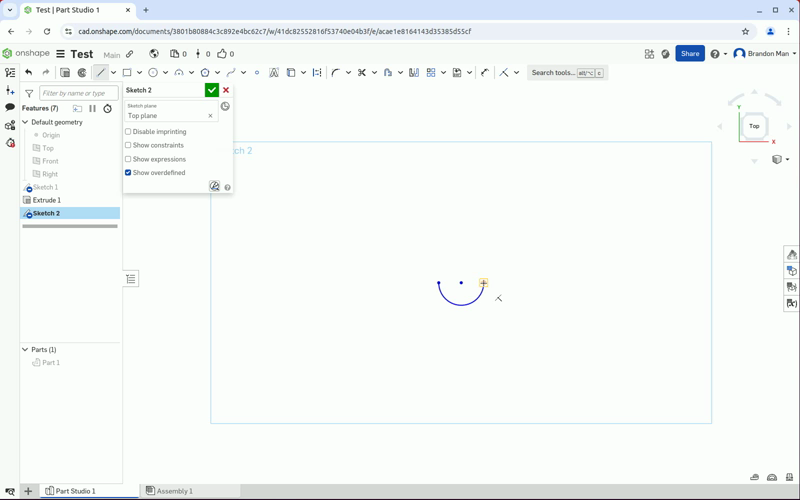
click(483, 282)
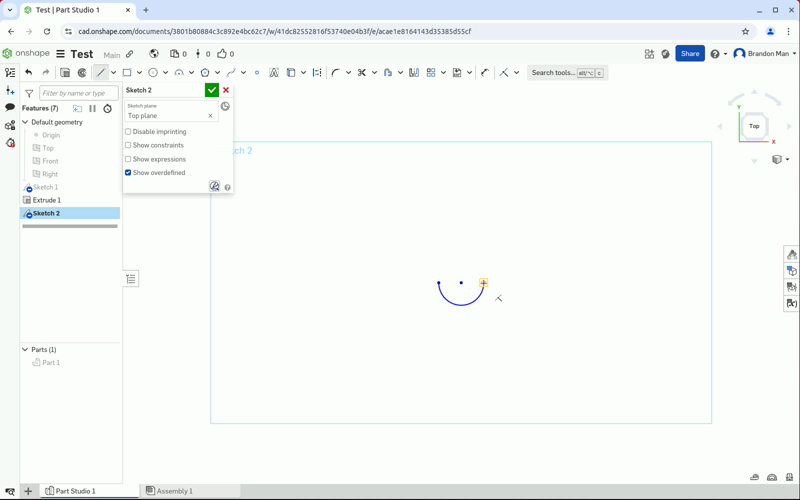
key_down(shift)
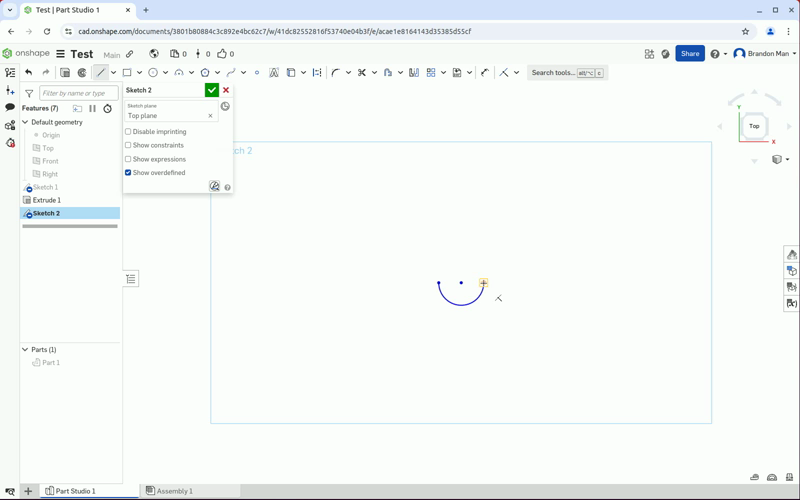
mouse_move(513, 282)
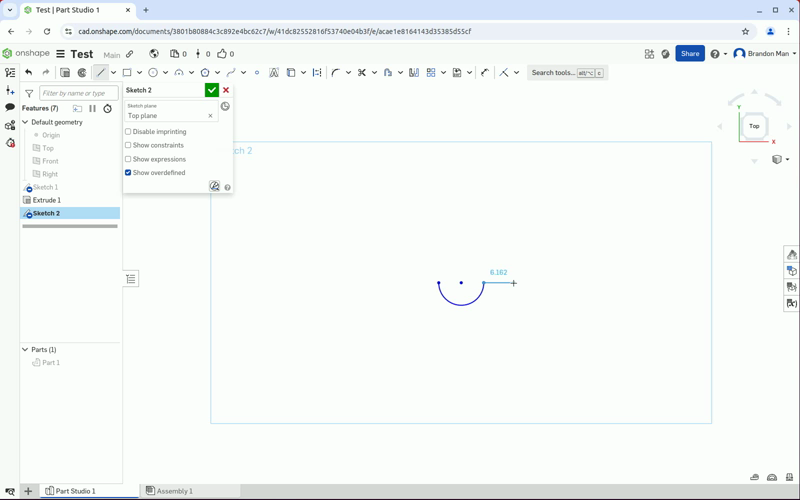
mouse_move(467, 282)
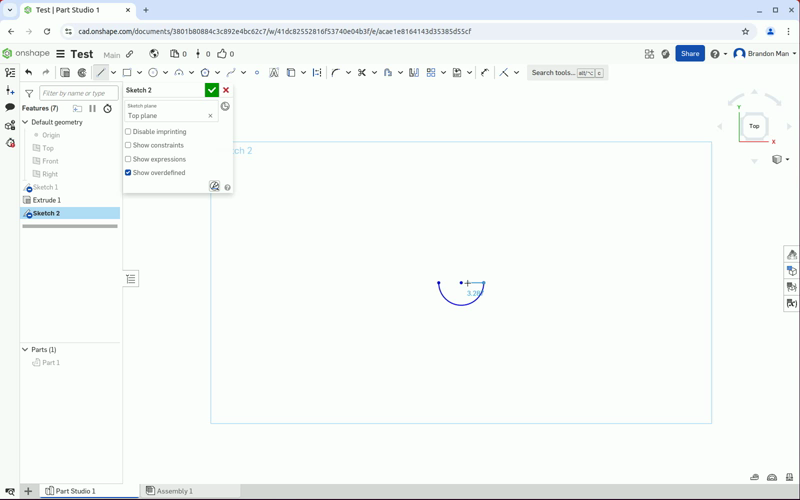
click(467, 282)
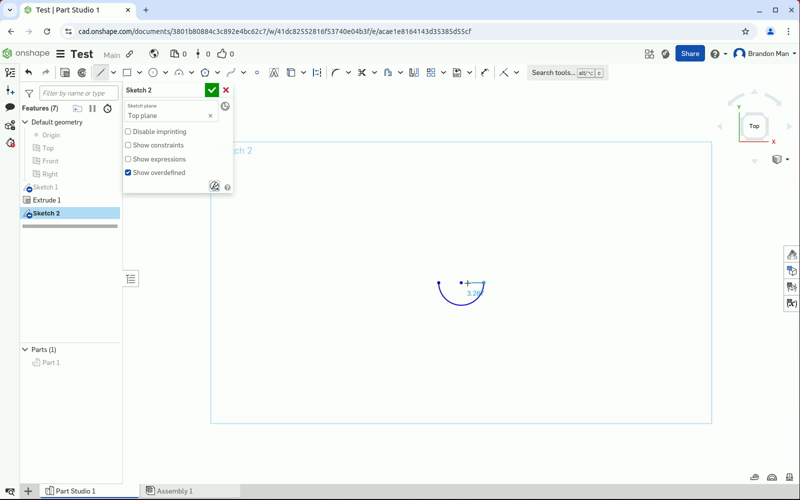
key_up(shift)
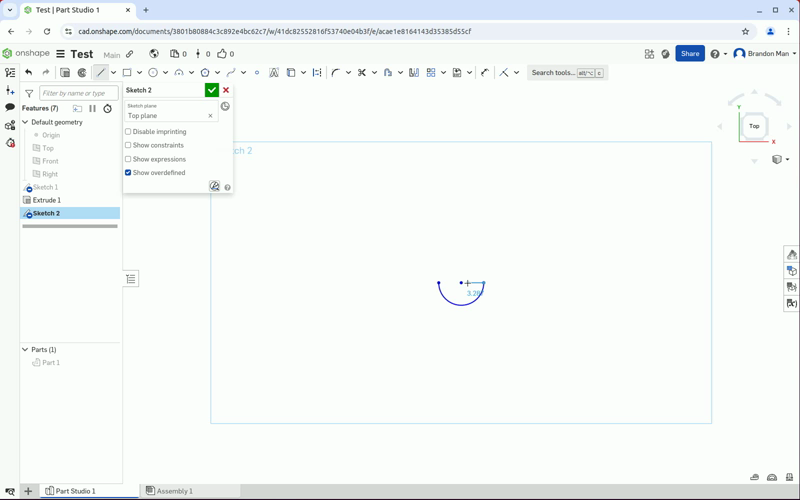
key(esc)
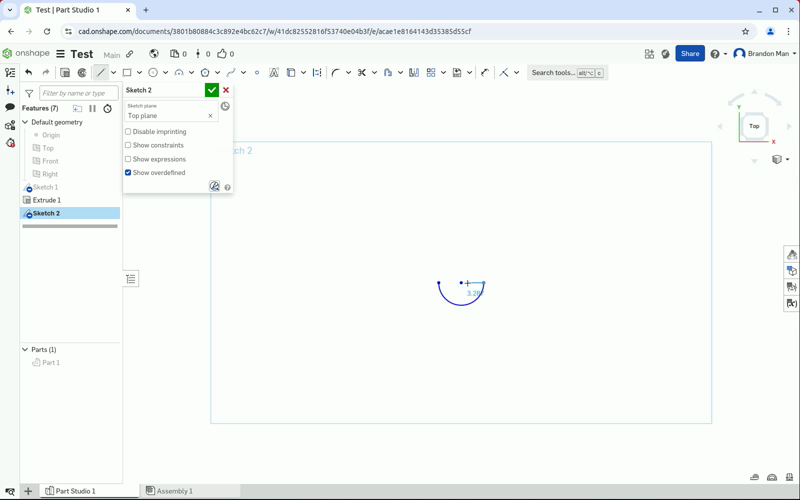
key(a)
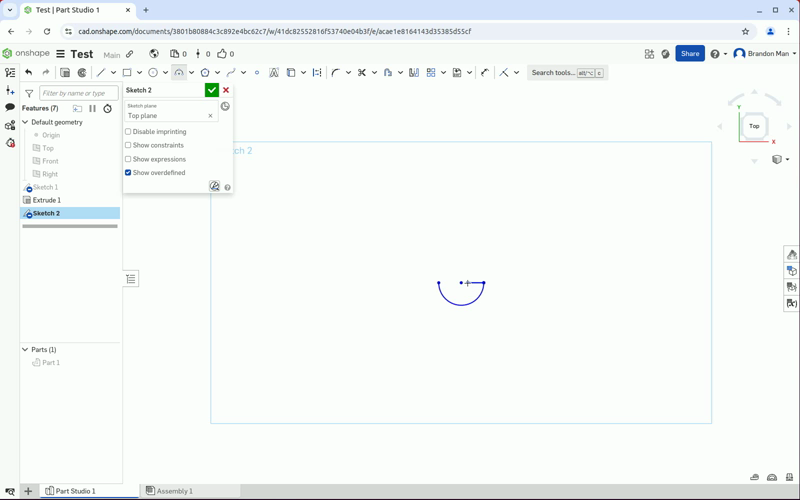
mouse_move(467, 282)
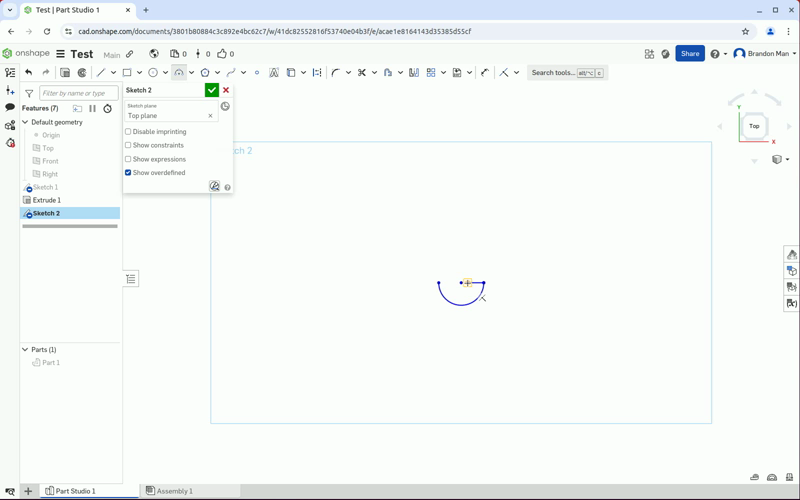
click(467, 282)
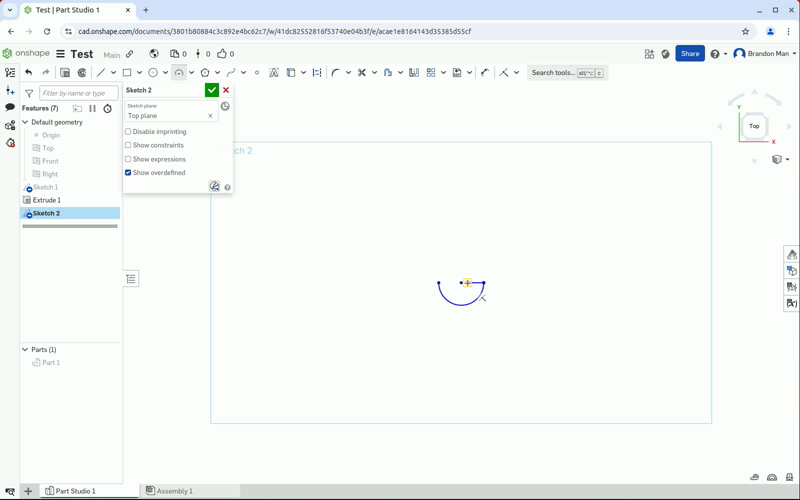
key_down(shift)
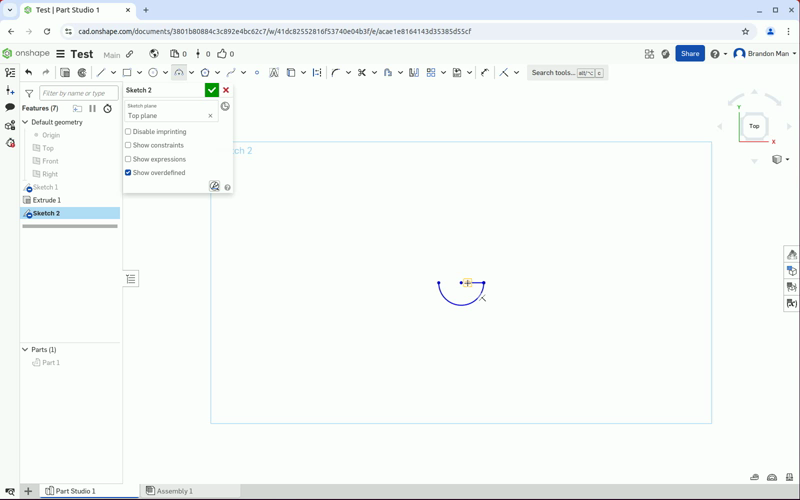
mouse_move(454, 282)
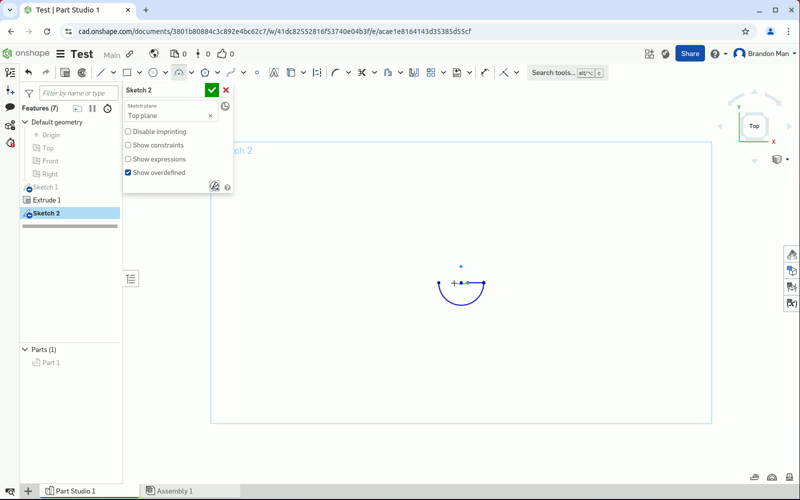
click(454, 282)
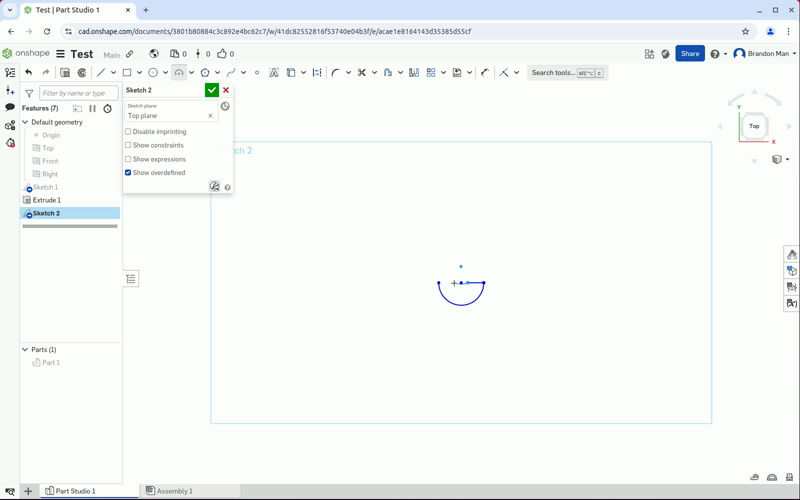
mouse_move(461, 289)
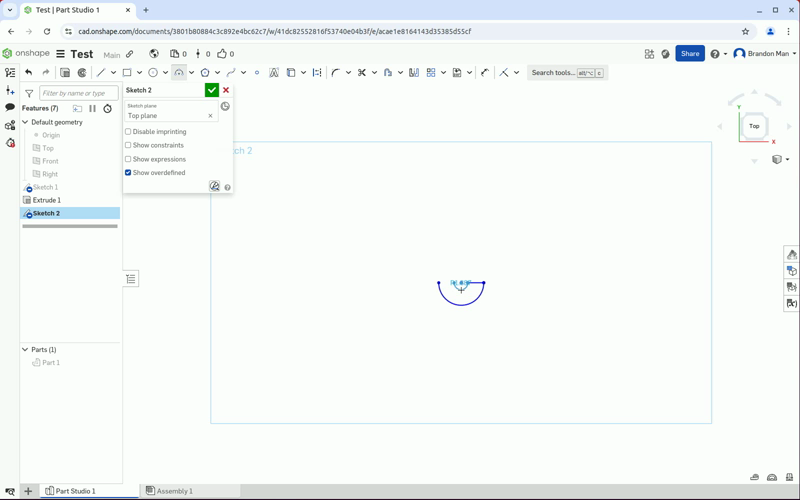
click(461, 289)
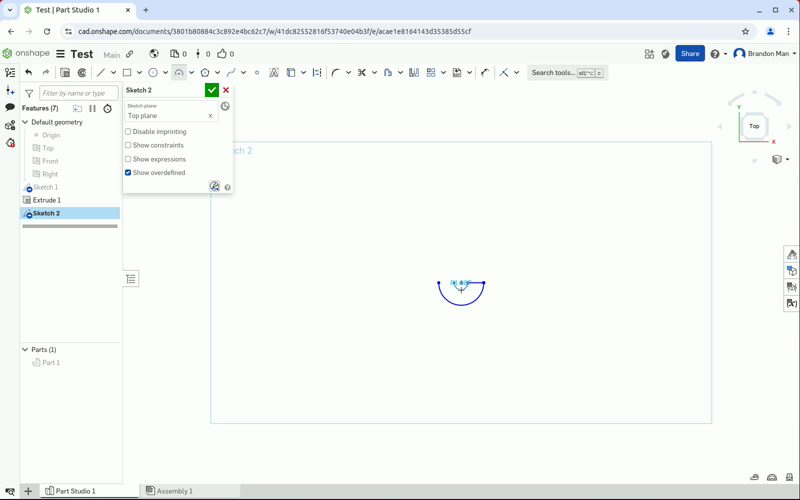
key_up(shift)
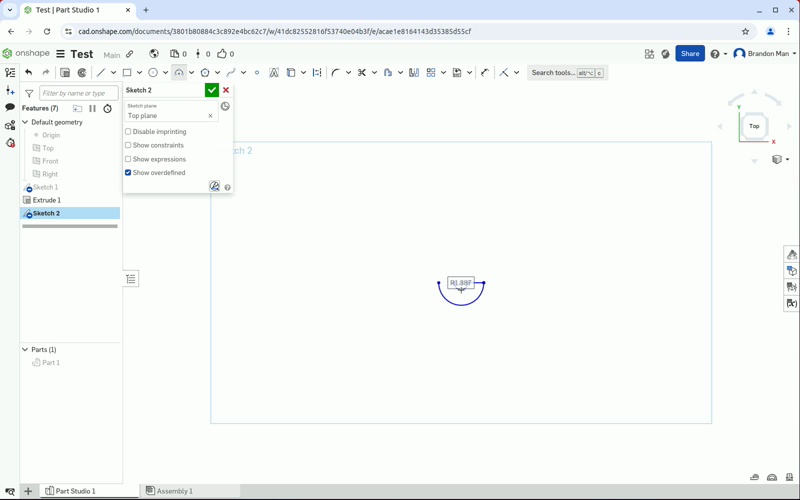
key(esc)
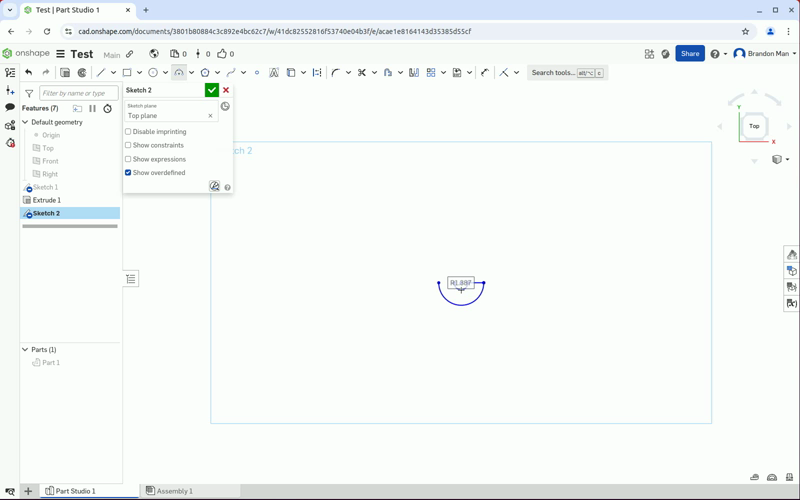
key(l)
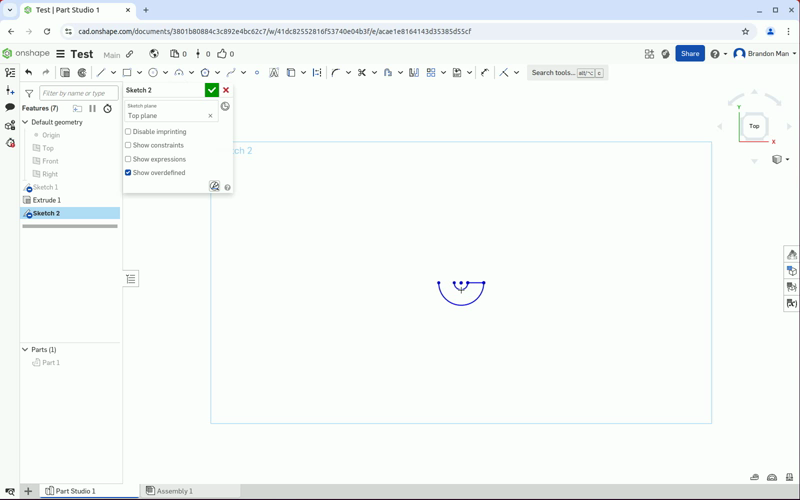
mouse_move(454, 282)
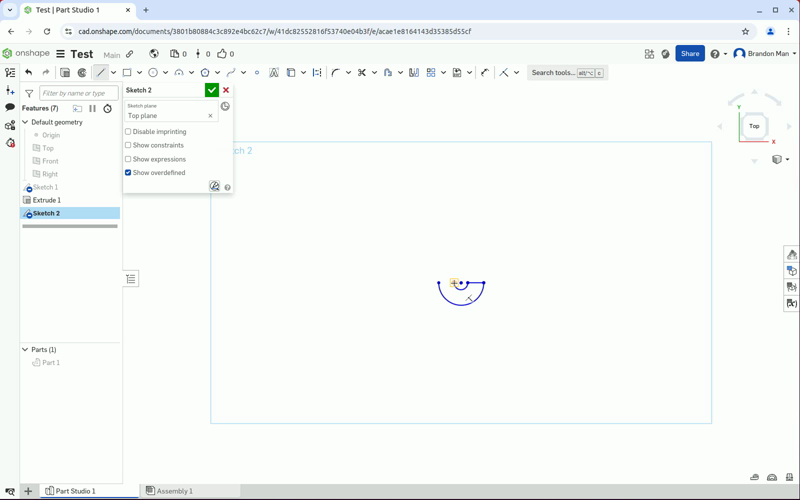
click(454, 282)
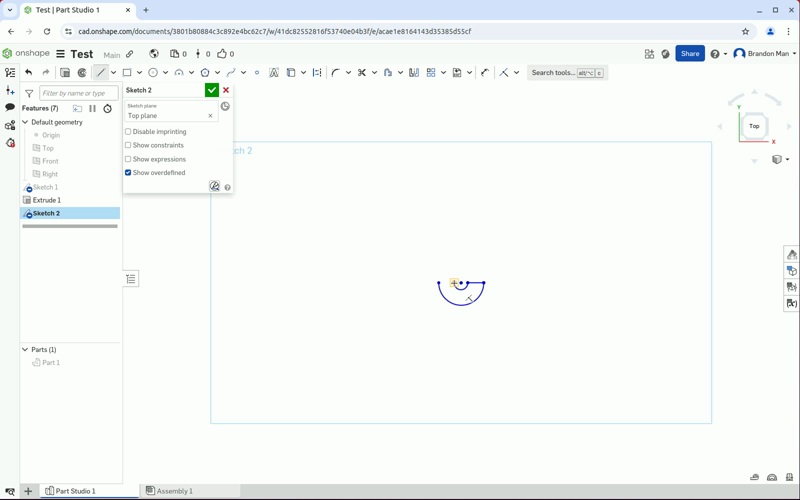
mouse_move(484, 282)
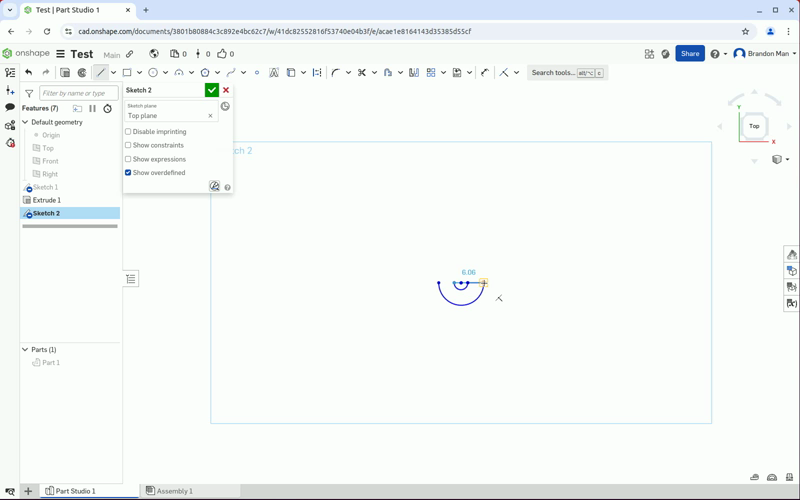
key_down(shift)
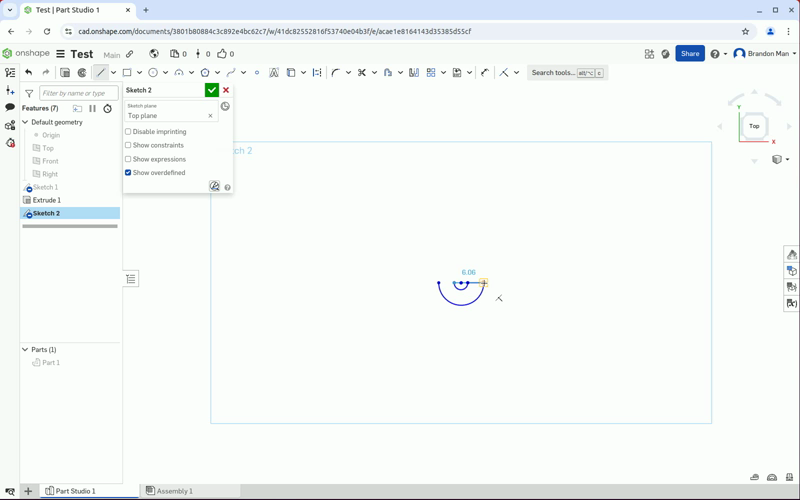
mouse_move(438, 282)
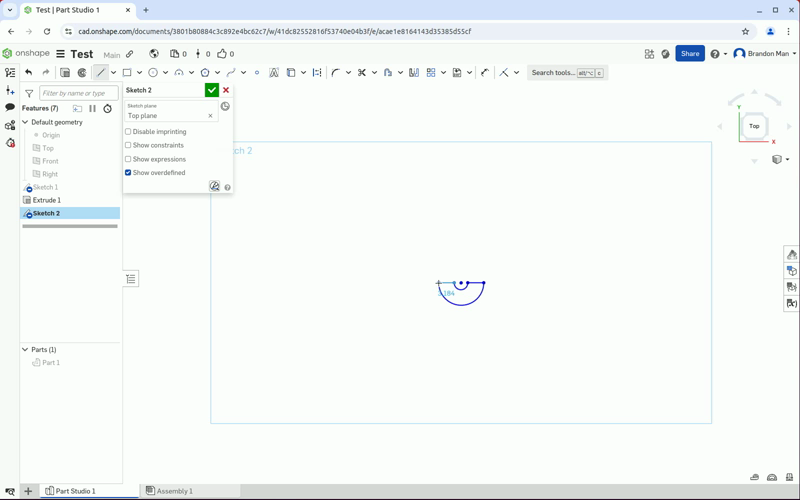
key_up(shift)
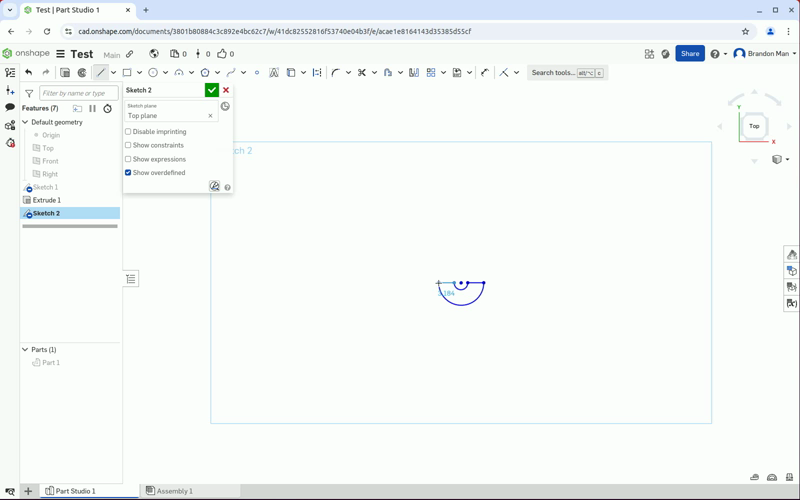
click(438, 282)
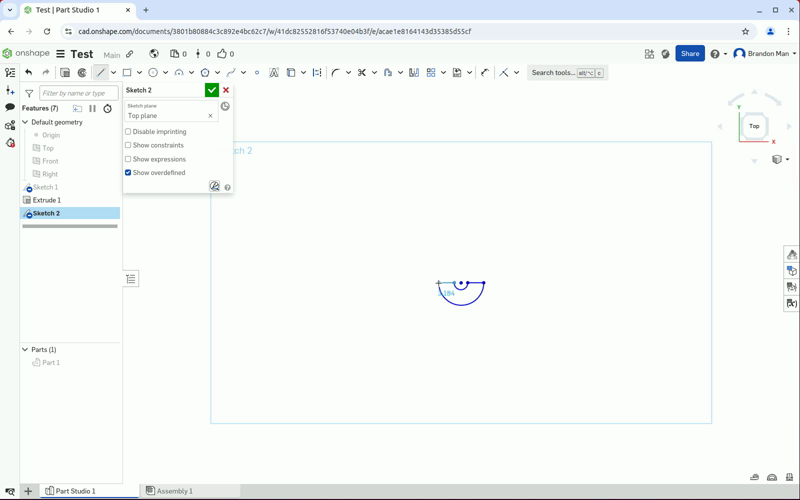
key(esc)
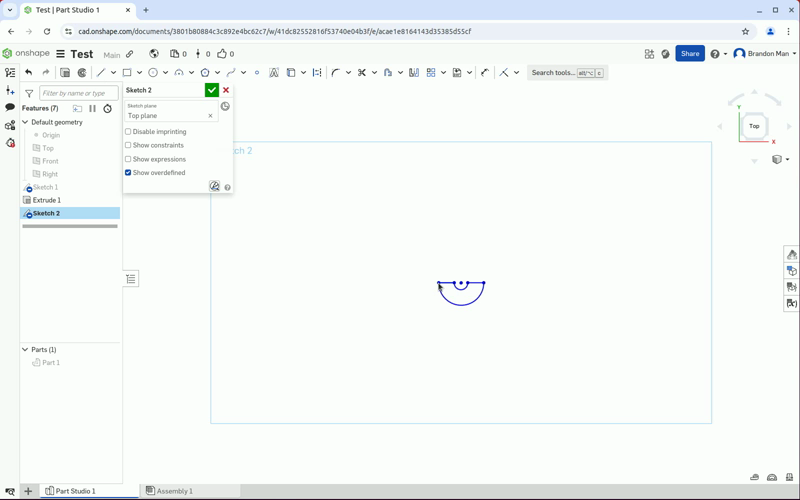
mouse_move(464, 288)
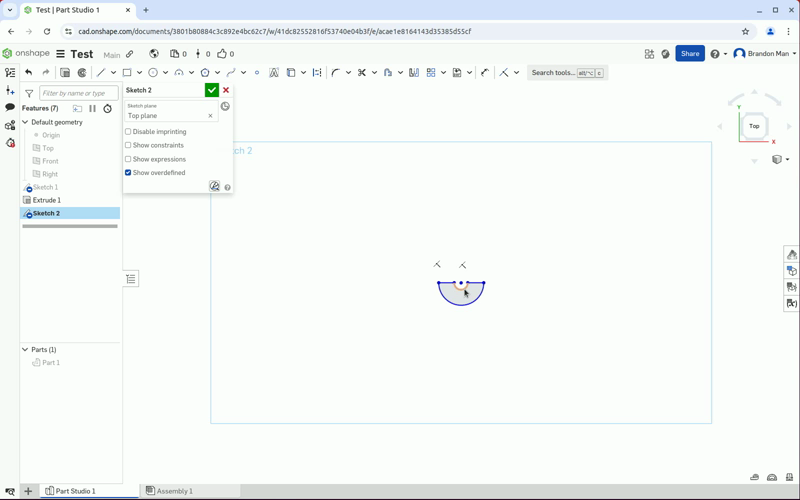
scroll(6)
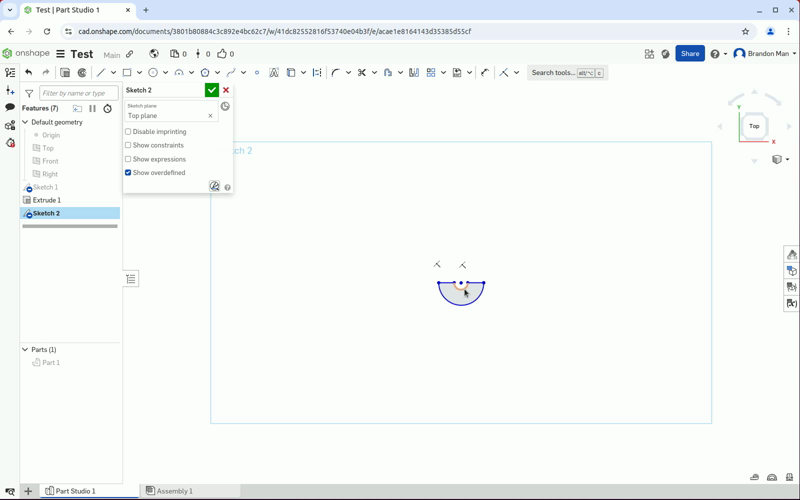
scroll(6)
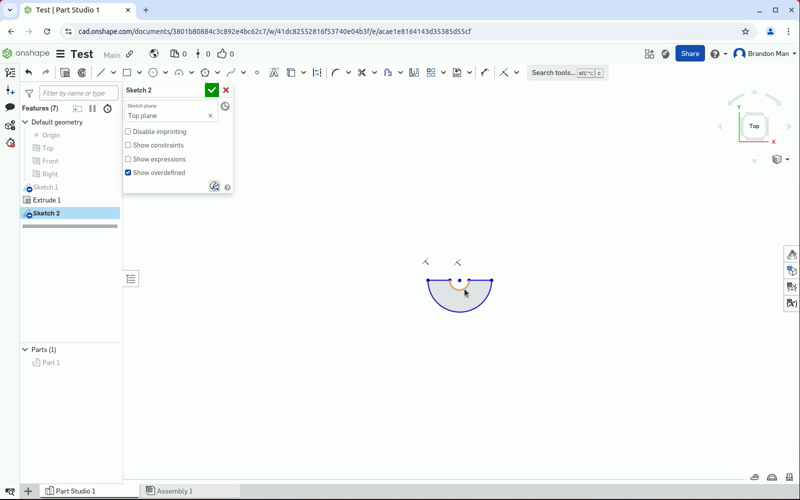
scroll(6)
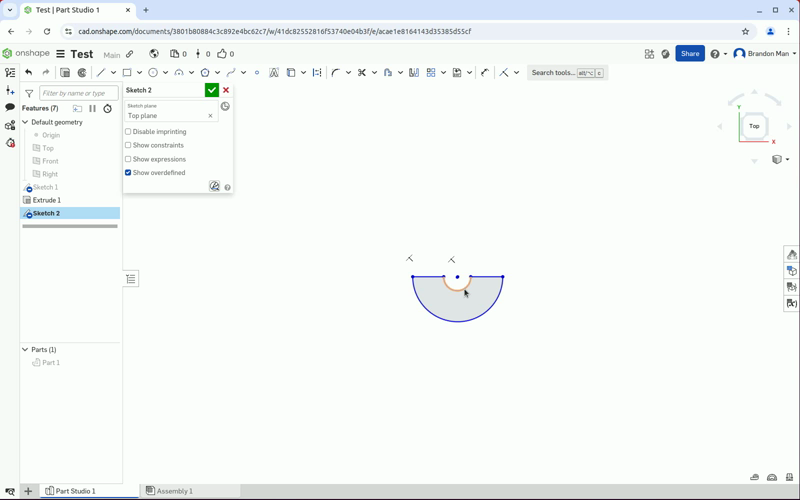
scroll(6)
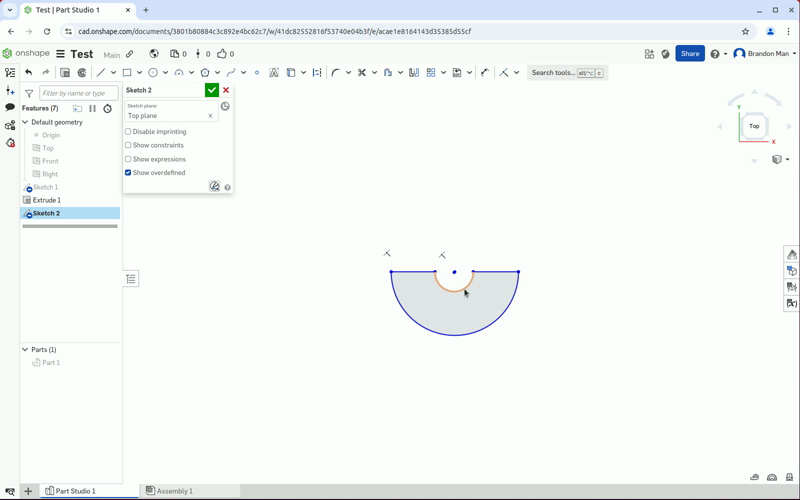
scroll(6)
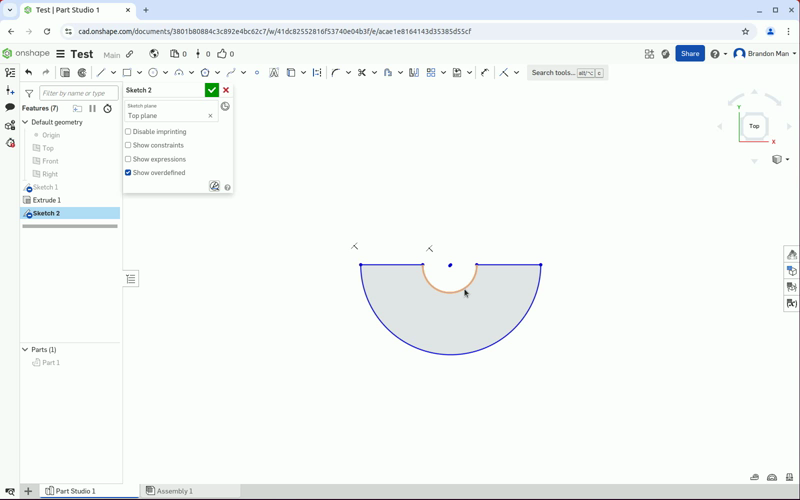
scroll(6)
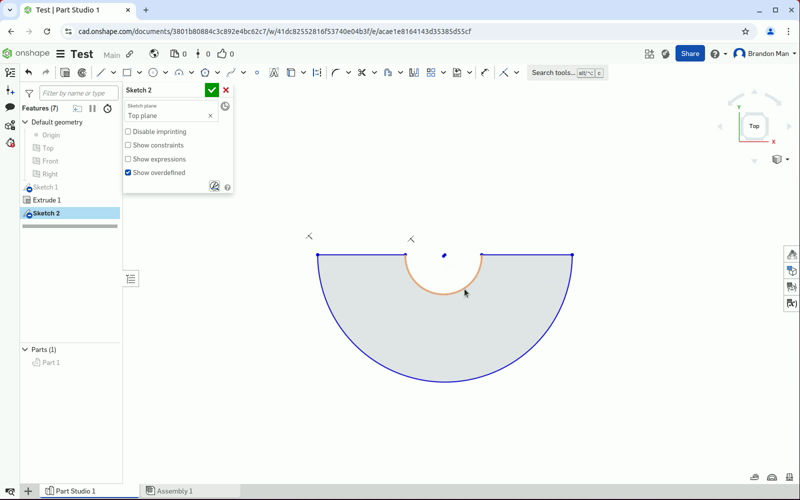
scroll(6)
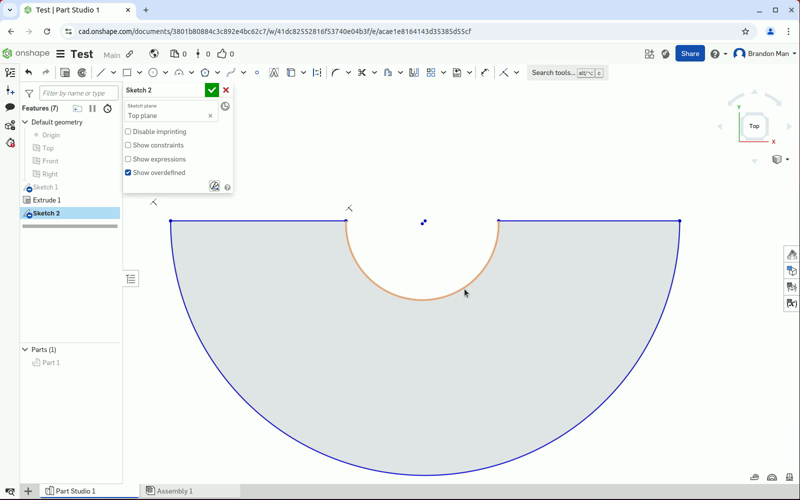
click(464, 288)
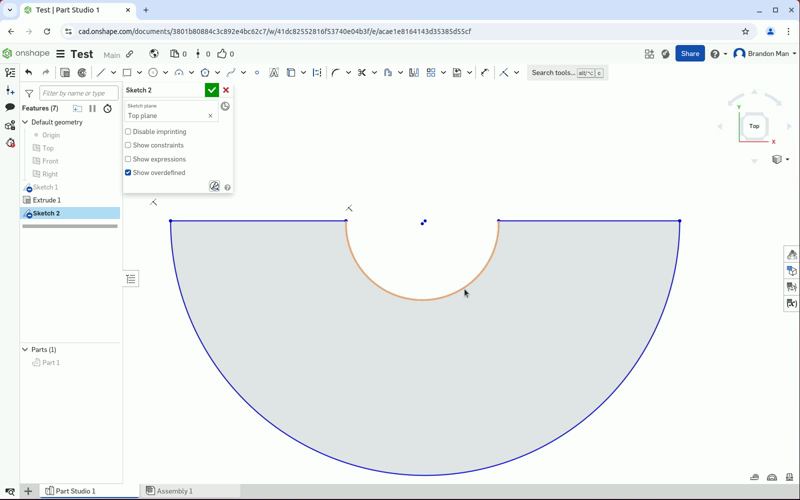
scroll(-6)
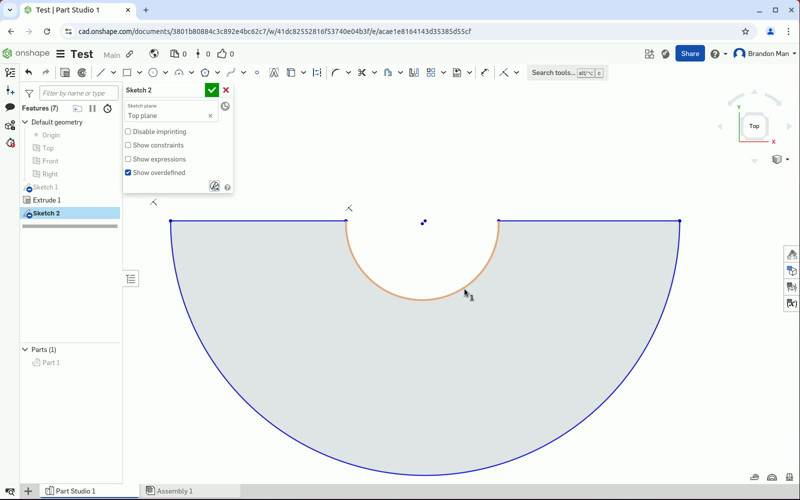
scroll(-6)
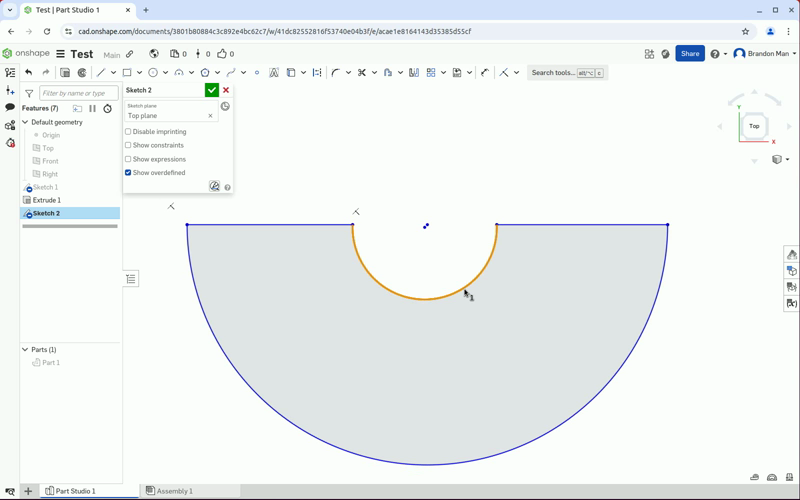
scroll(-6)
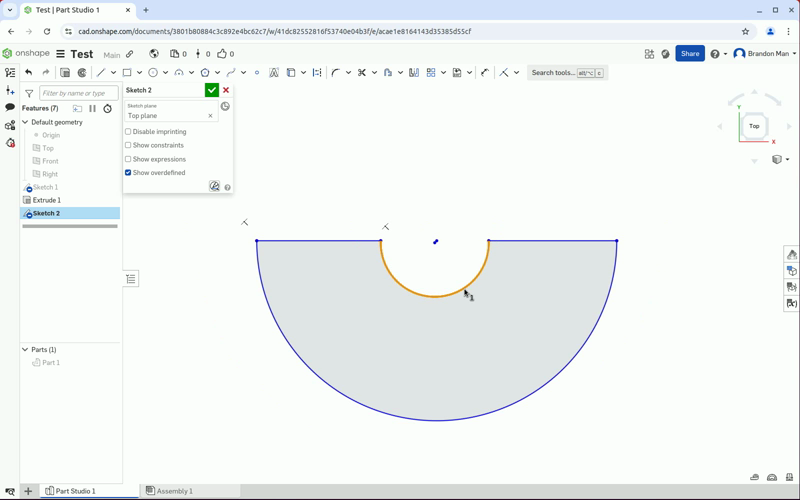
scroll(-6)
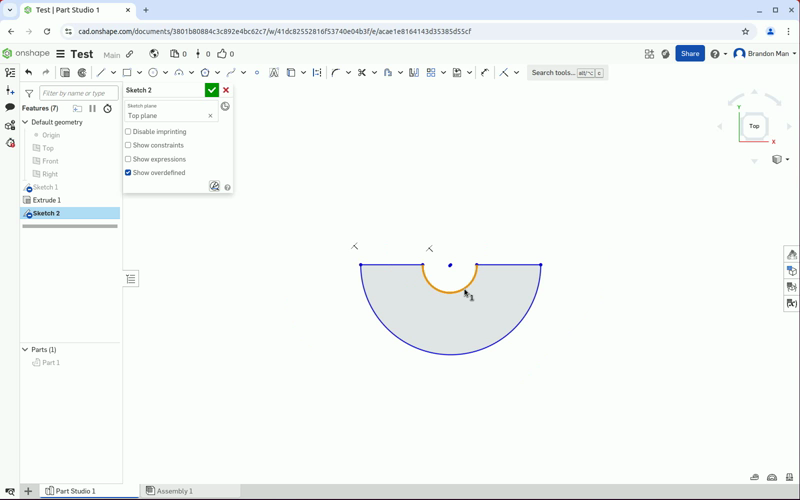
scroll(-6)
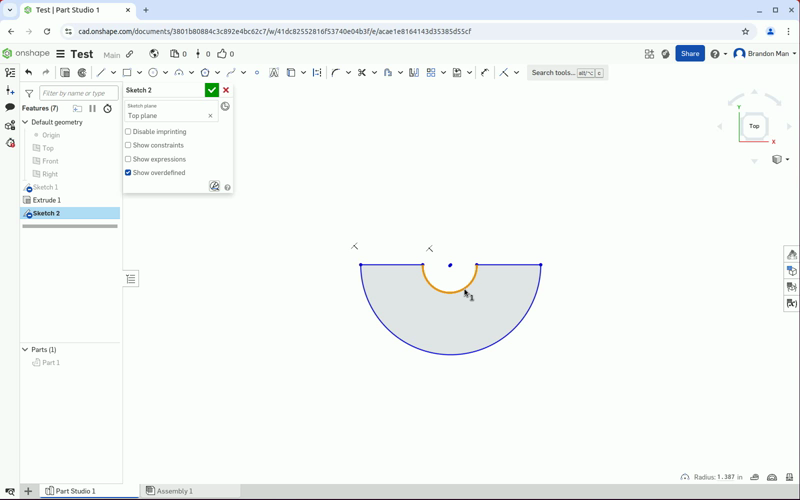
scroll(-6)
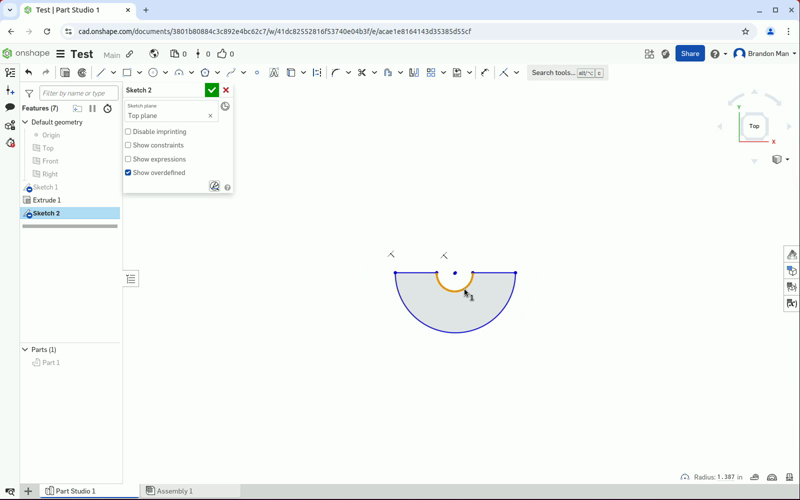
scroll(-6)
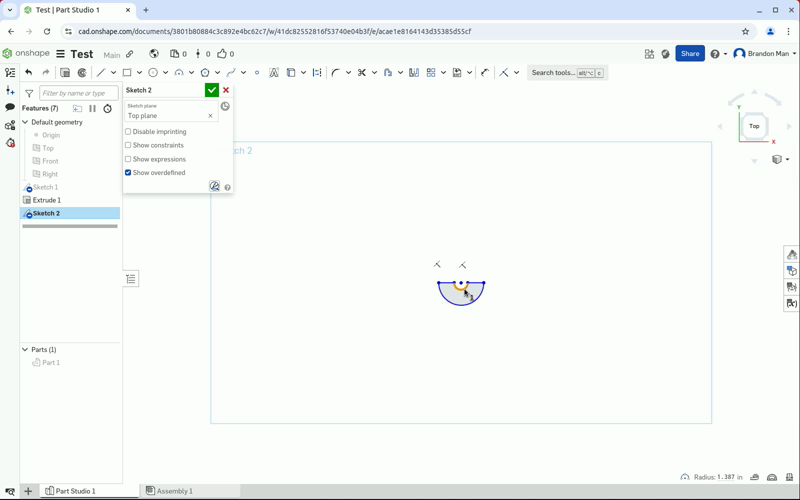
mouse_move(73, 352)
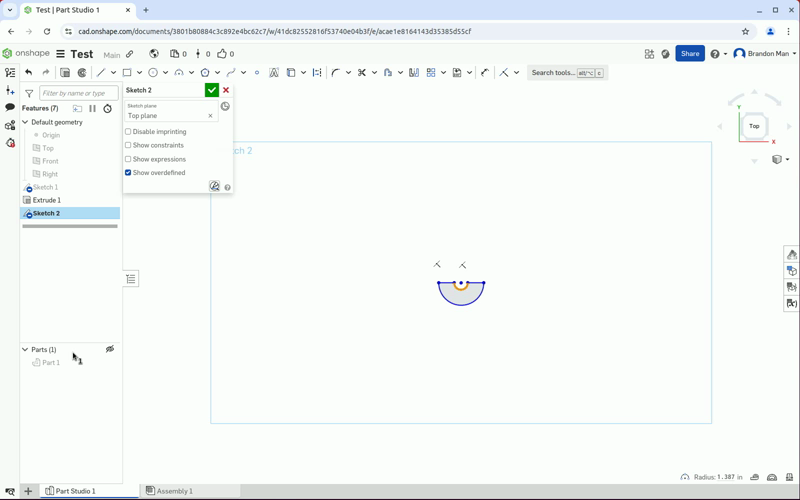
key(shift+y)
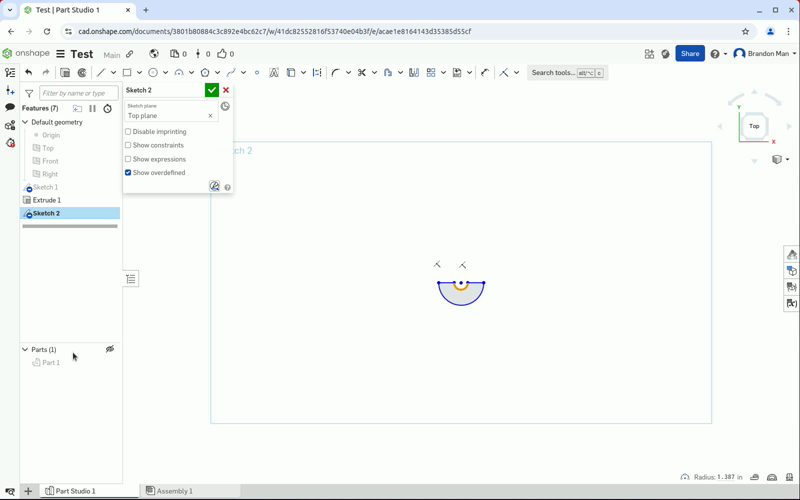
key(shift+e)
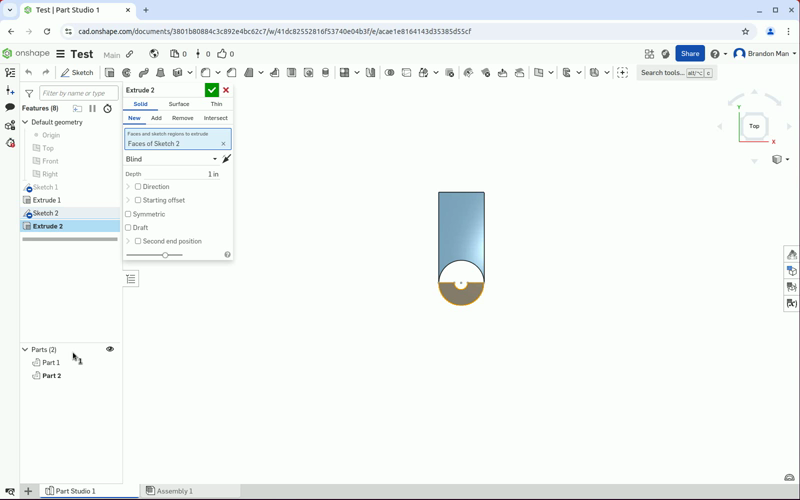
mouse_move(143, 106)
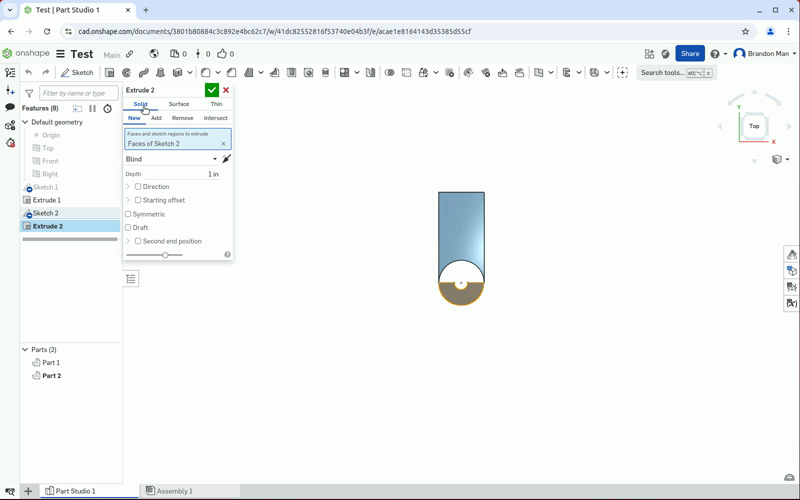
click(143, 106)
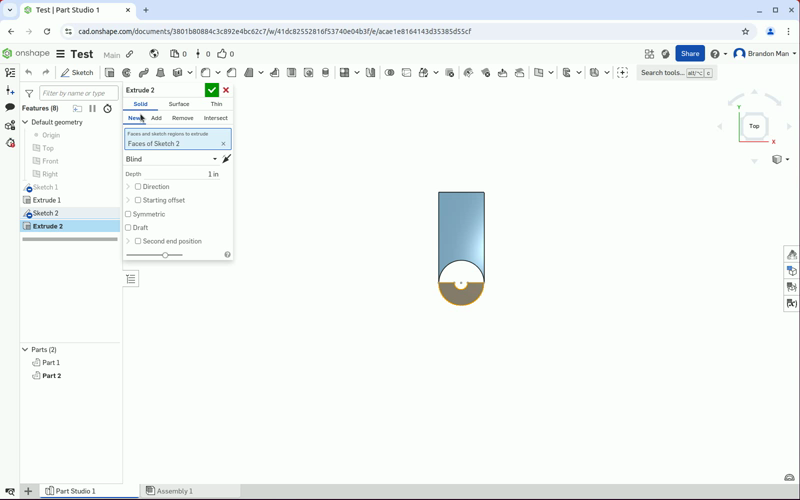
mouse_move(137, 120)
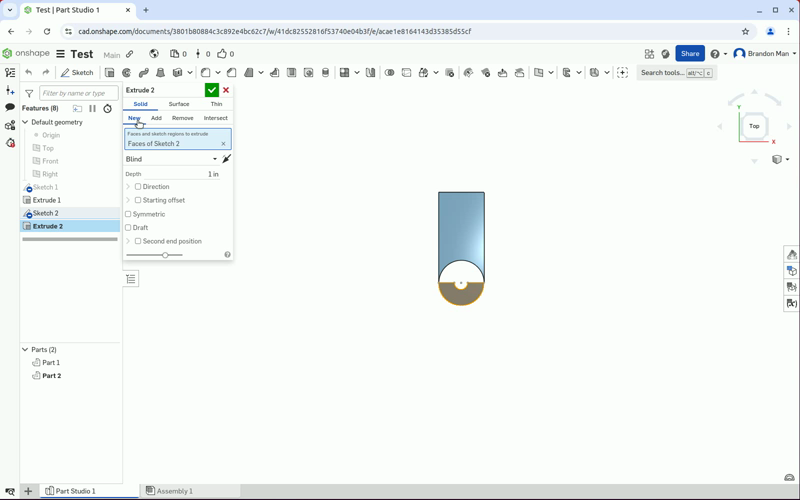
click(137, 120)
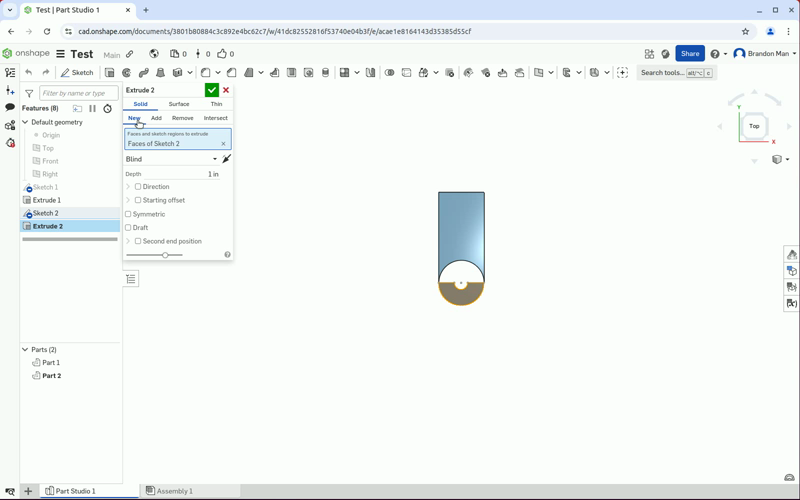
key(tab, 4)
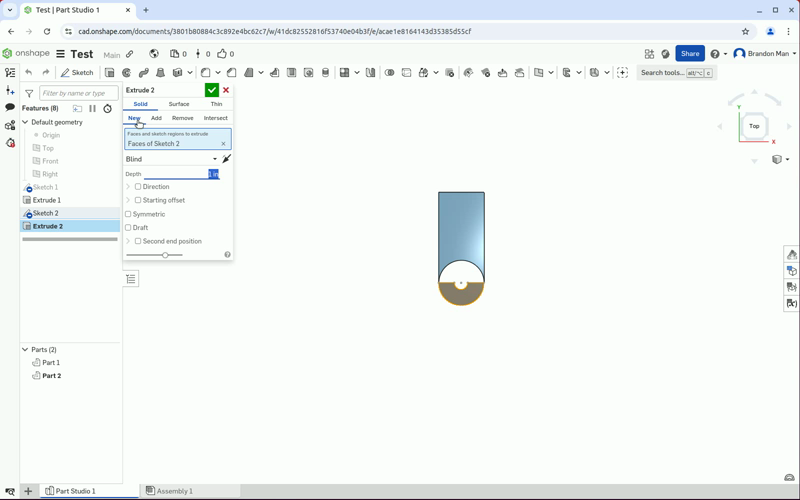
text(23.108)
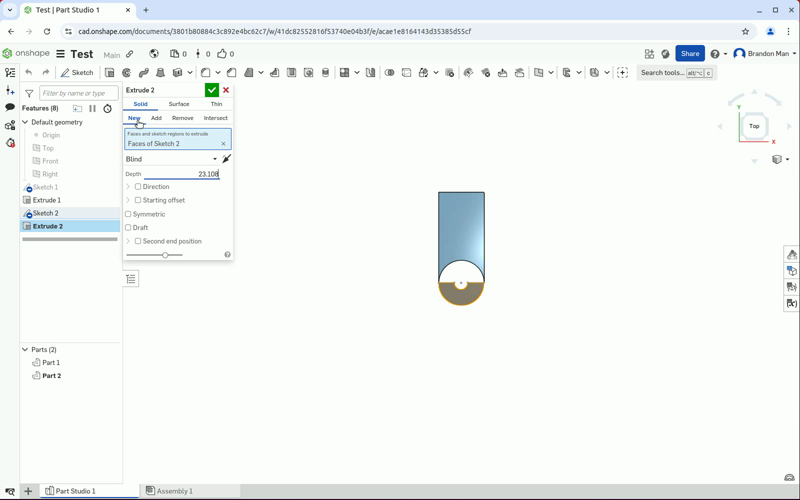
key(enter)
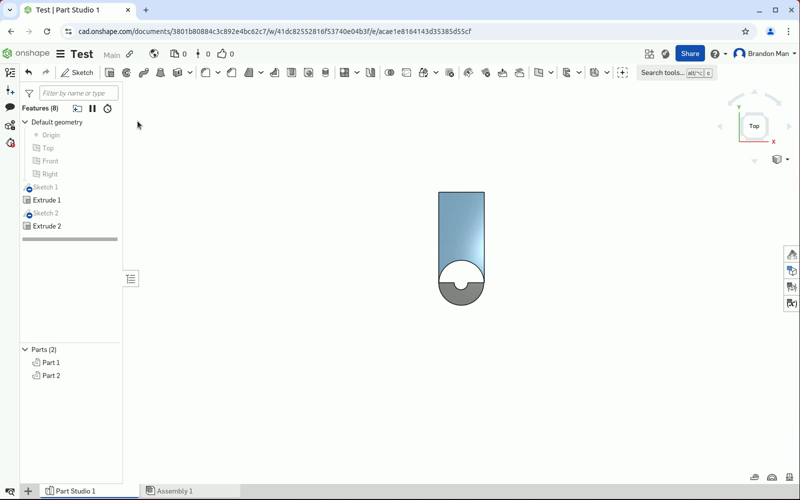
key(shift+h)
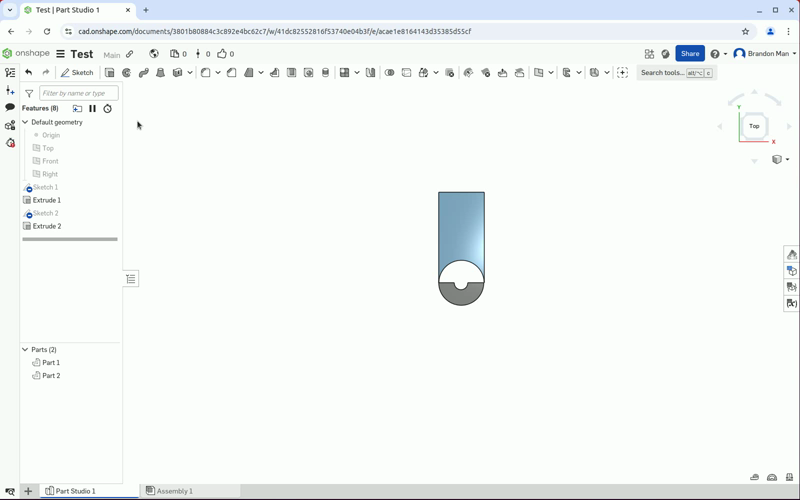
key(shift+h)
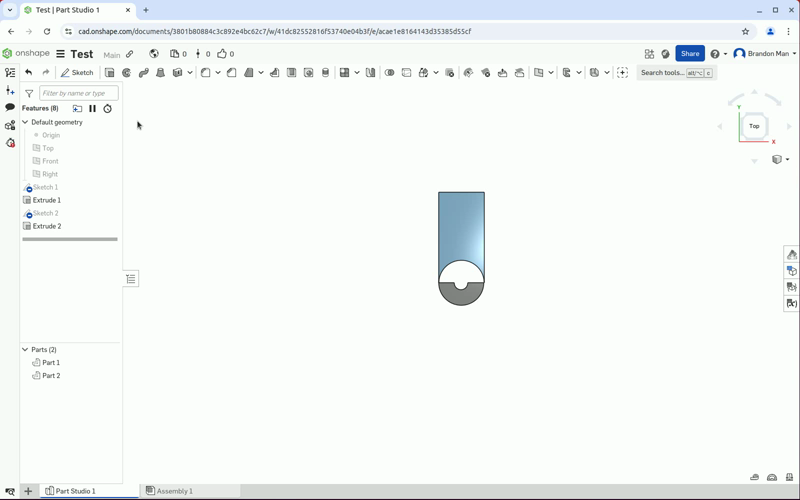
mouse_move(73, 189)
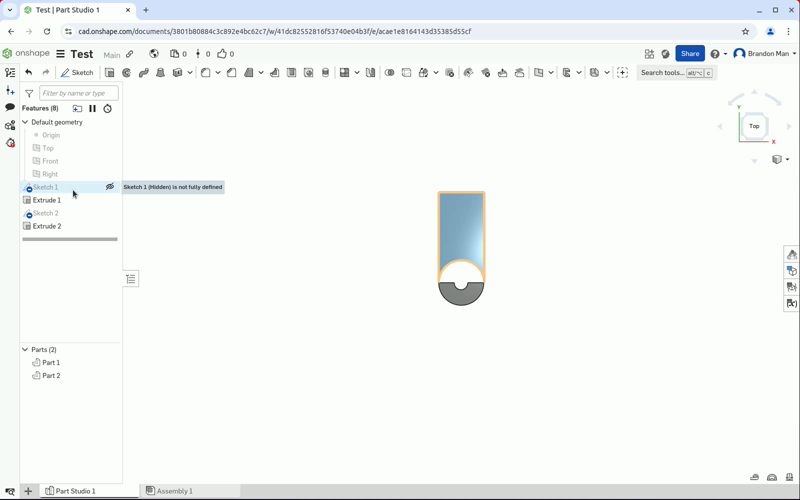
click(73, 189)
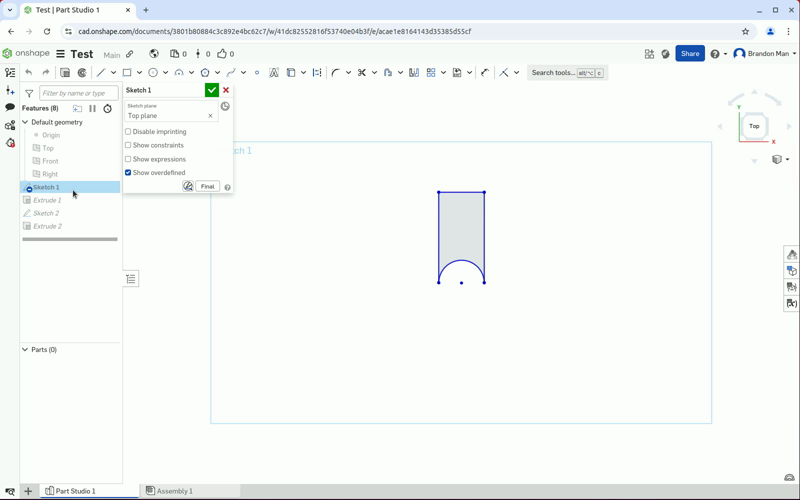
mouse_move(229, 92)
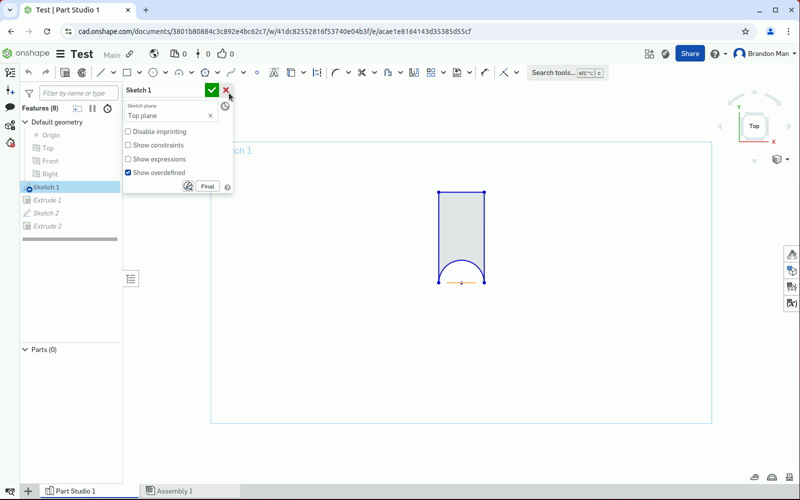
click(229, 92)
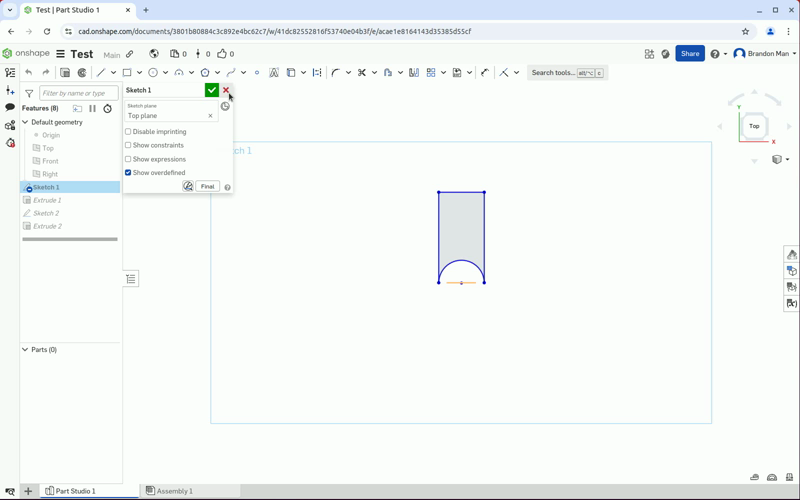
key(shift+s)
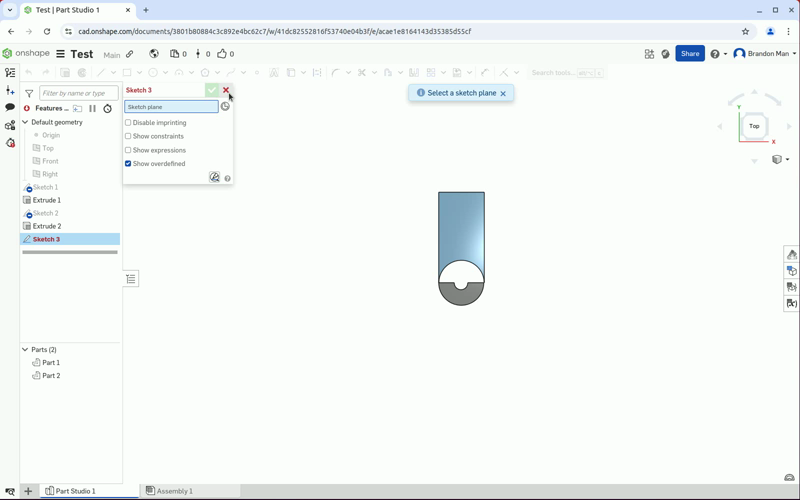
mouse_move(73, 150)
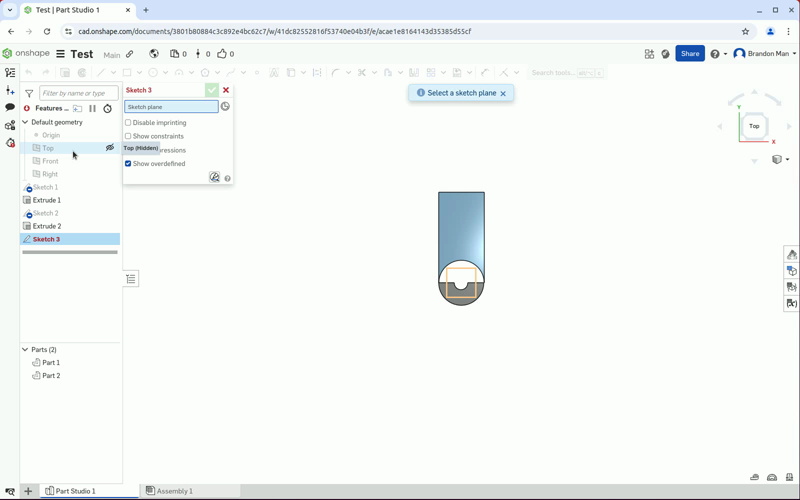
click(73, 150)
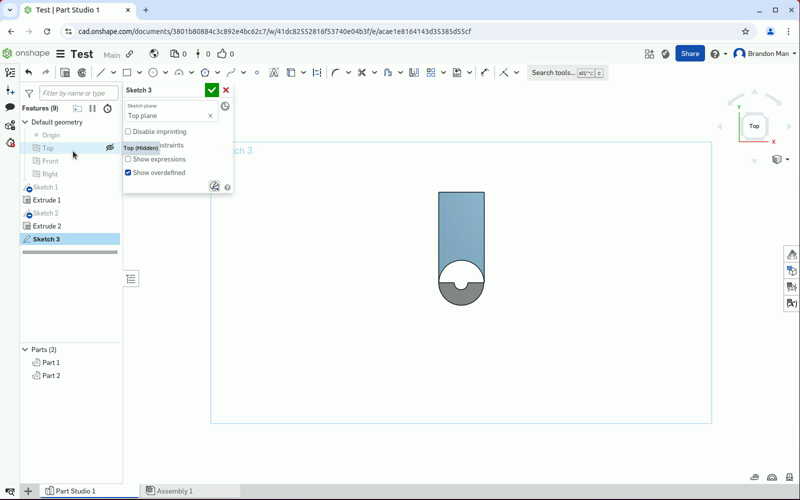
mouse_move(73, 352)
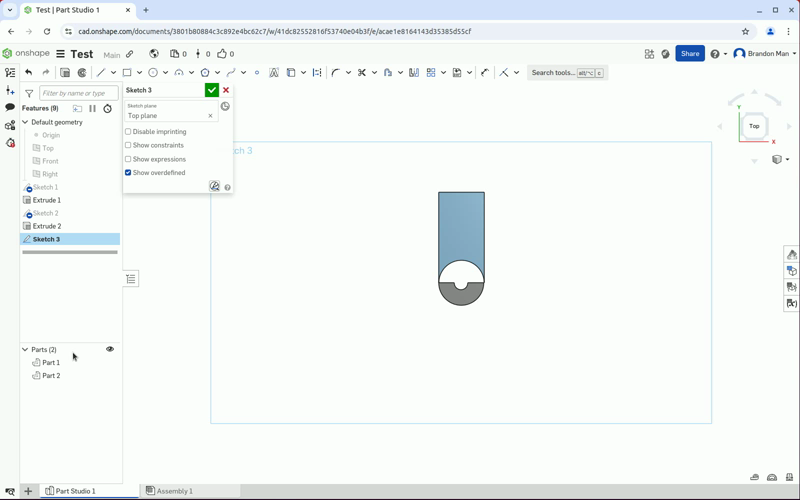
key(y)
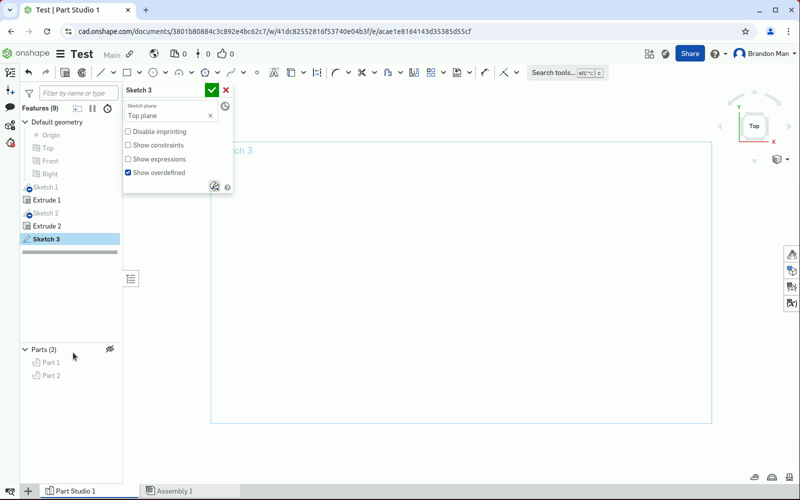
key(l)
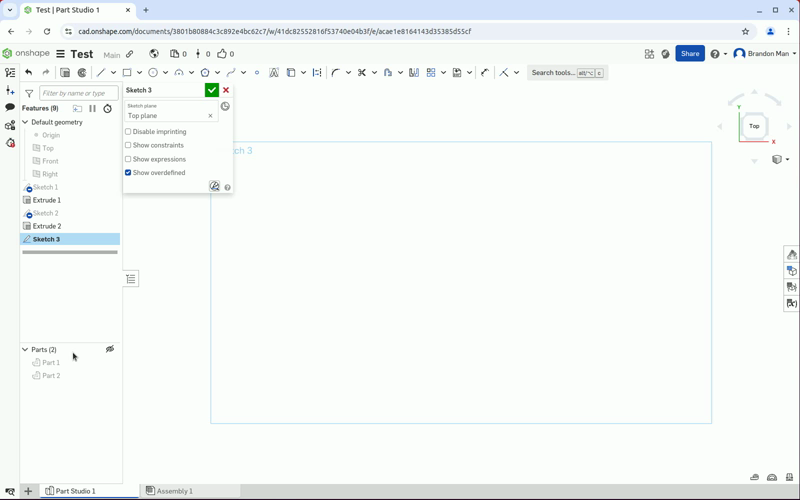
key_down(shift)
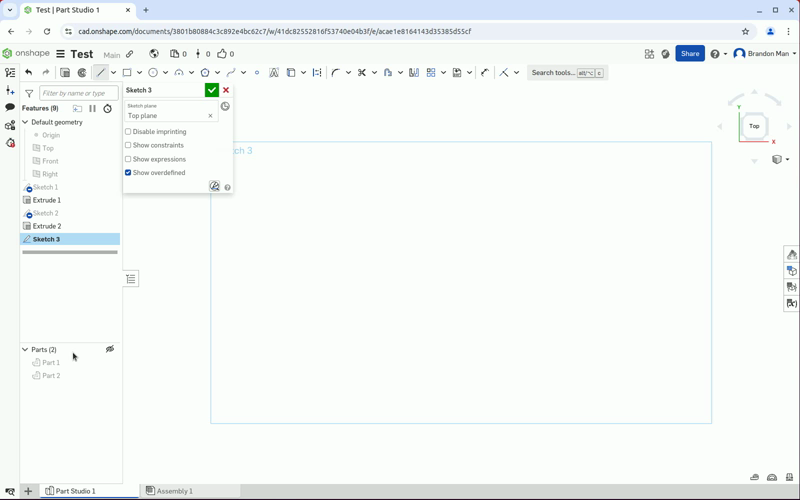
mouse_move(438, 282)
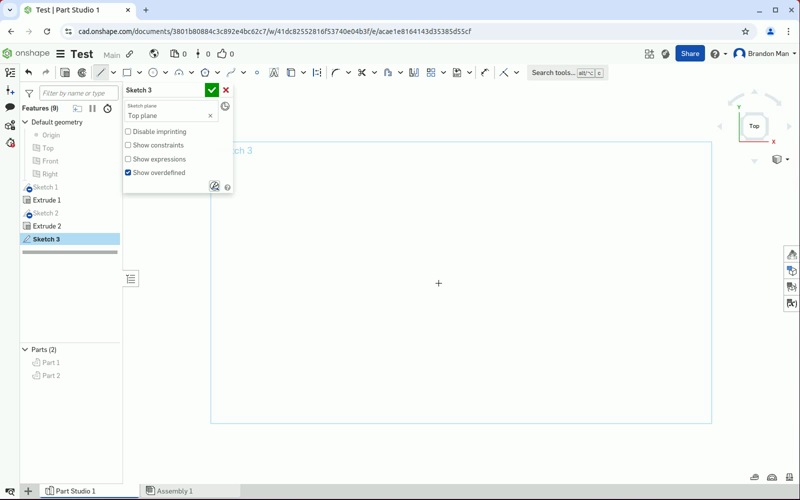
click(438, 282)
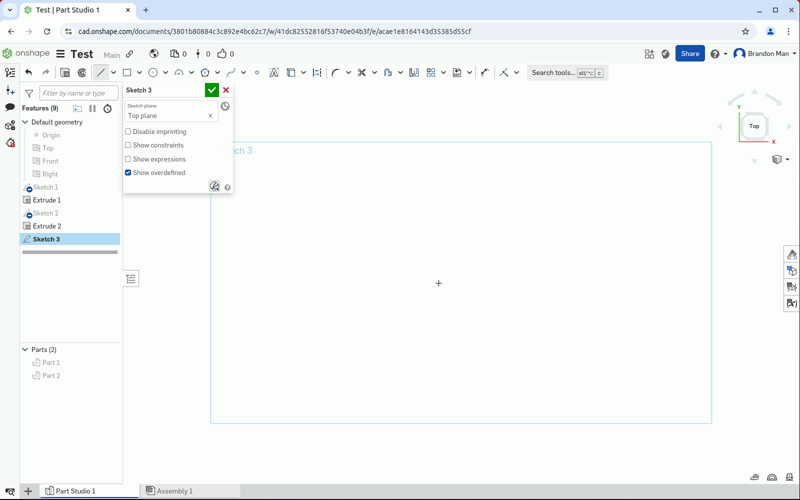
key_up(shift)
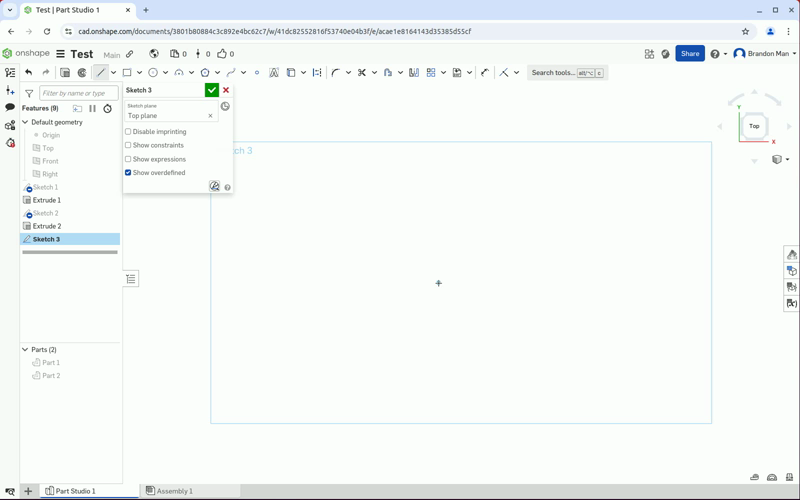
key_down(shift)
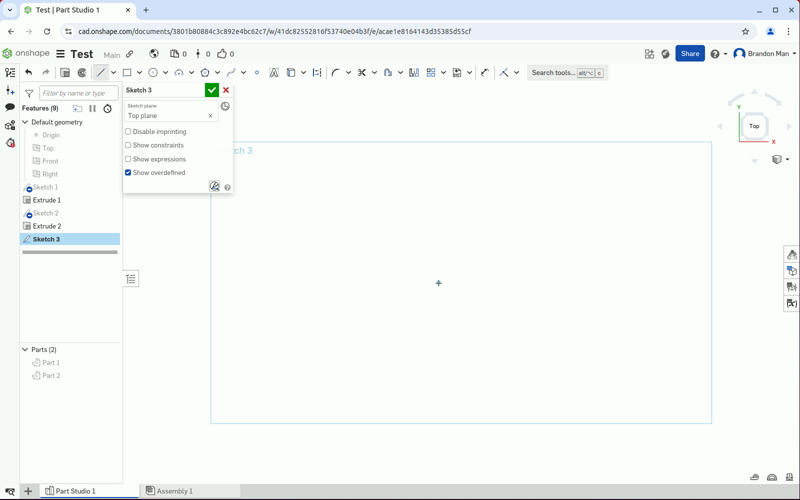
mouse_move(468, 282)
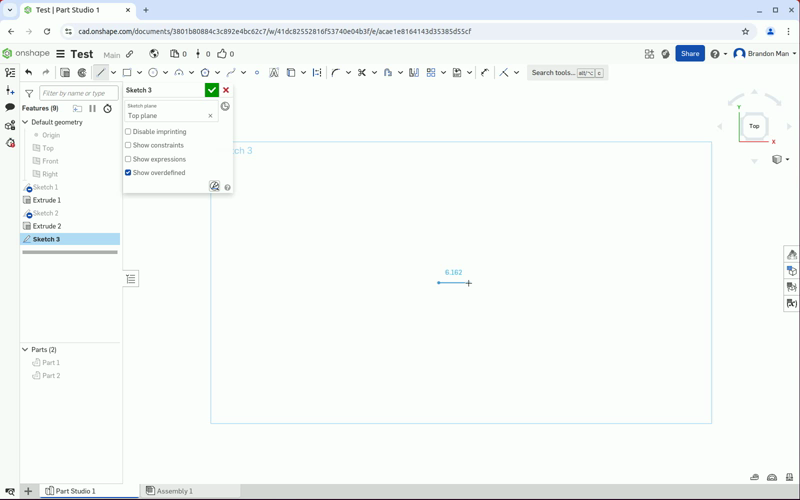
mouse_move(454, 282)
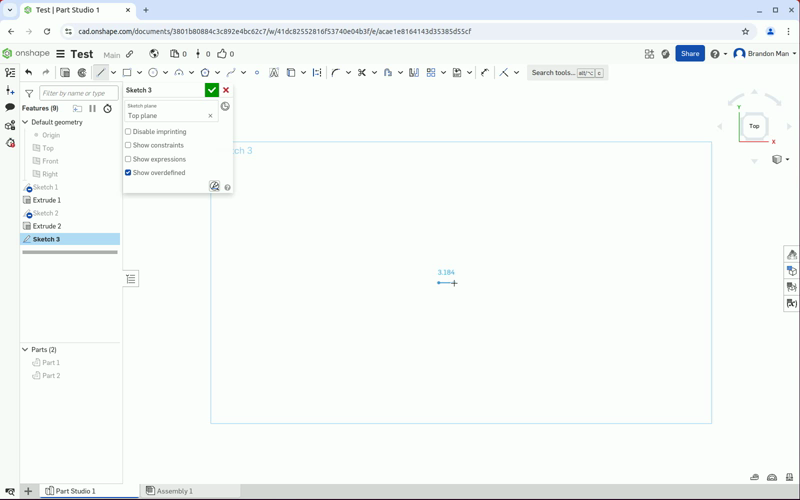
click(454, 282)
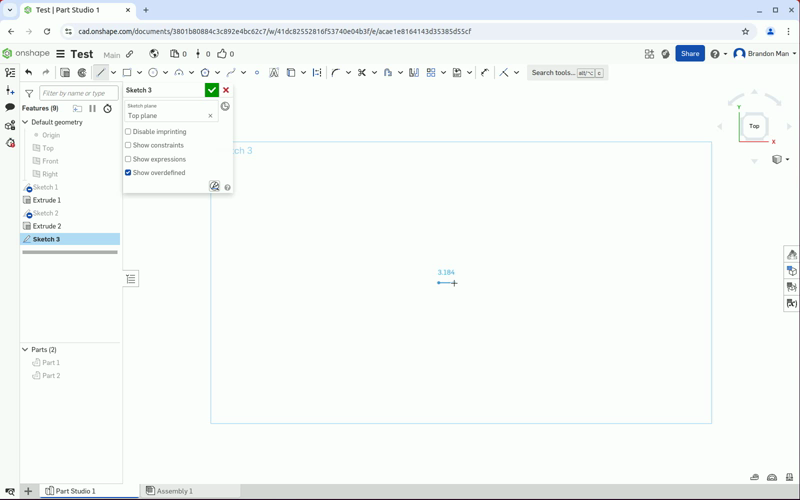
key_up(shift)
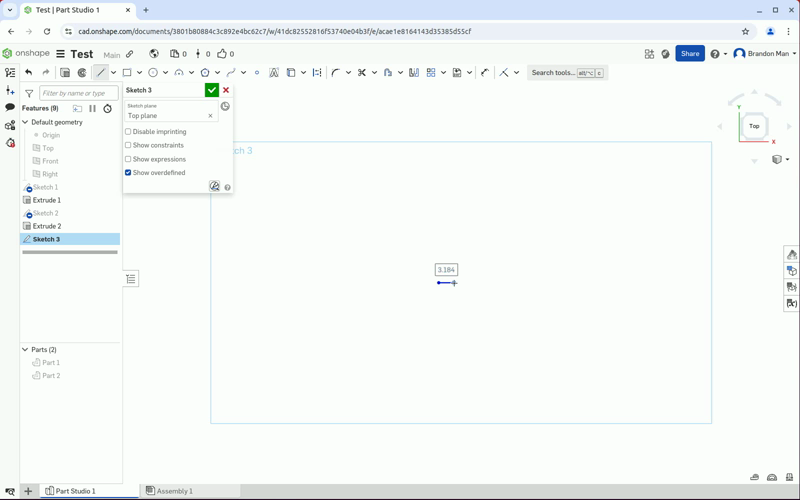
key(esc)
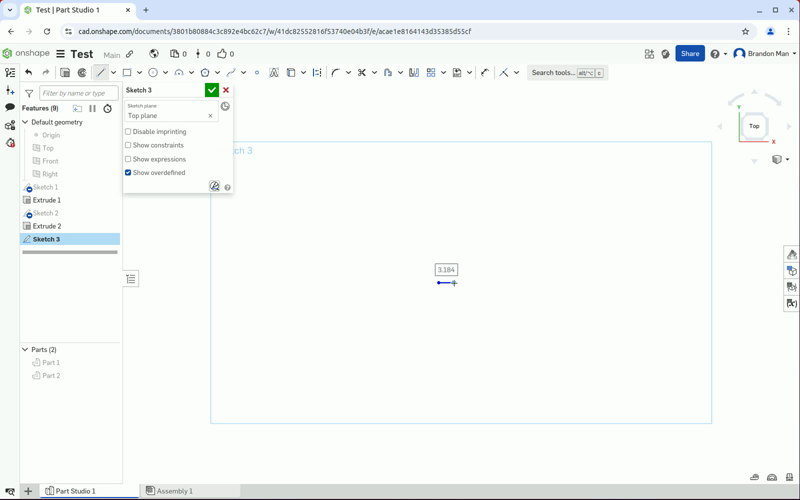
key(a)
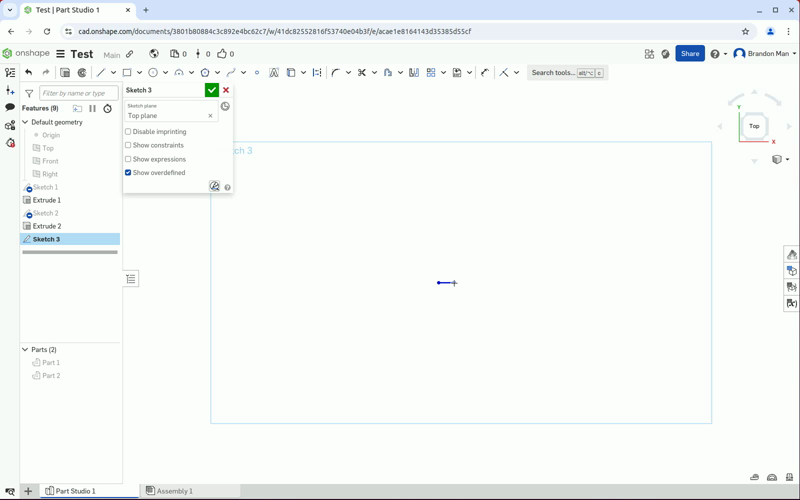
mouse_move(454, 282)
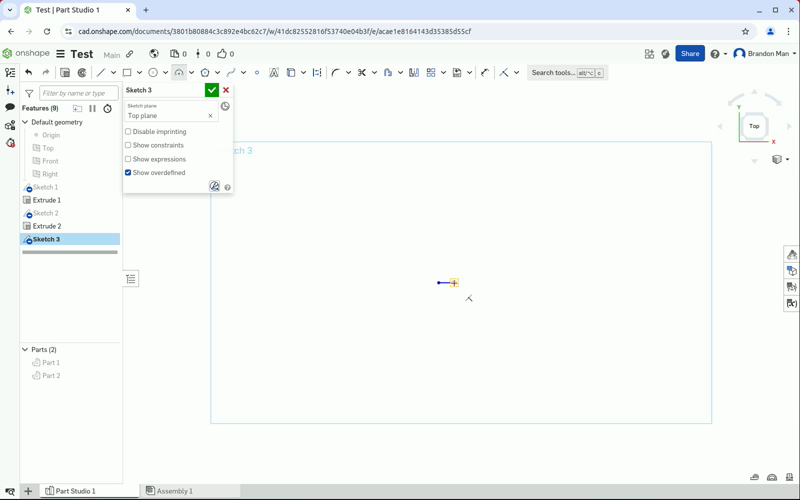
click(454, 282)
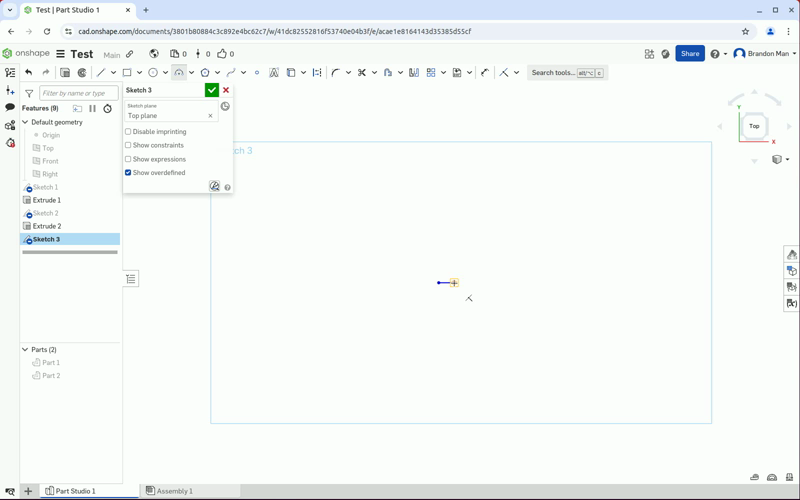
key_down(shift)
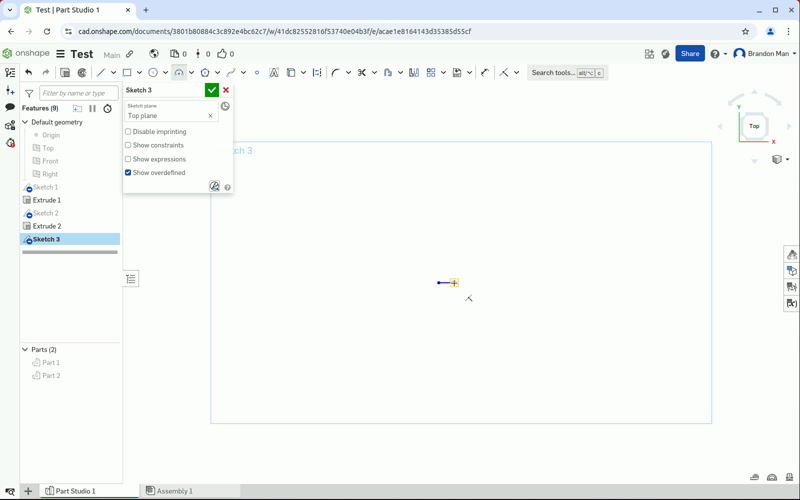
mouse_move(467, 282)
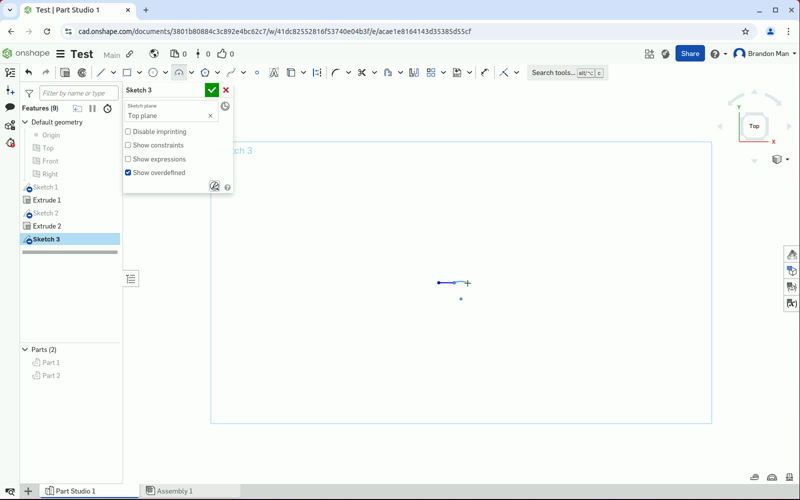
click(467, 282)
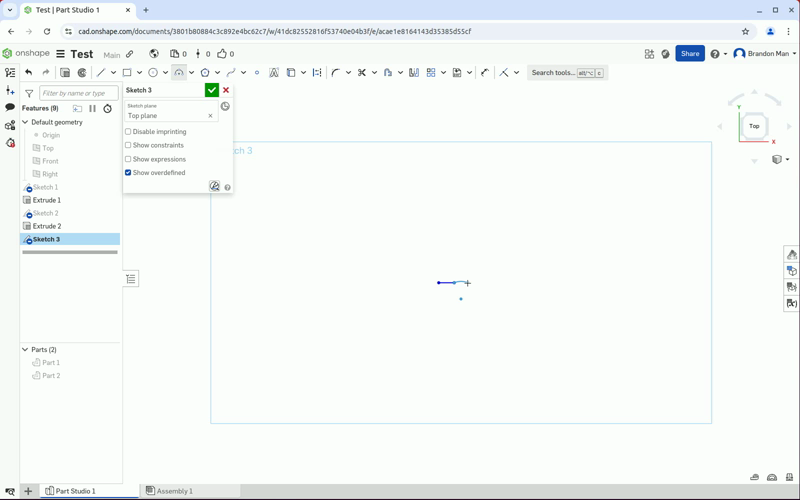
mouse_move(461, 276)
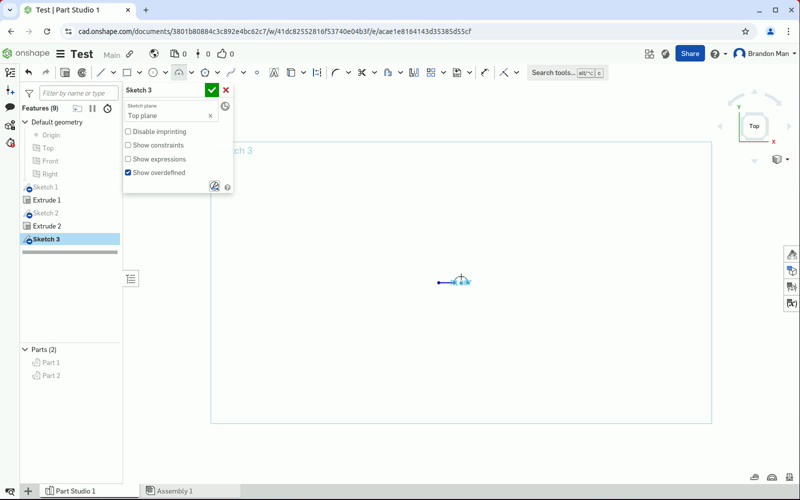
click(461, 276)
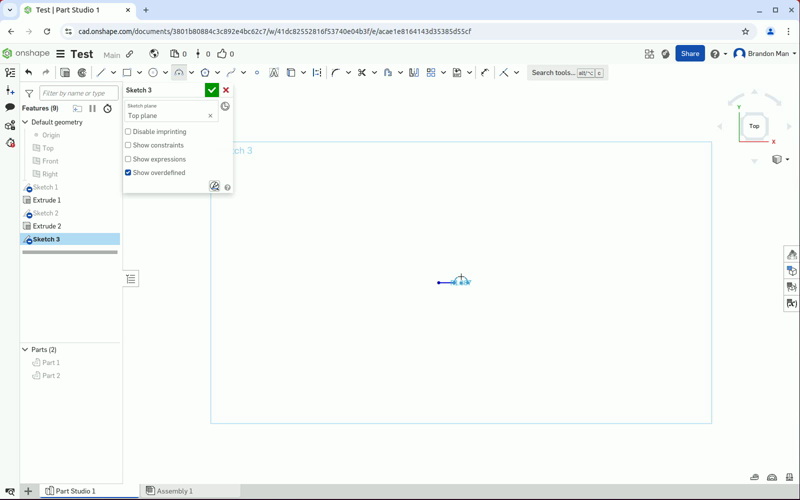
key_up(shift)
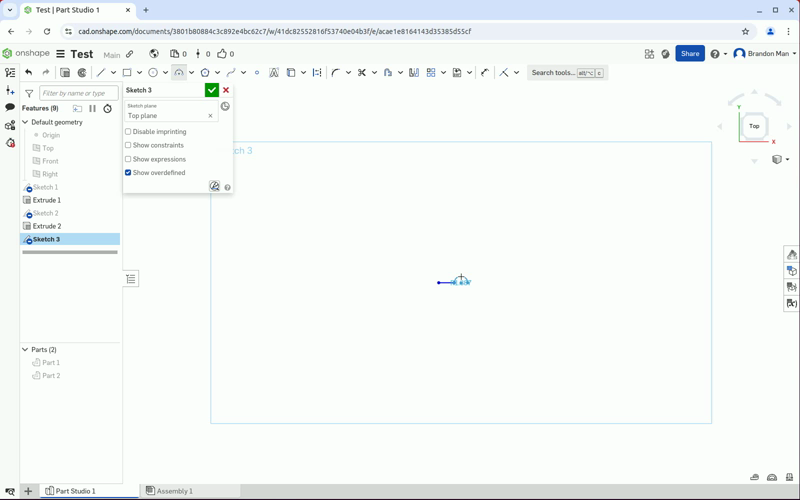
key(esc)
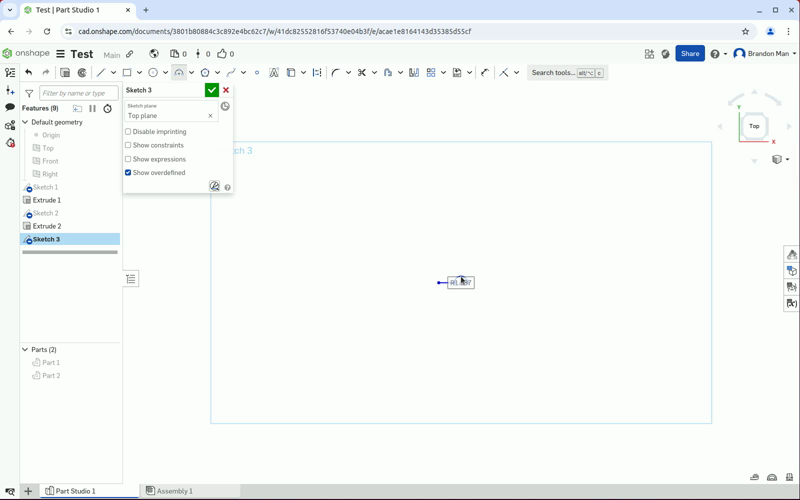
key(l)
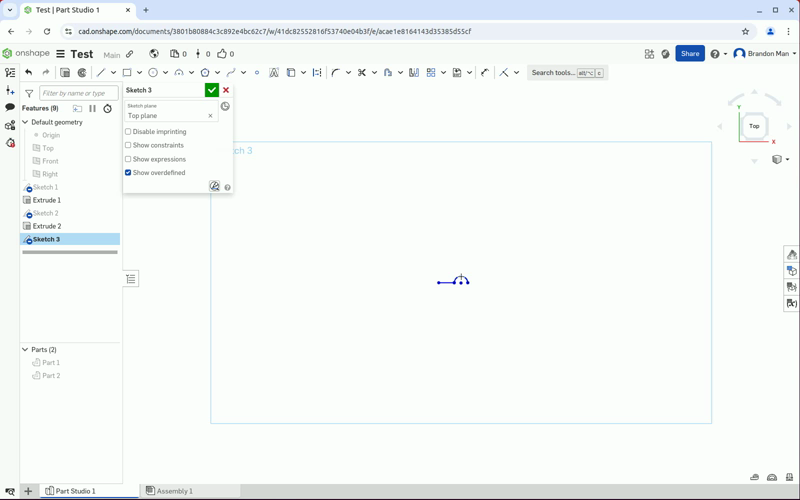
mouse_move(467, 282)
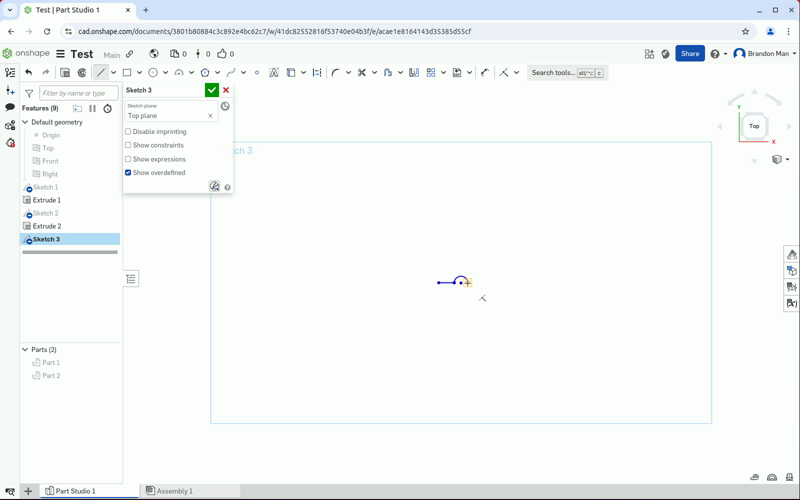
click(467, 282)
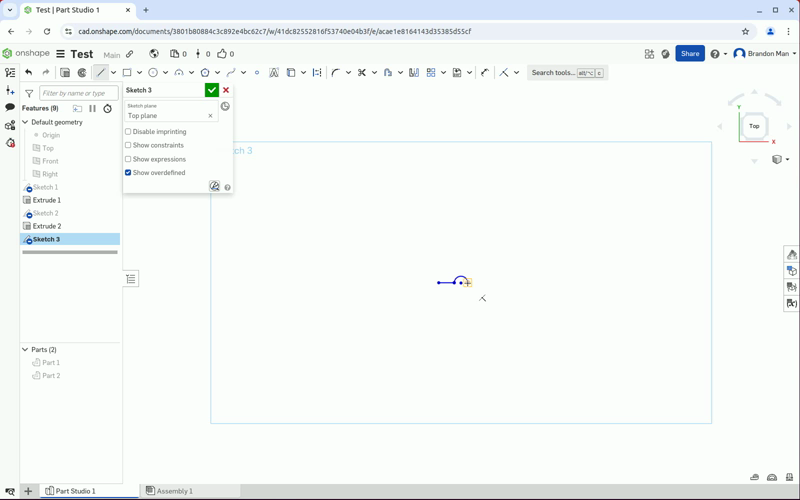
key_down(shift)
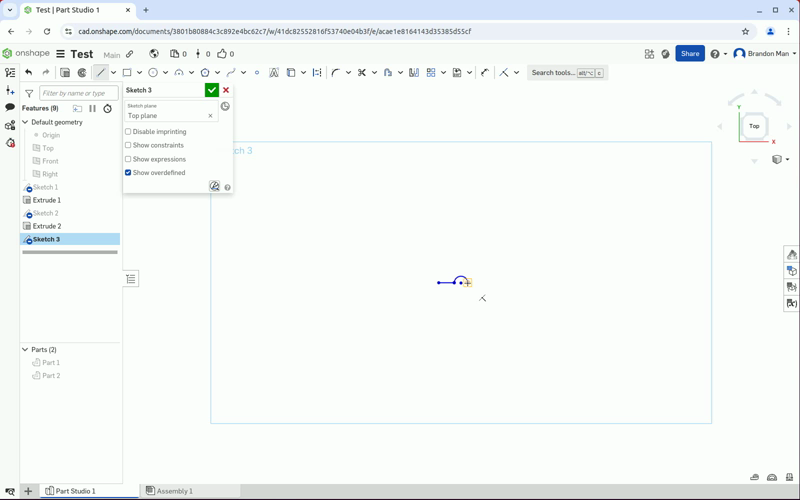
mouse_move(498, 282)
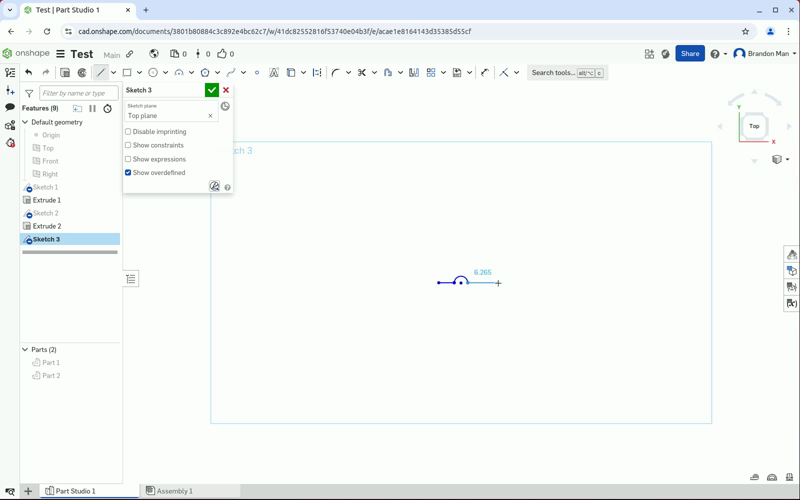
mouse_move(483, 282)
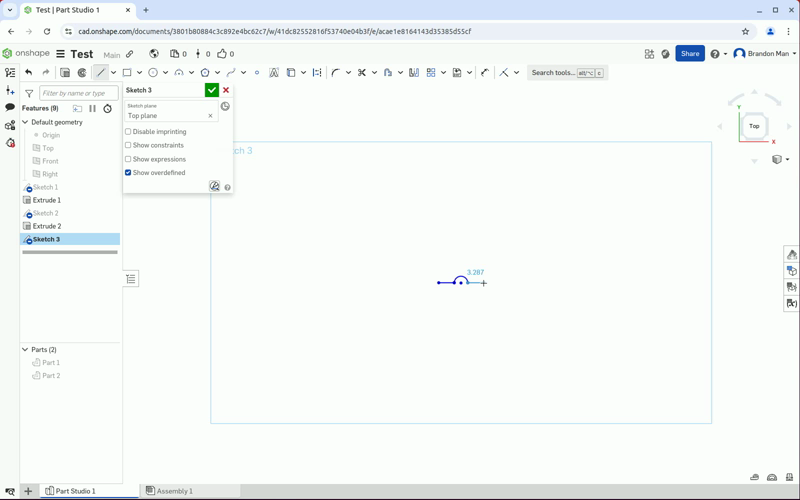
click(483, 282)
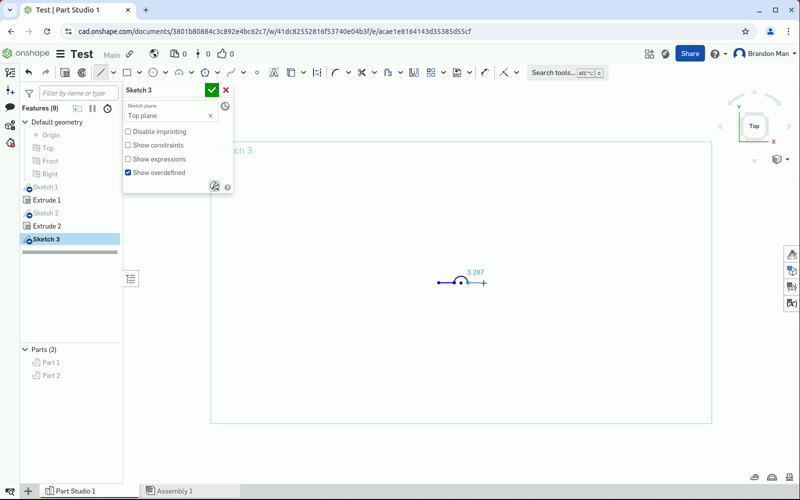
key_up(shift)
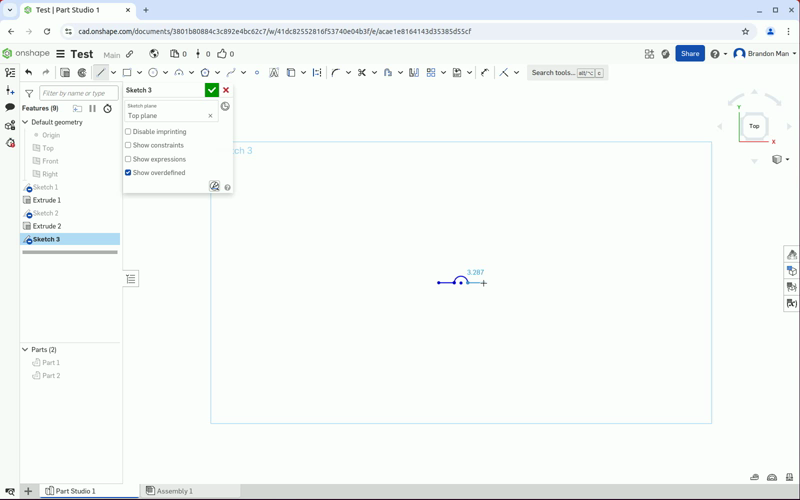
key(esc)
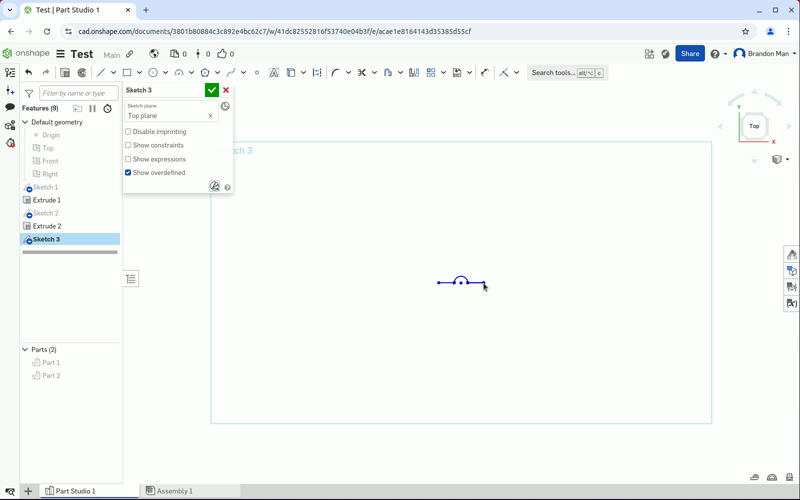
key(a)
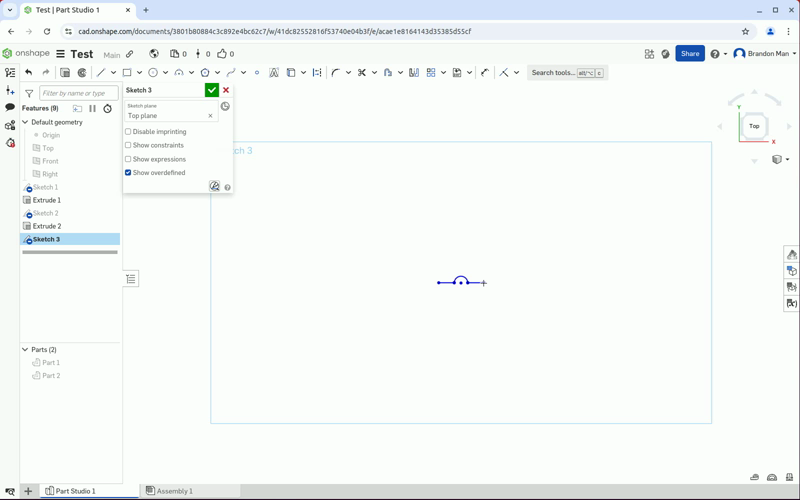
mouse_move(483, 282)
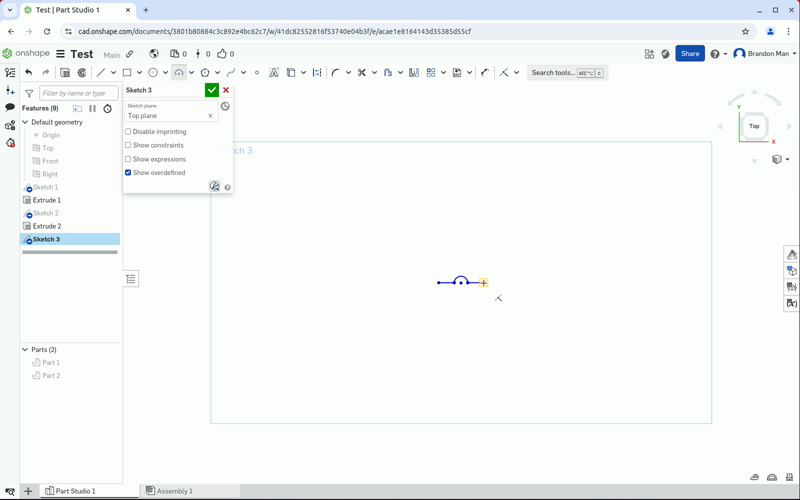
click(483, 282)
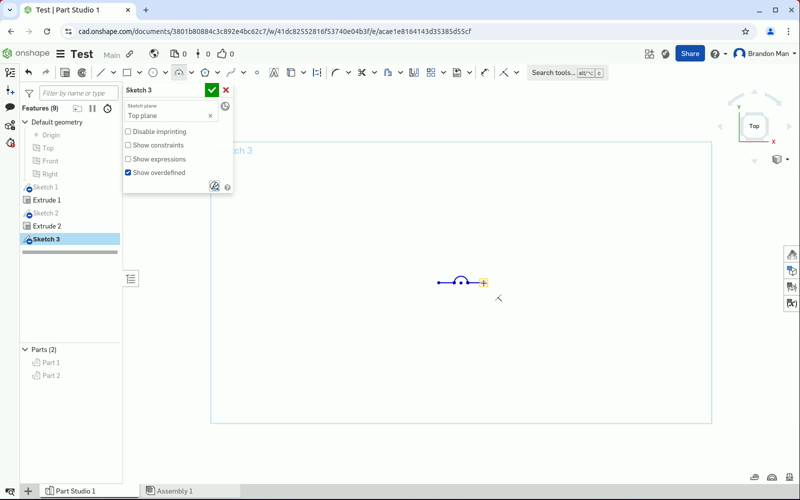
mouse_move(438, 282)
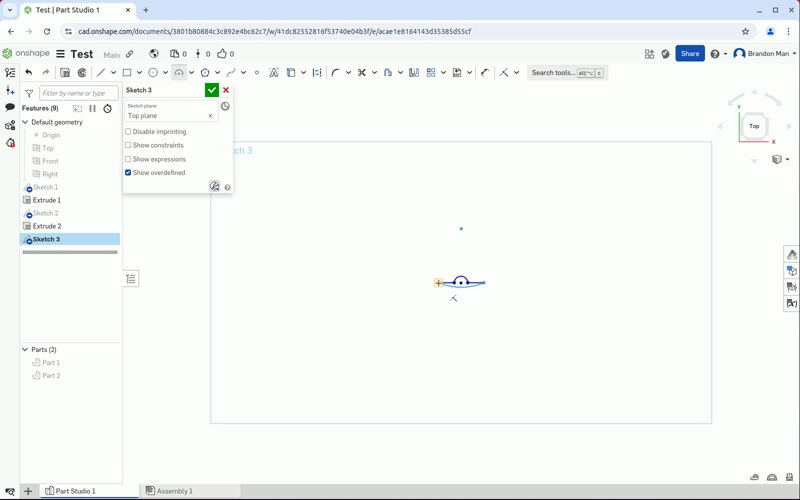
click(438, 282)
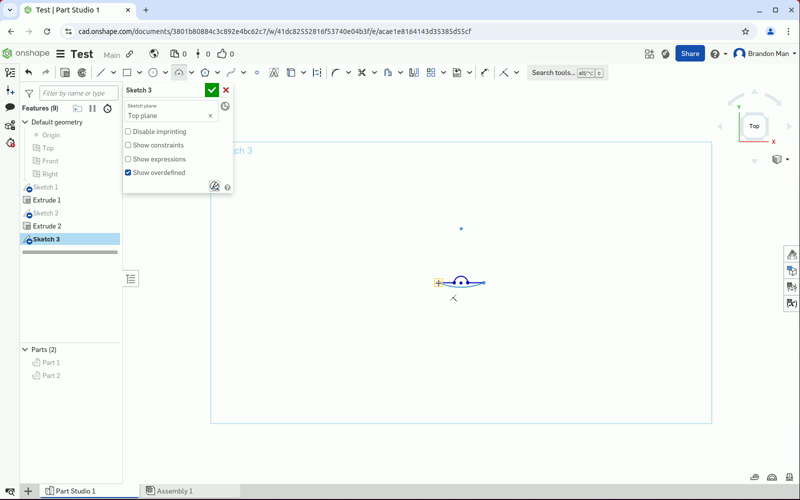
key_down(shift)
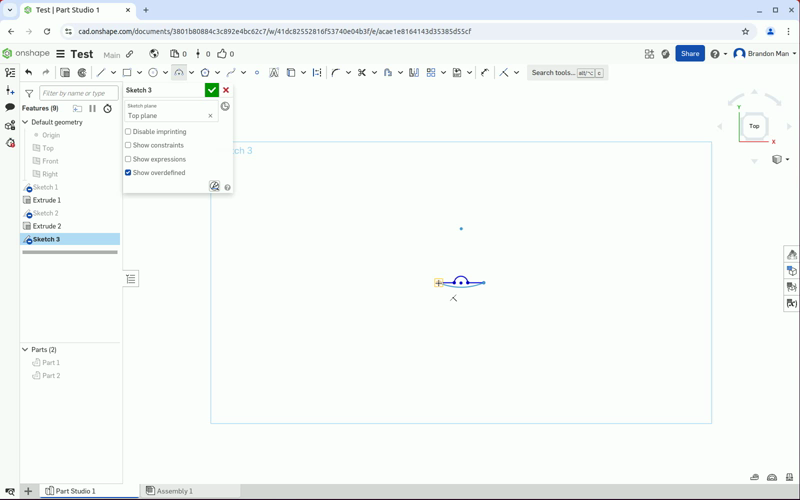
mouse_move(461, 260)
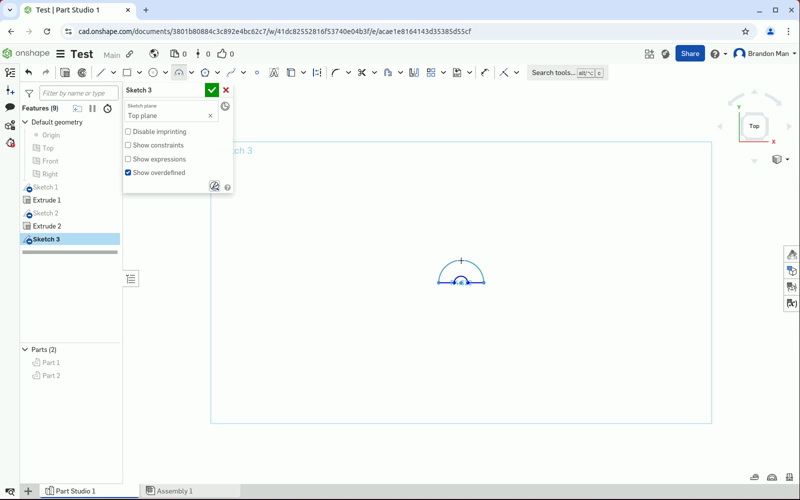
click(461, 260)
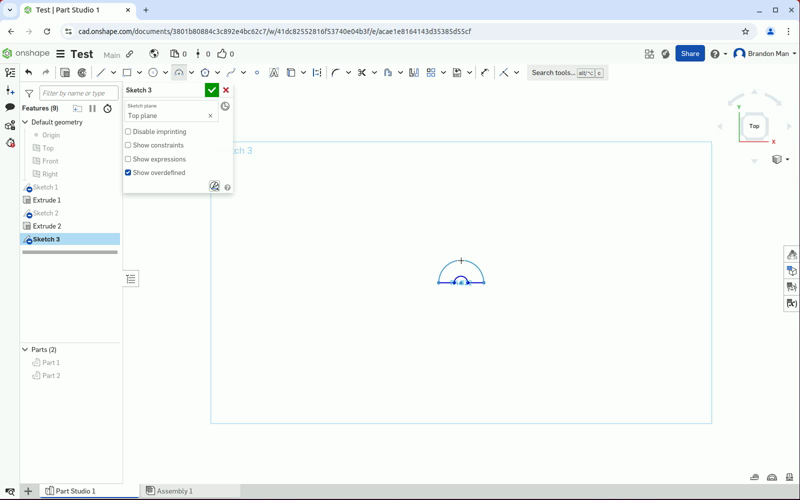
key_up(shift)
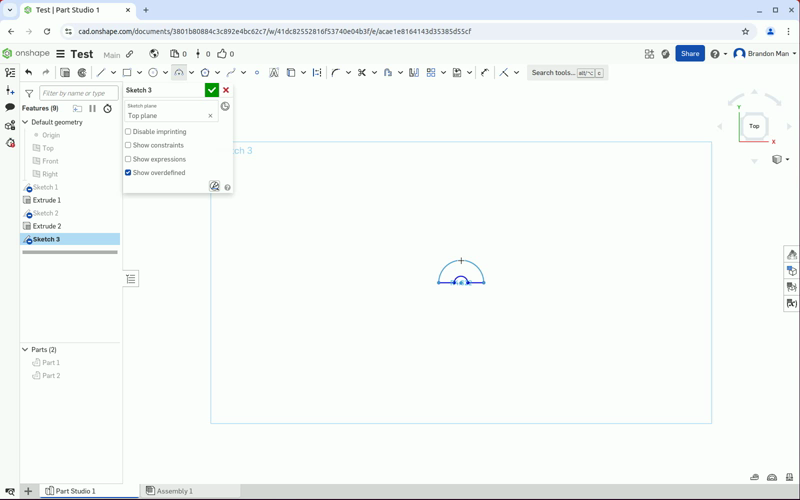
key(esc)
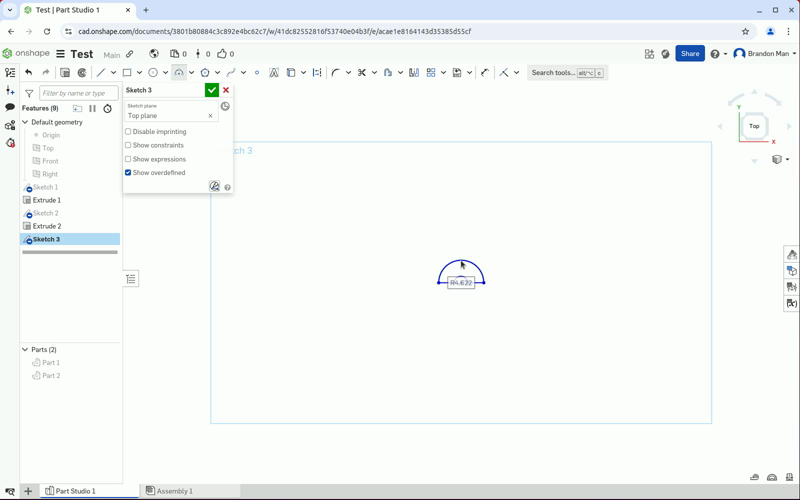
mouse_move(450, 266)
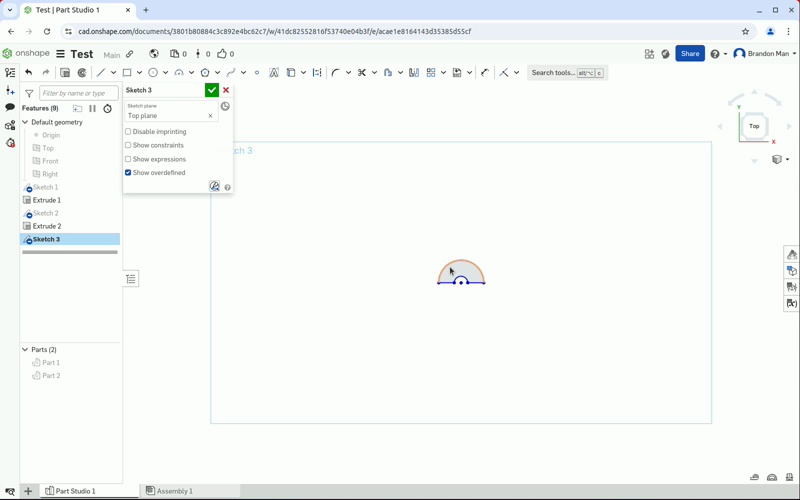
scroll(6)
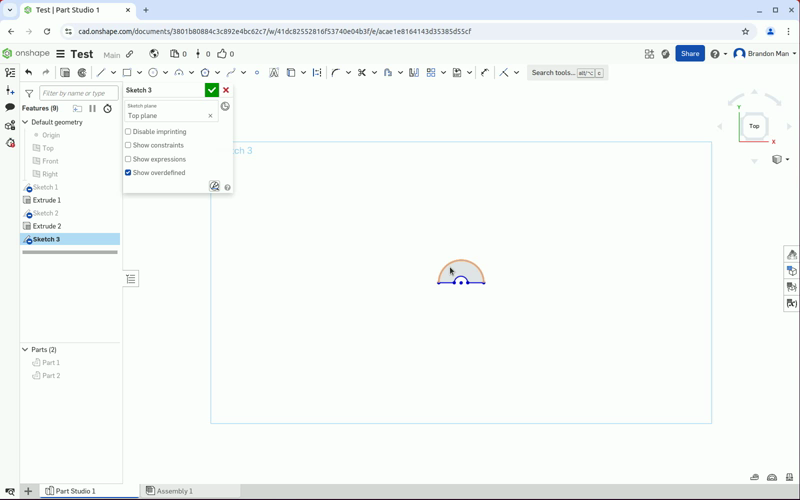
scroll(6)
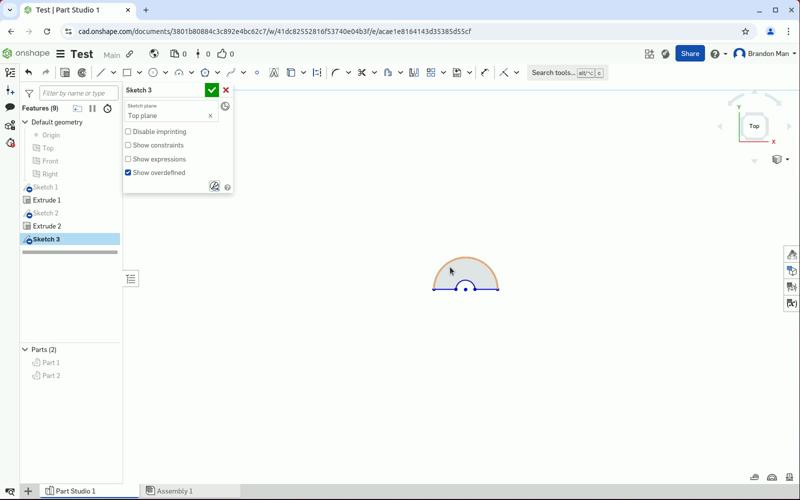
scroll(6)
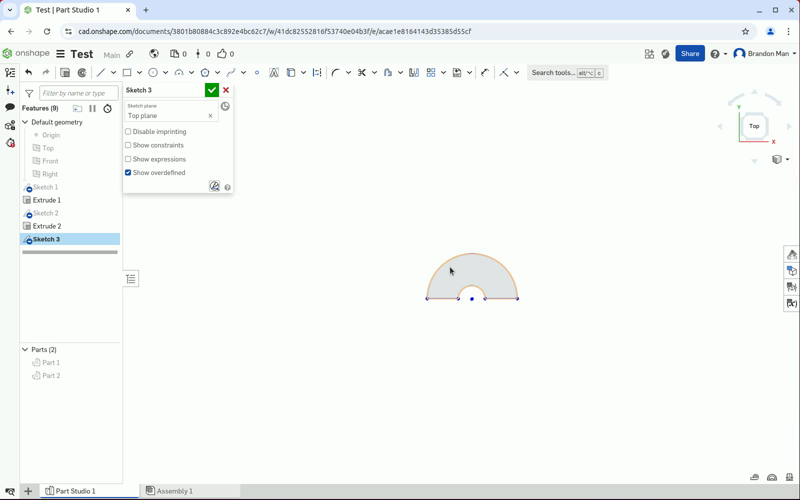
scroll(6)
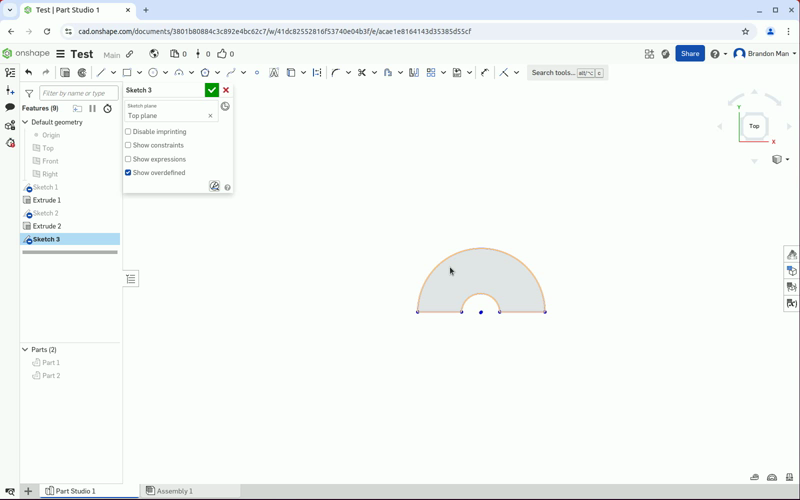
scroll(6)
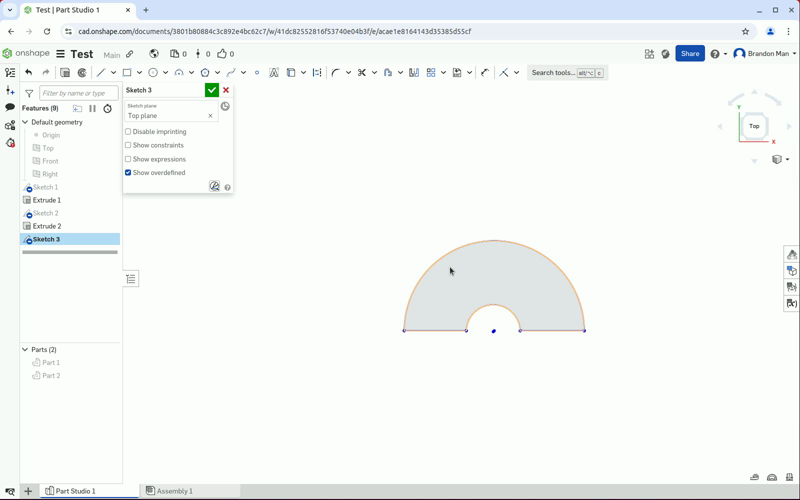
scroll(6)
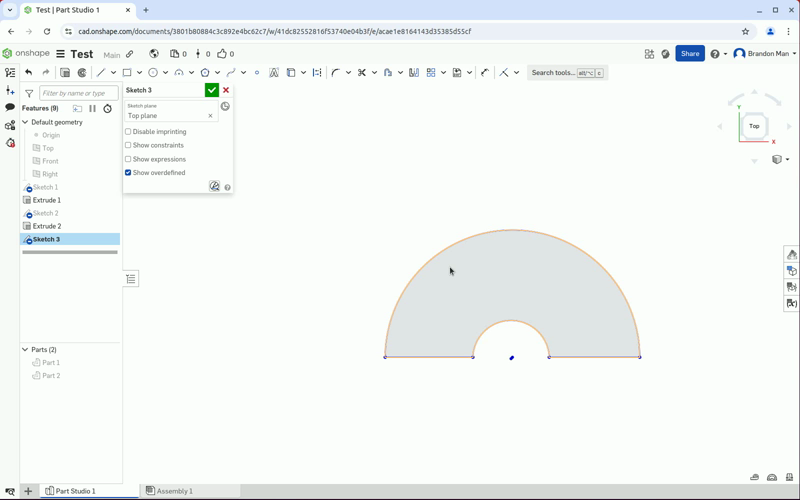
scroll(6)
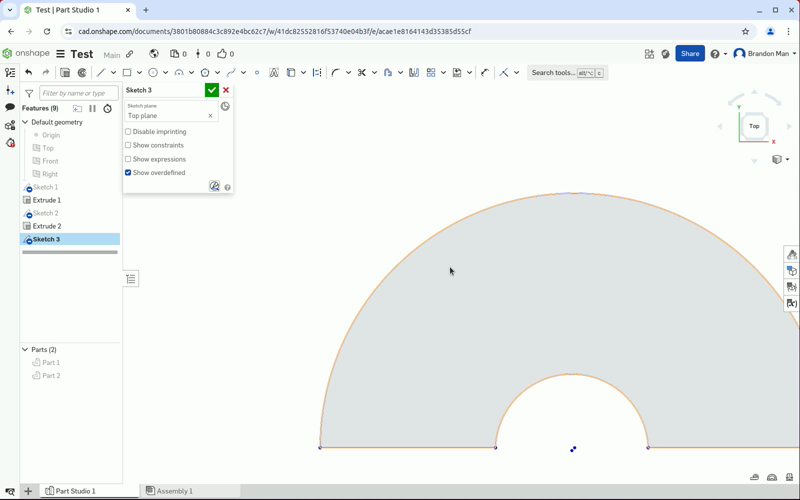
click(450, 266)
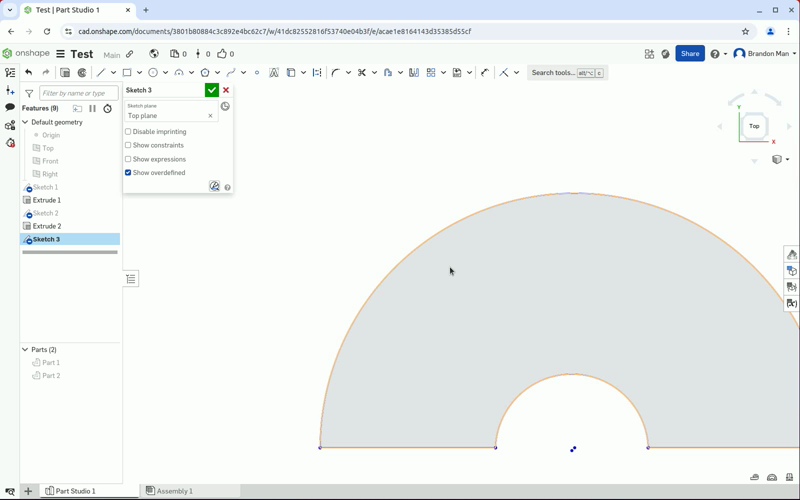
scroll(-6)
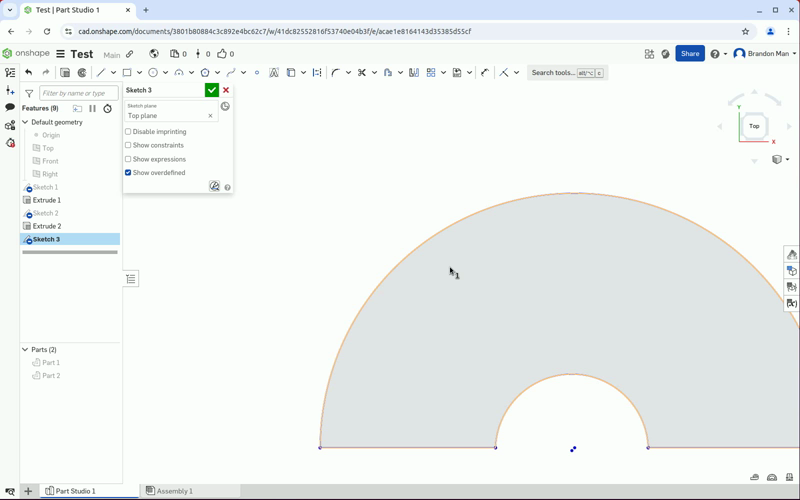
scroll(-6)
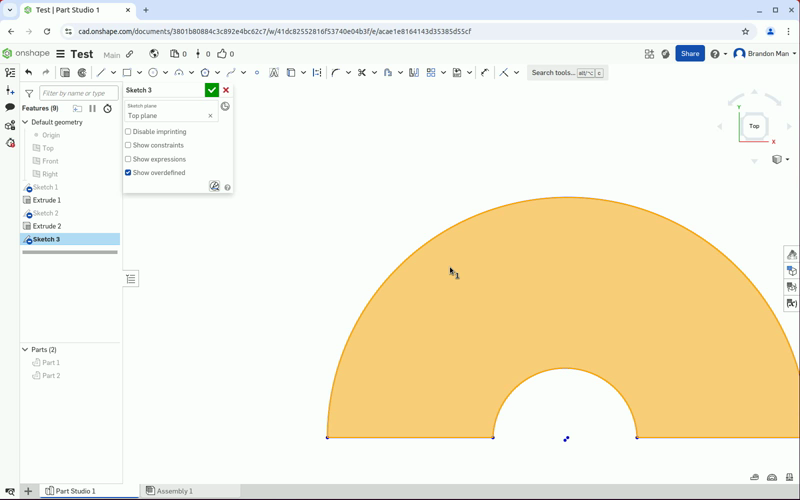
scroll(-6)
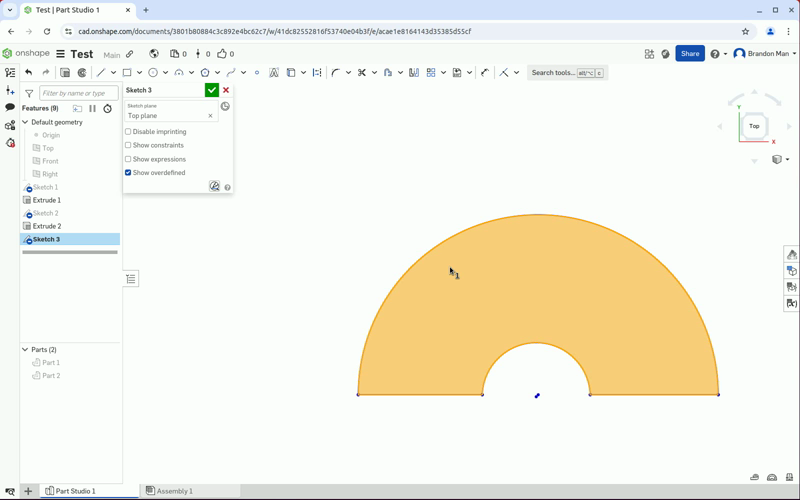
scroll(-6)
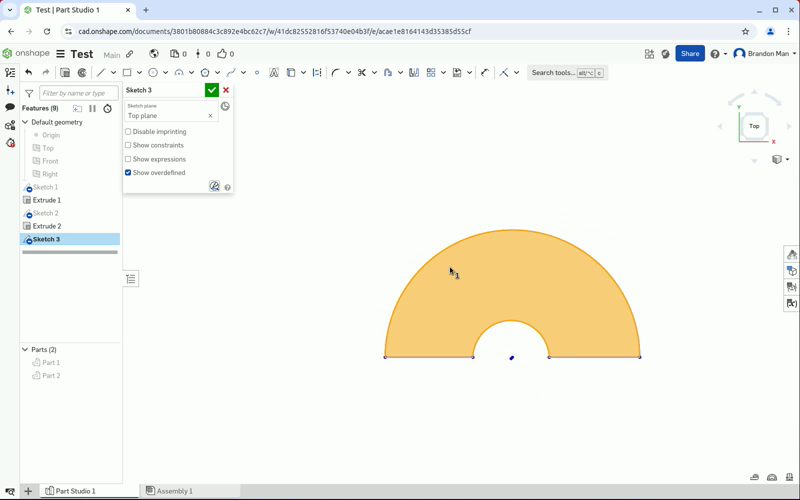
scroll(-6)
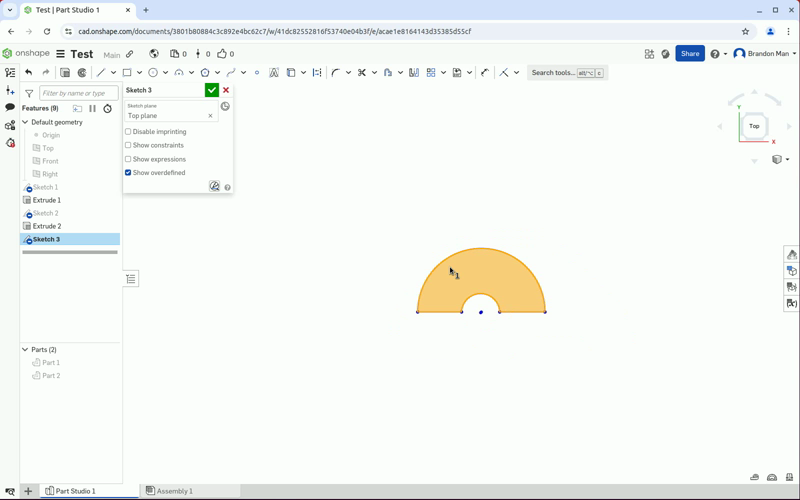
scroll(-6)
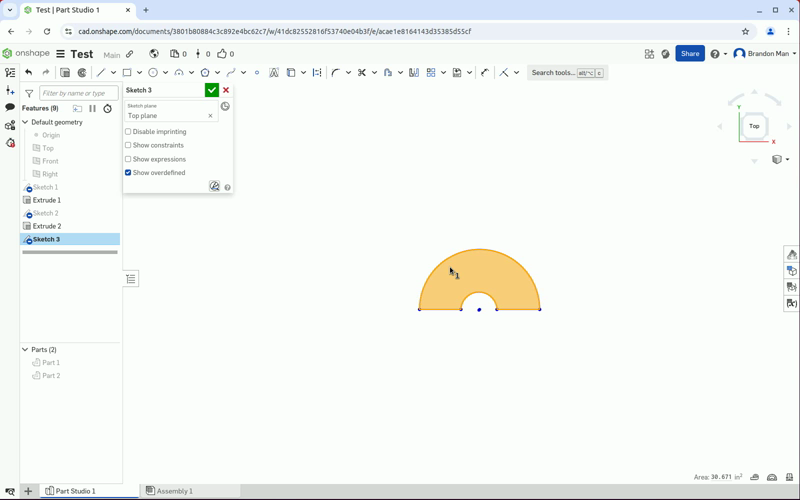
scroll(-6)
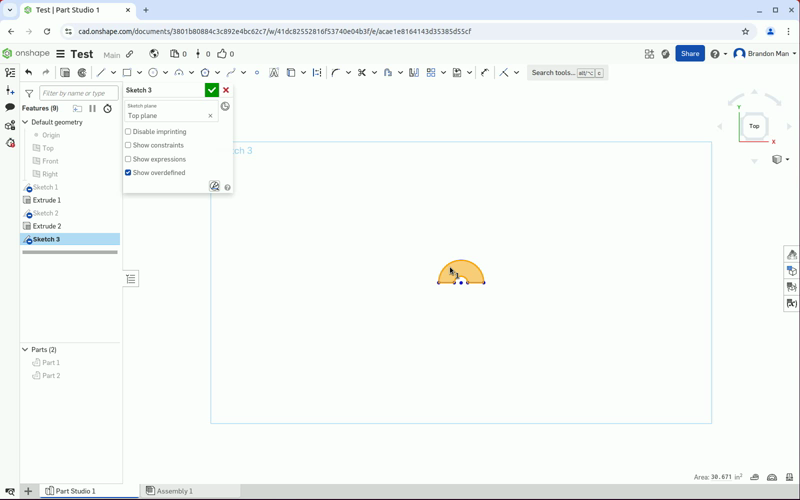
mouse_move(73, 352)
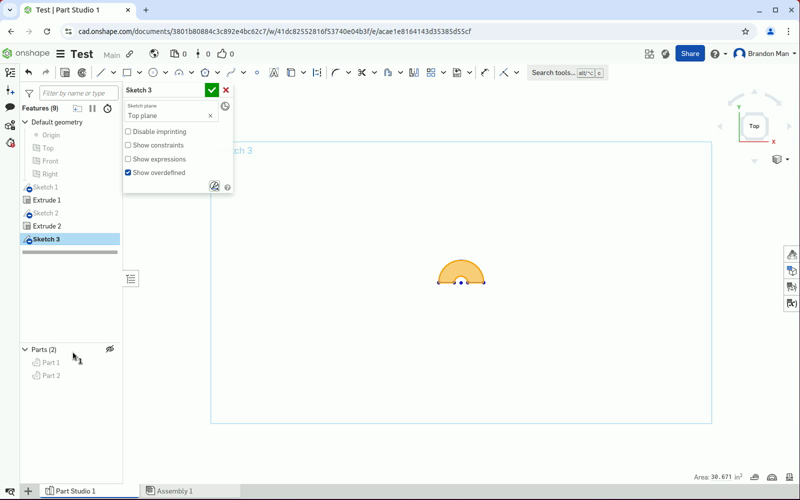
key(shift+y)
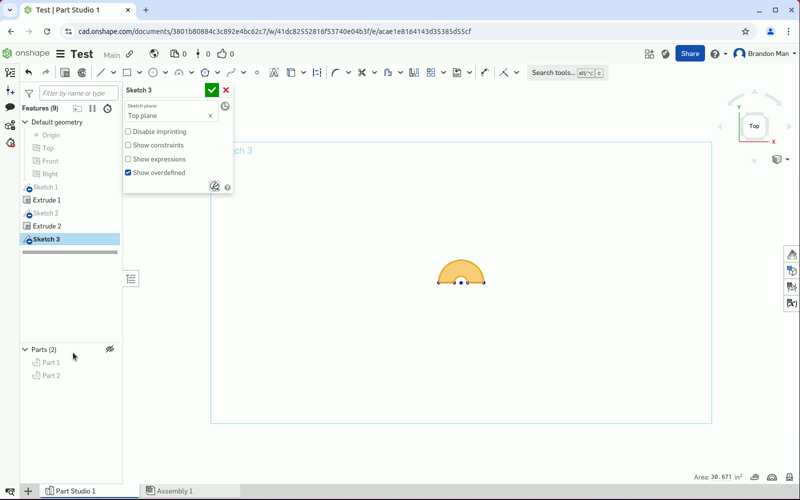
key(shift+e)
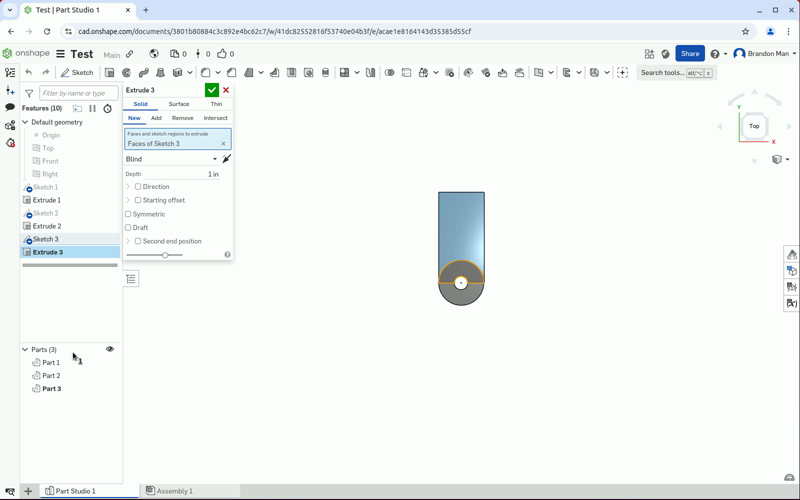
mouse_move(143, 106)
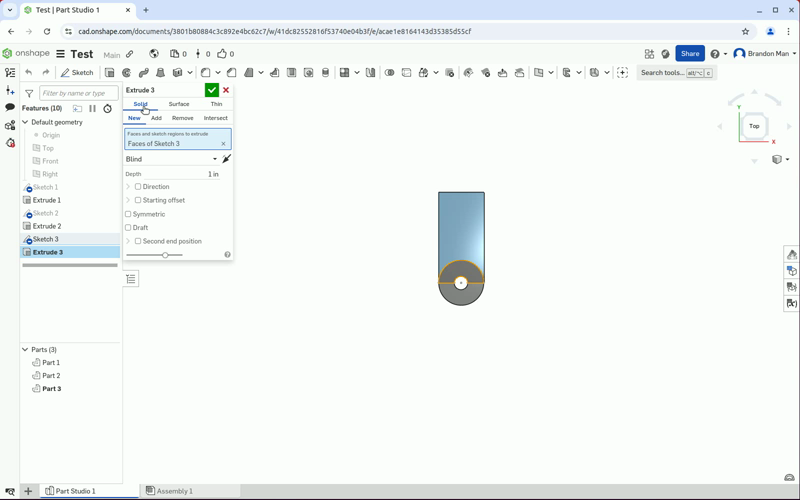
click(143, 106)
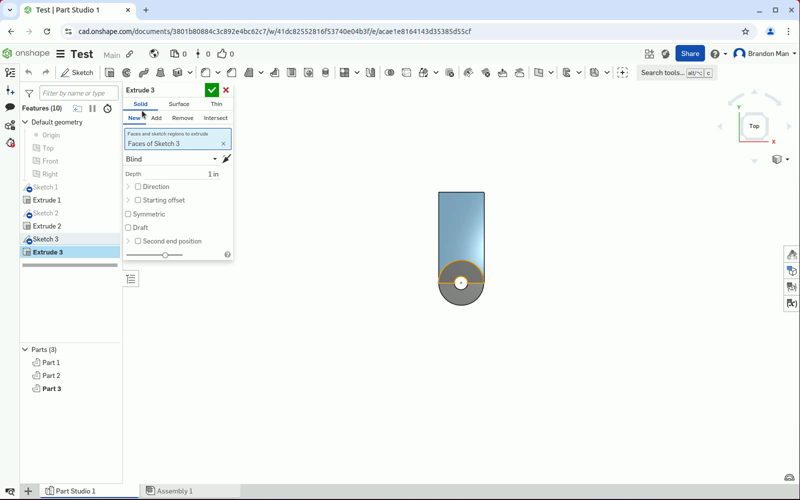
mouse_move(137, 120)
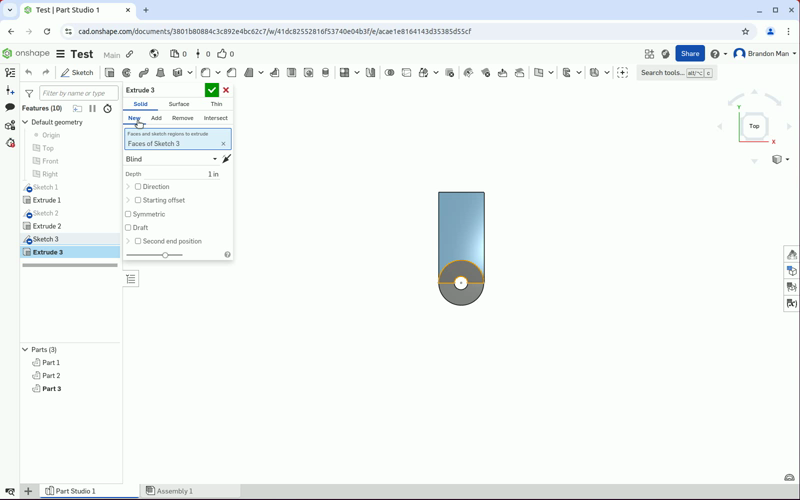
click(137, 120)
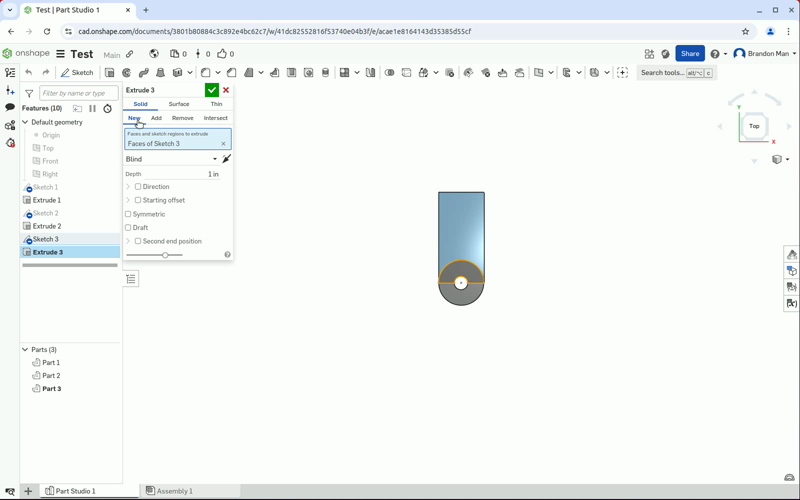
key(tab, 4)
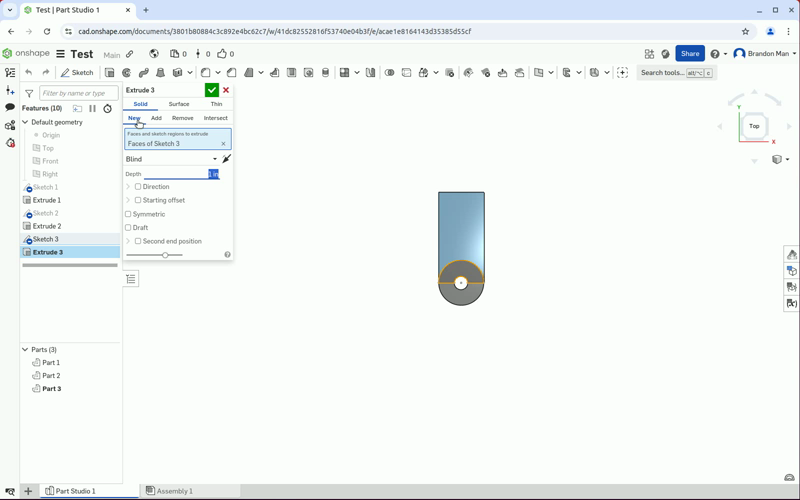
text(23.108)
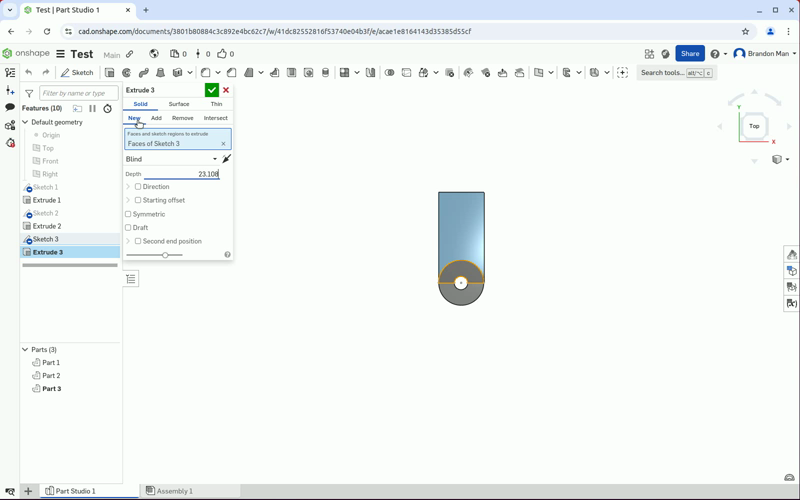
key(enter)
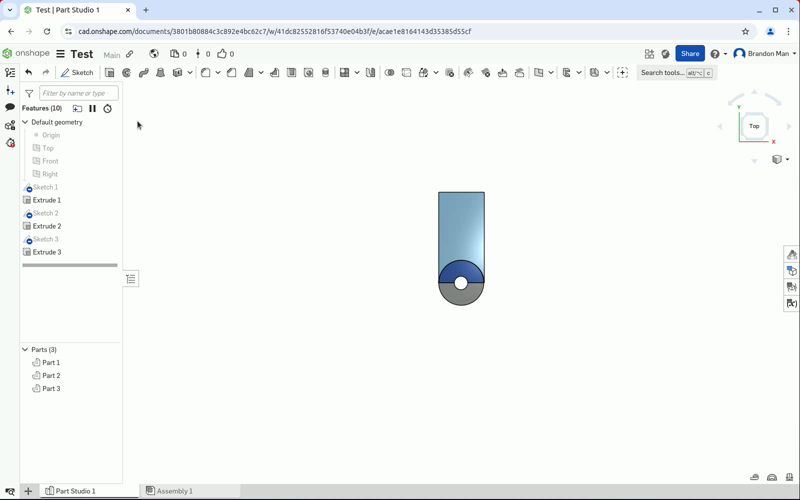
key(shift+h)
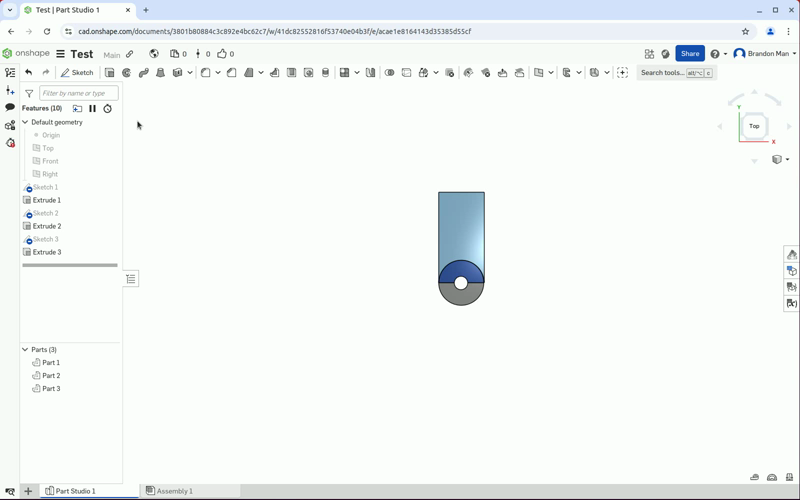
key(shift+h)
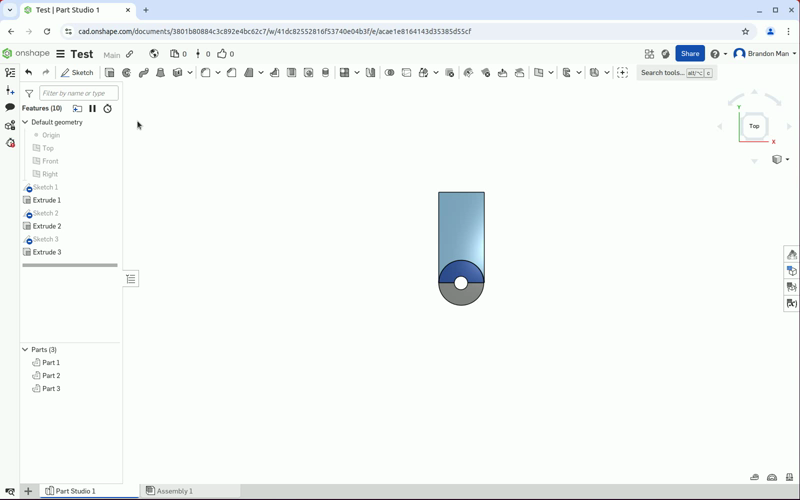
mouse_move(73, 189)
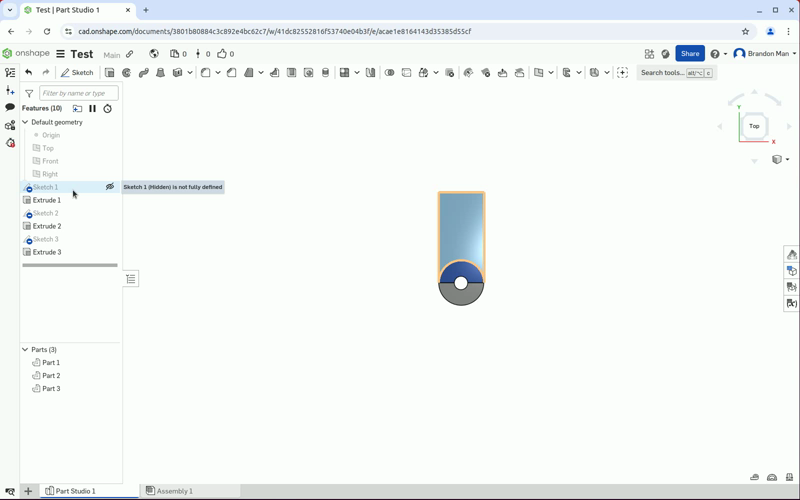
click(73, 189)
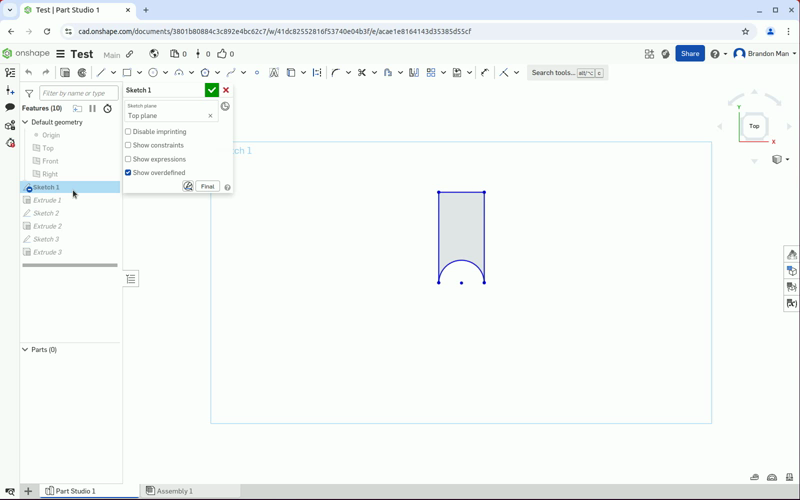
mouse_move(229, 92)
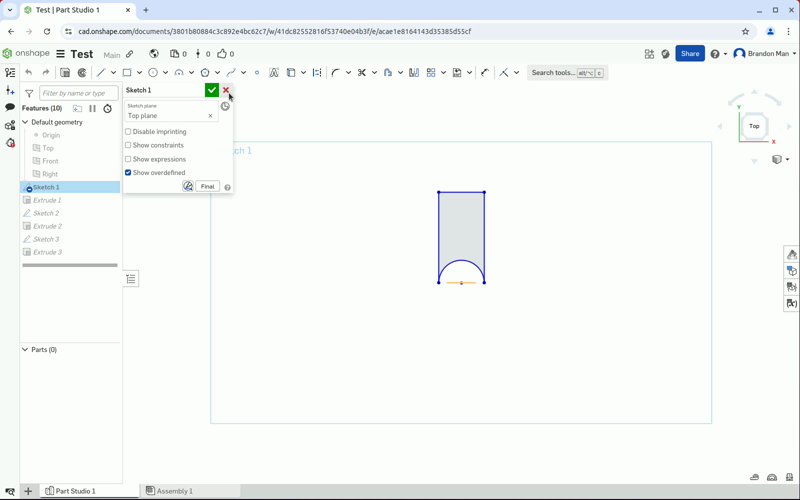
click(229, 92)
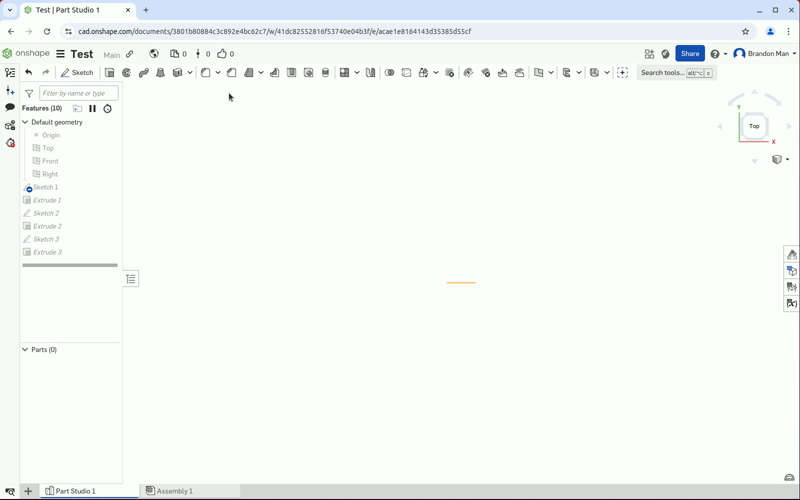
mouse_move(73, 352)
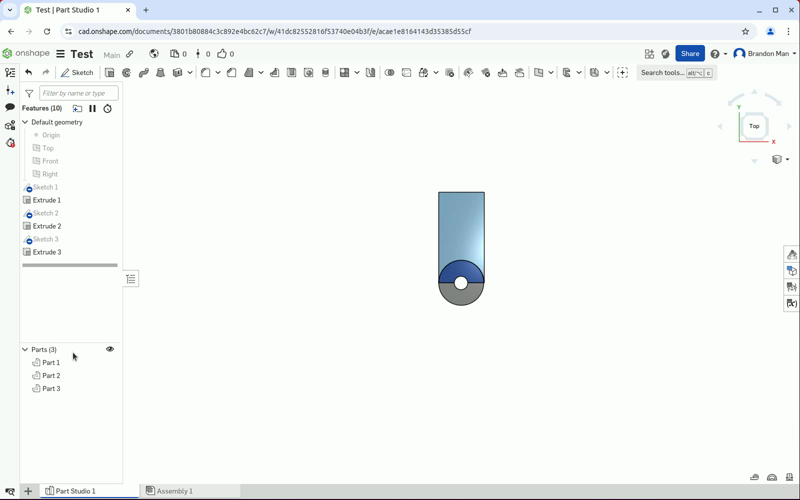
key(y)
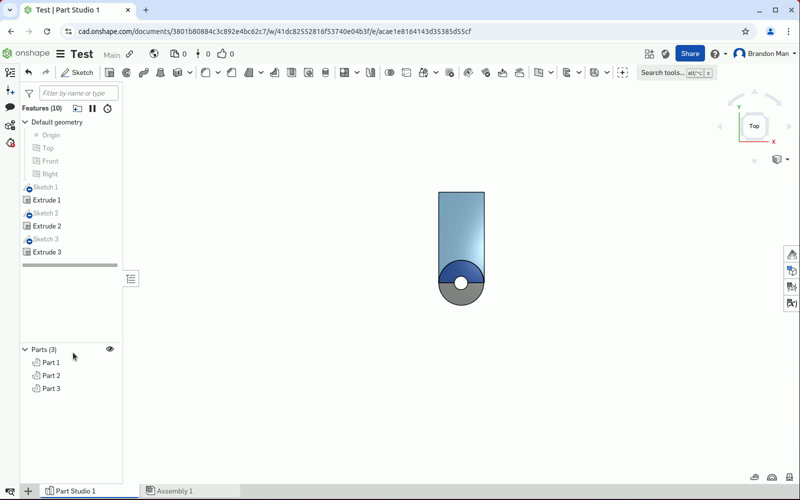
key(shift+p)
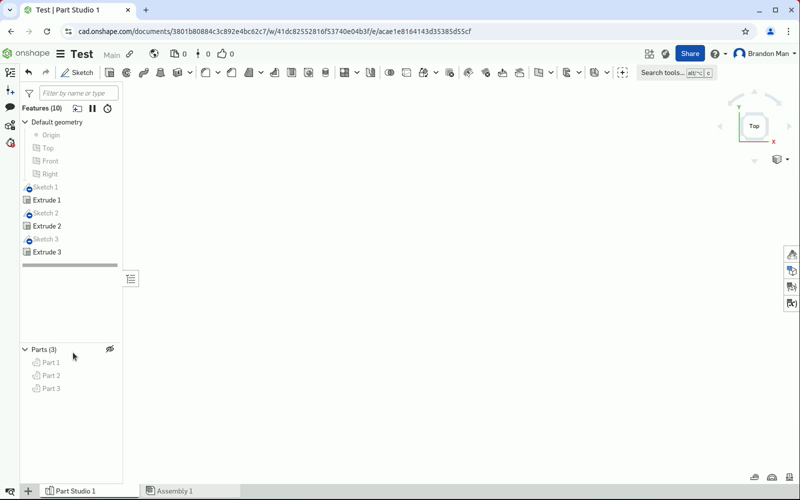
key(space)
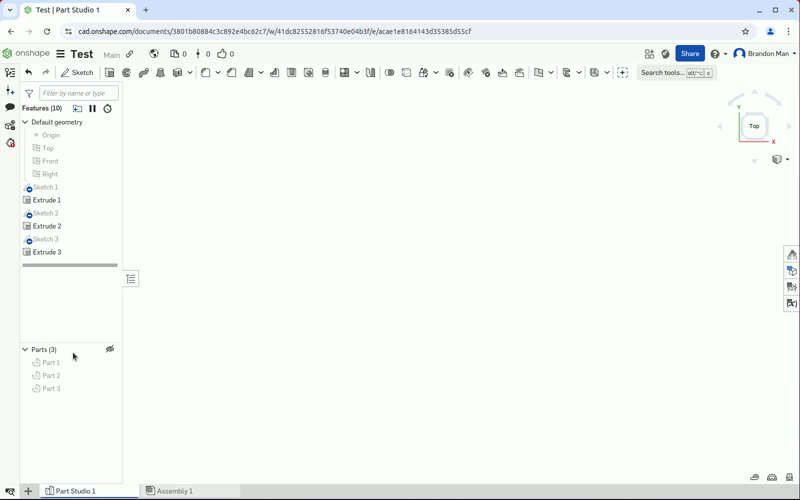
key_down(shift)
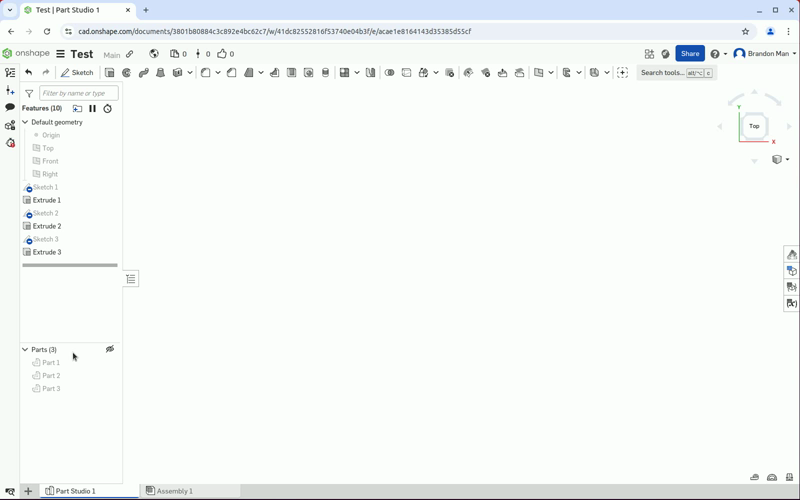
key(up)
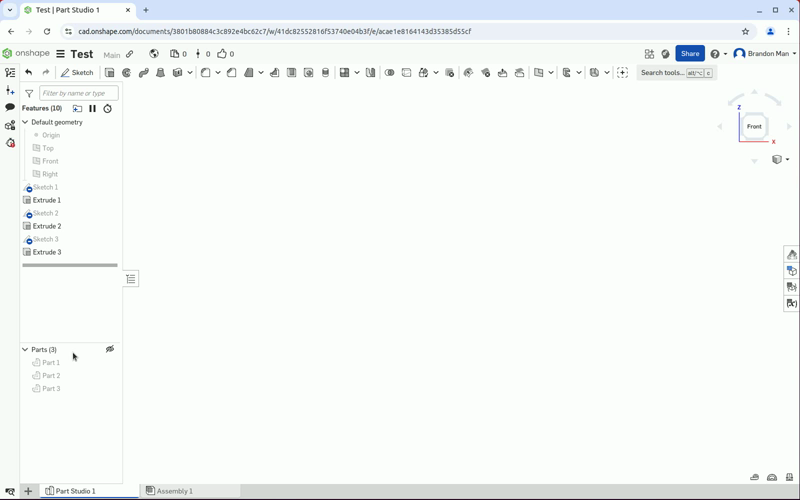
key_up(shift)
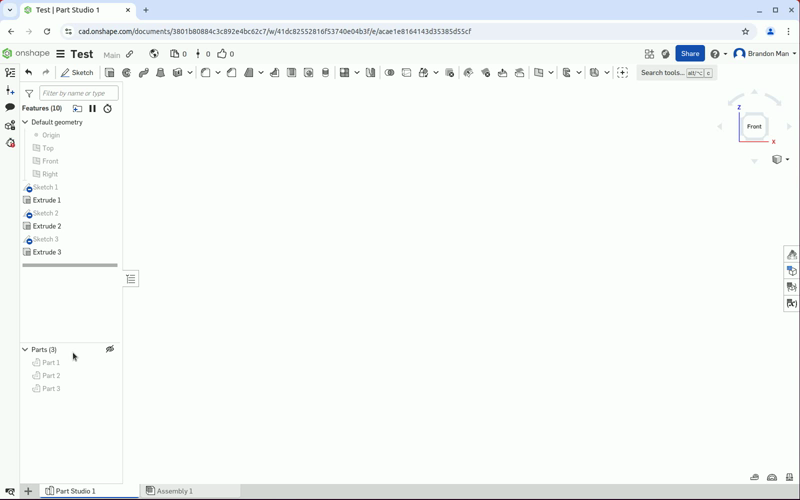
key(space)
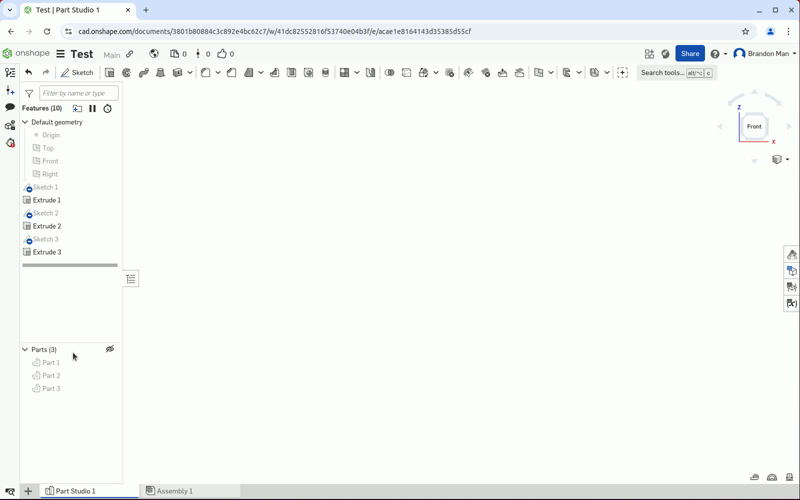
key_down(shift)
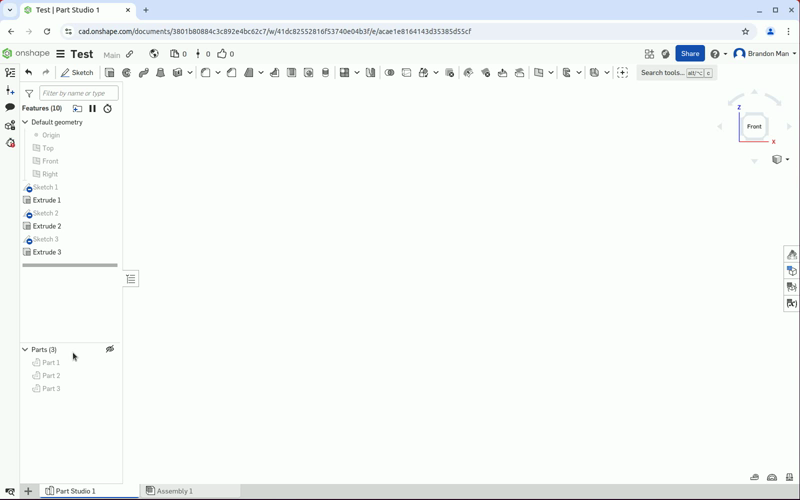
key(left)
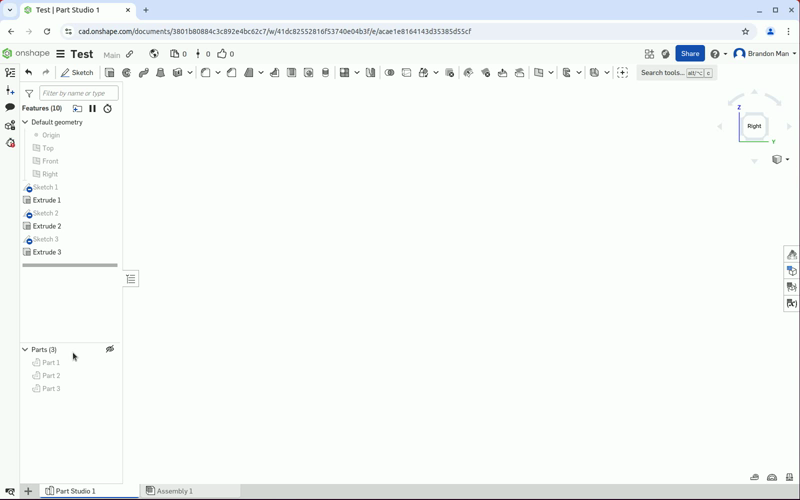
key_up(shift)
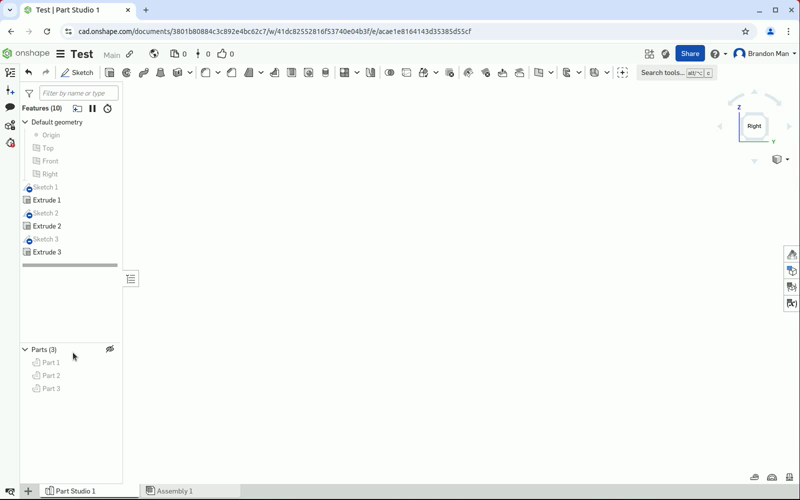
mouse_move(73, 352)
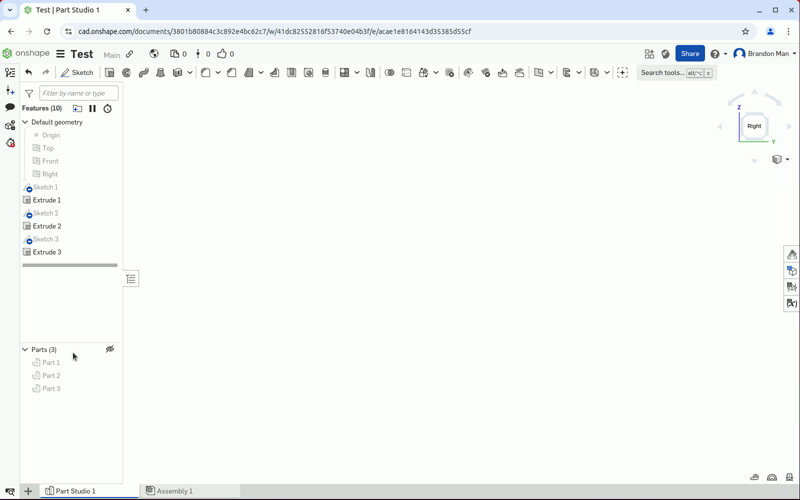
key(shift+y)
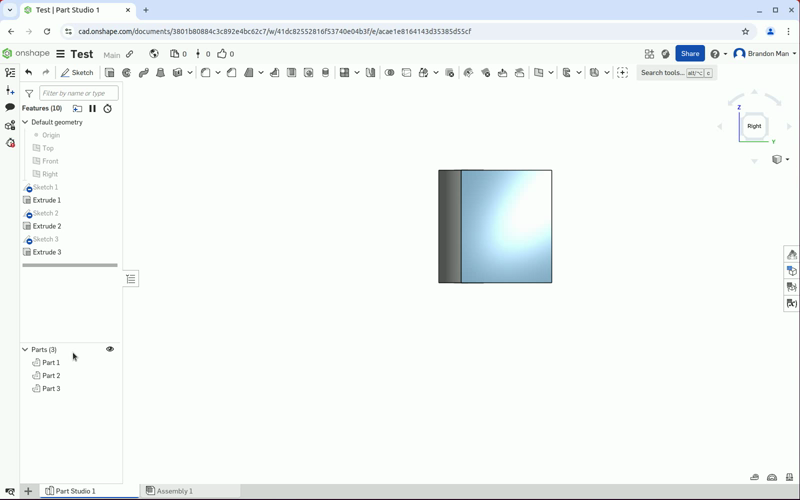
mouse_move(541, 75)
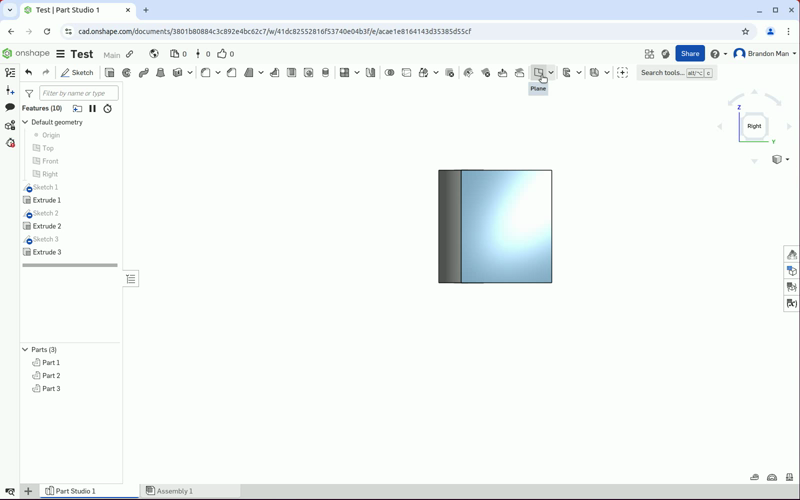
click(541, 75)
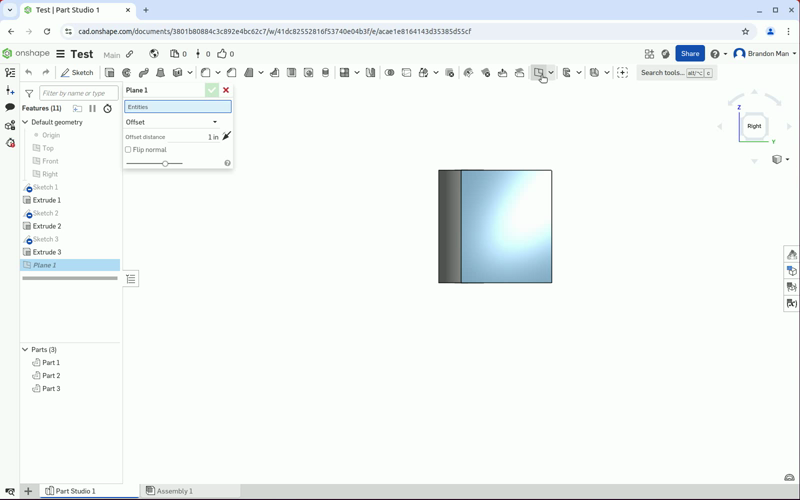
mouse_move(73, 176)
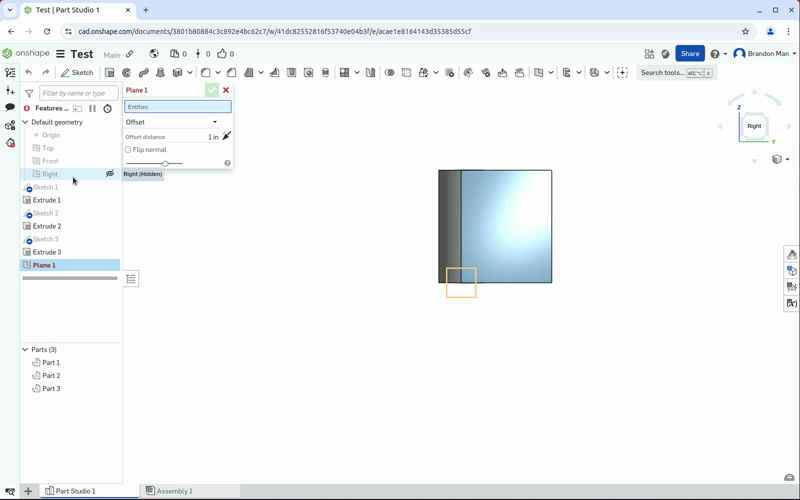
click(73, 176)
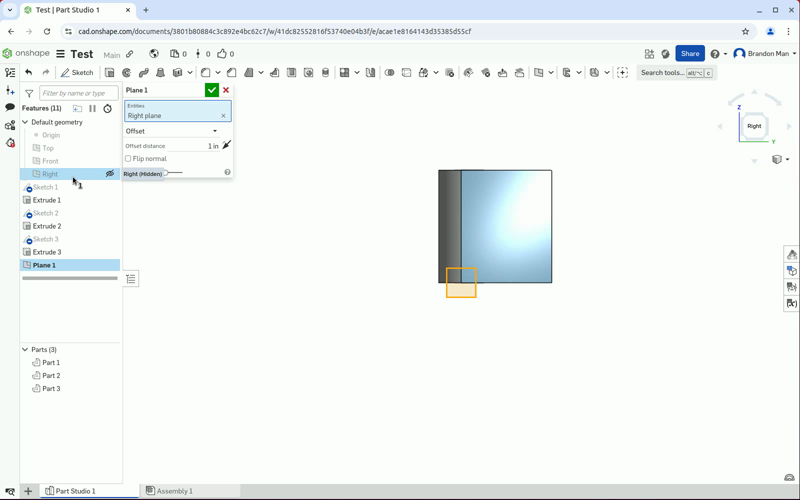
key(tab, 2)
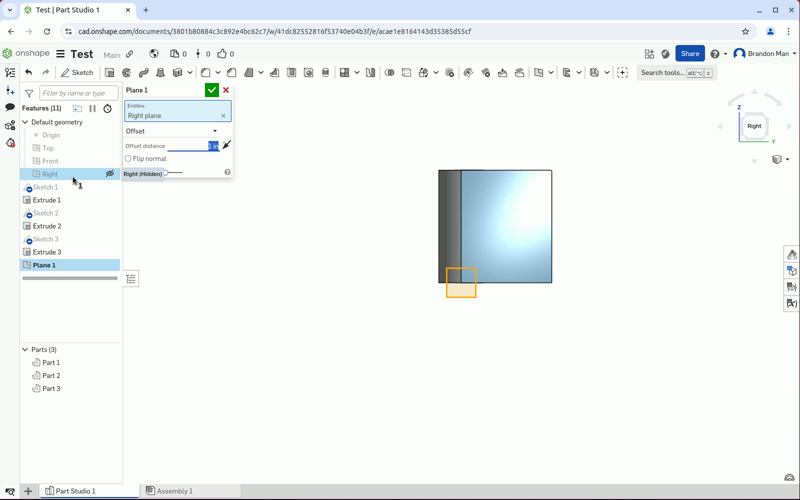
text(4.56)
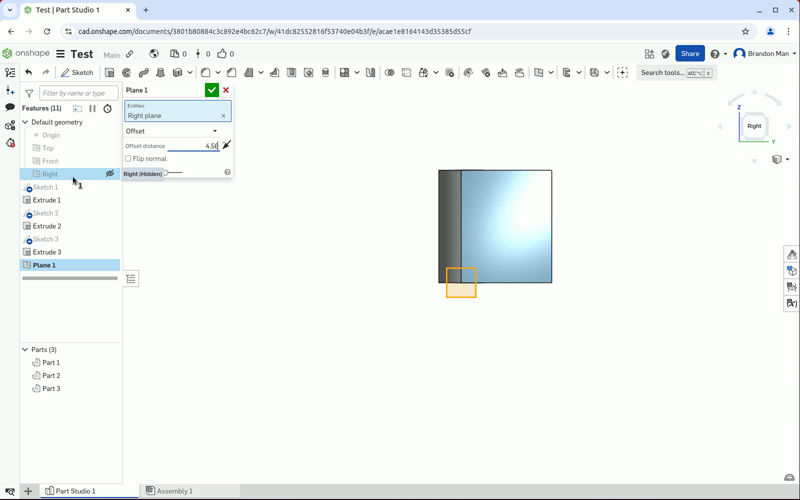
key(enter, 2)
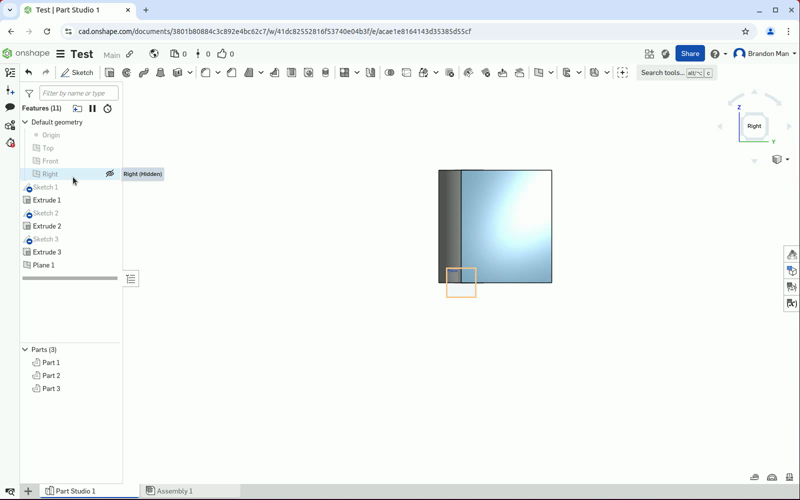
key(shift+s)
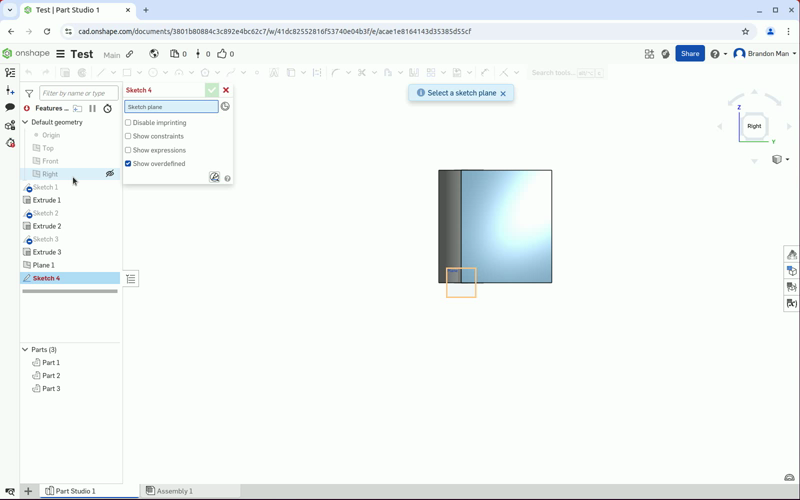
mouse_move(73, 267)
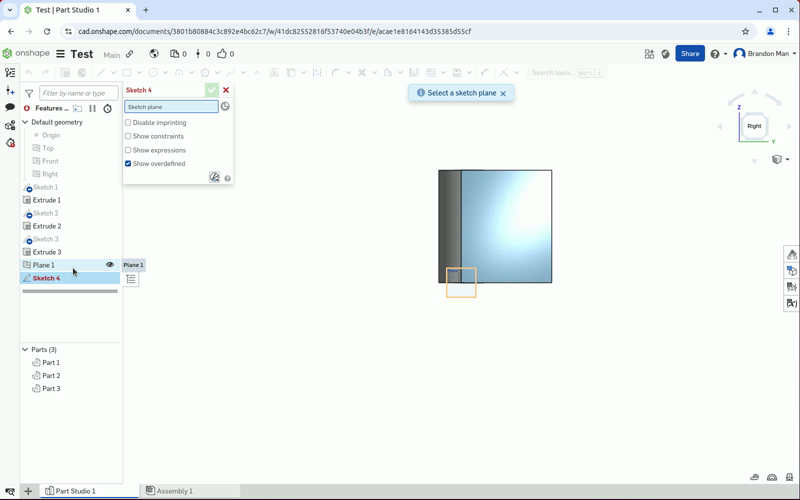
click(73, 267)
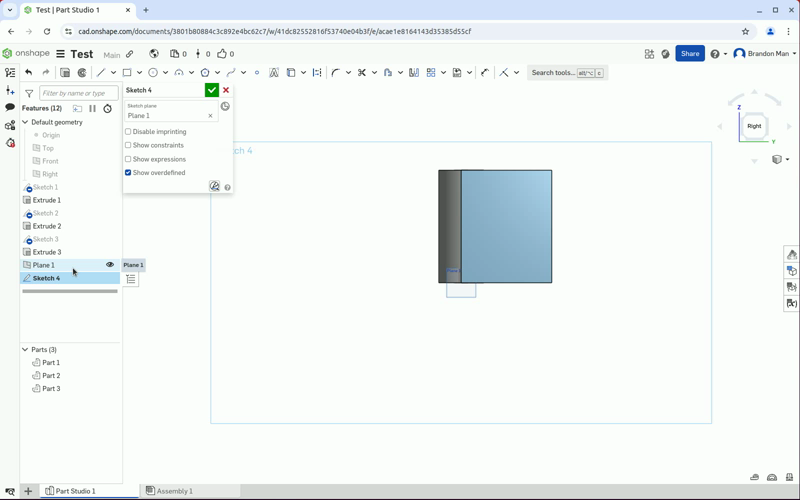
mouse_move(73, 352)
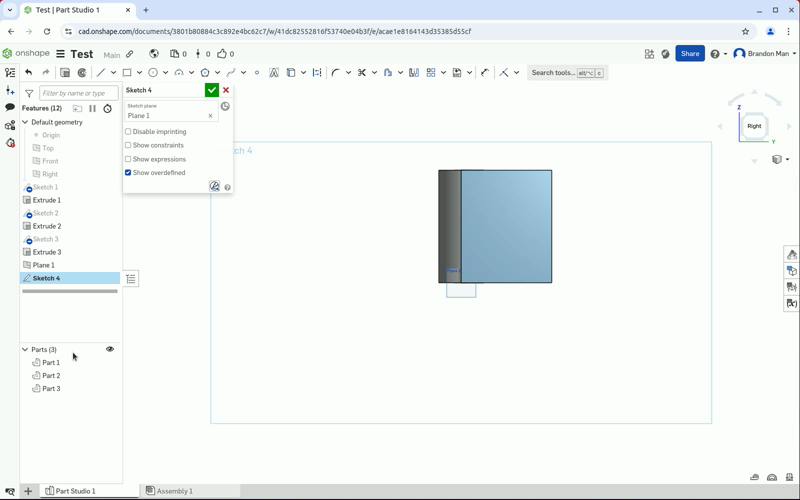
key(y)
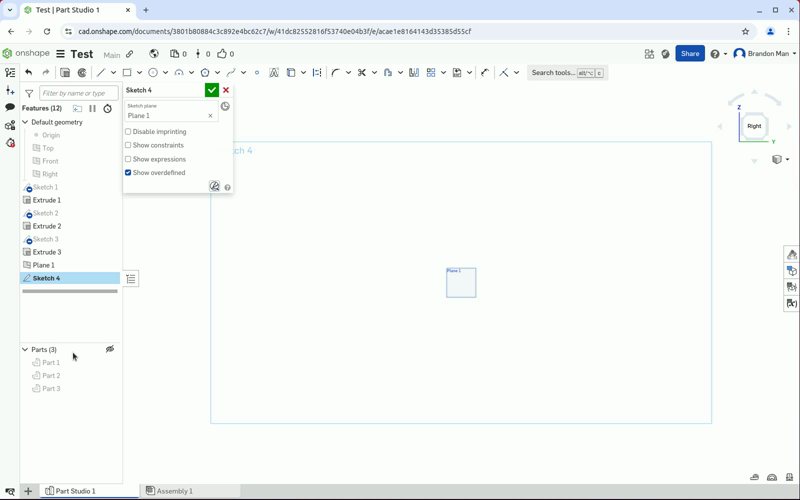
key(l)
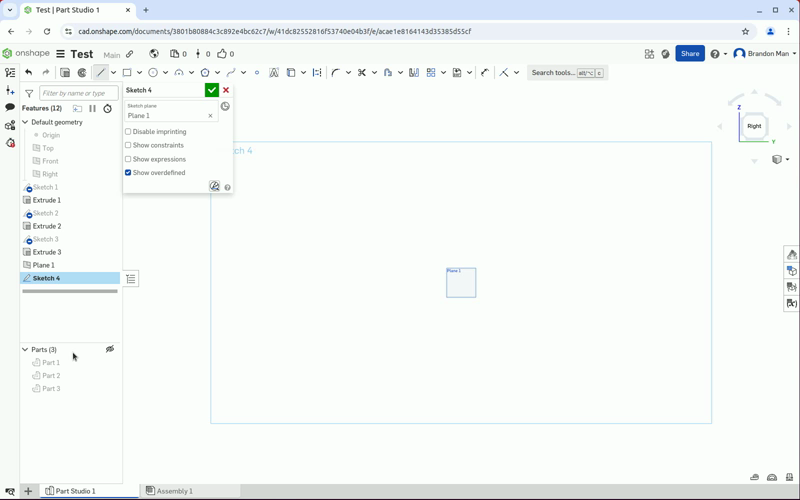
key_down(shift)
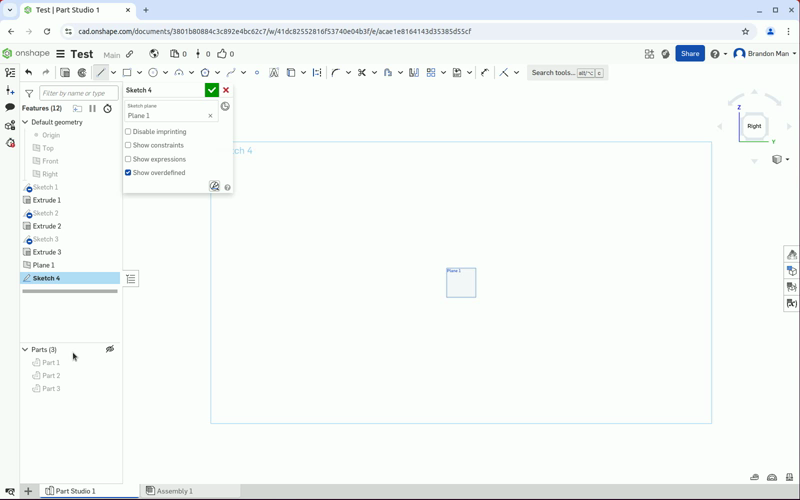
mouse_move(416, 238)
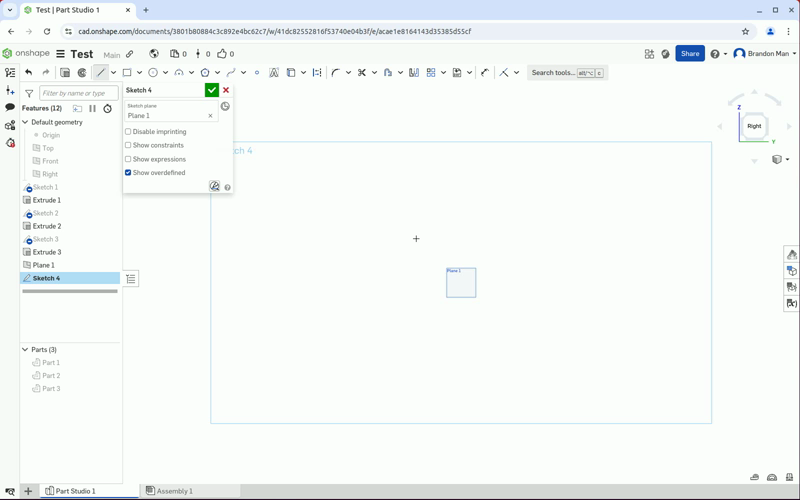
click(416, 238)
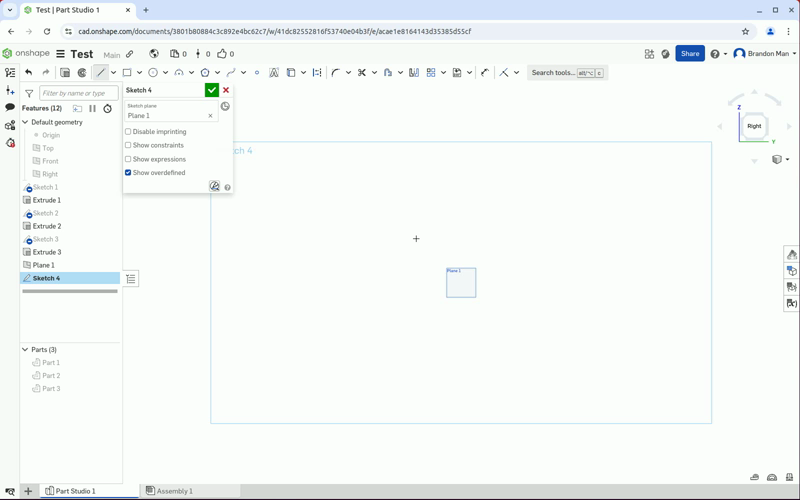
key_up(shift)
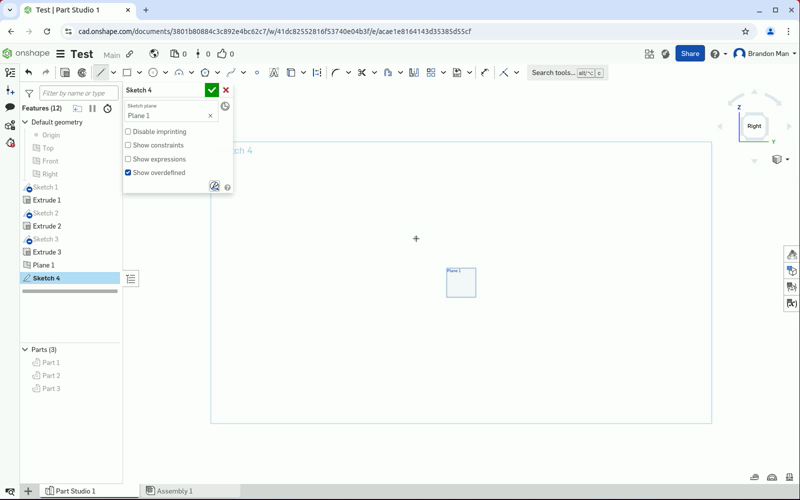
key_down(shift)
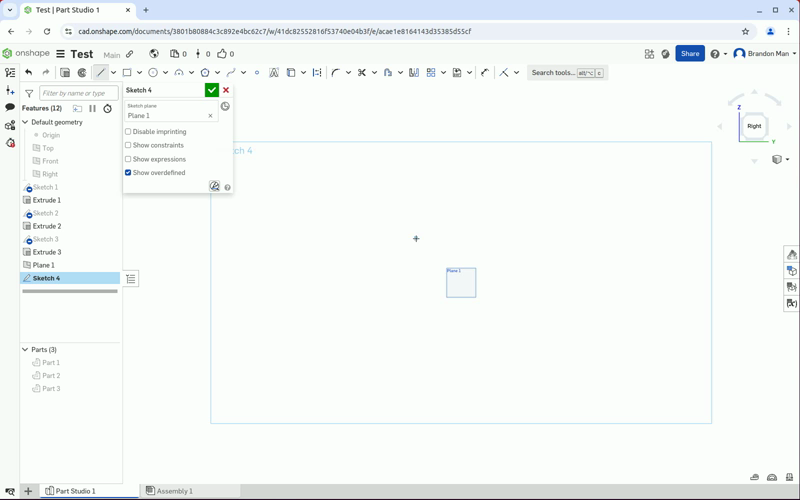
mouse_move(446, 238)
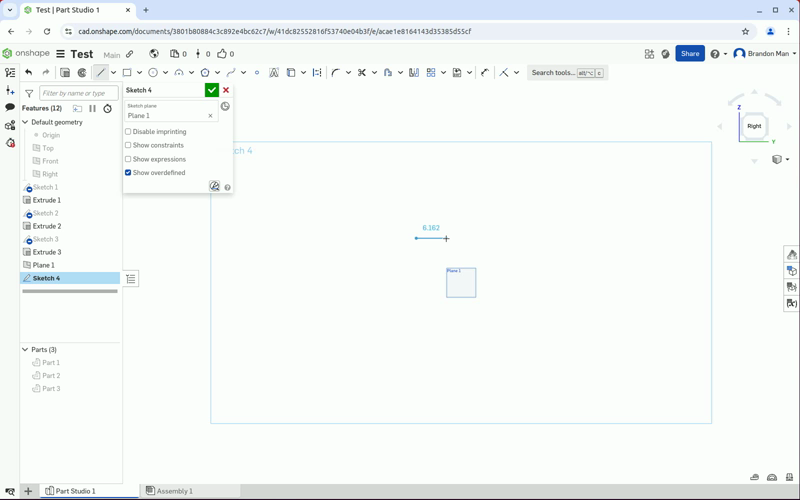
mouse_move(461, 238)
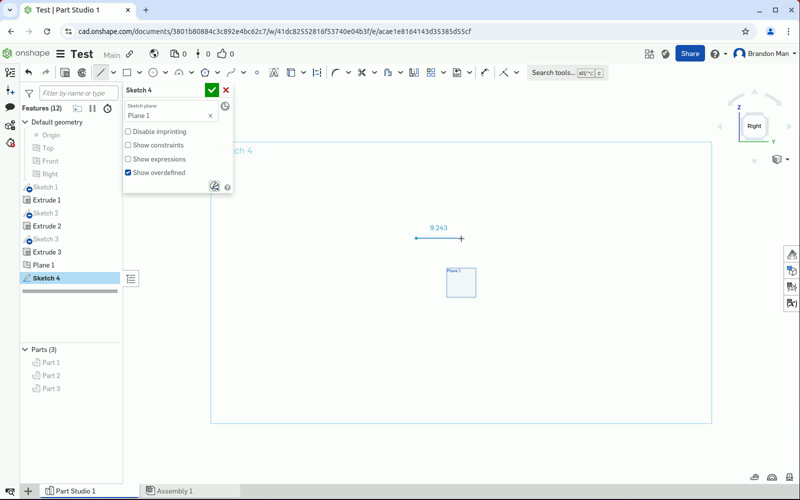
click(461, 238)
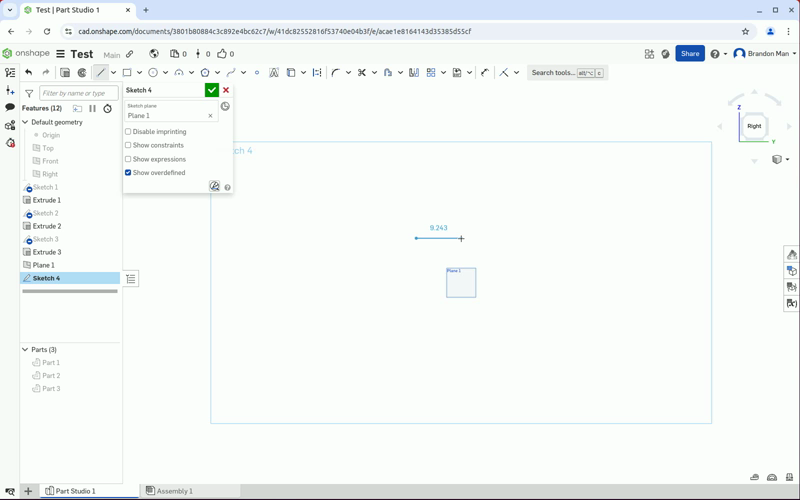
key_up(shift)
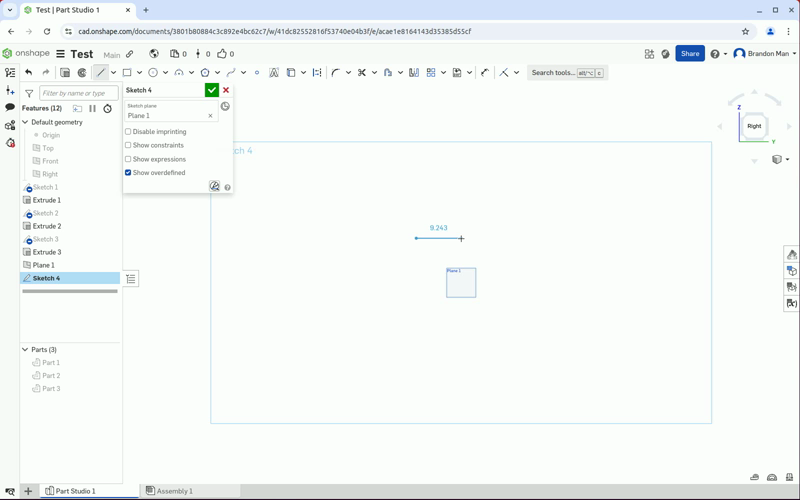
key_down(shift)
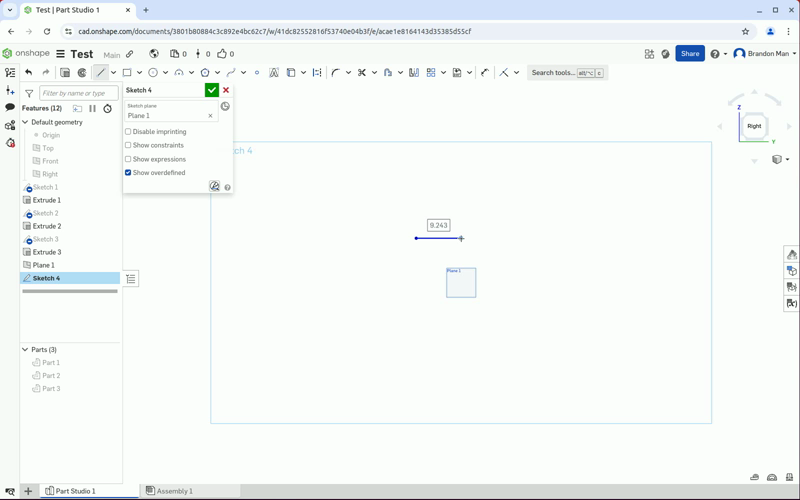
mouse_move(491, 238)
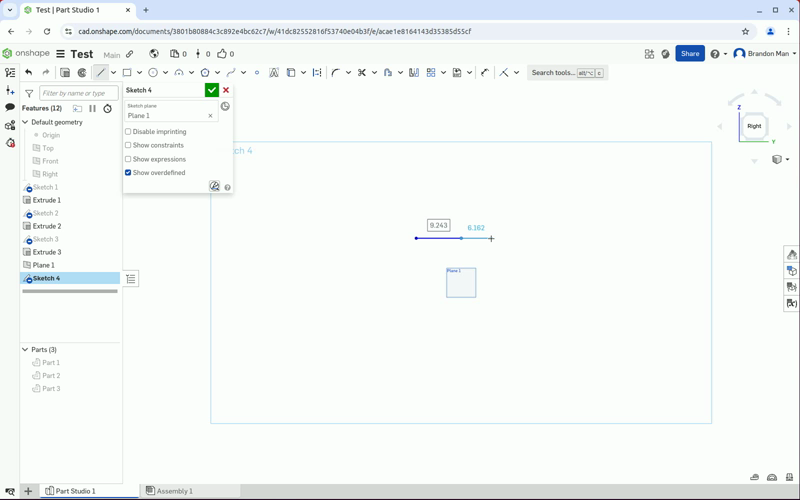
mouse_move(461, 215)
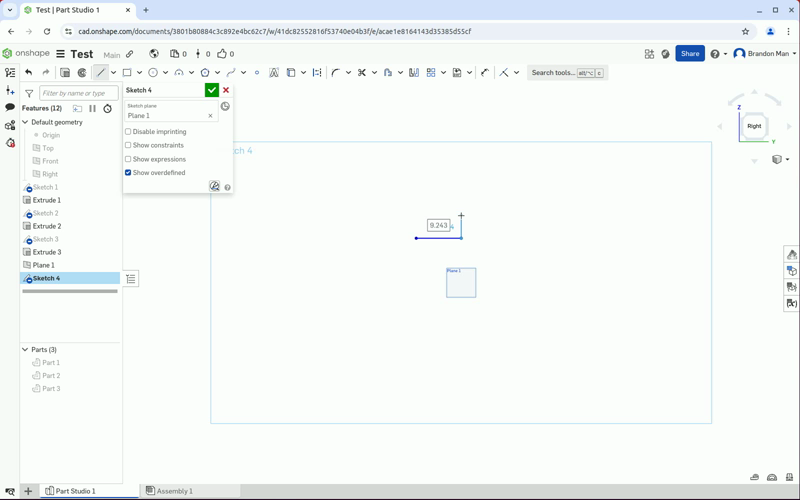
click(461, 215)
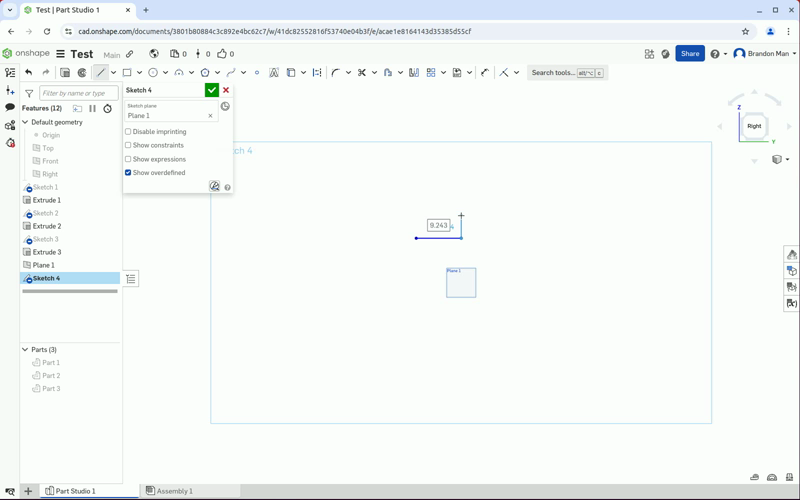
key_up(shift)
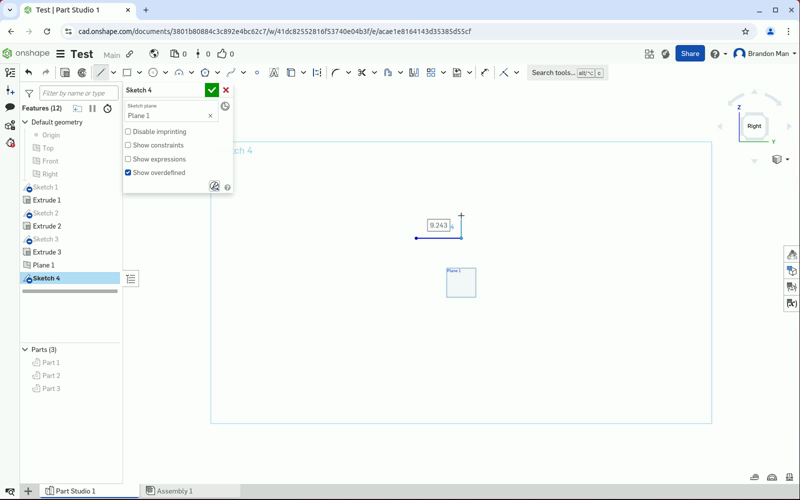
key_down(shift)
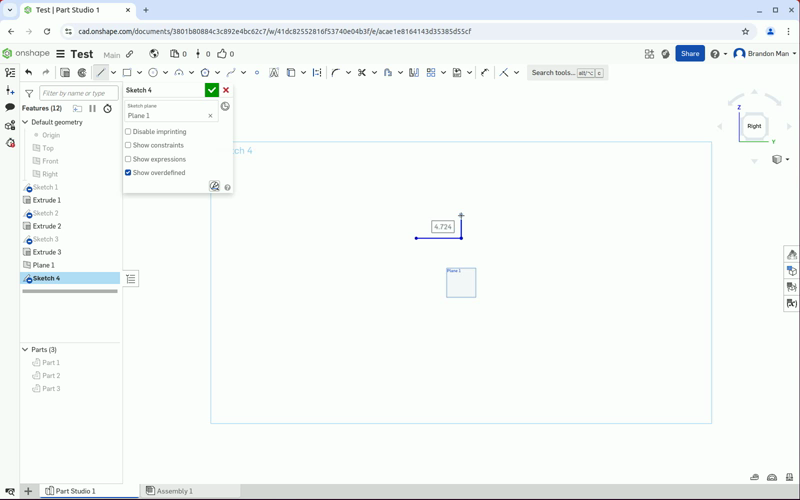
mouse_move(491, 215)
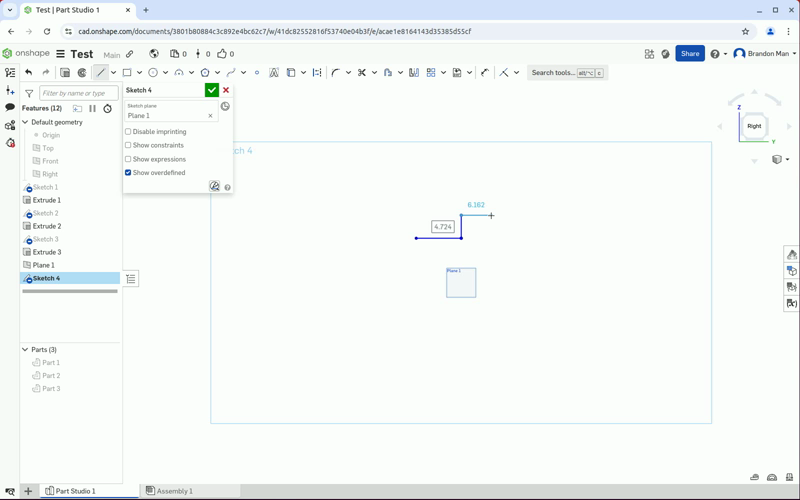
mouse_move(416, 215)
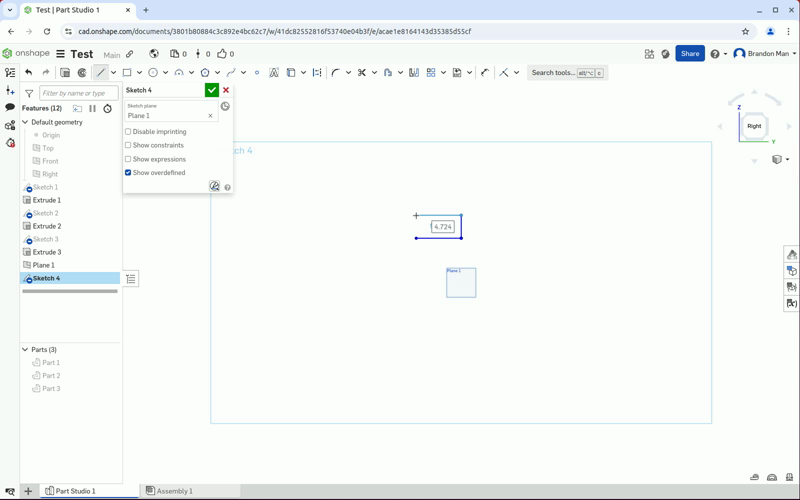
click(416, 215)
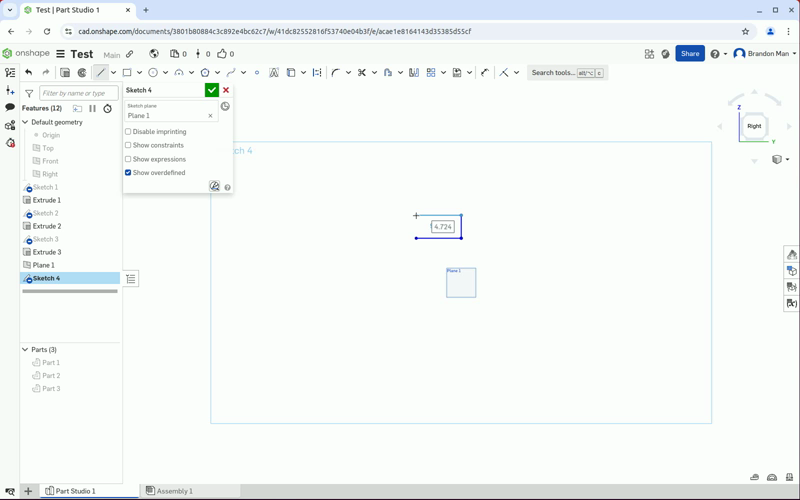
key_up(shift)
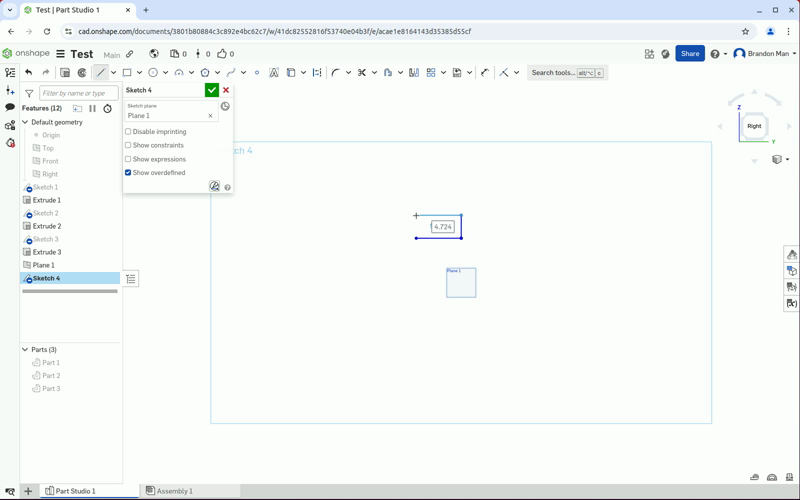
mouse_move(446, 215)
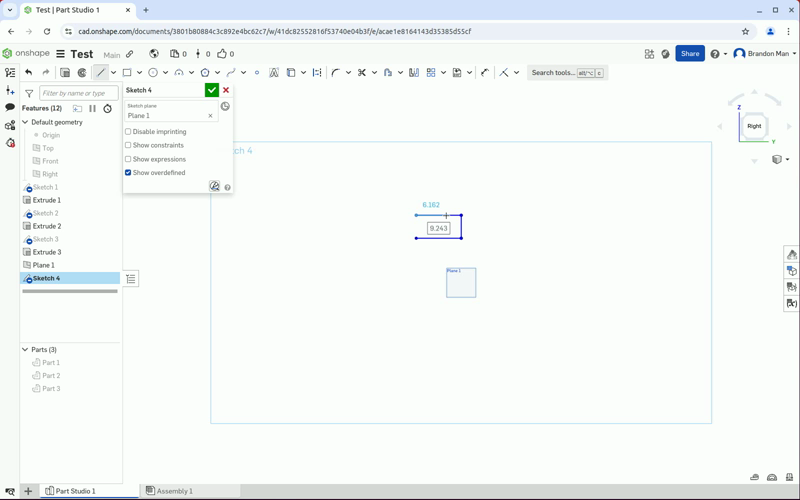
key_down(shift)
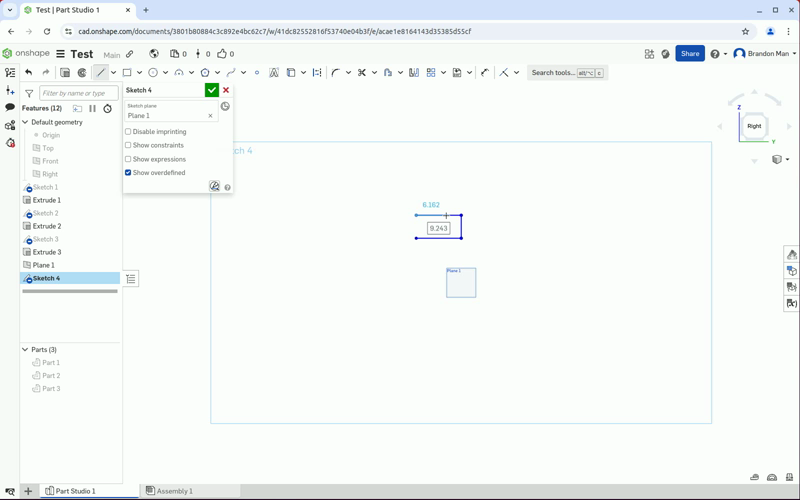
mouse_move(416, 238)
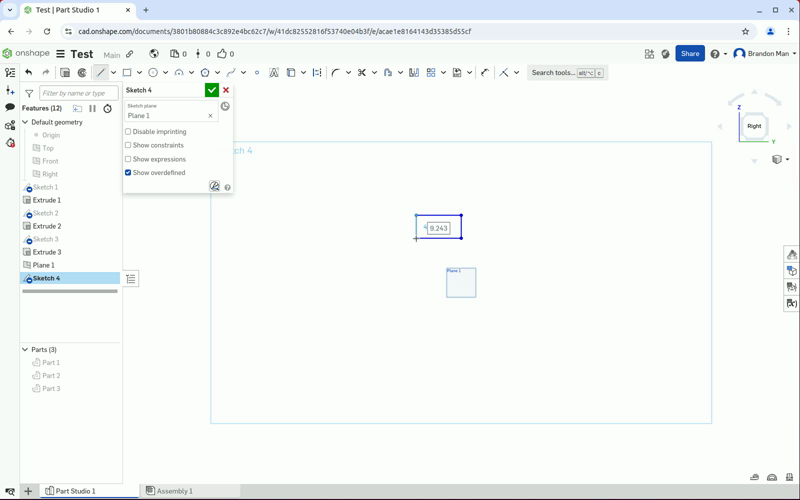
key_up(shift)
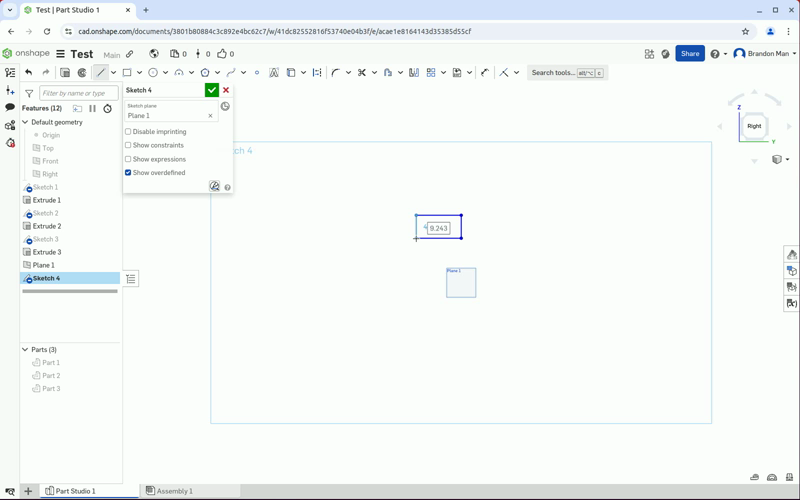
click(416, 238)
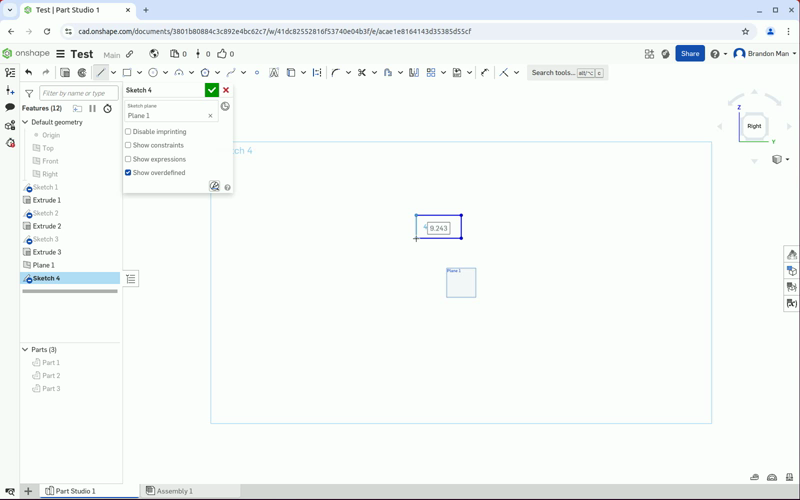
key(esc)
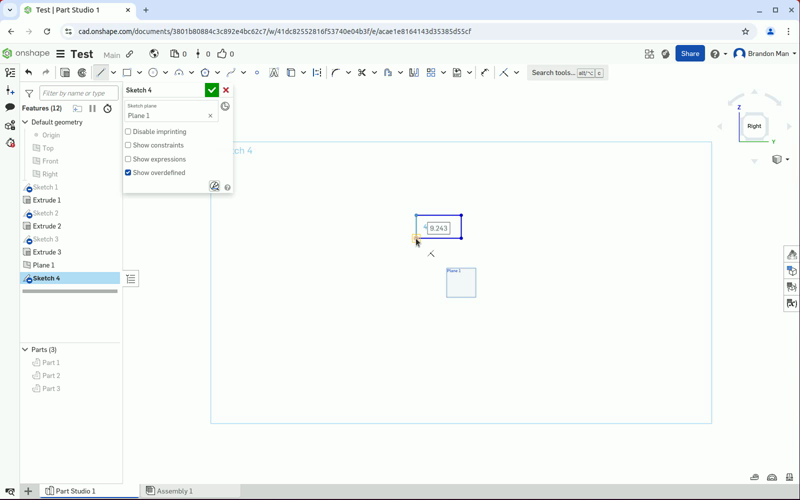
mouse_move(442, 229)
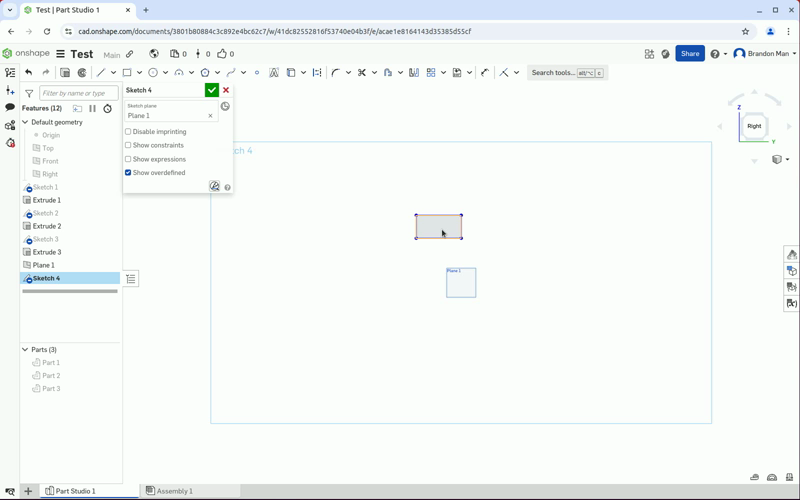
scroll(6)
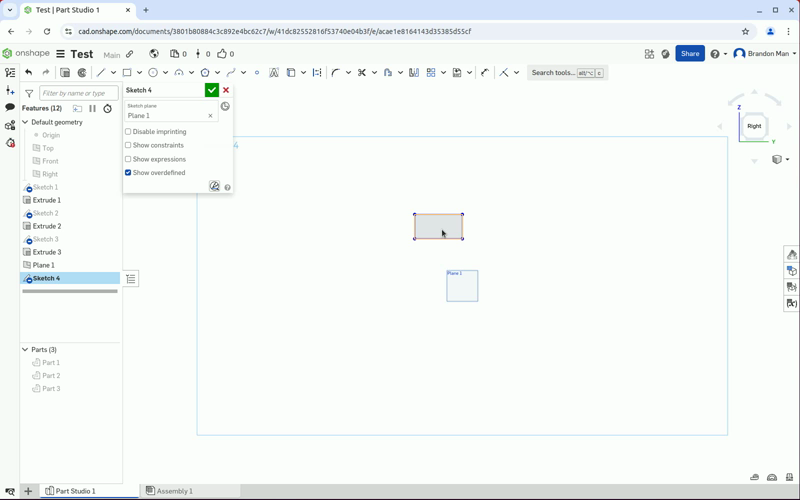
scroll(6)
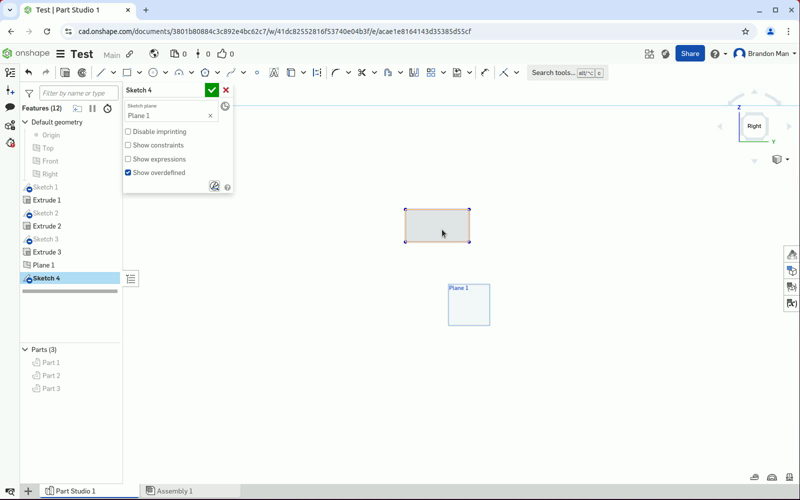
scroll(6)
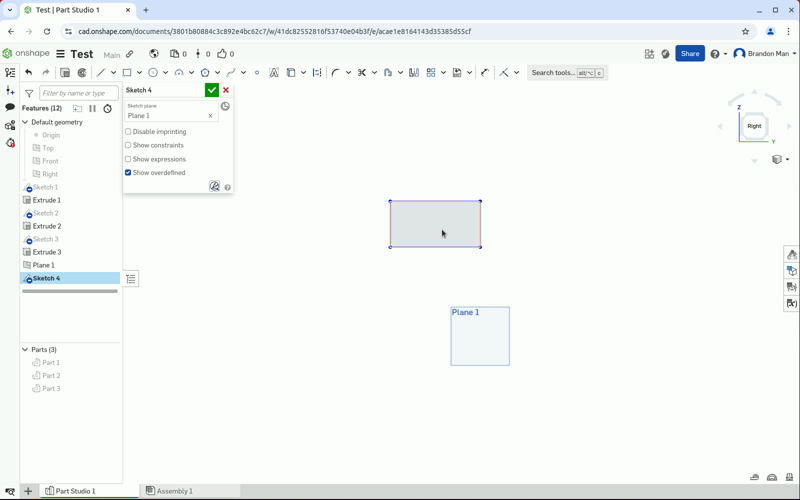
scroll(6)
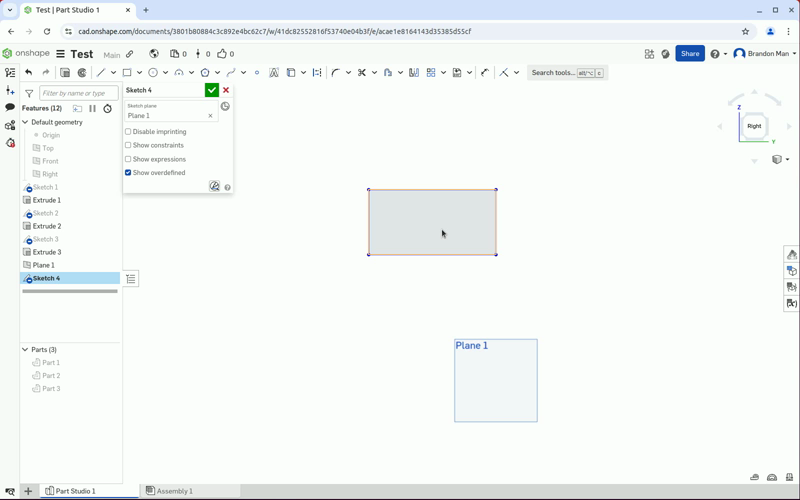
scroll(6)
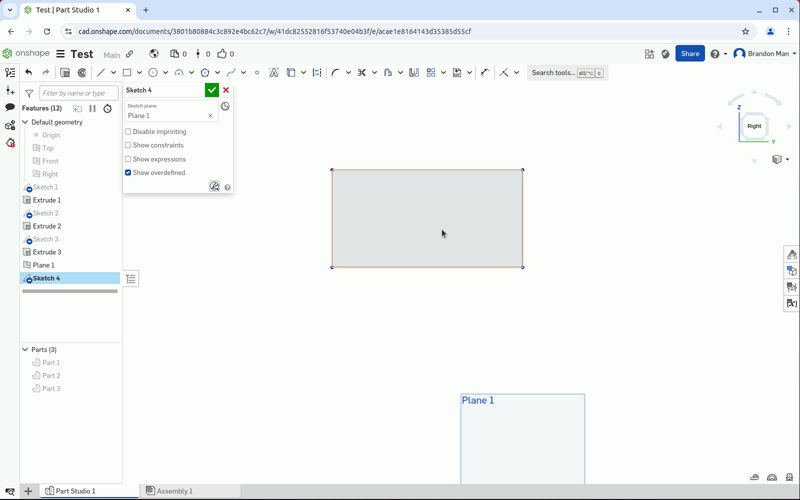
scroll(6)
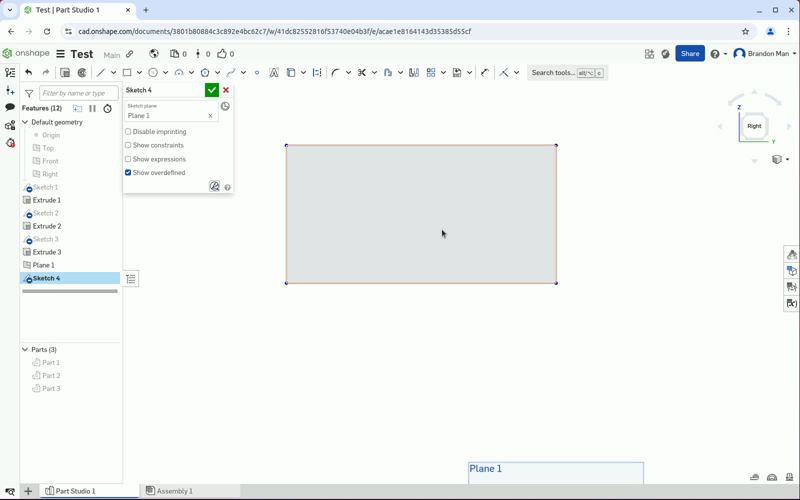
scroll(6)
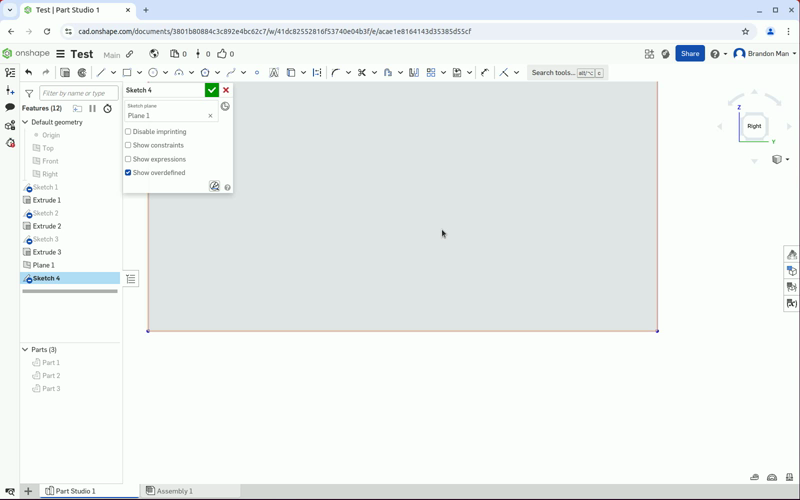
click(442, 229)
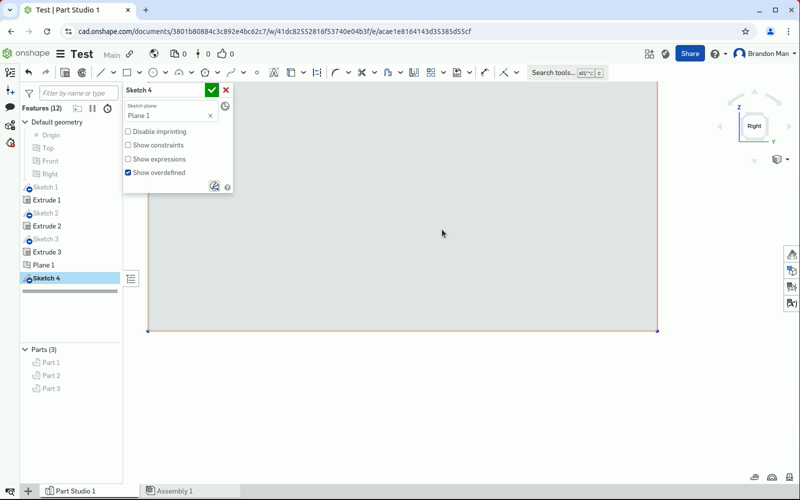
scroll(-6)
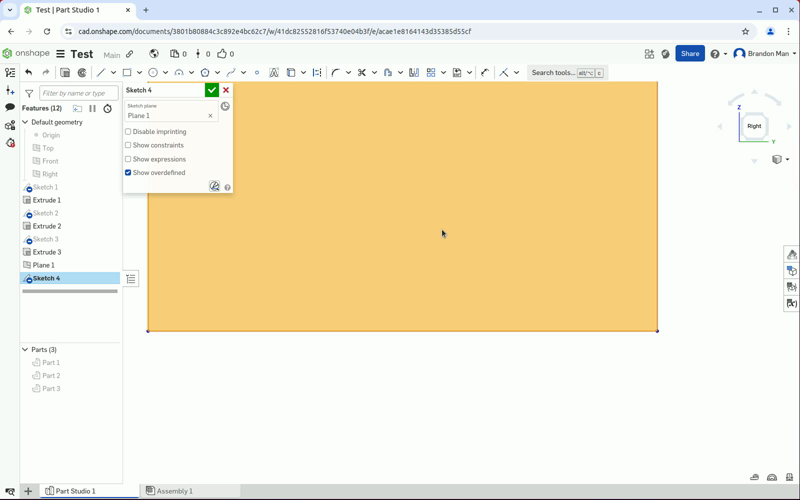
scroll(-6)
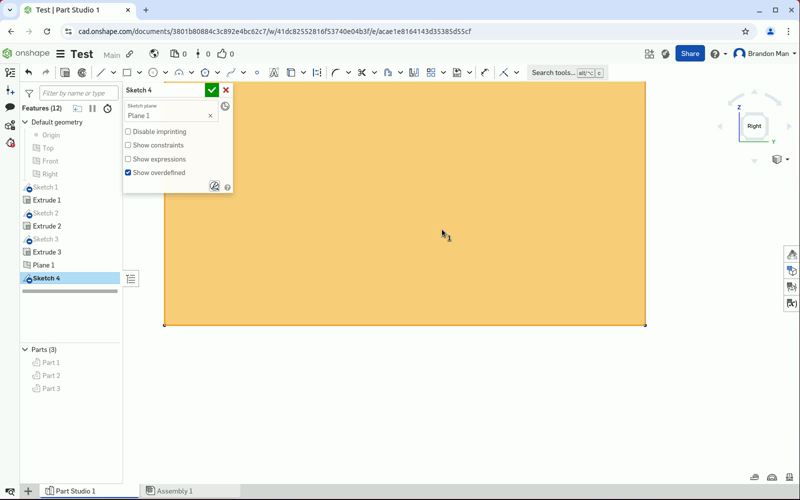
scroll(-6)
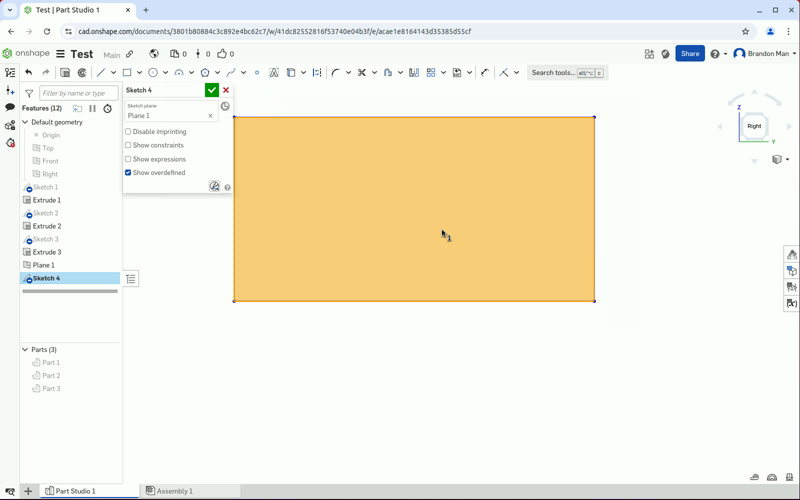
scroll(-6)
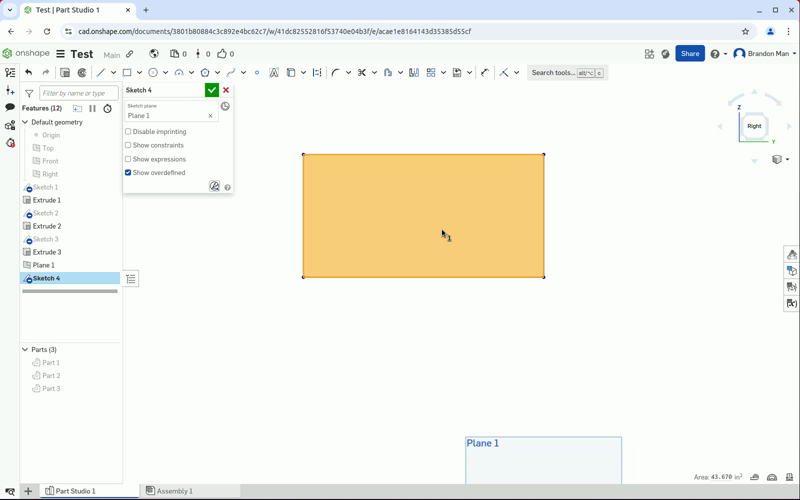
scroll(-6)
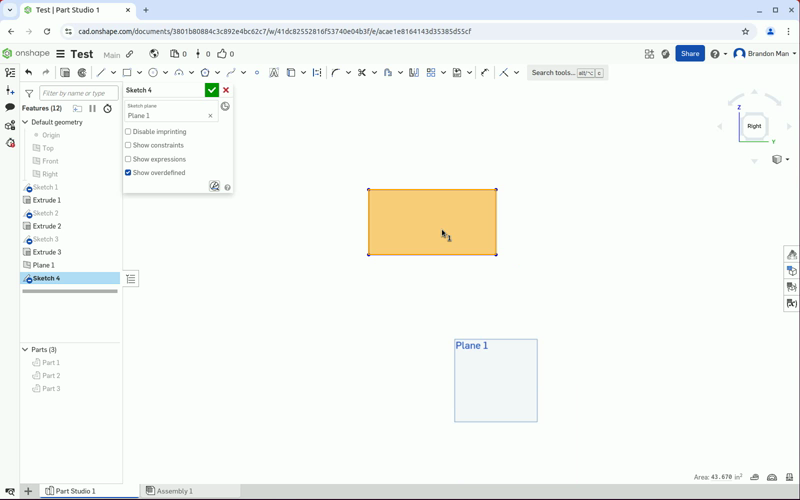
scroll(-6)
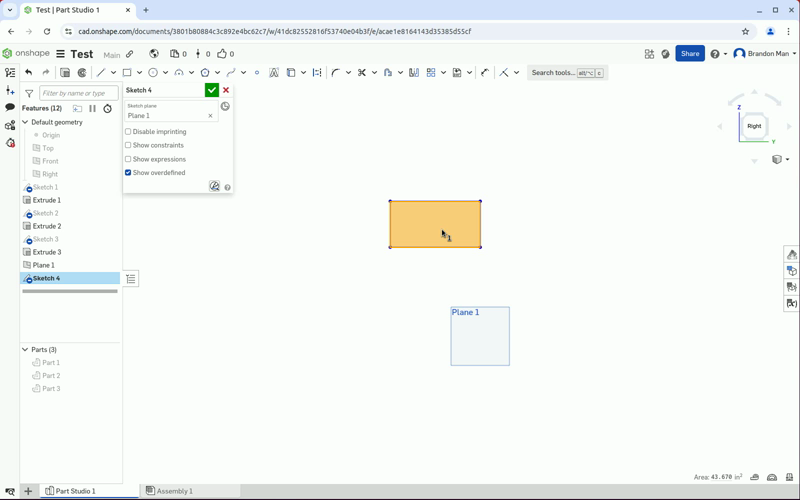
scroll(-6)
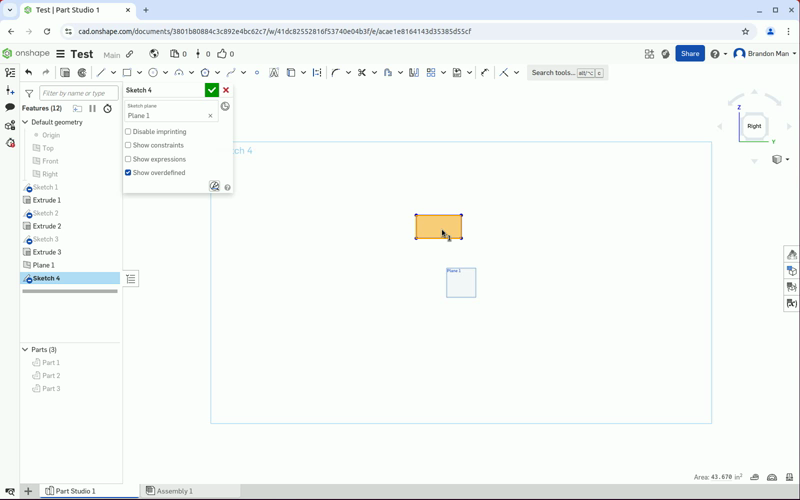
mouse_move(73, 352)
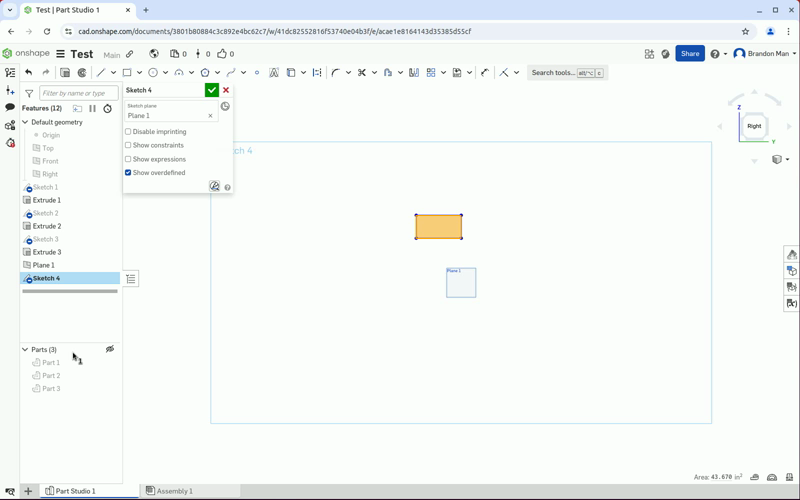
key(shift+y)
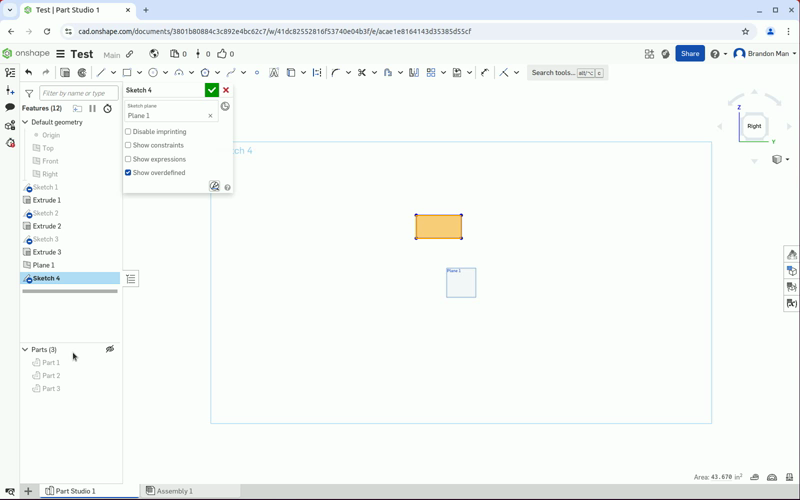
key(shift+e)
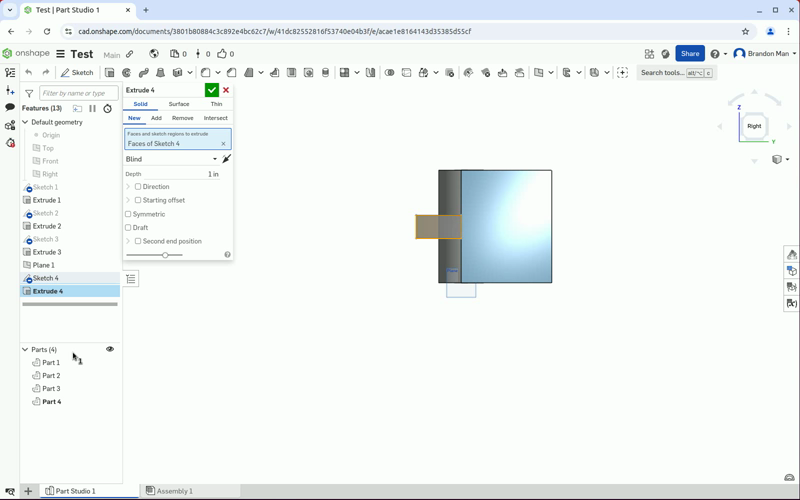
mouse_move(143, 106)
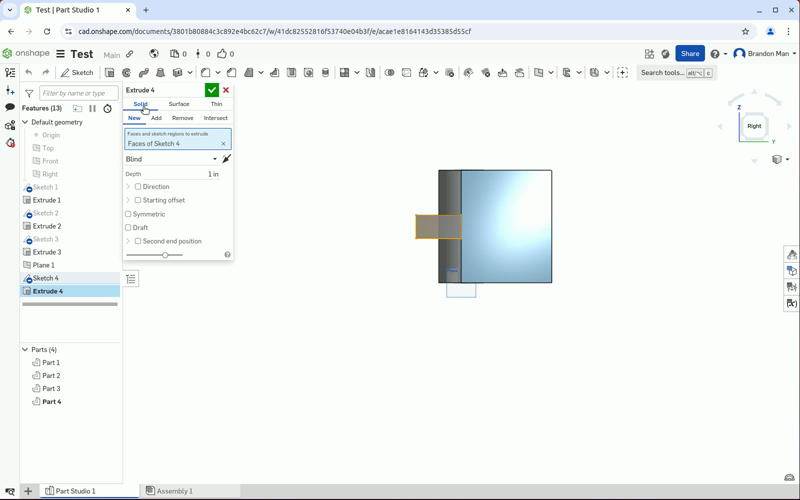
click(143, 106)
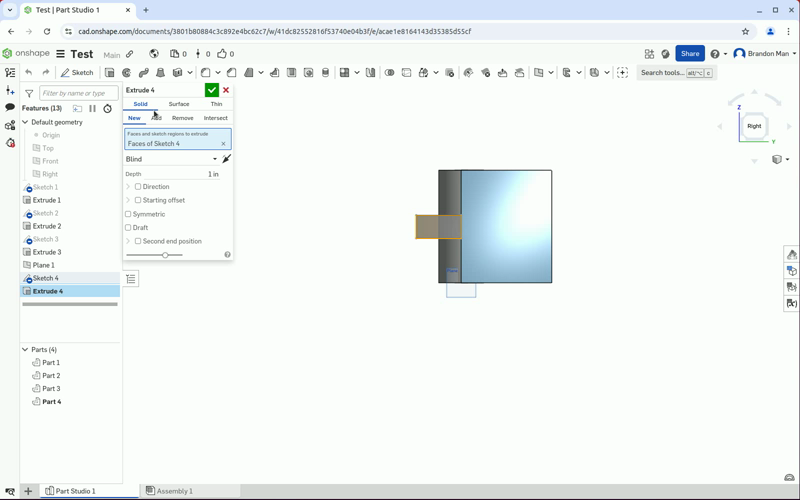
mouse_move(186, 120)
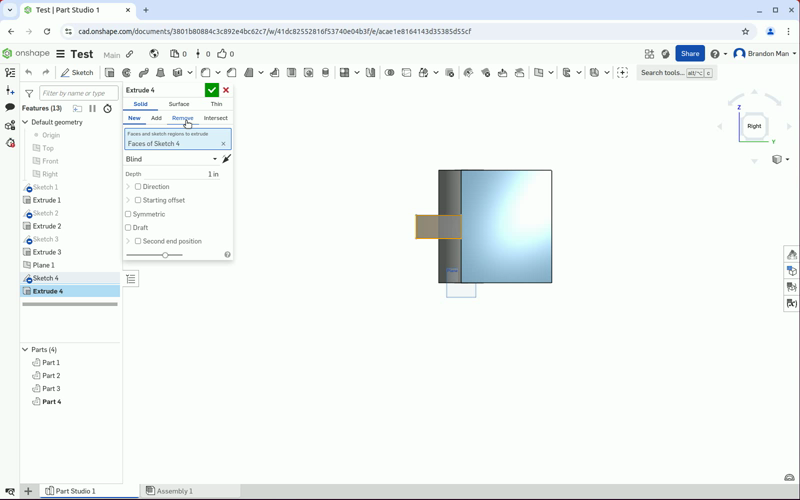
click(186, 120)
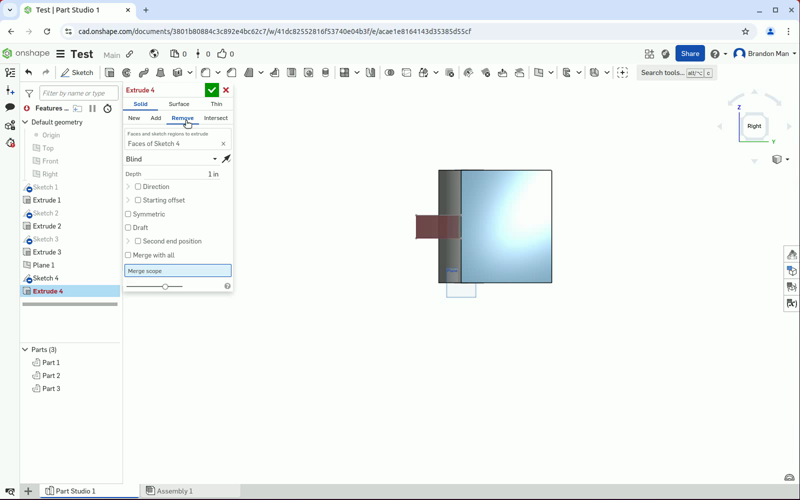
key(tab, 4)
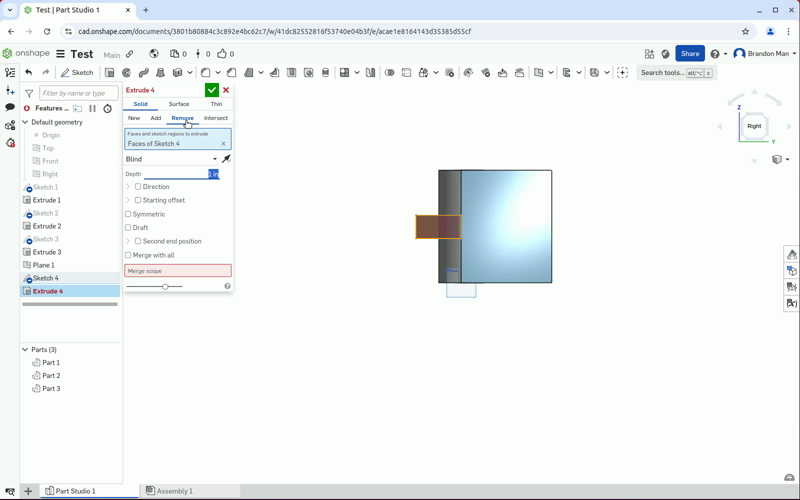
text(-23.108)
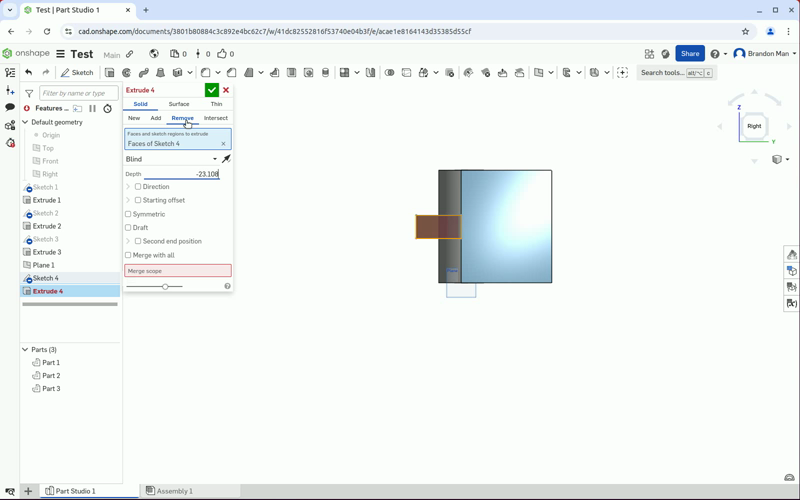
key(tab, 3)
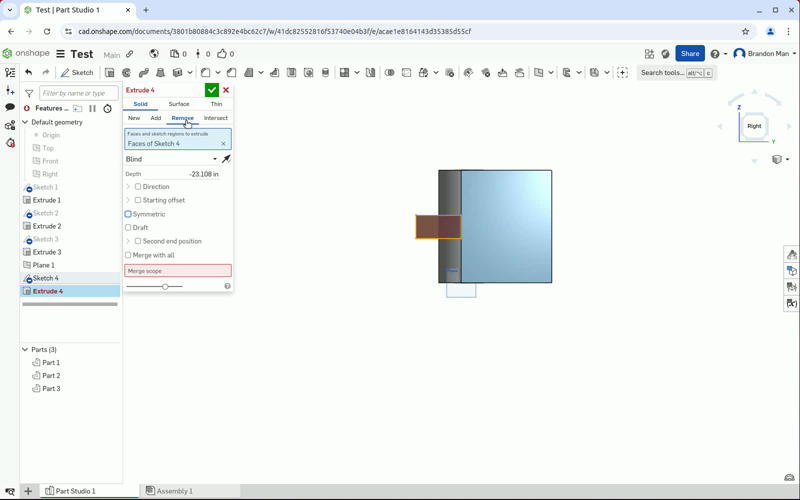
key(space)
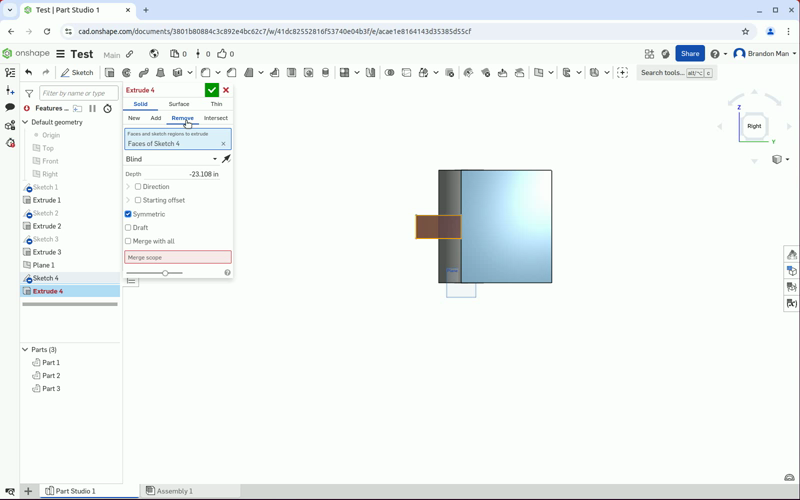
key(tab, 2)
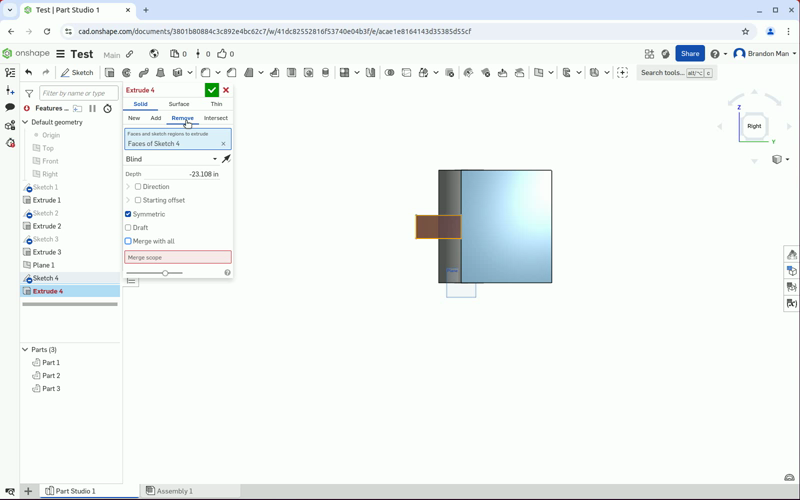
key(space)
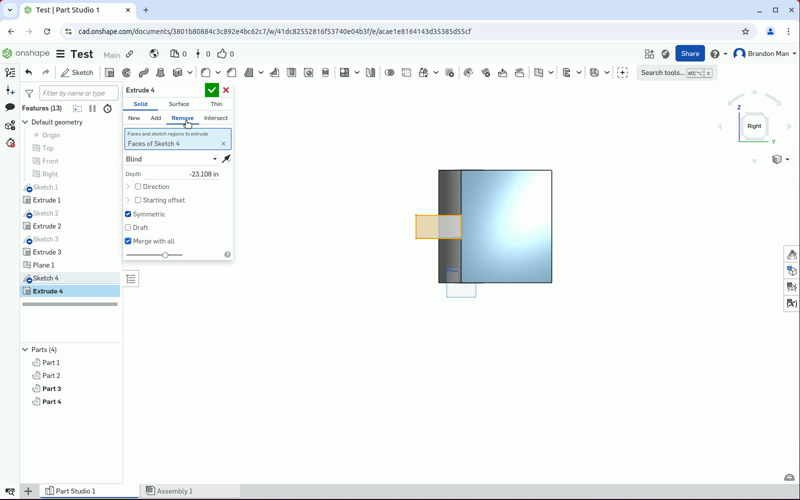
key(enter)
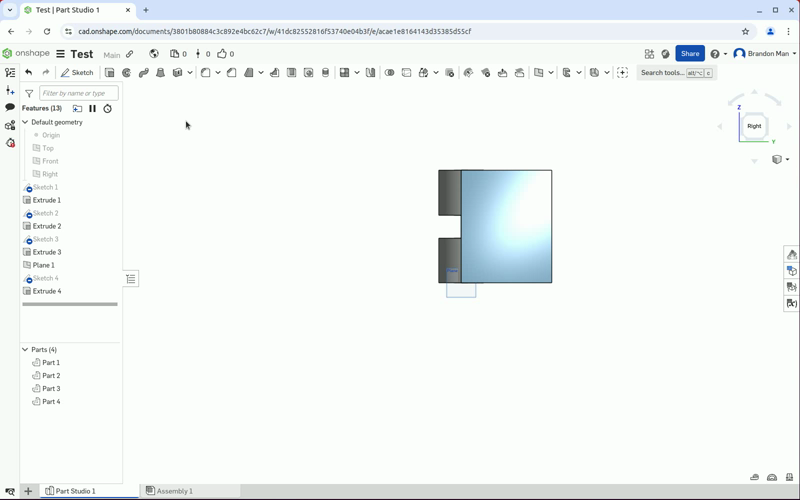
key(shift+h)
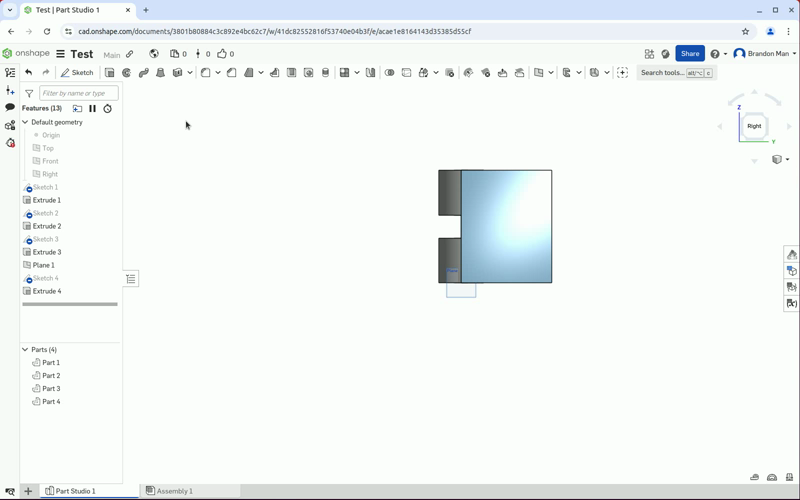
key(shift+h)
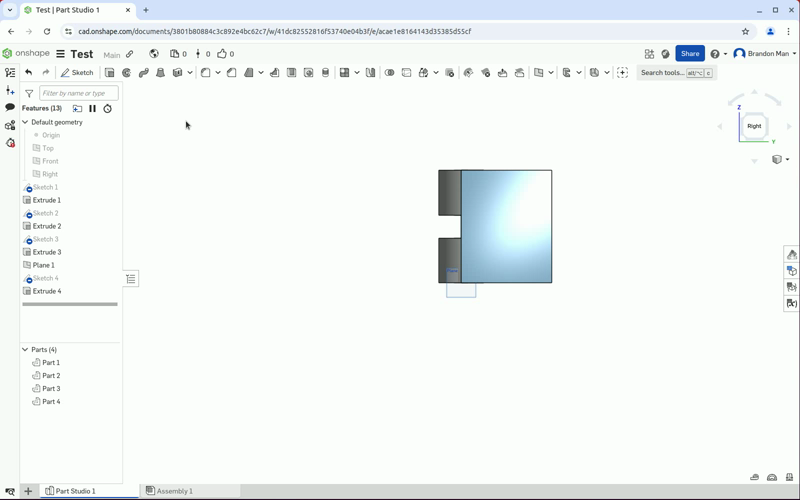
mouse_move(73, 189)
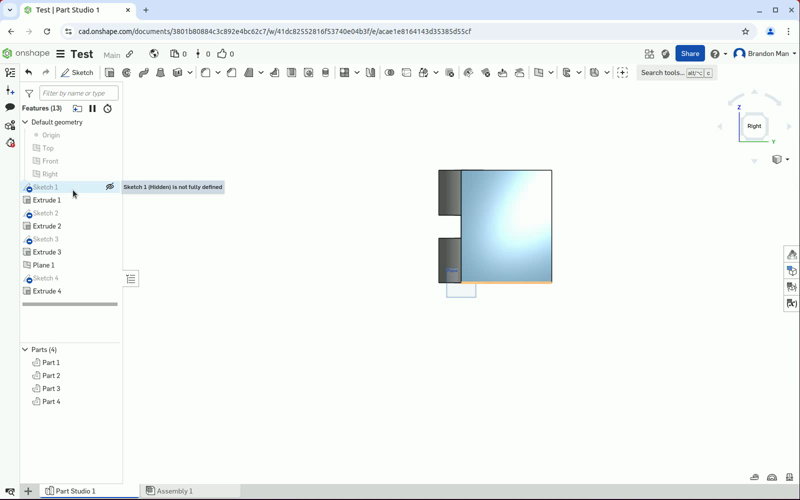
click(73, 189)
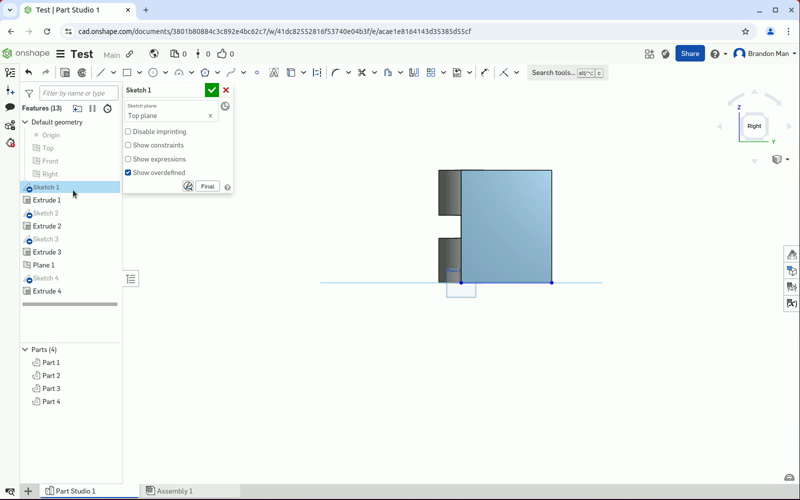
mouse_move(229, 92)
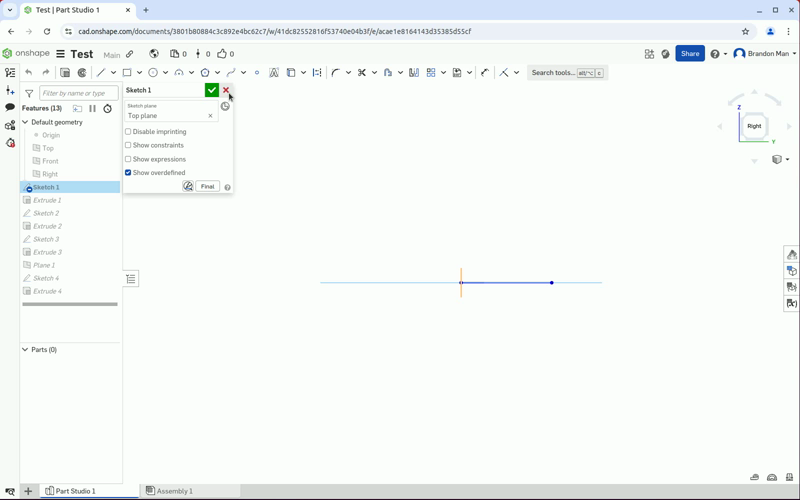
click(229, 92)
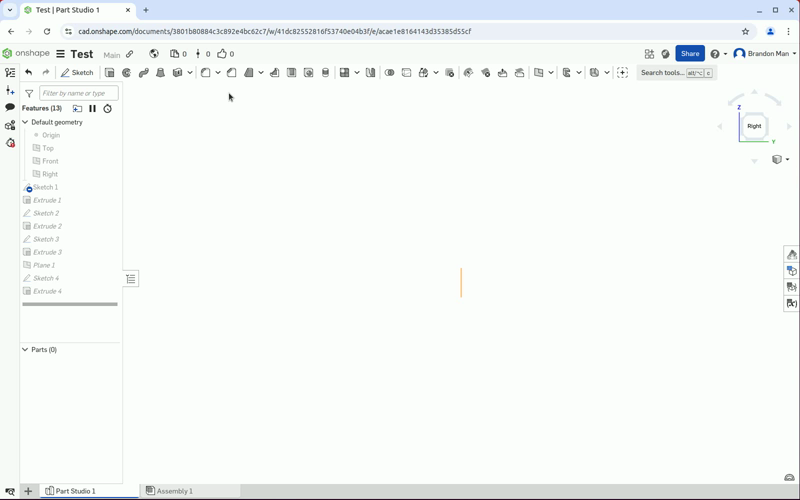
key(shift+s)
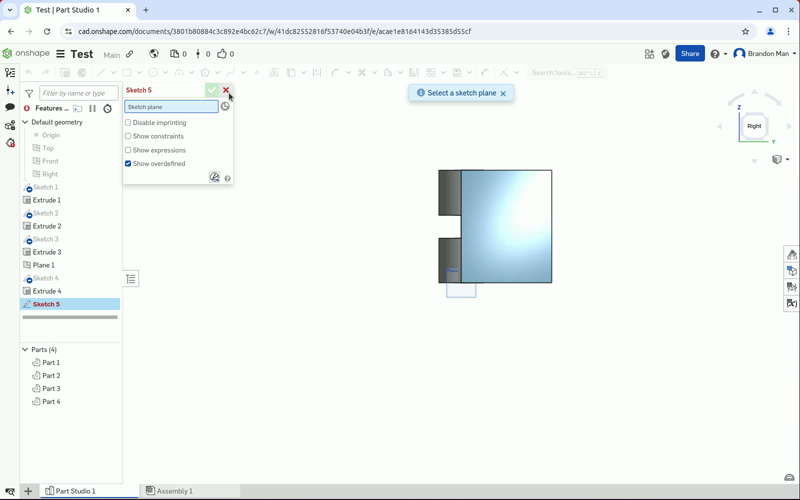
mouse_move(73, 267)
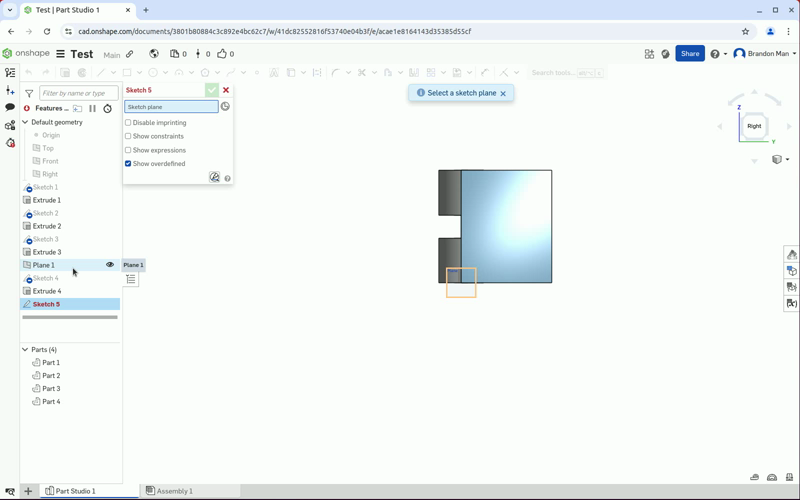
click(73, 267)
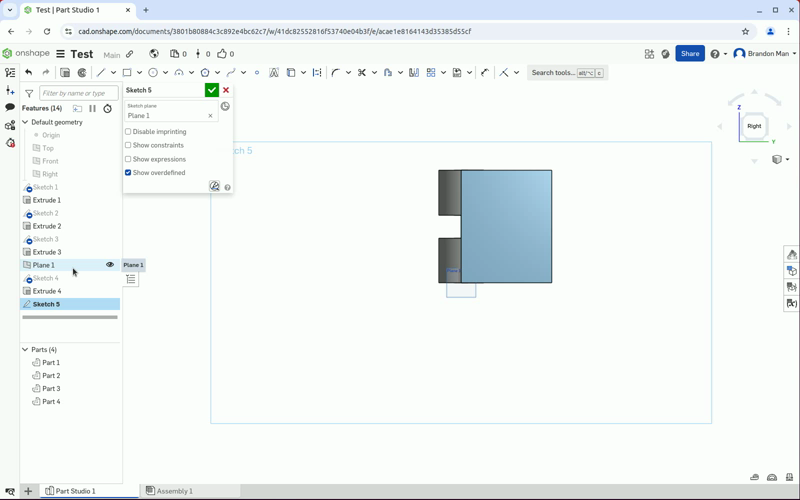
mouse_move(73, 352)
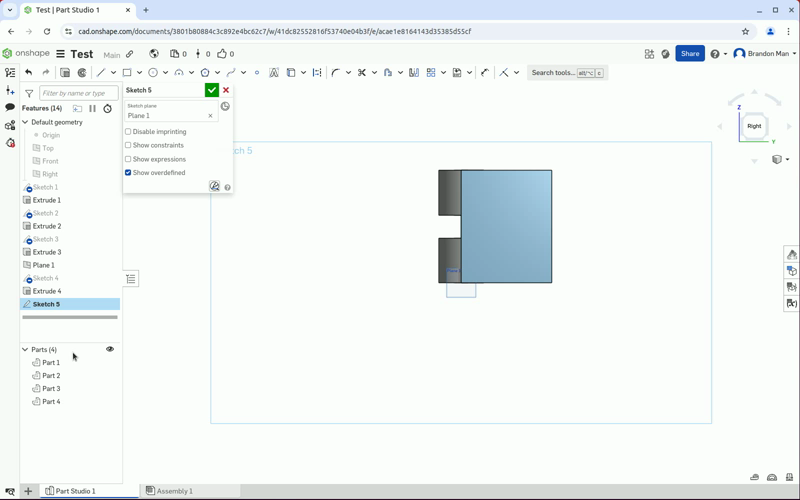
key(y)
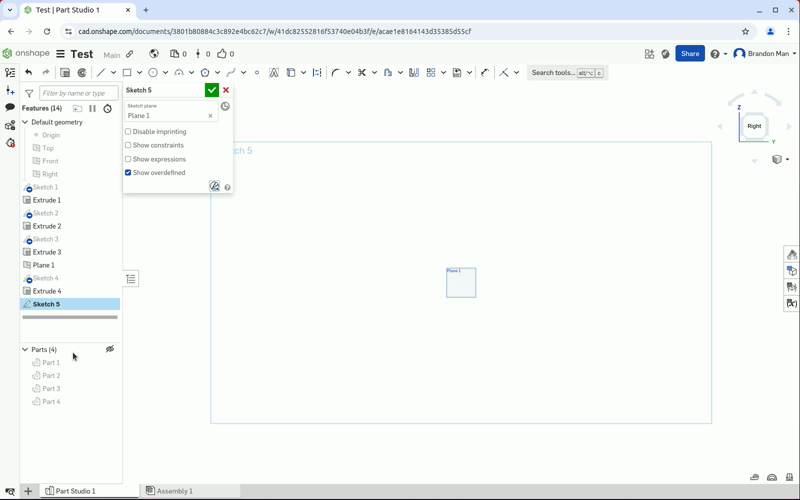
key(l)
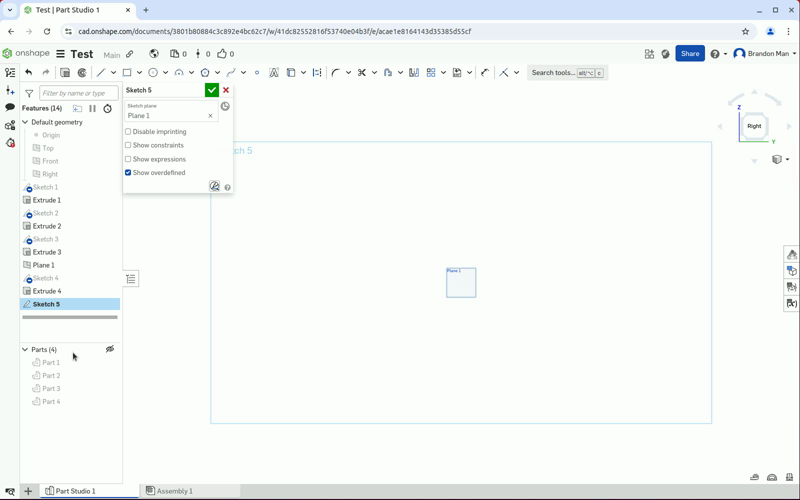
key_down(shift)
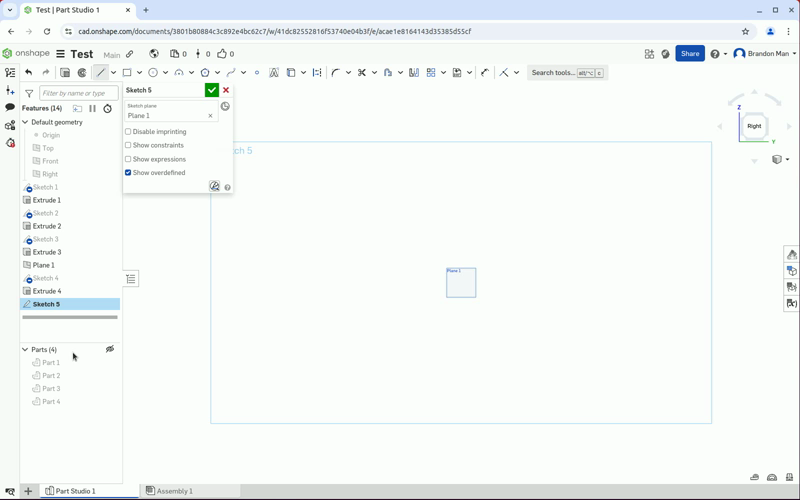
mouse_move(460, 238)
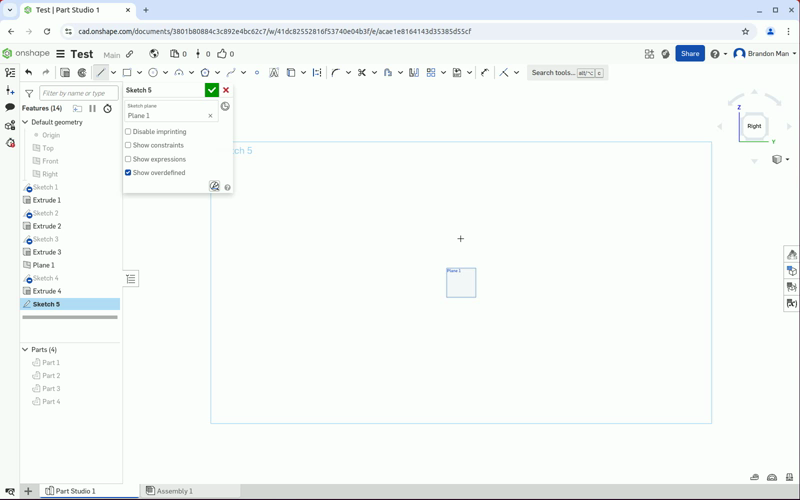
click(460, 238)
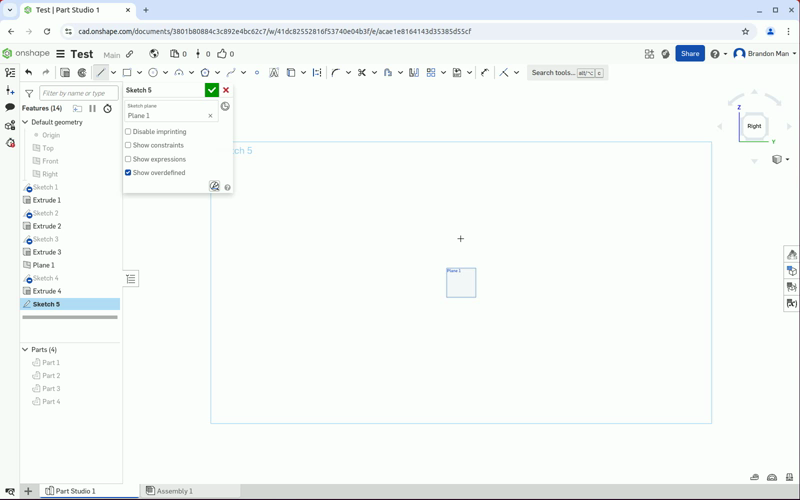
key_up(shift)
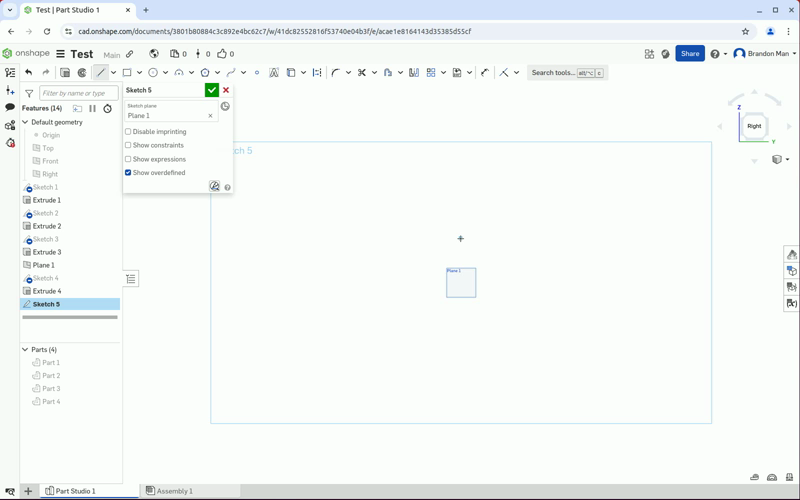
key_down(shift)
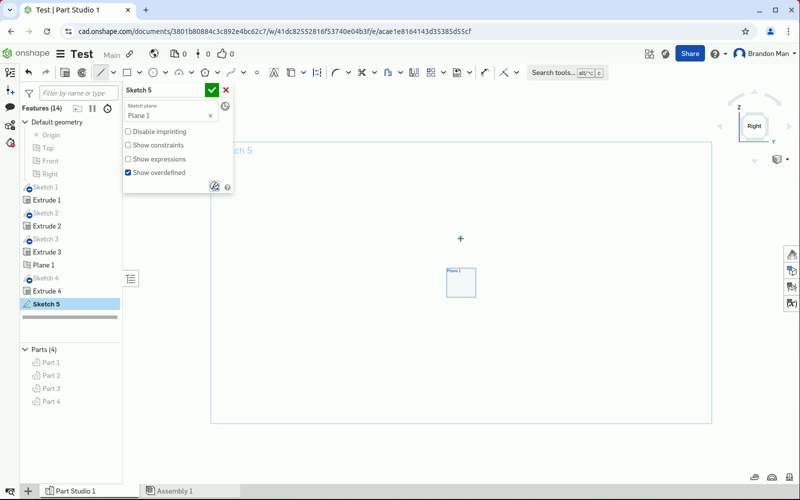
mouse_move(490, 238)
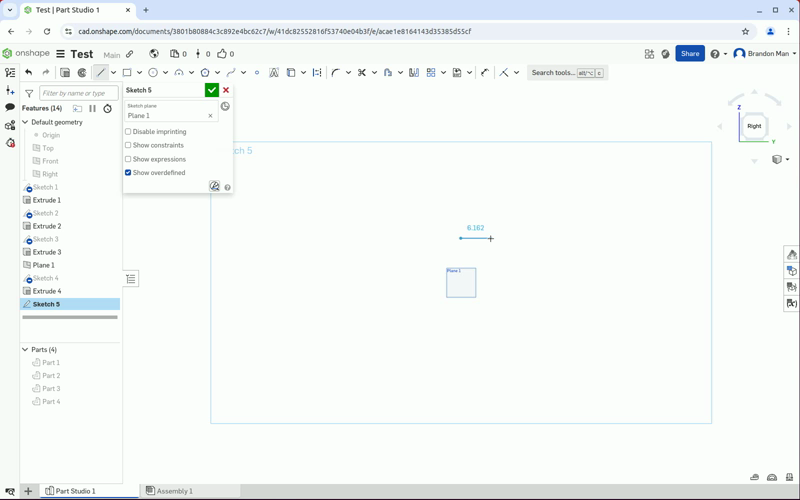
mouse_move(483, 238)
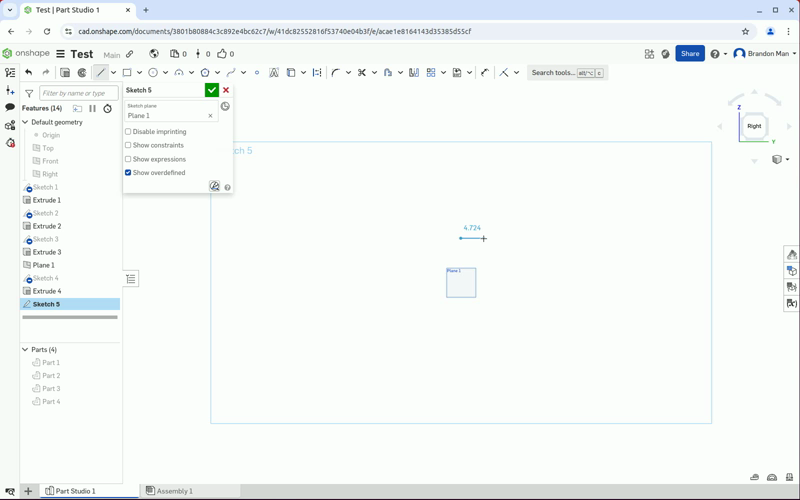
click(483, 238)
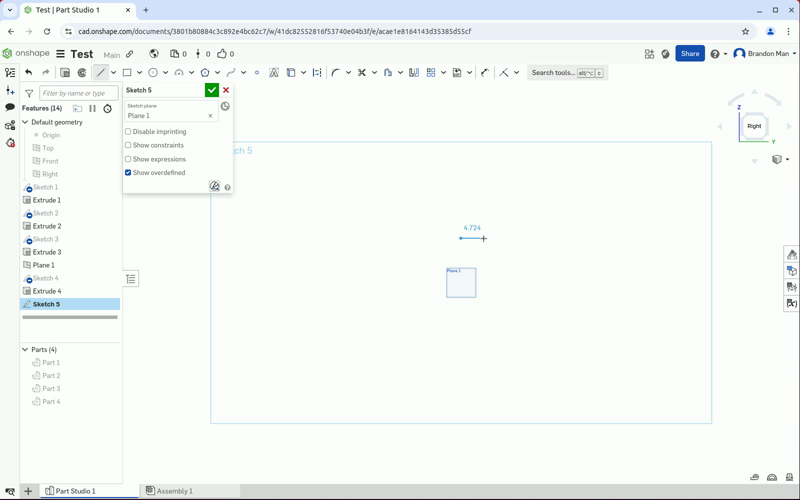
key_up(shift)
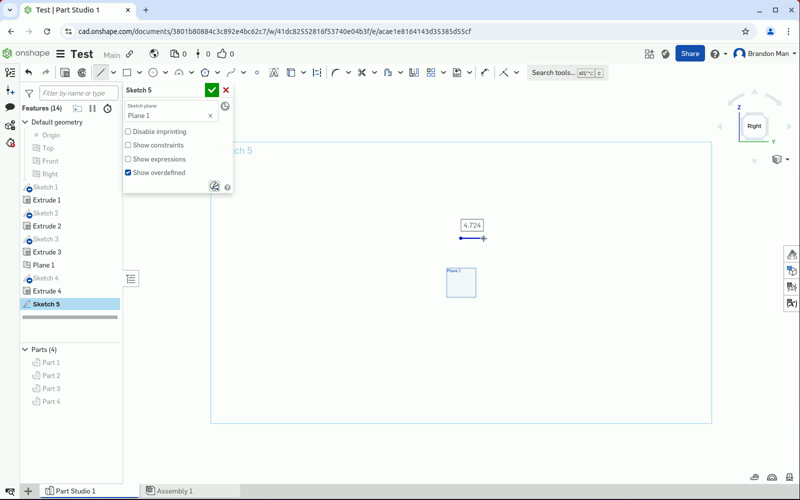
key_down(shift)
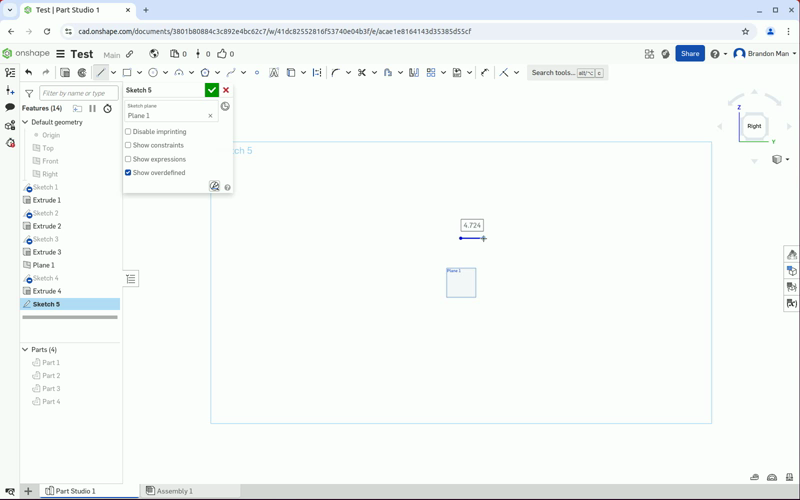
mouse_move(513, 238)
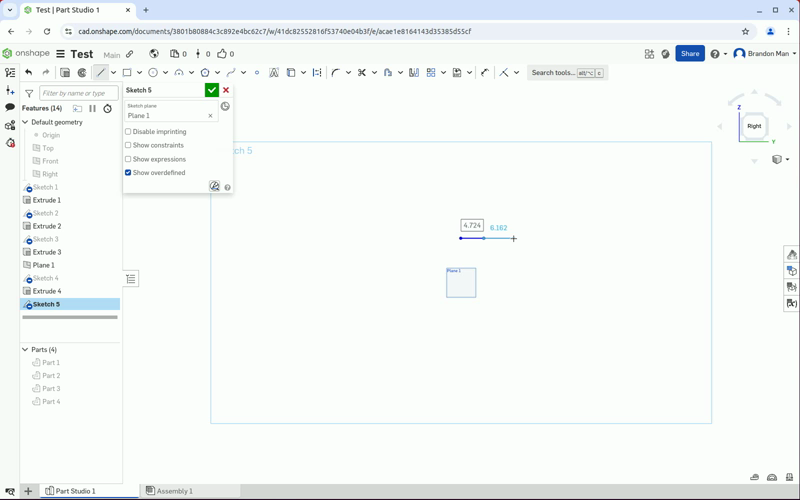
mouse_move(483, 215)
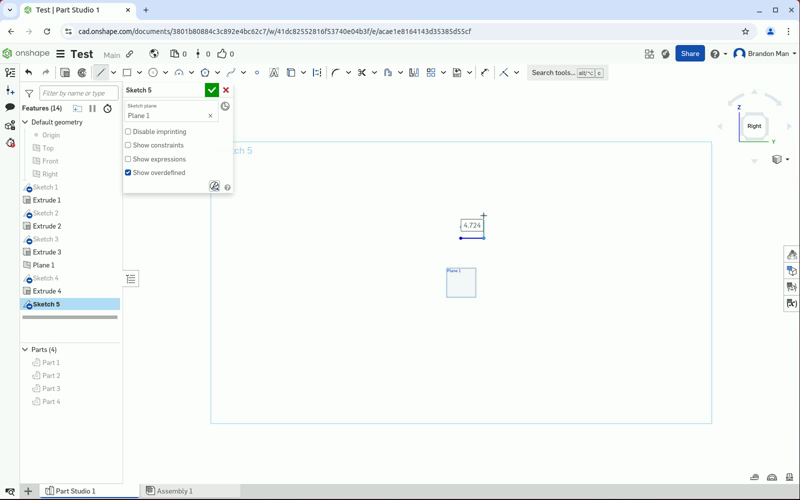
click(483, 215)
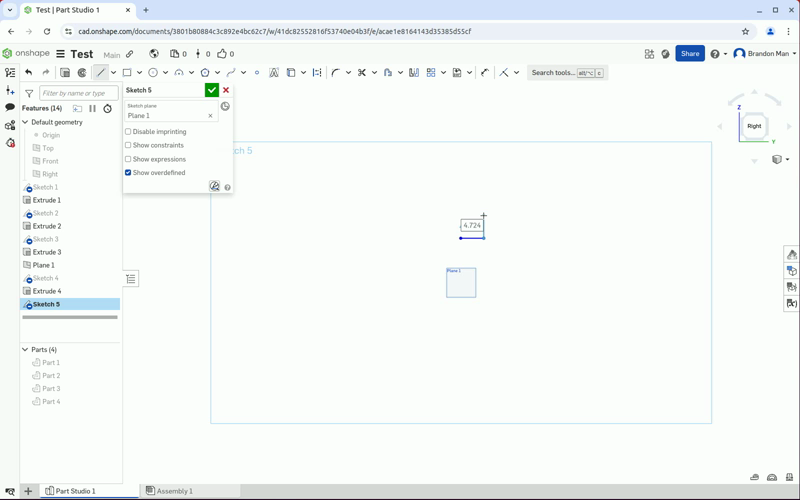
key_up(shift)
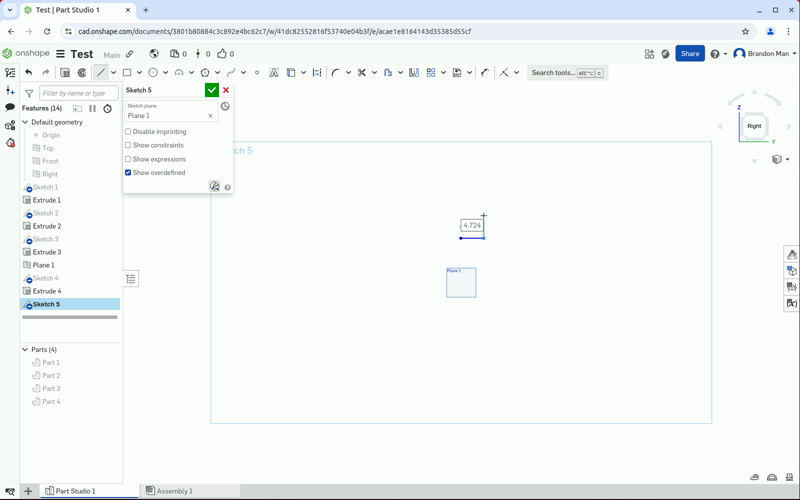
key_down(shift)
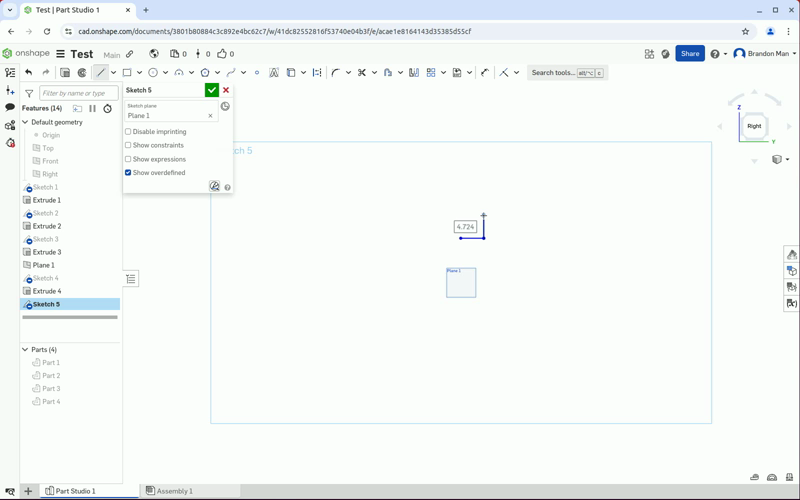
mouse_move(513, 215)
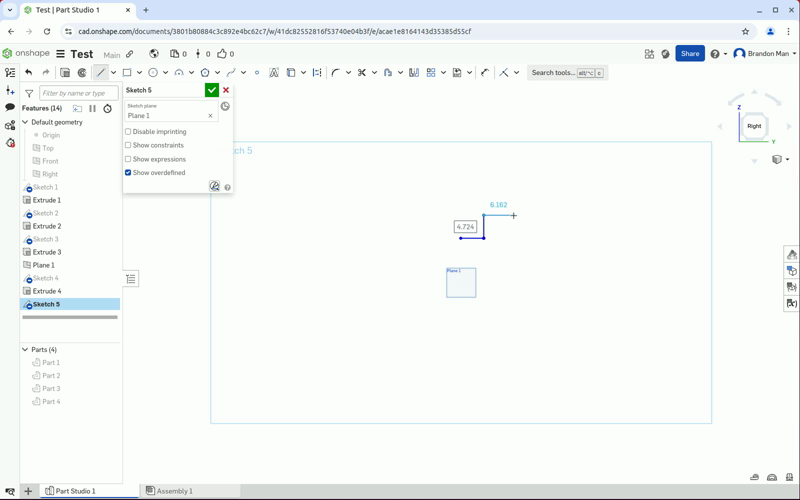
mouse_move(460, 215)
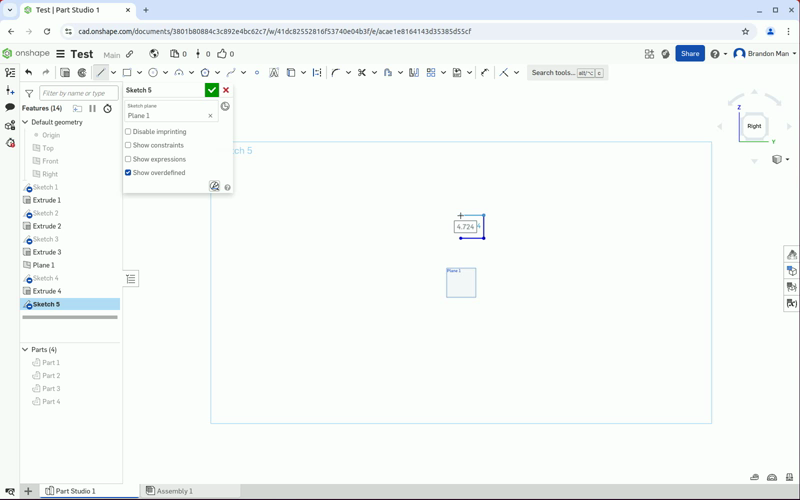
click(460, 215)
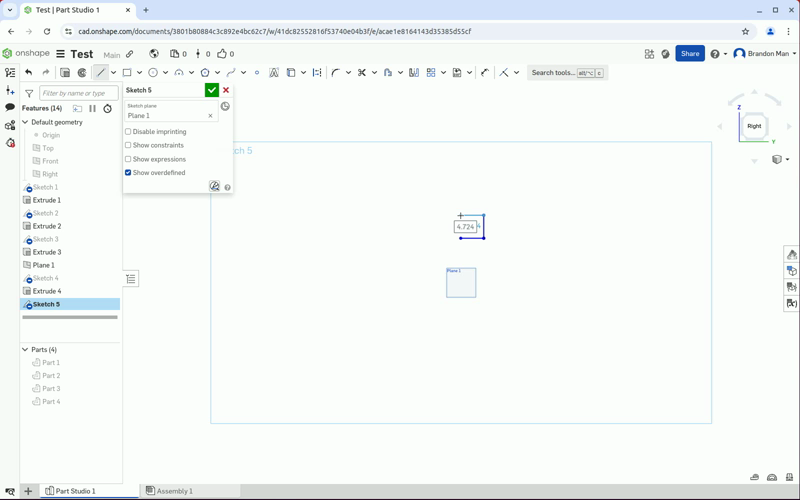
key_up(shift)
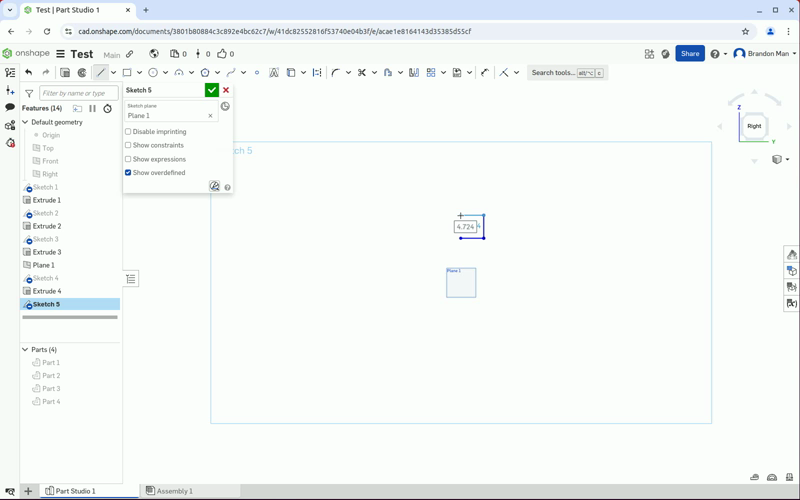
mouse_move(490, 215)
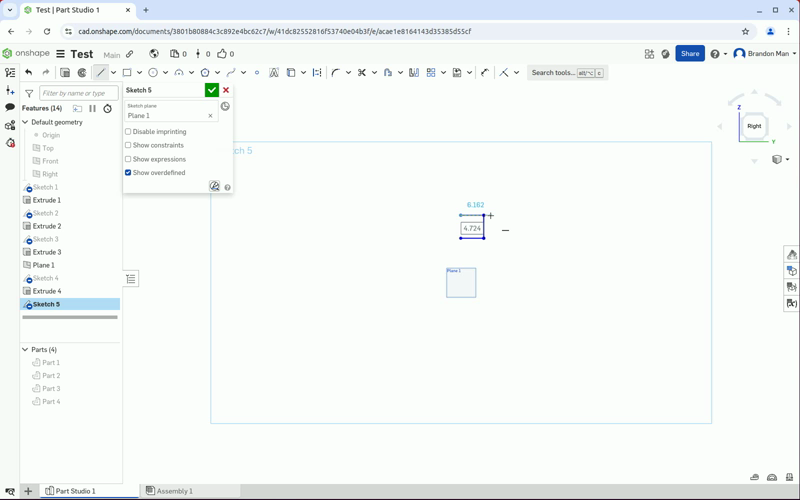
key_down(shift)
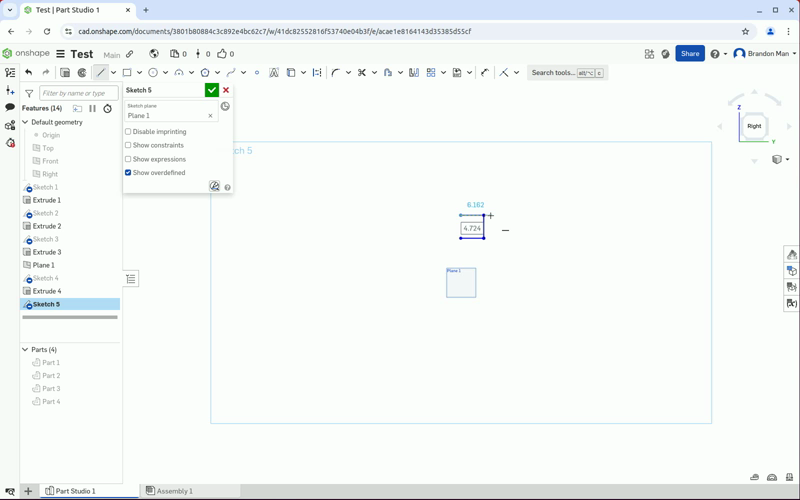
mouse_move(460, 238)
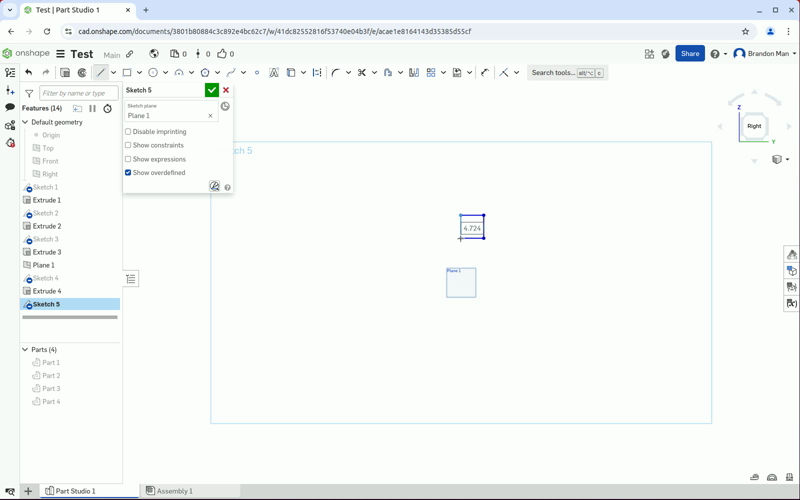
key_up(shift)
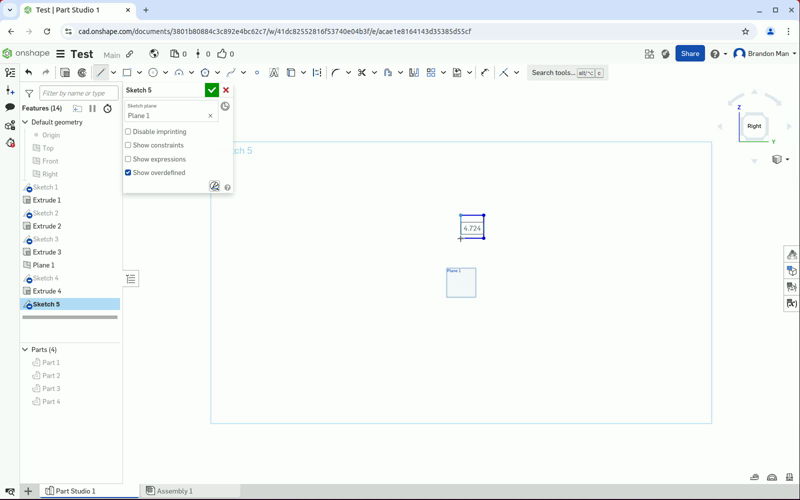
click(460, 238)
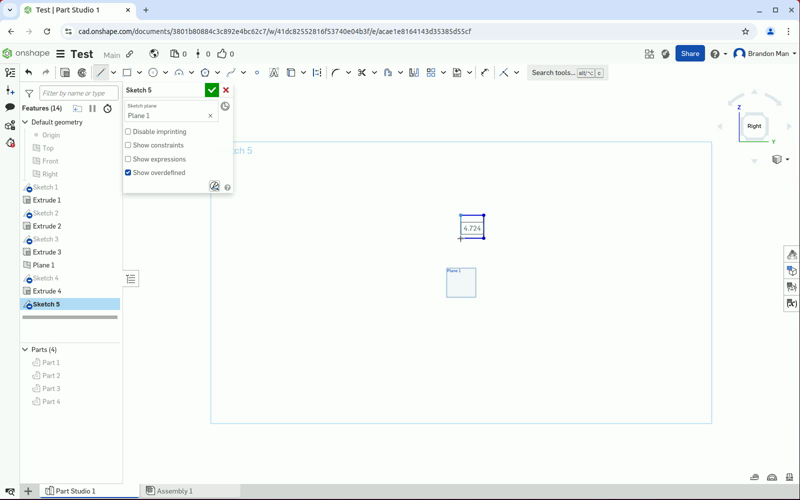
key(esc)
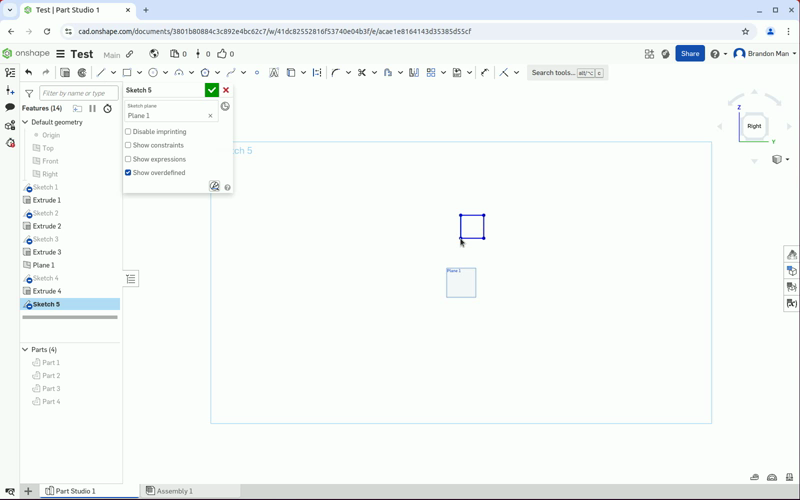
mouse_move(462, 234)
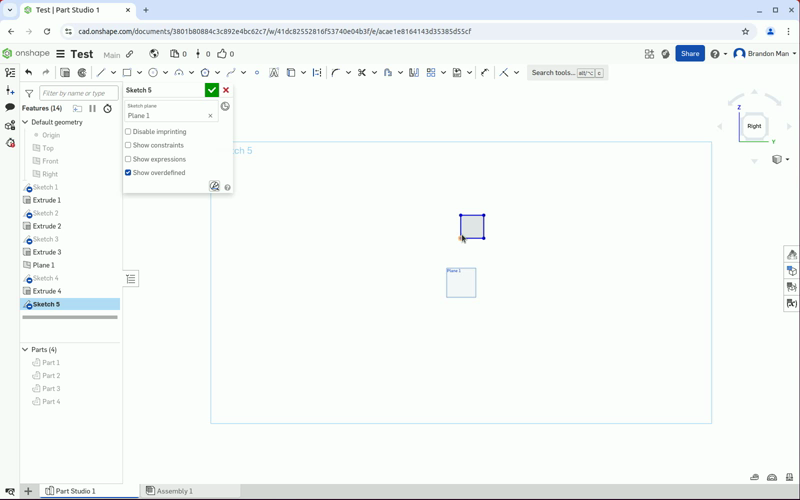
scroll(6)
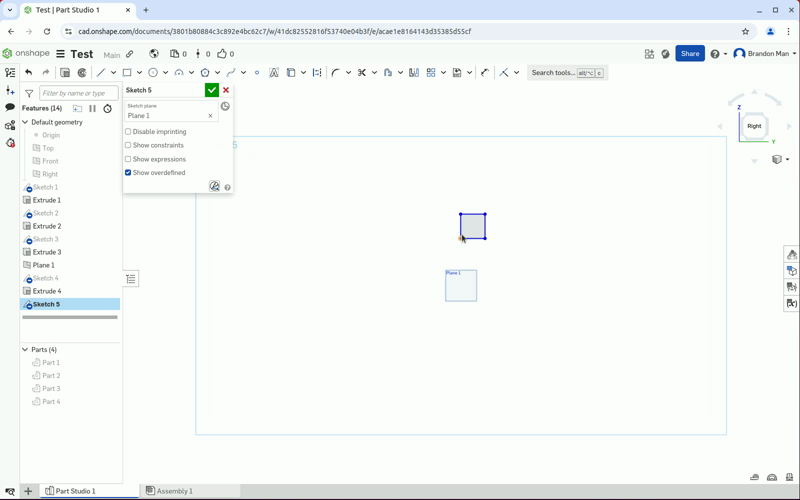
scroll(6)
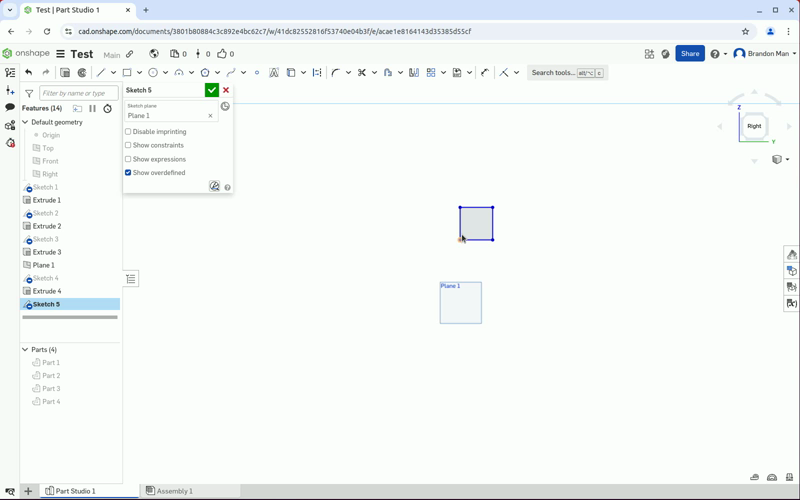
scroll(6)
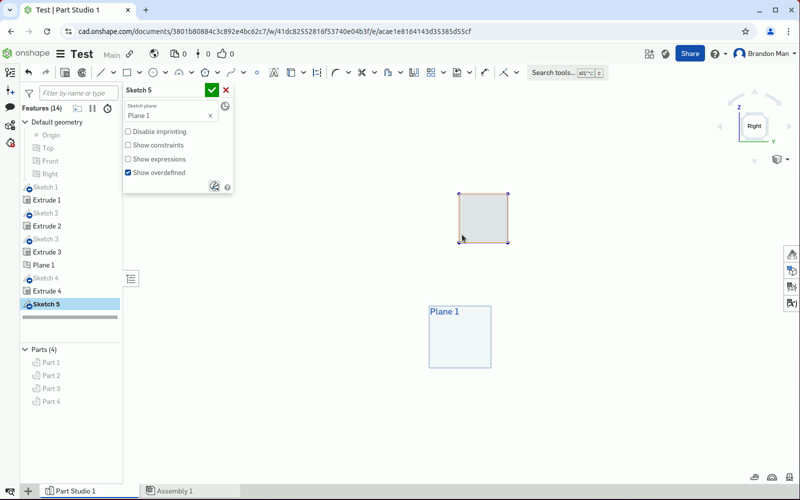
scroll(6)
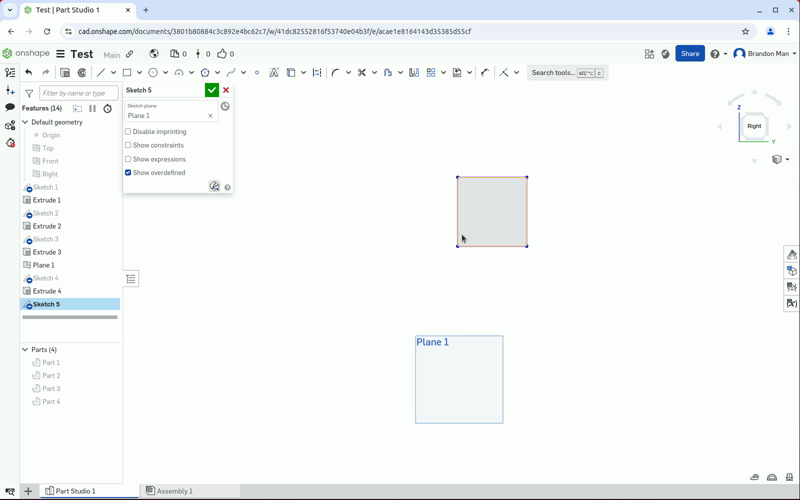
scroll(6)
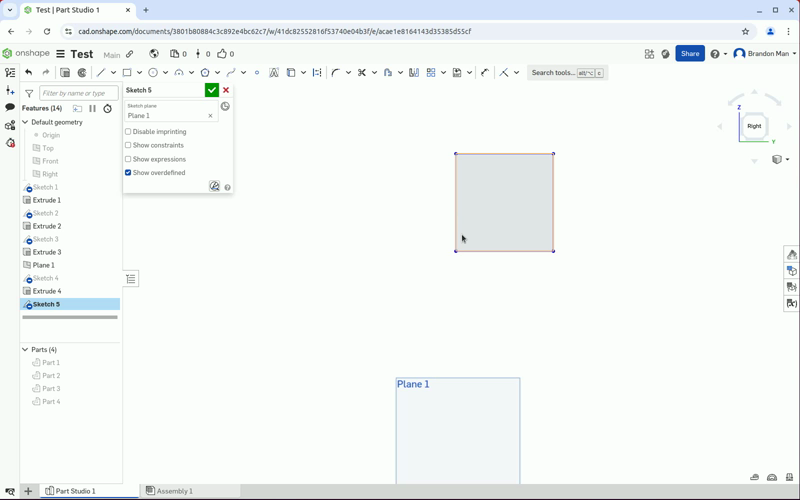
scroll(6)
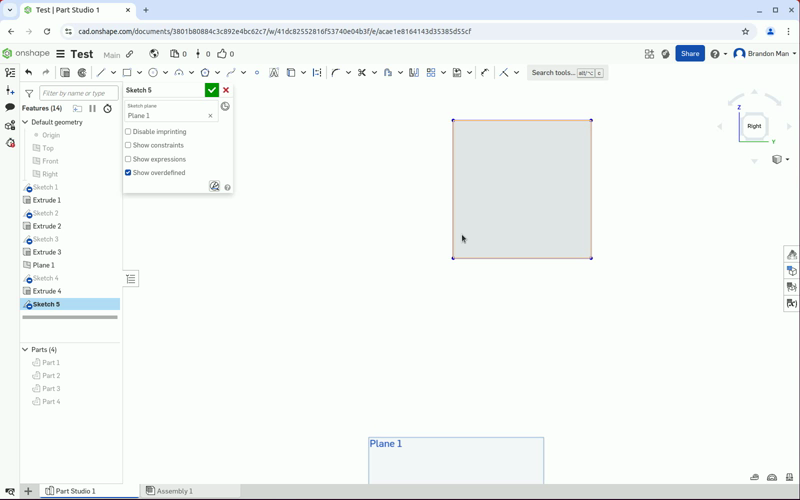
scroll(6)
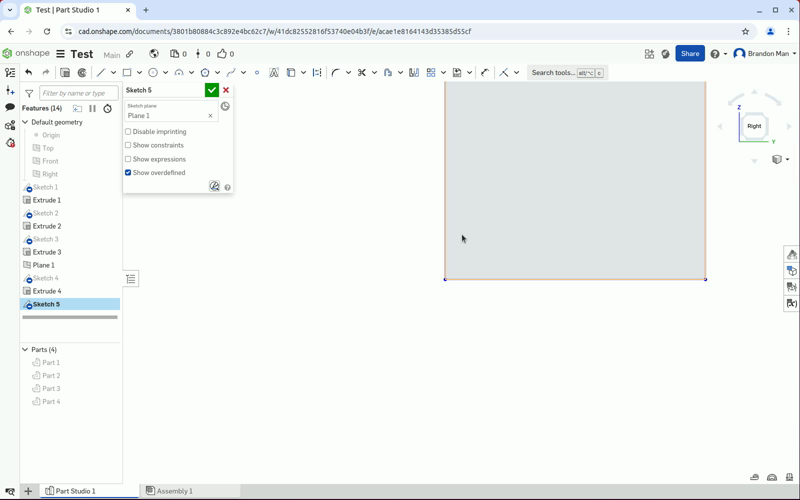
click(462, 234)
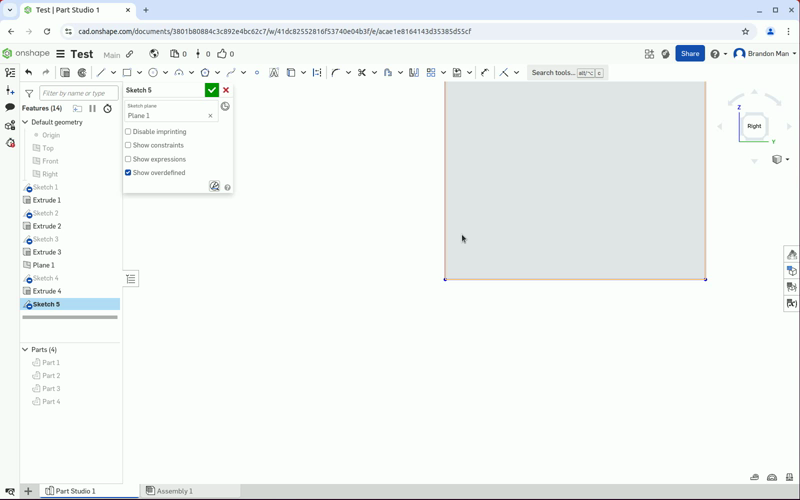
scroll(-6)
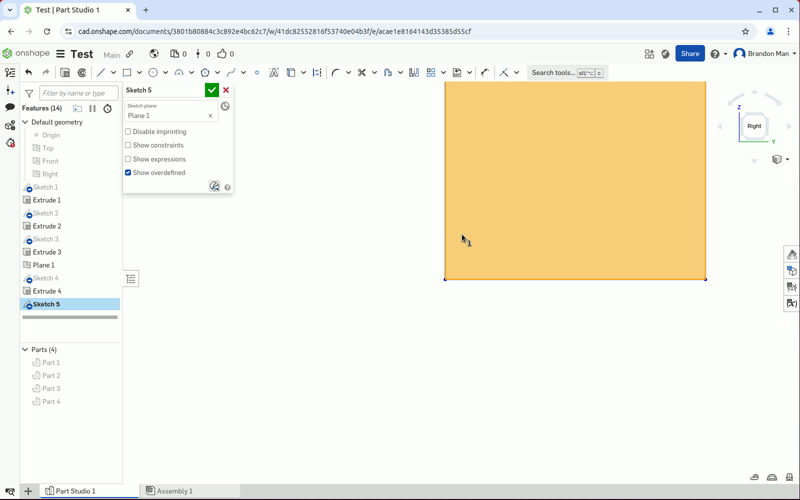
scroll(-6)
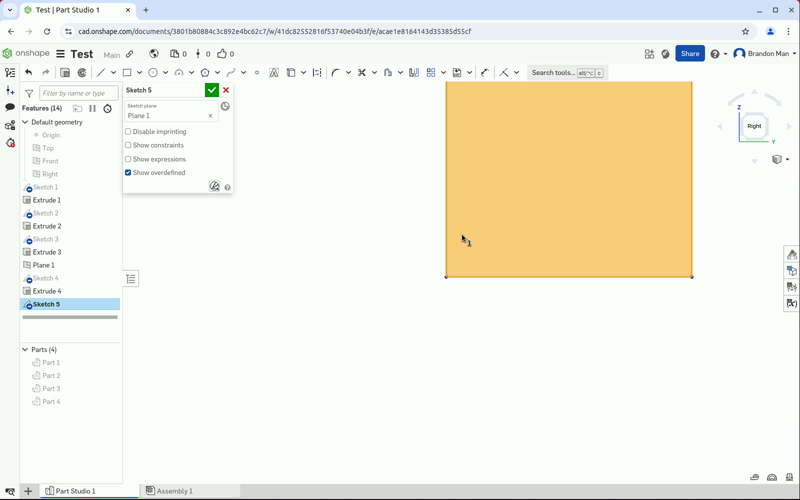
scroll(-6)
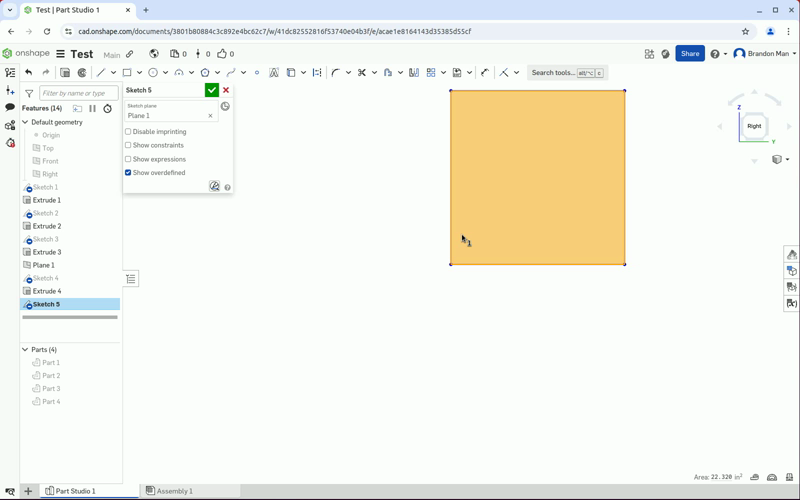
scroll(-6)
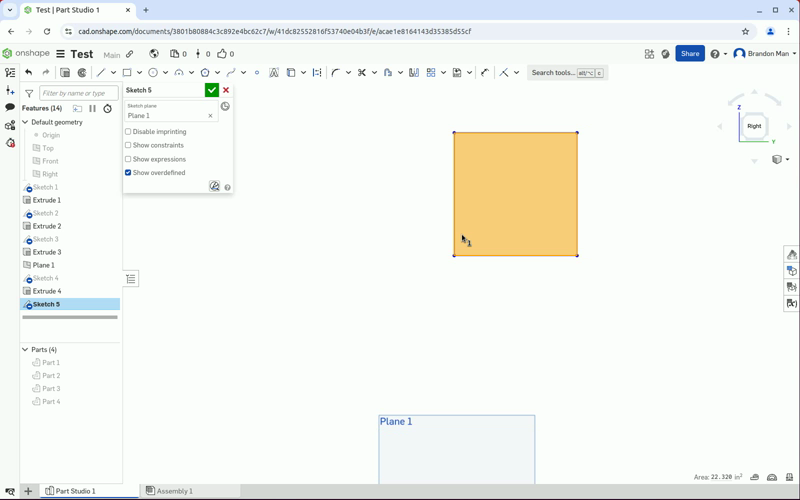
scroll(-6)
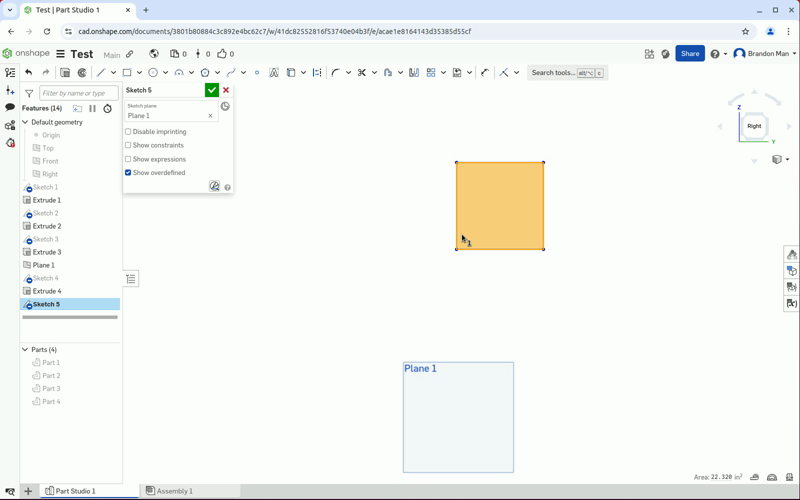
scroll(-6)
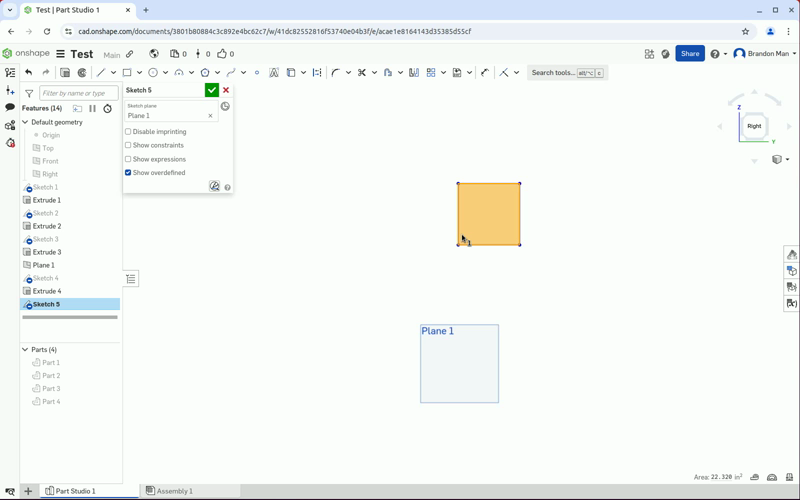
scroll(-6)
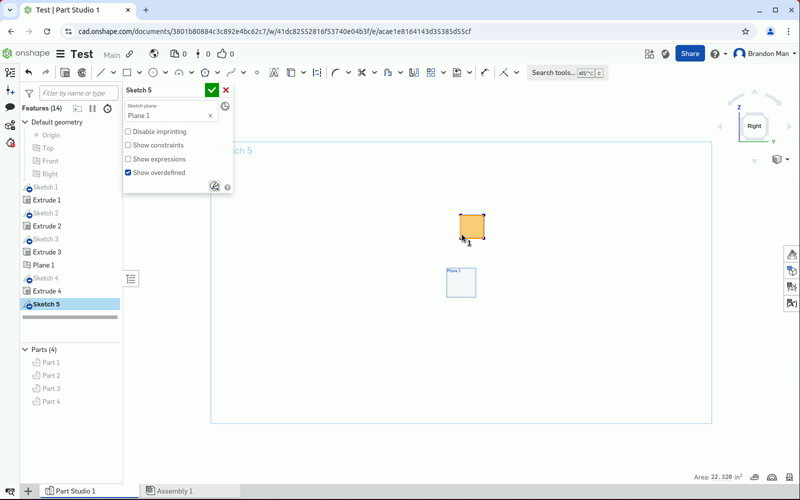
mouse_move(73, 352)
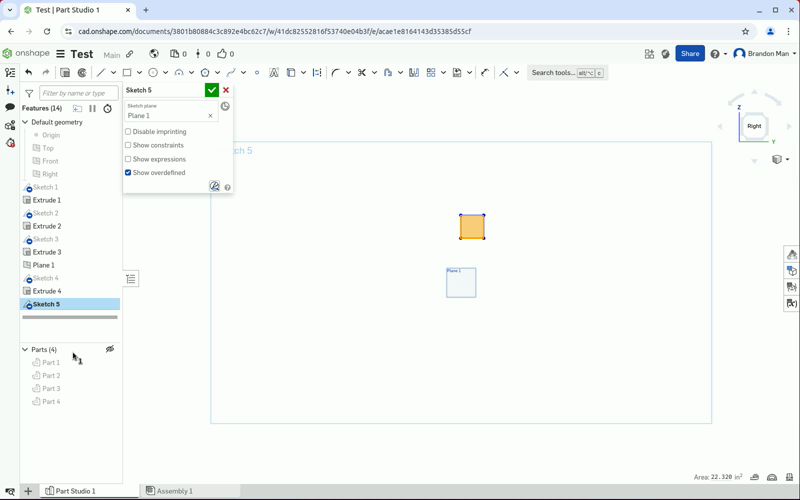
key(shift+y)
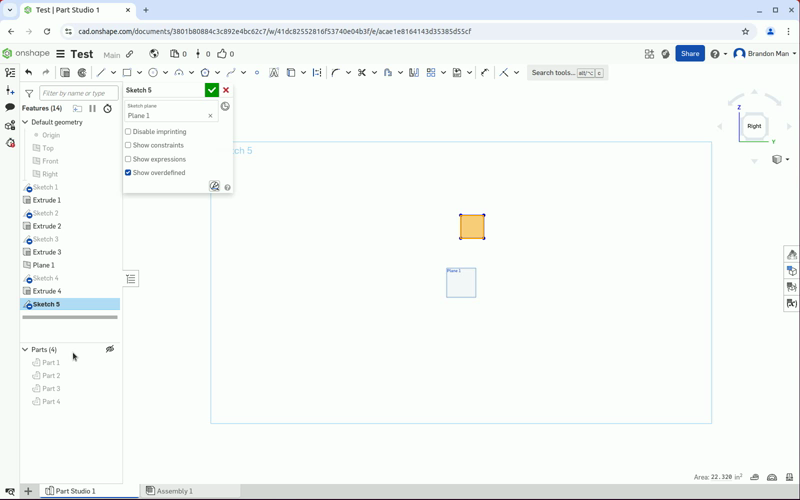
key(shift+e)
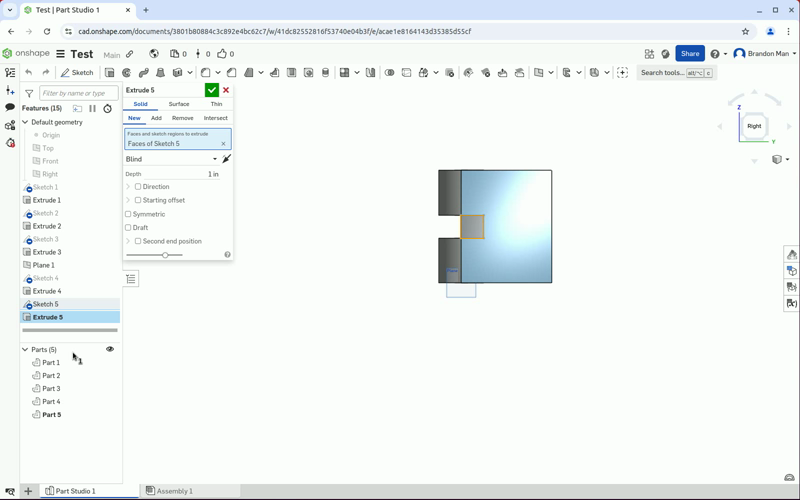
mouse_move(143, 106)
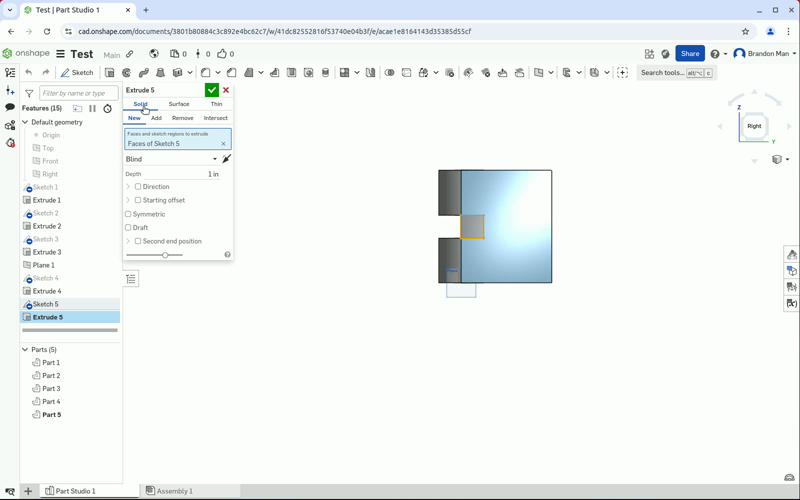
click(143, 106)
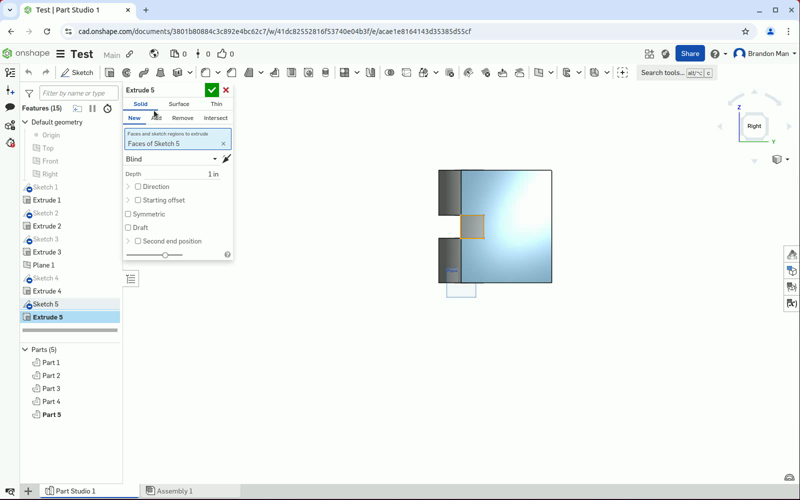
mouse_move(186, 120)
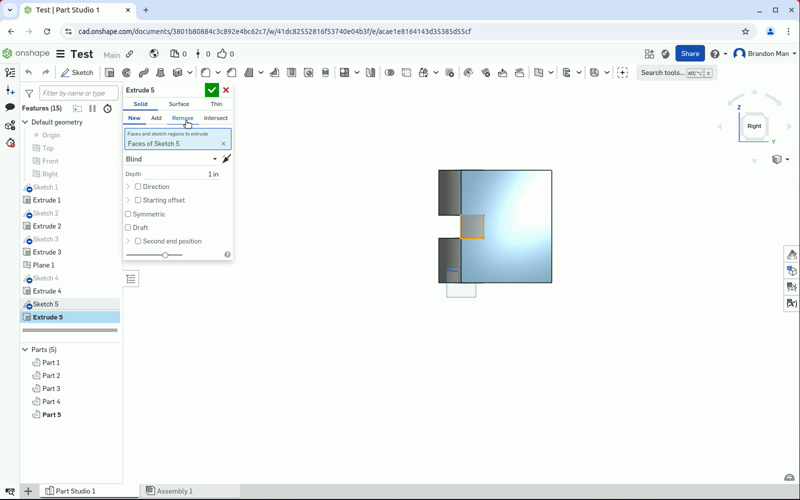
click(186, 120)
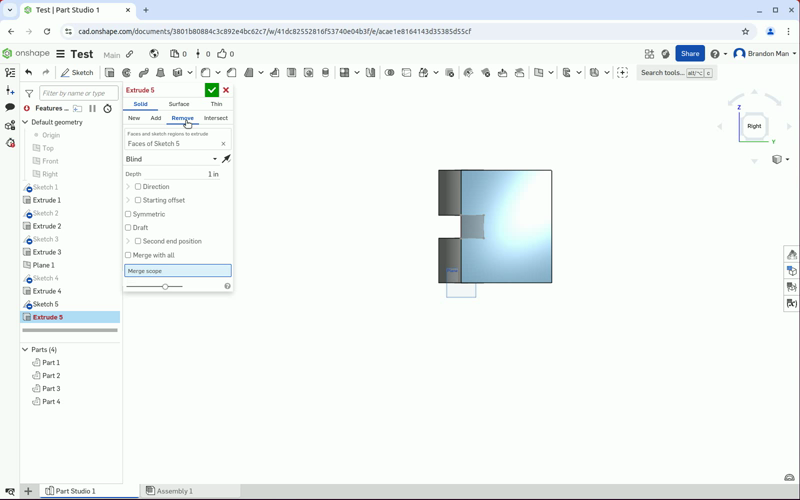
key(tab, 4)
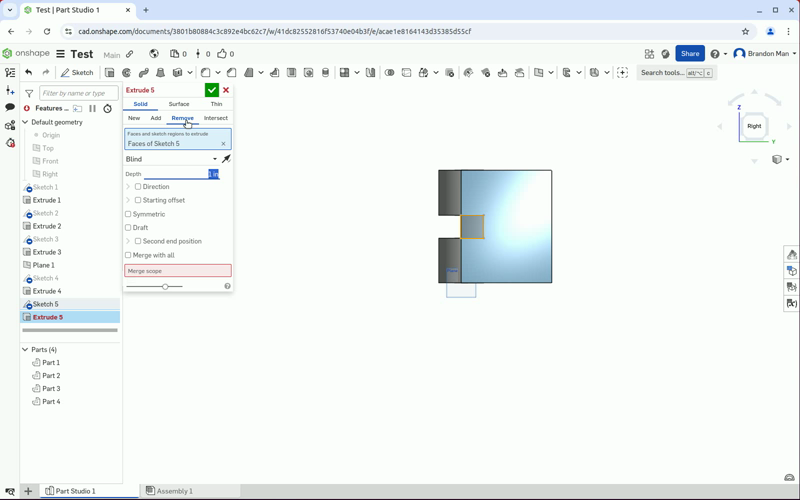
text(-23.108)
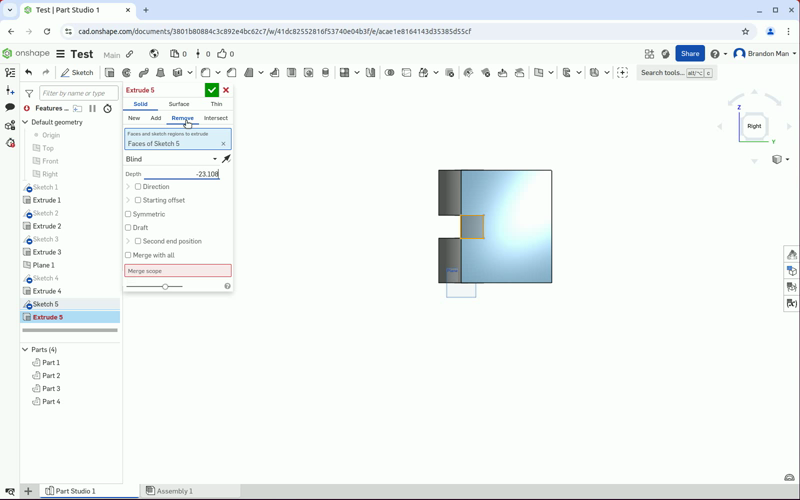
key(tab, 3)
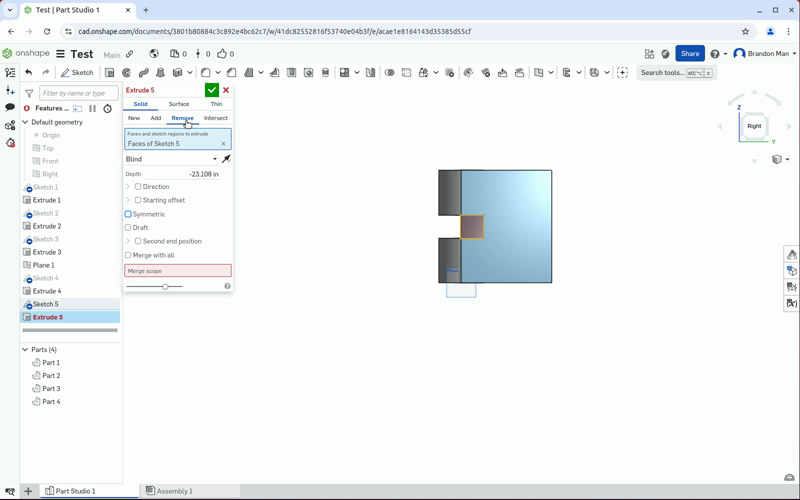
key(space)
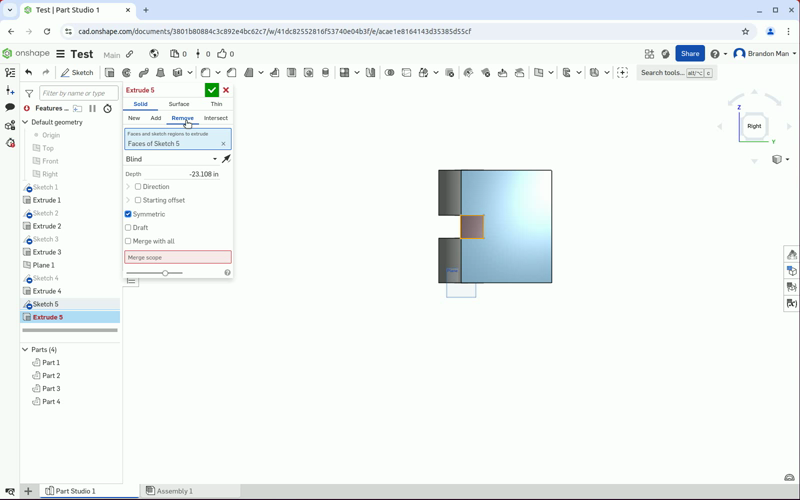
key(tab, 2)
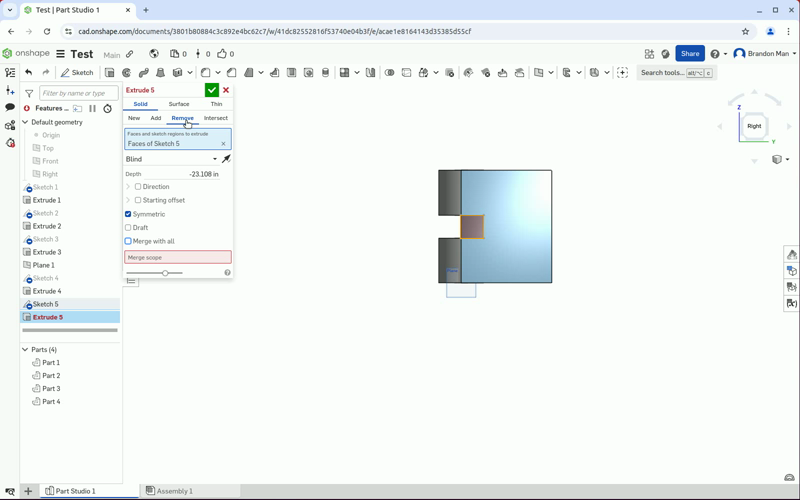
key(space)
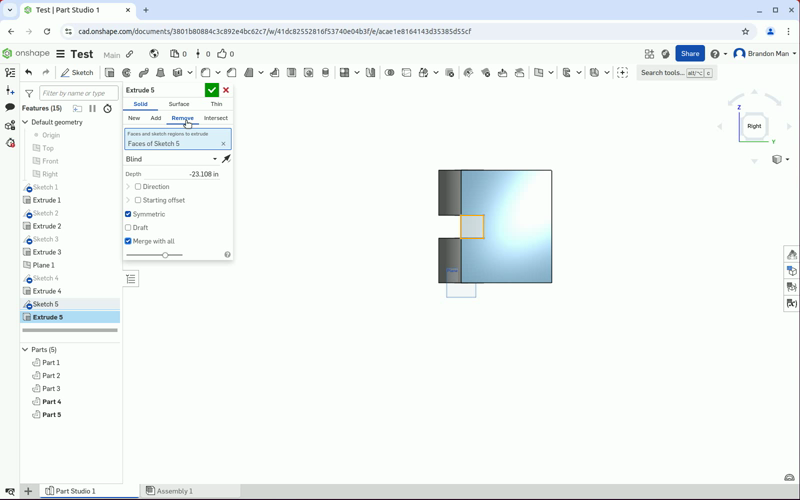
key(enter)
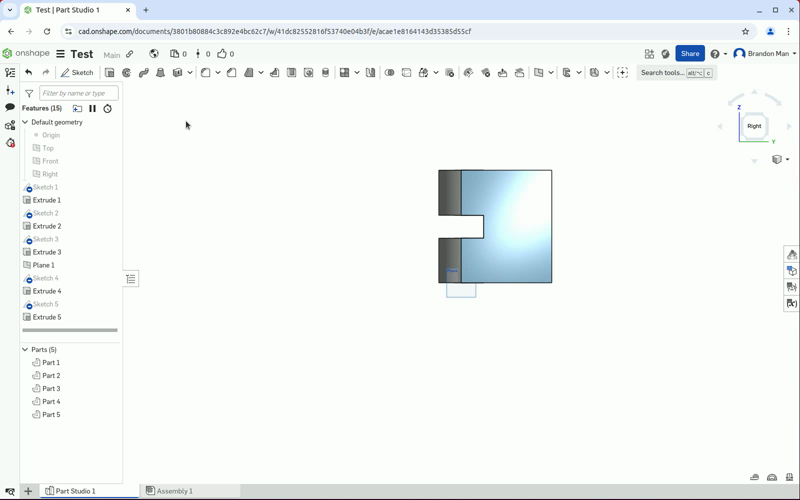
key(shift+h)
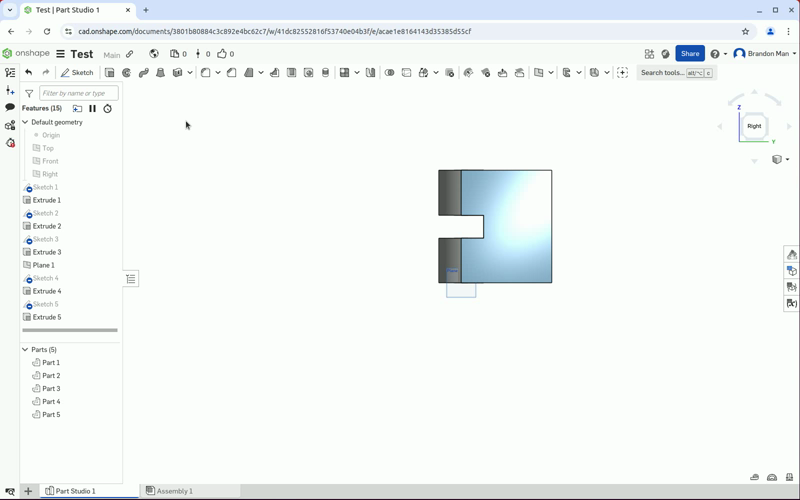
key(shift+h)
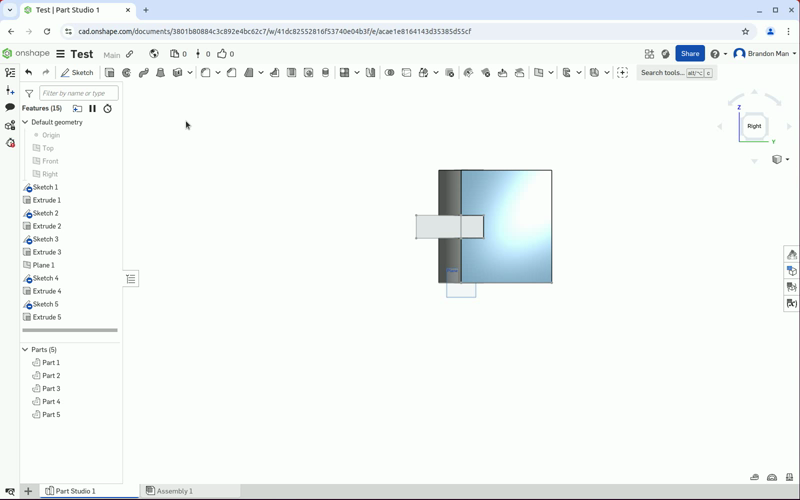
key(shift+7)
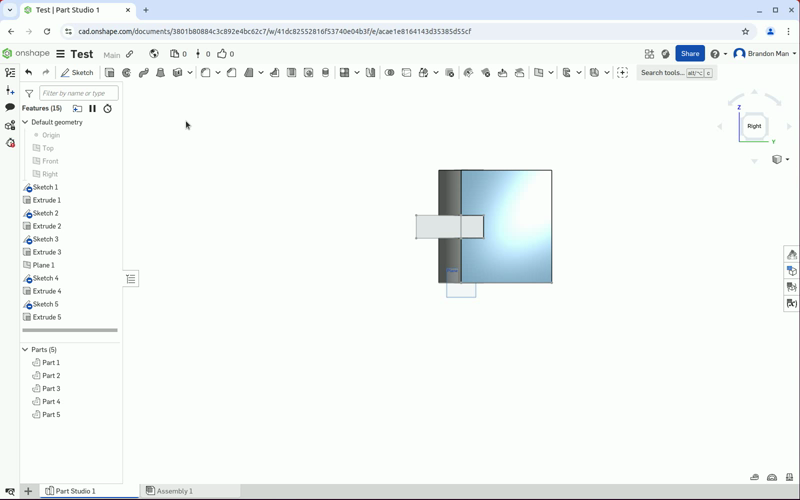
key(right, 2)
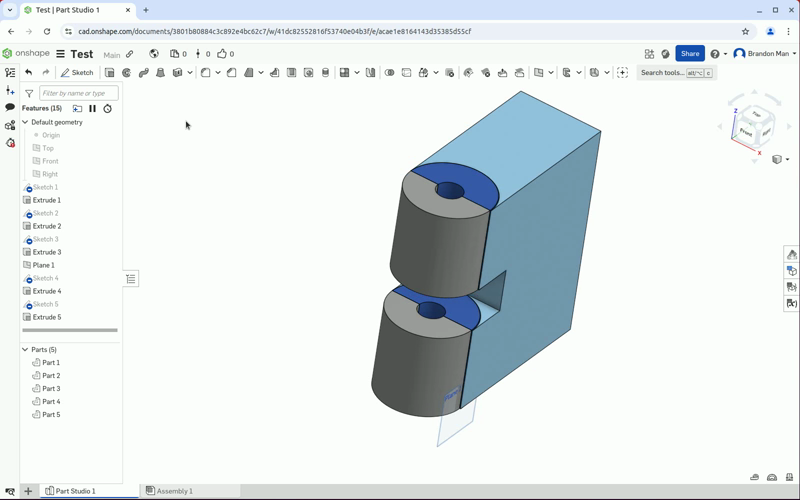
key(down, 2)
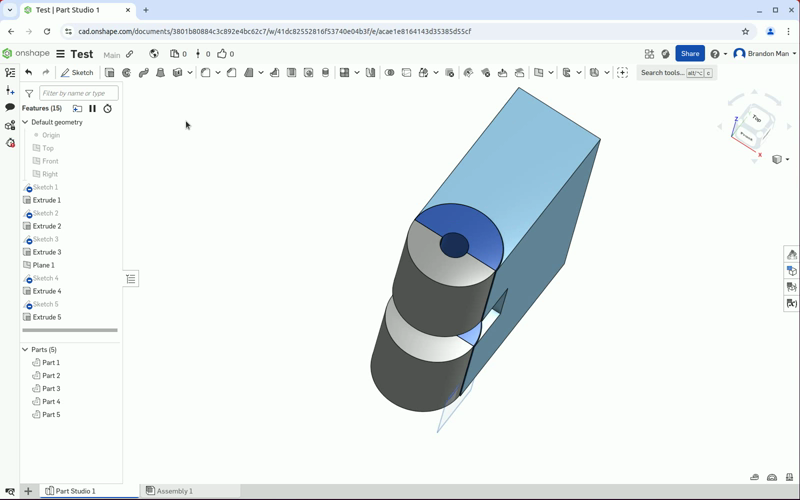
key(up, 2)
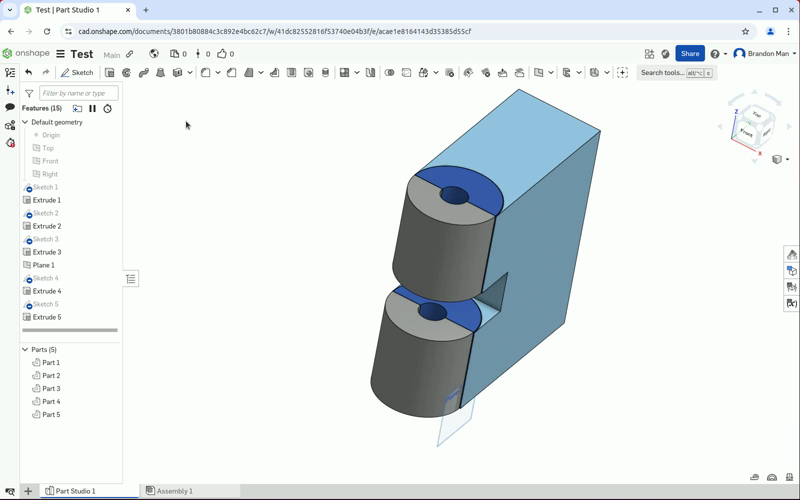
key(left, 2)
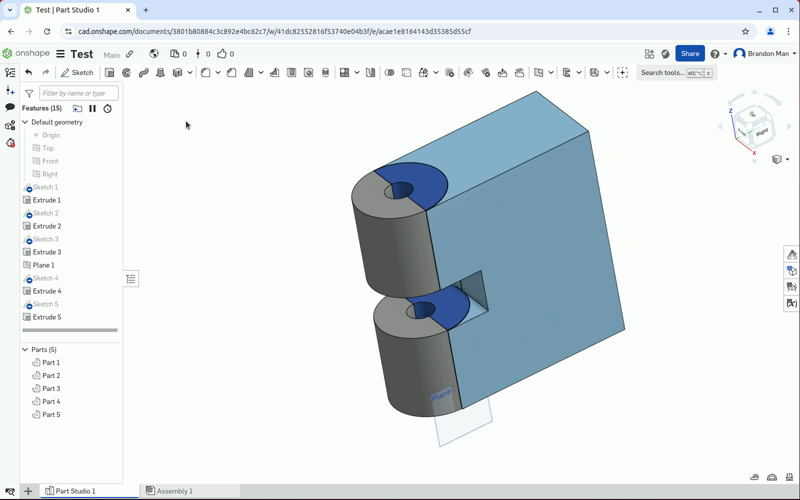
mouse_move(73, 189)
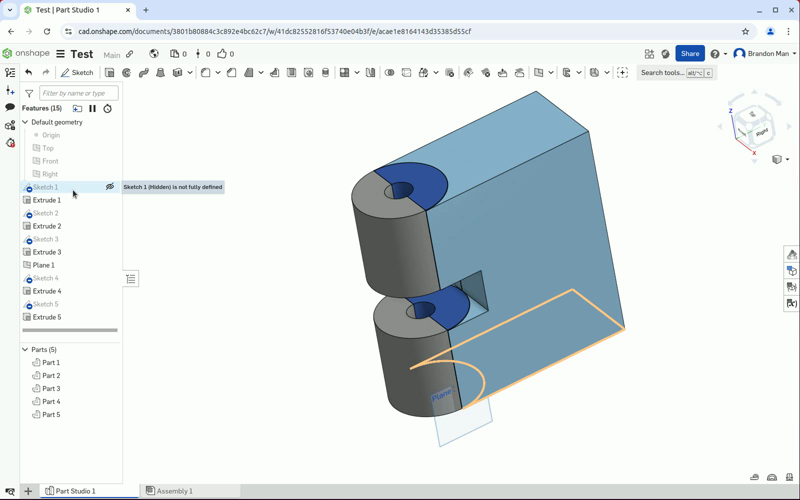
click(73, 189)